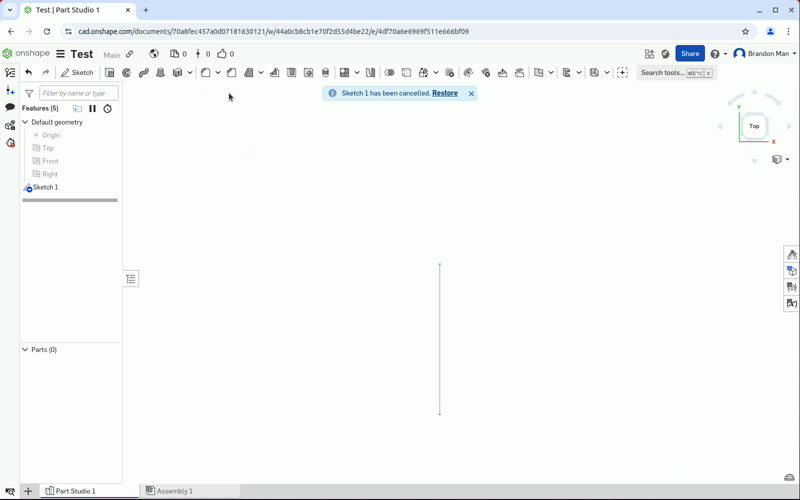
key(shift+h)
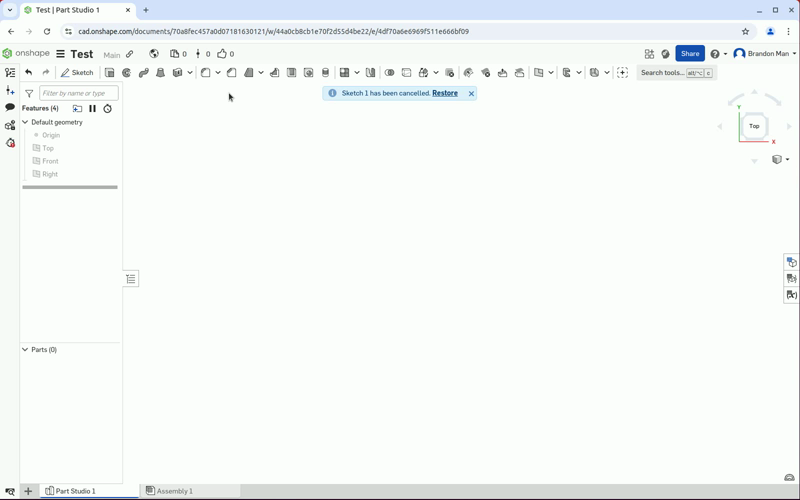
mouse_move(73, 352)
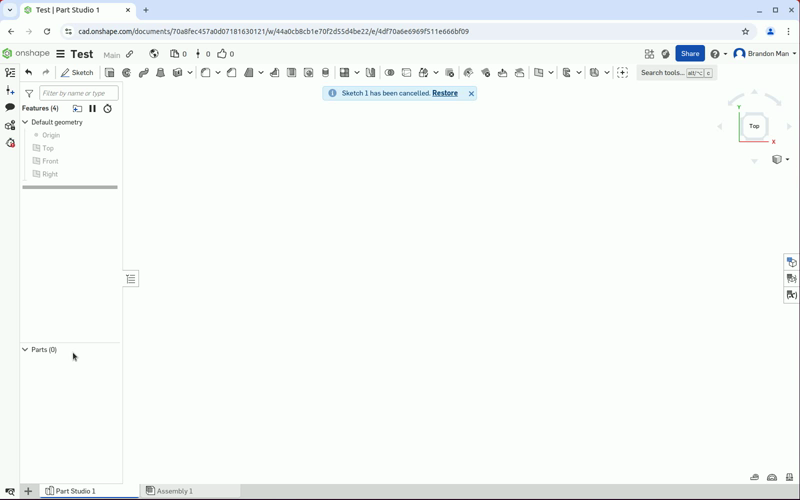
key(y)
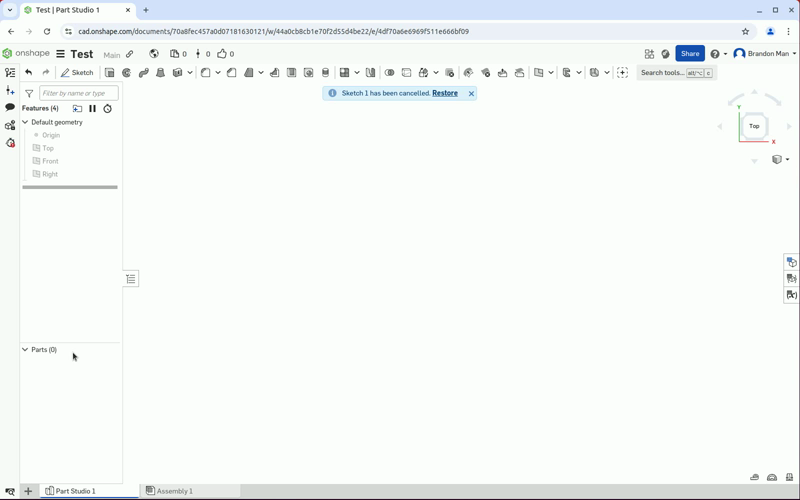
key(shift+p)
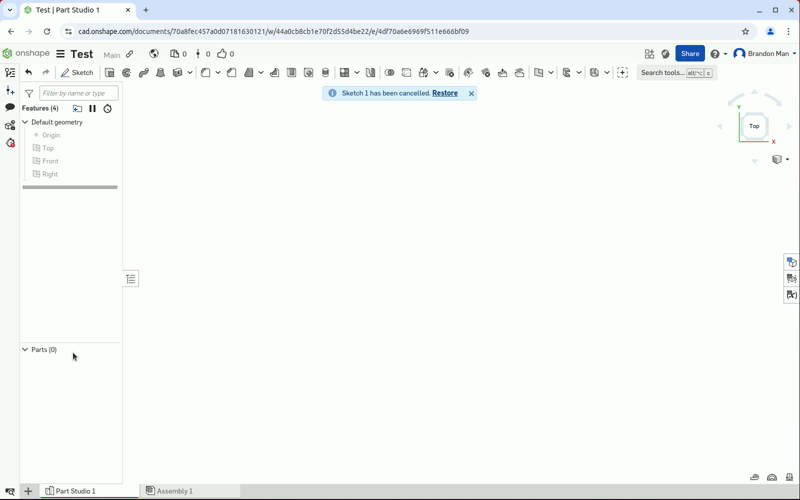
key(space)
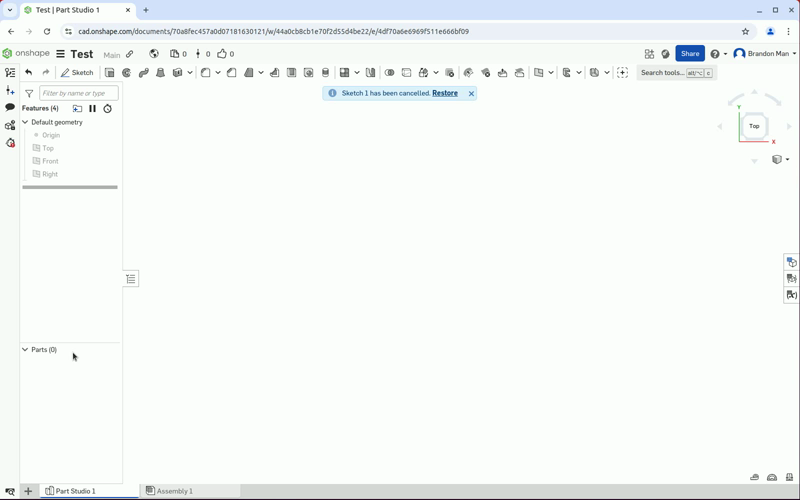
key_down(shift)
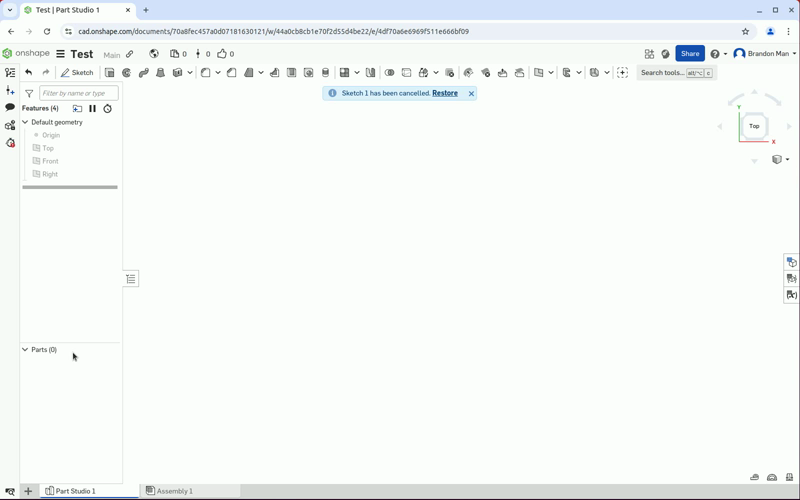
key(up)
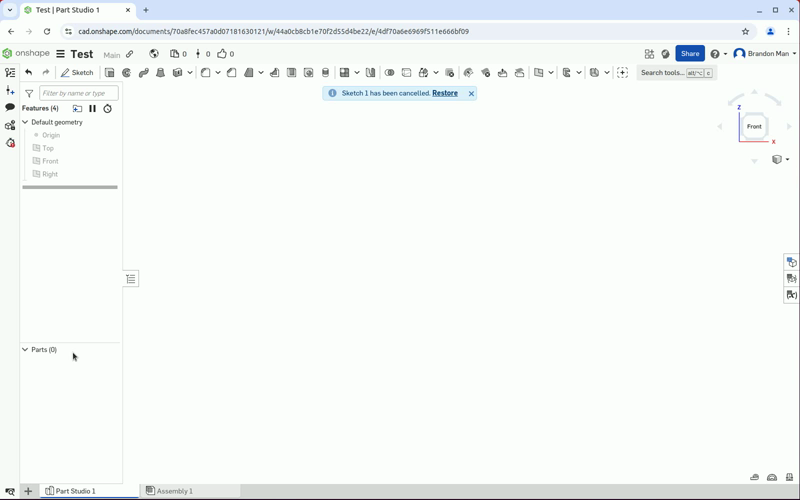
key_up(shift)
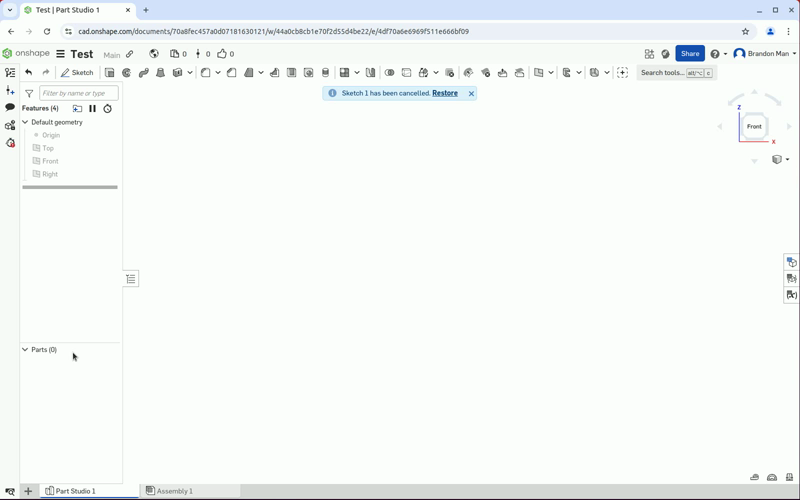
mouse_move(73, 352)
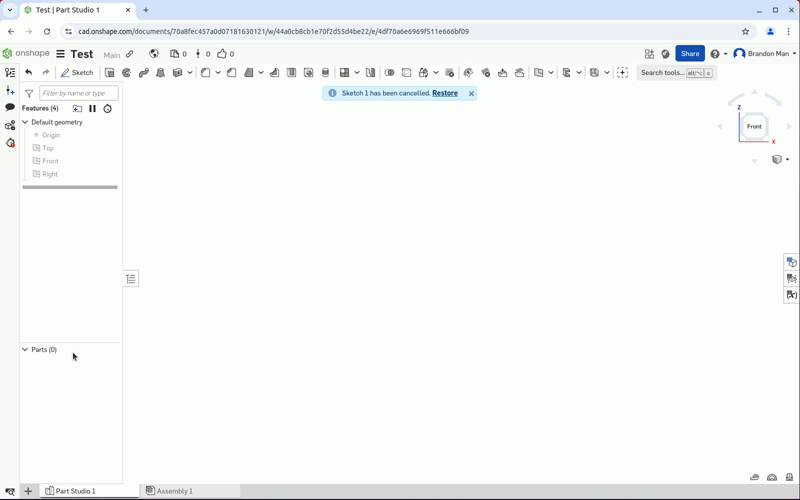
key(shift+y)
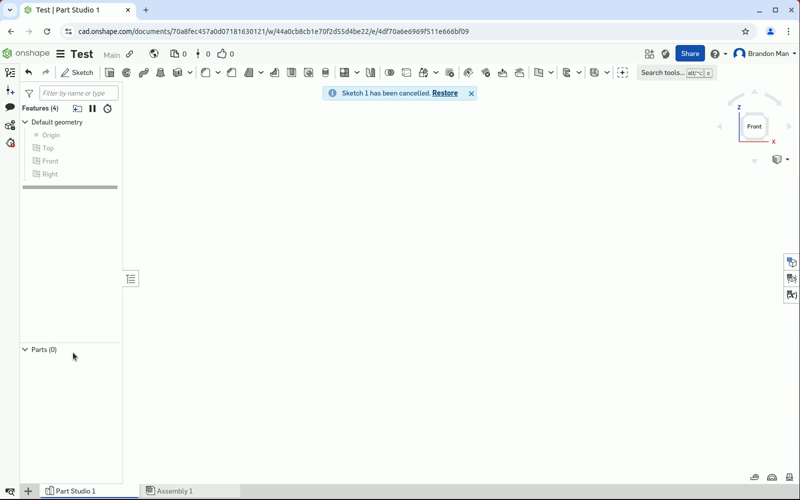
key(shift+s)
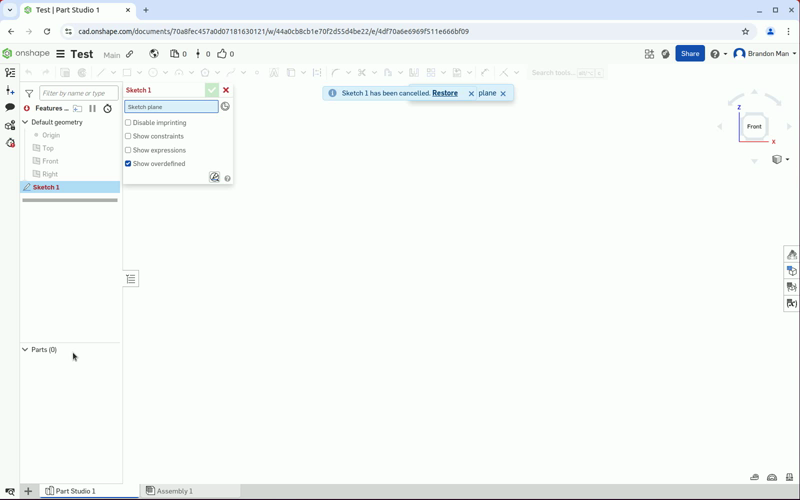
mouse_move(73, 163)
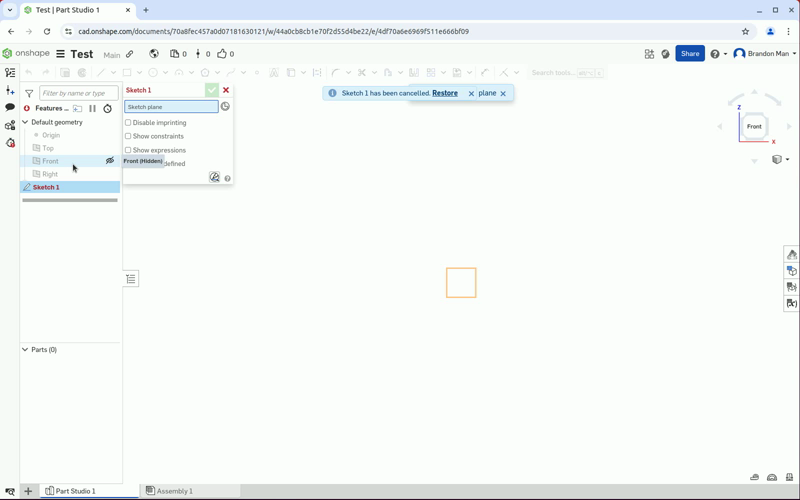
click(73, 163)
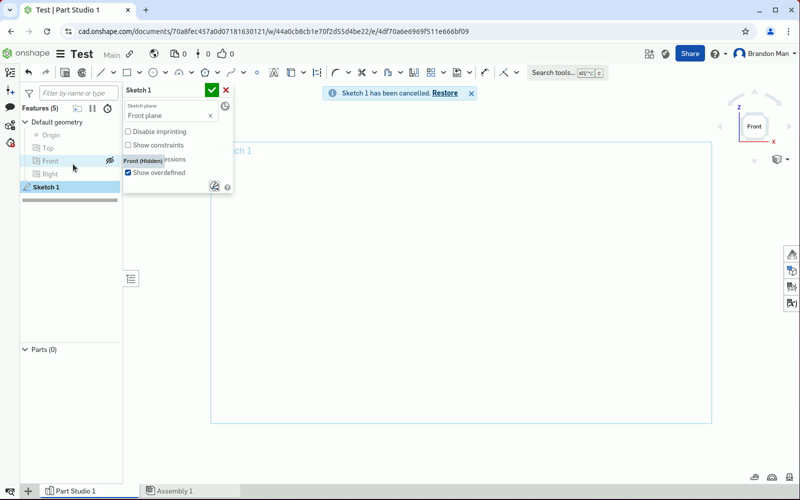
mouse_move(73, 352)
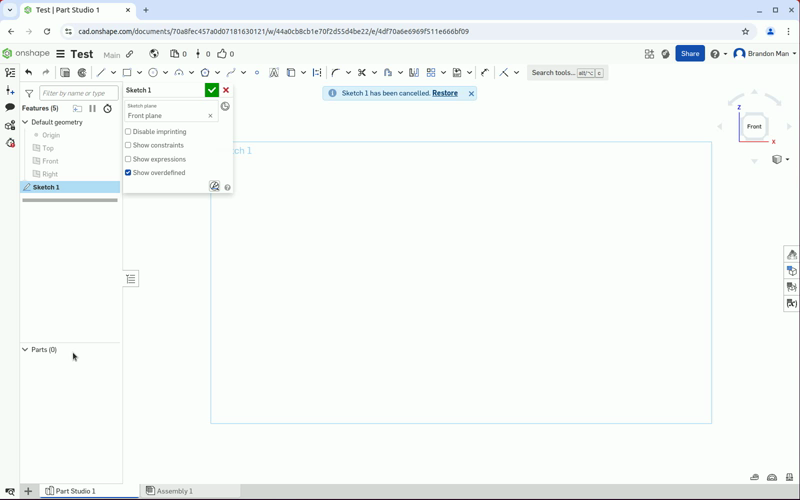
key(y)
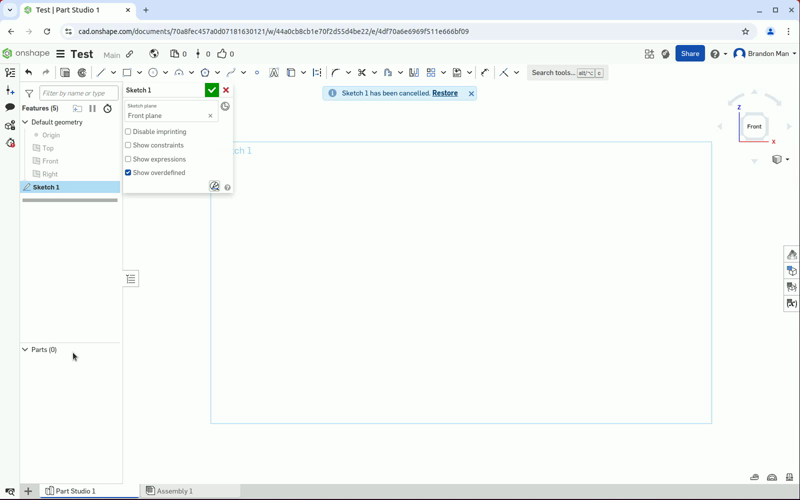
key(l)
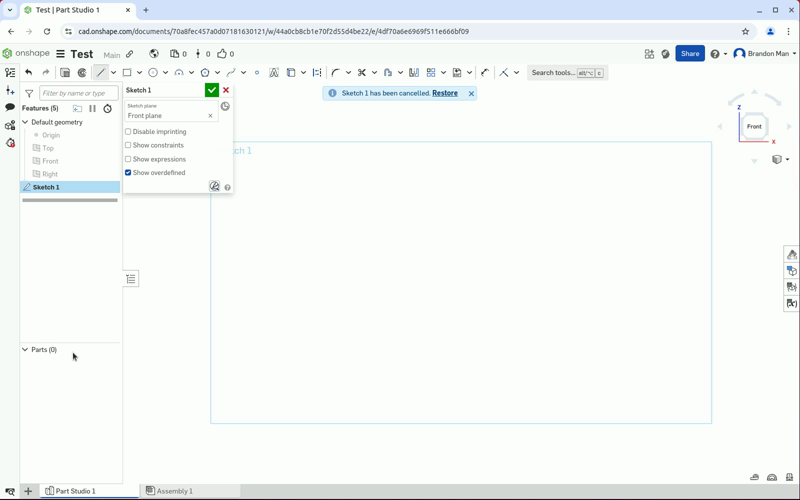
key_down(shift)
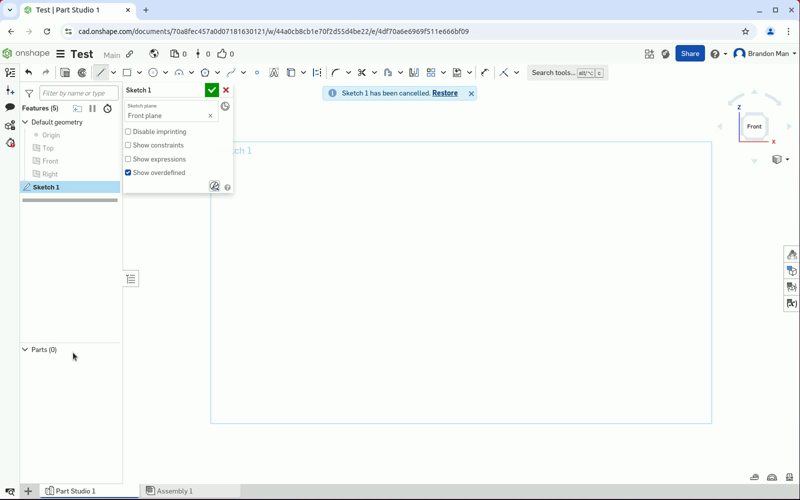
mouse_move(460, 282)
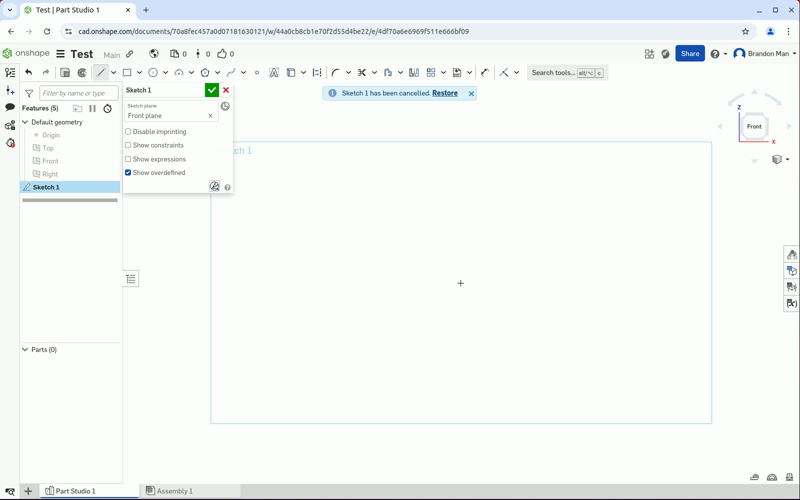
click(460, 282)
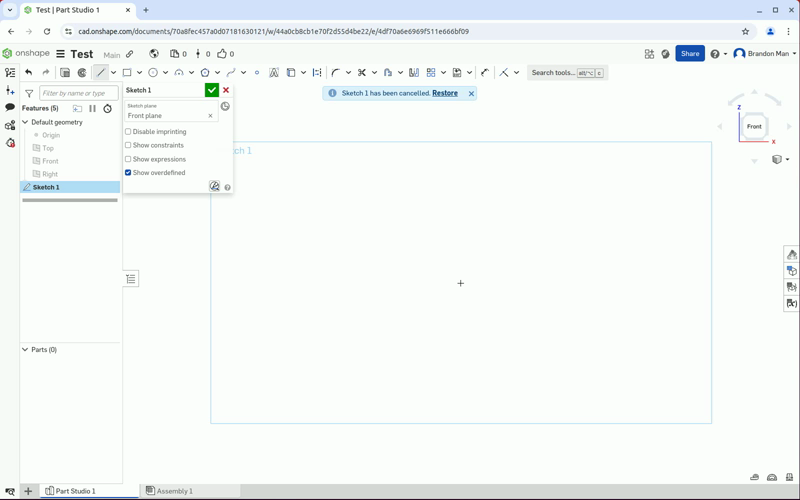
key_up(shift)
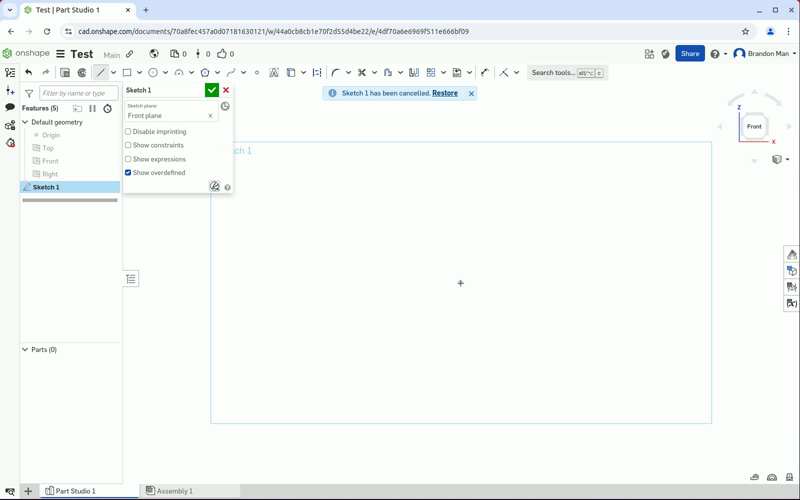
key_down(shift)
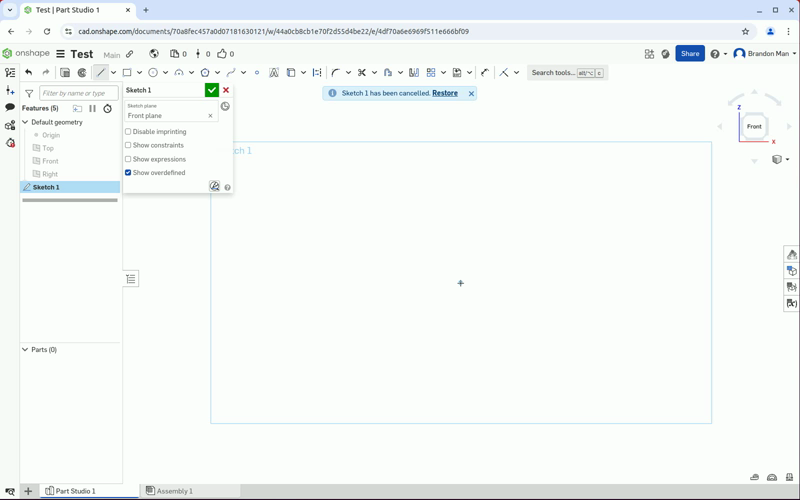
mouse_move(490, 282)
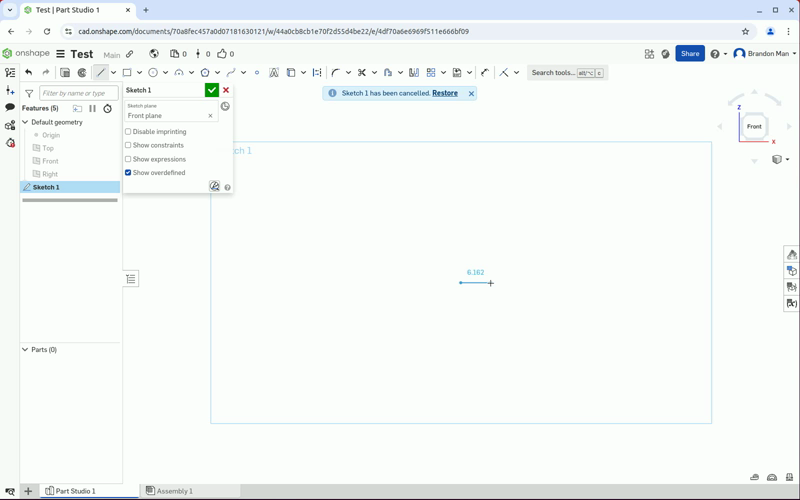
mouse_move(479, 282)
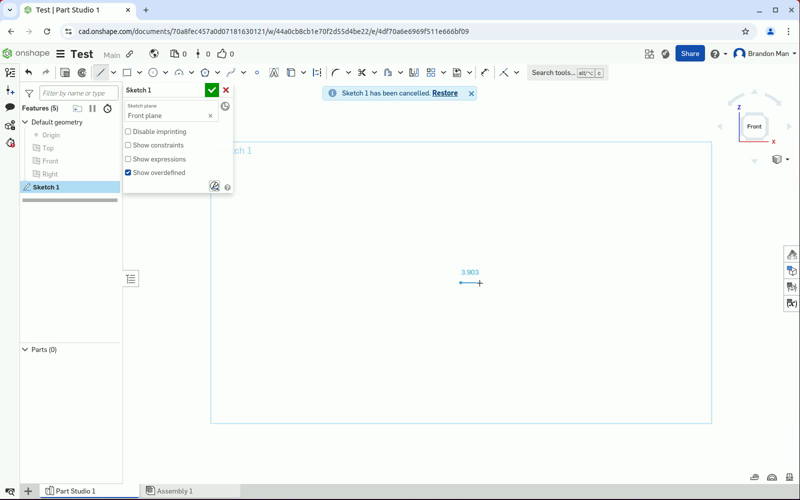
click(479, 282)
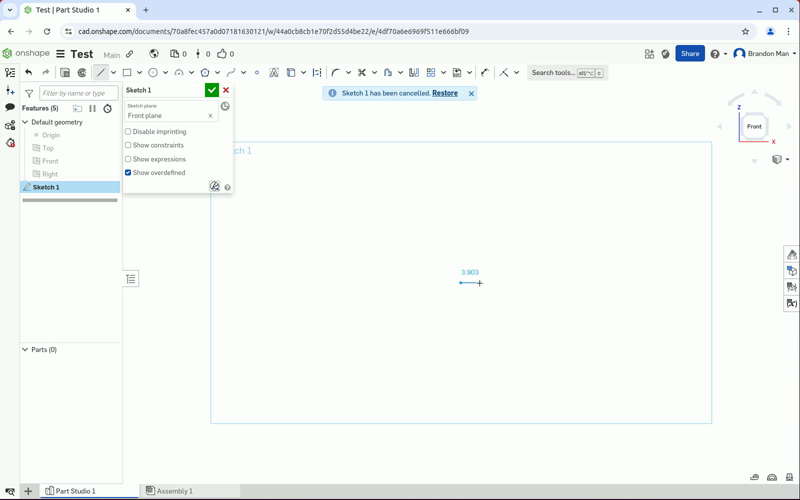
key_up(shift)
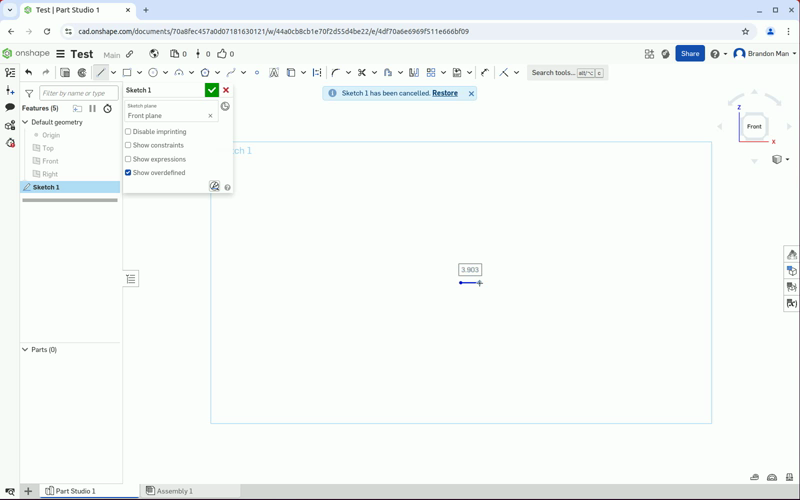
key_down(shift)
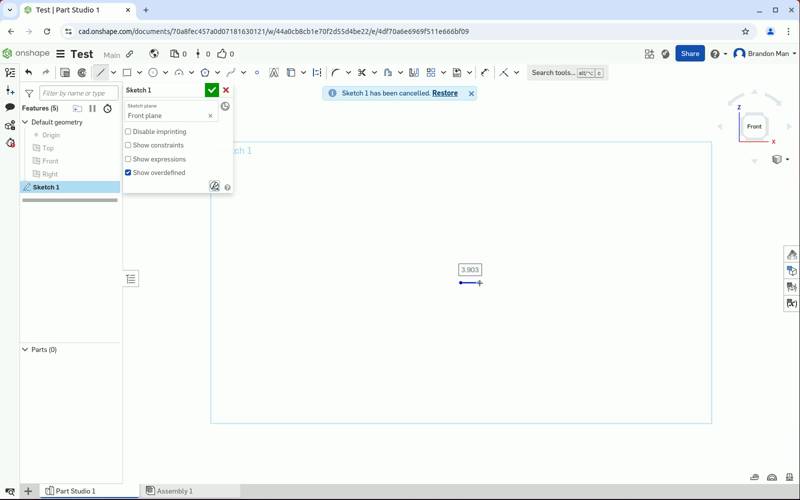
mouse_move(509, 282)
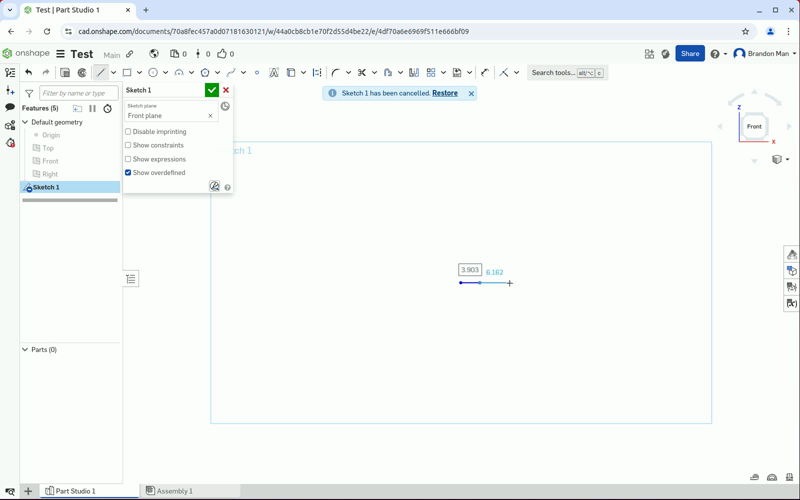
mouse_move(479, 264)
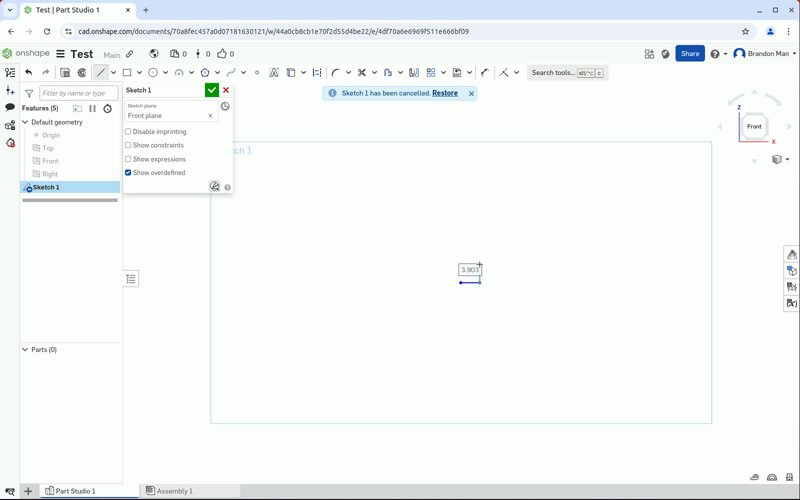
click(479, 264)
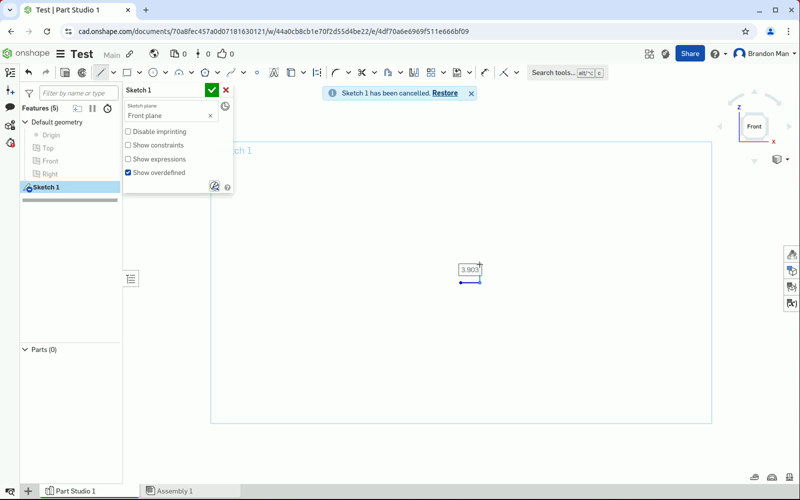
key_up(shift)
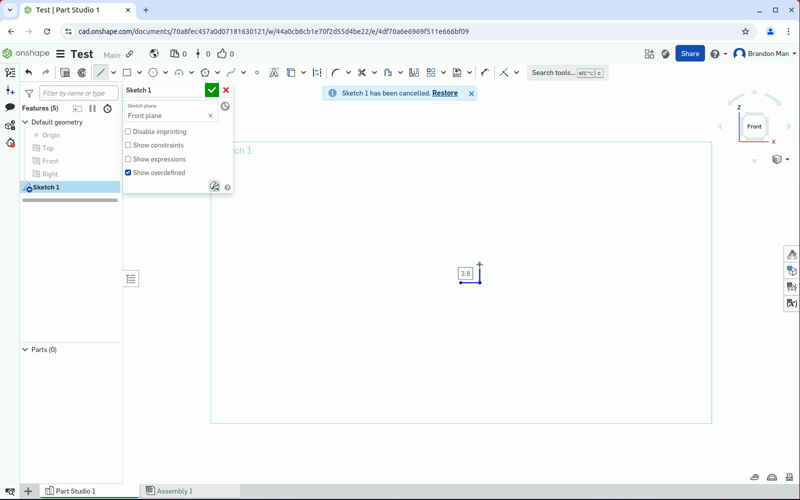
key_down(shift)
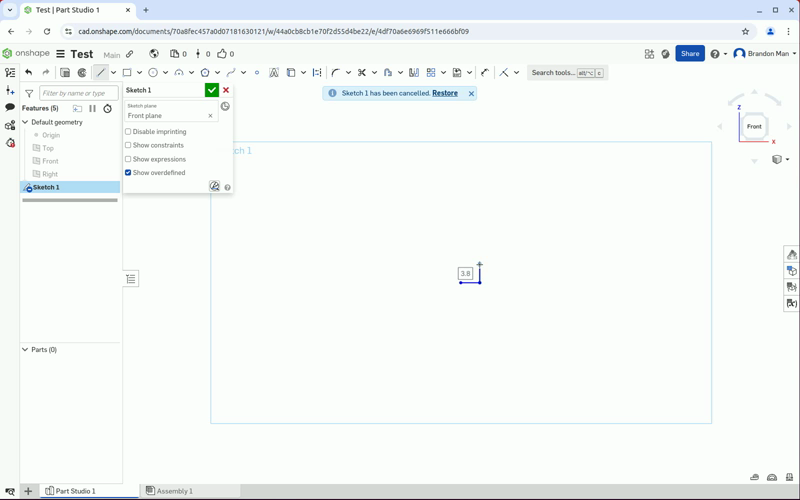
mouse_move(509, 264)
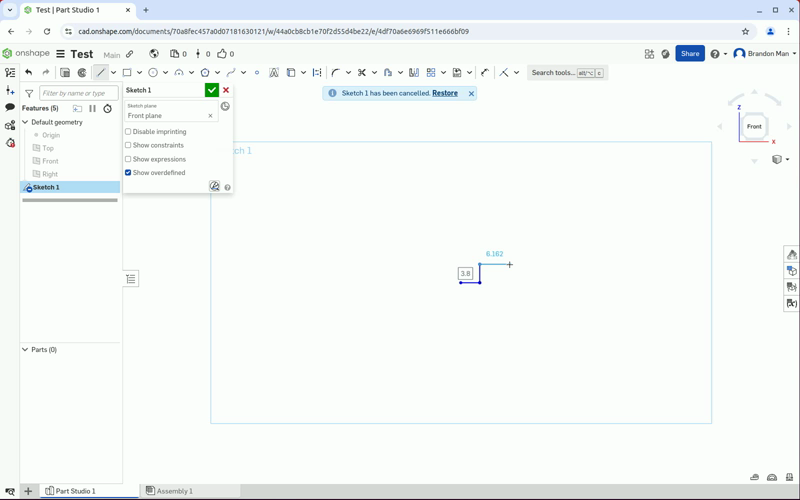
mouse_move(479, 207)
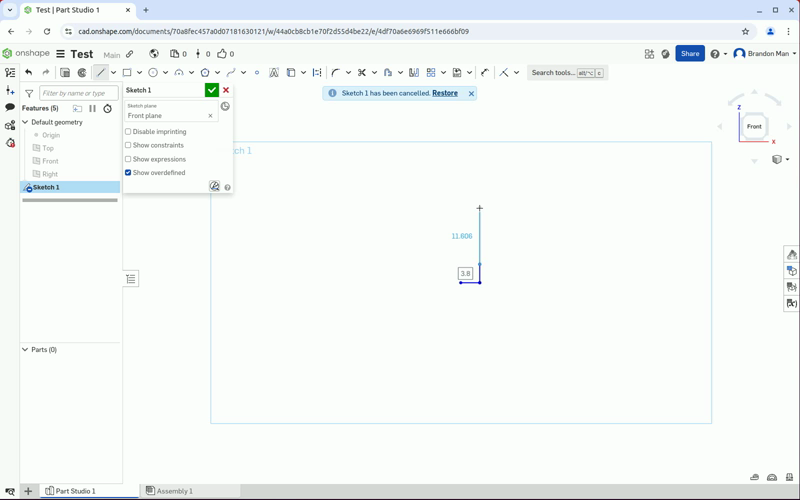
click(479, 207)
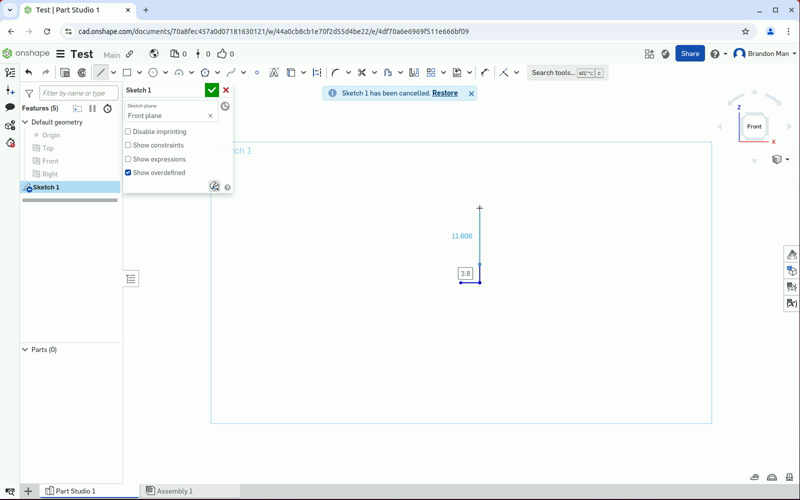
key_up(shift)
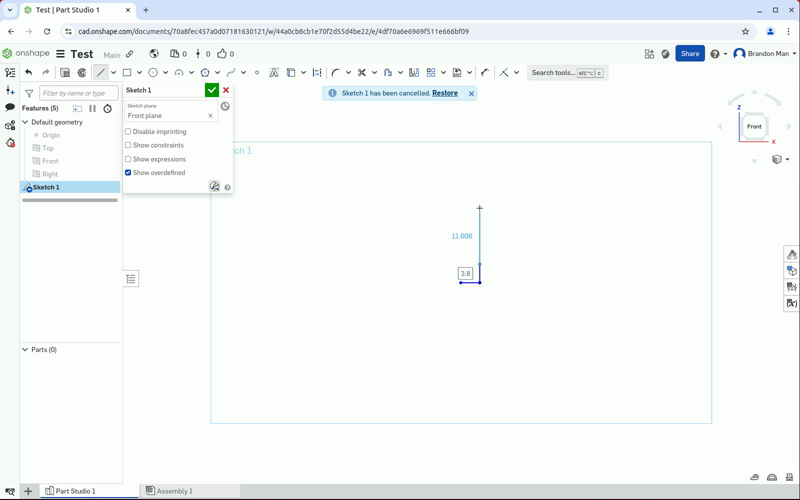
key_down(shift)
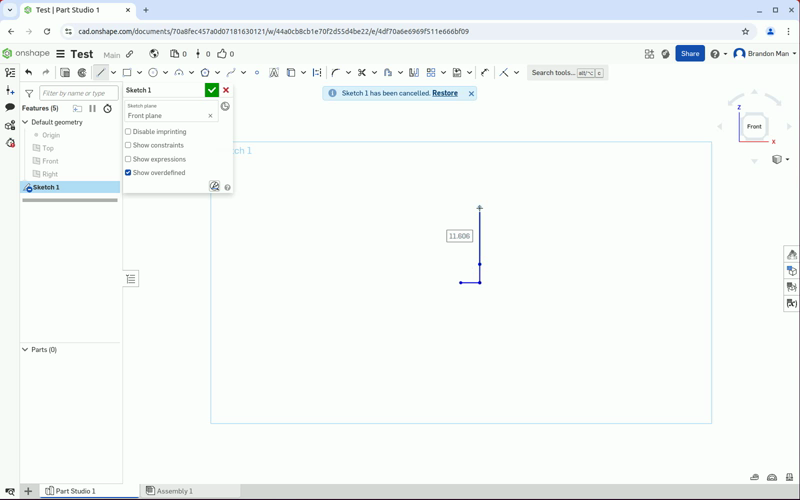
mouse_move(509, 207)
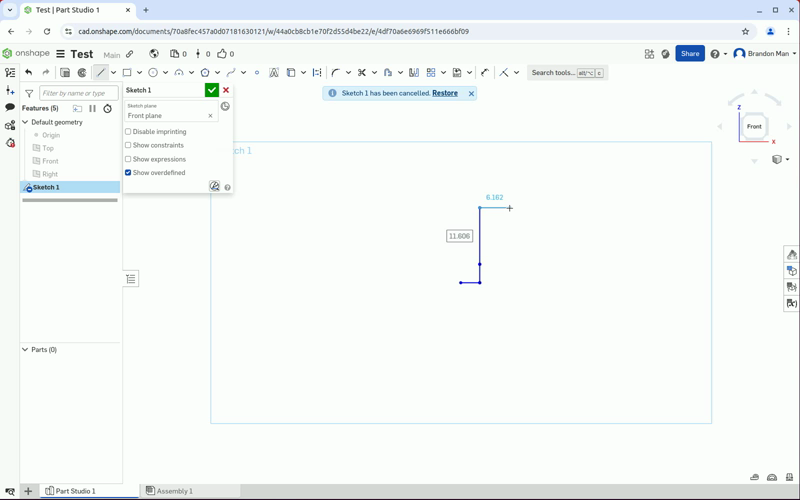
mouse_move(460, 207)
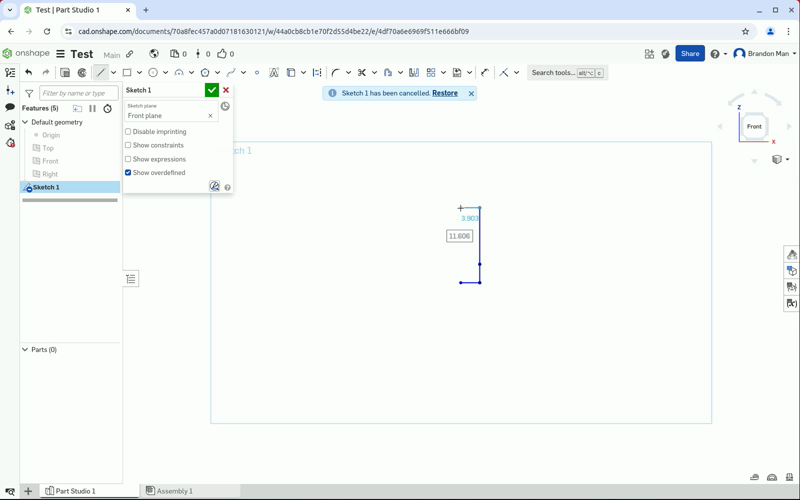
click(460, 207)
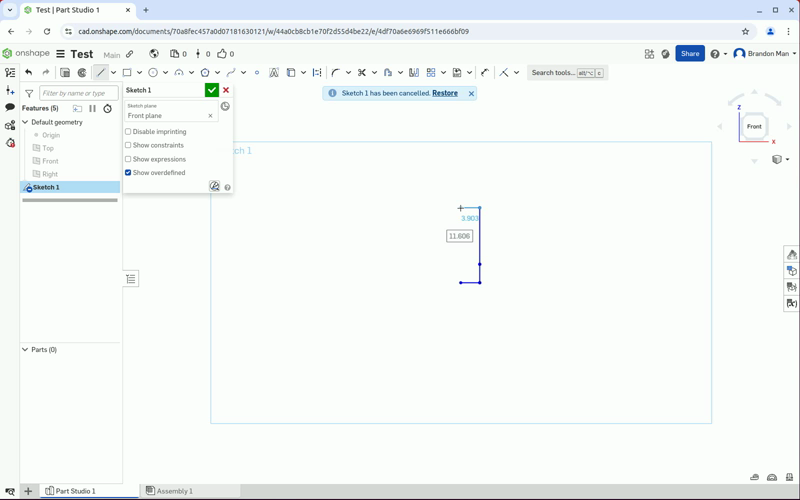
key_up(shift)
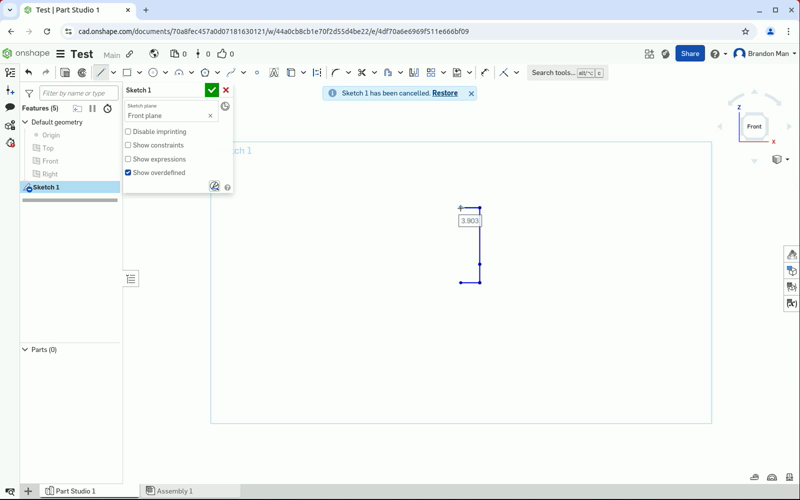
key_down(shift)
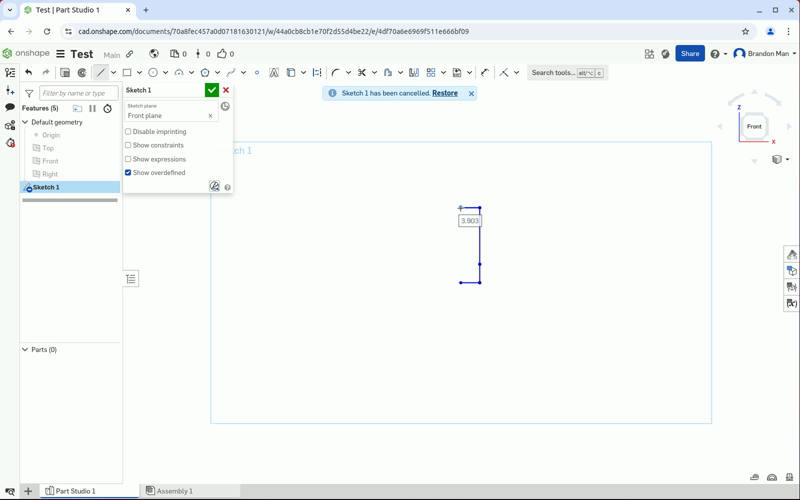
mouse_move(460, 282)
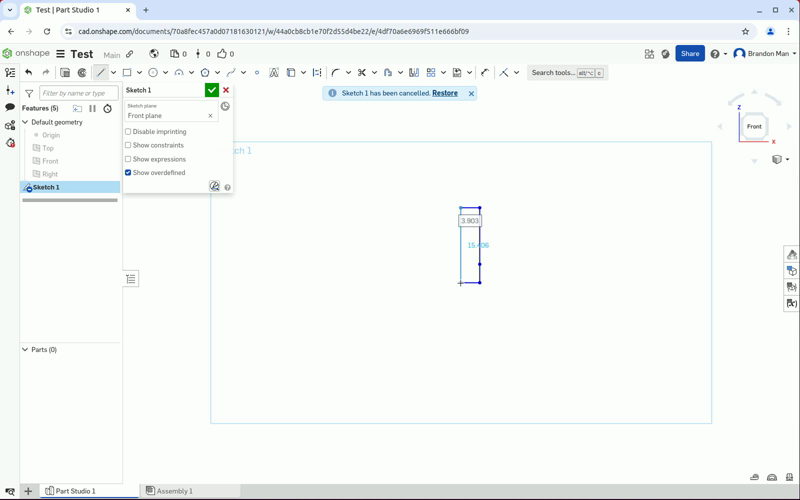
key_up(shift)
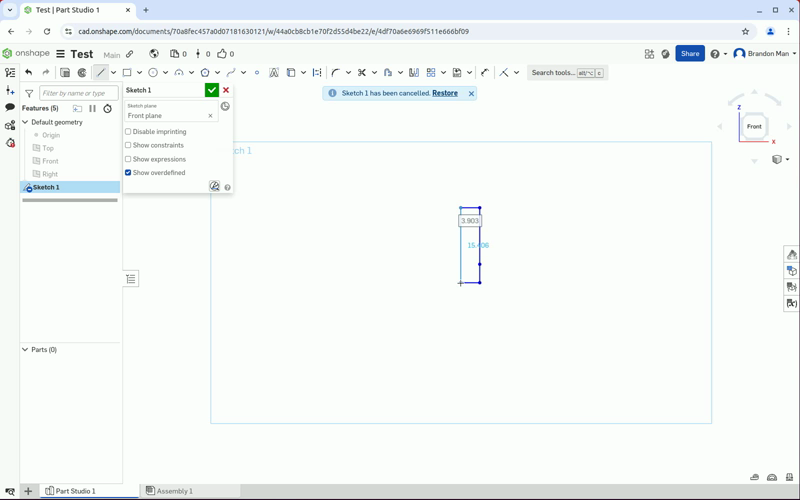
click(460, 282)
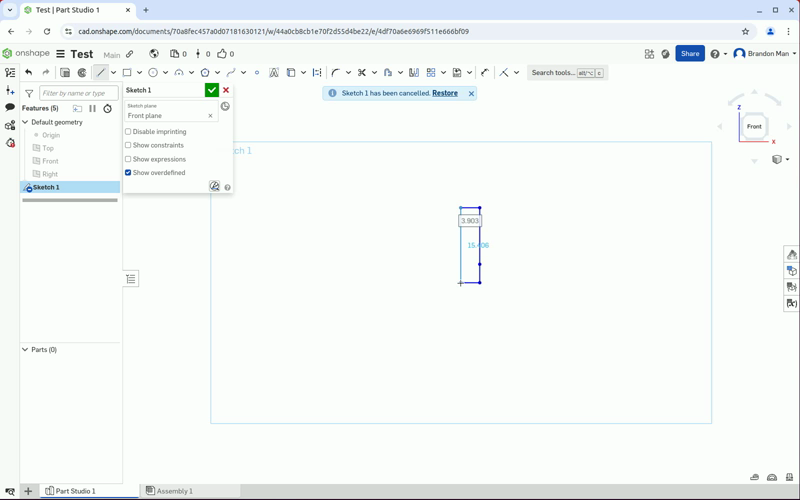
key(esc)
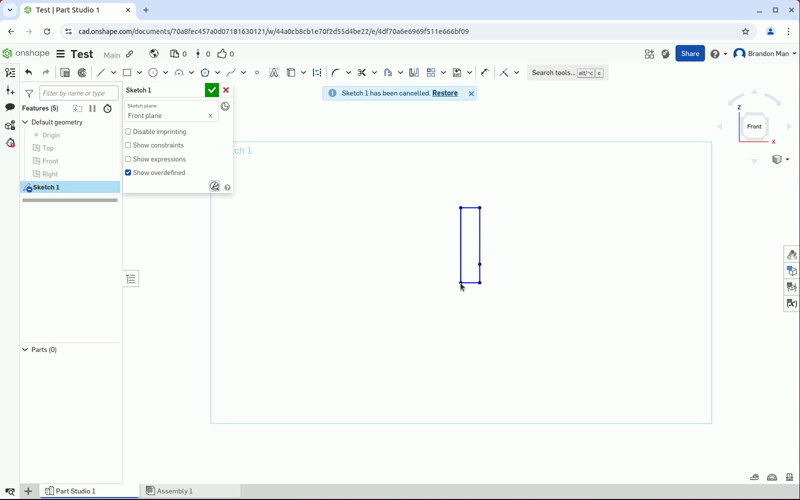
mouse_move(467, 252)
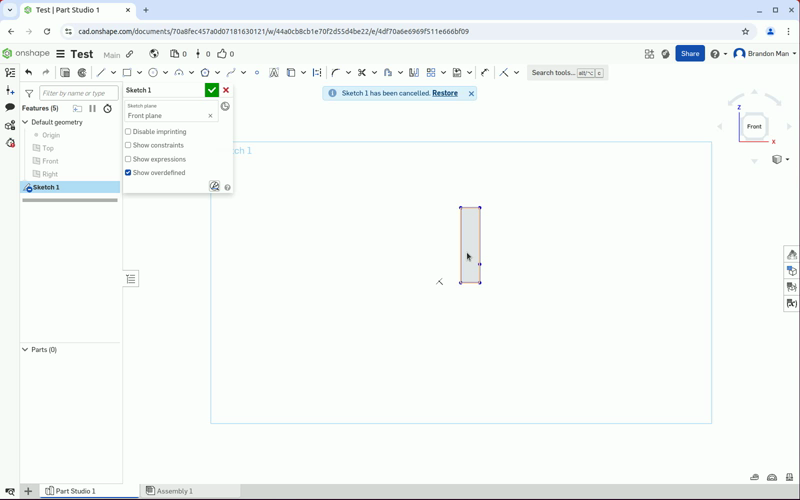
scroll(6)
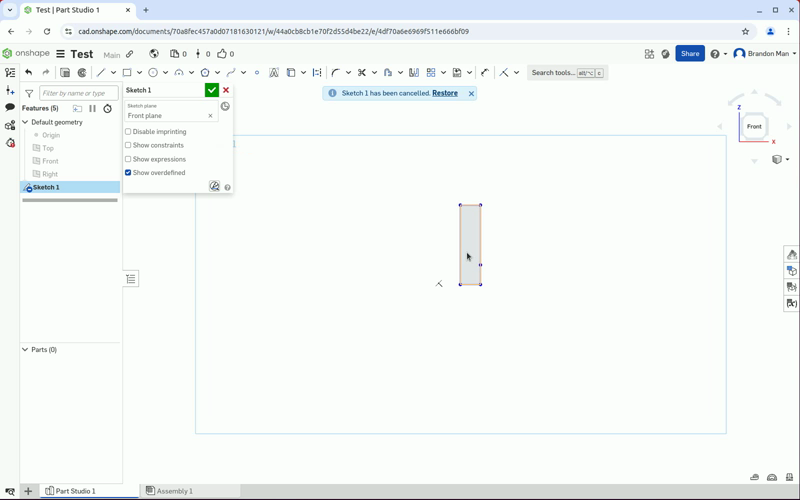
scroll(6)
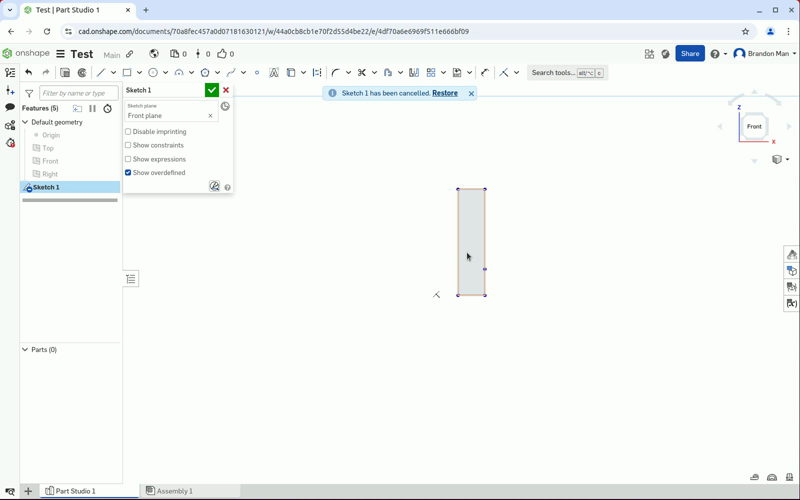
scroll(6)
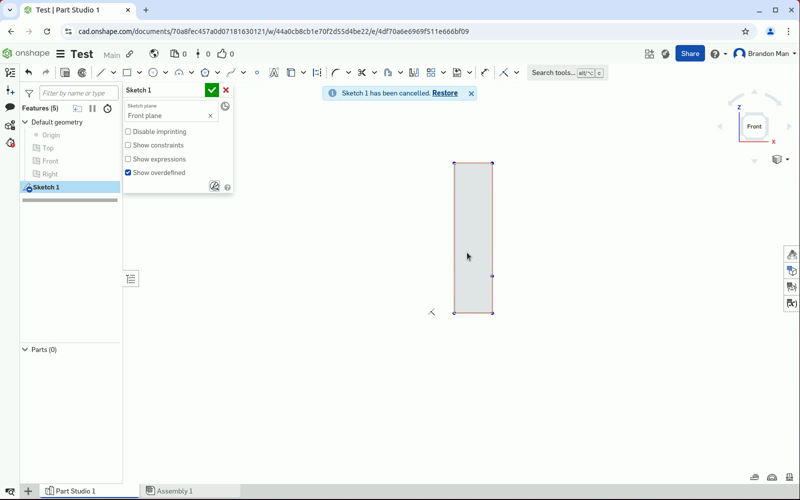
scroll(6)
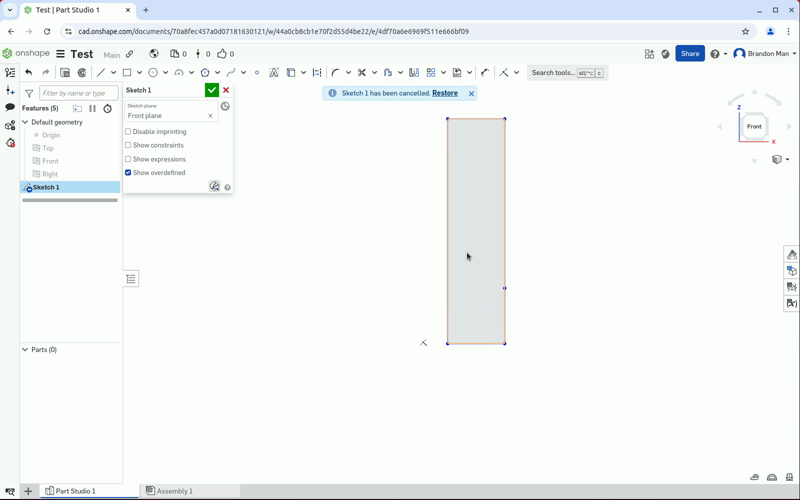
scroll(6)
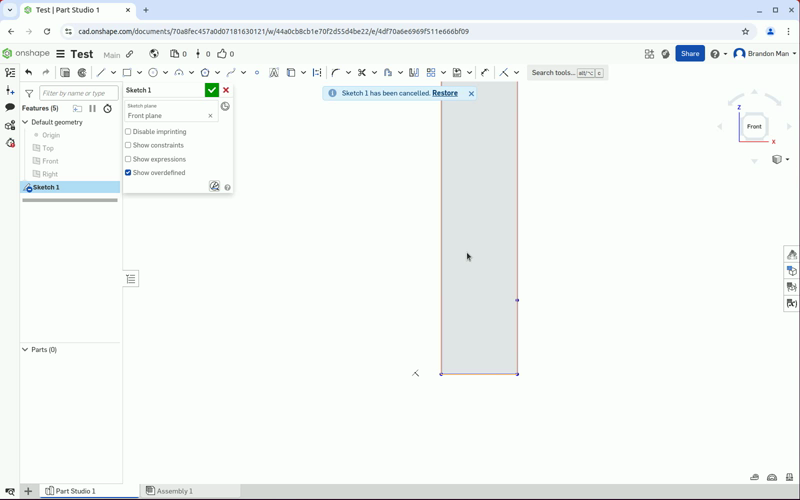
scroll(6)
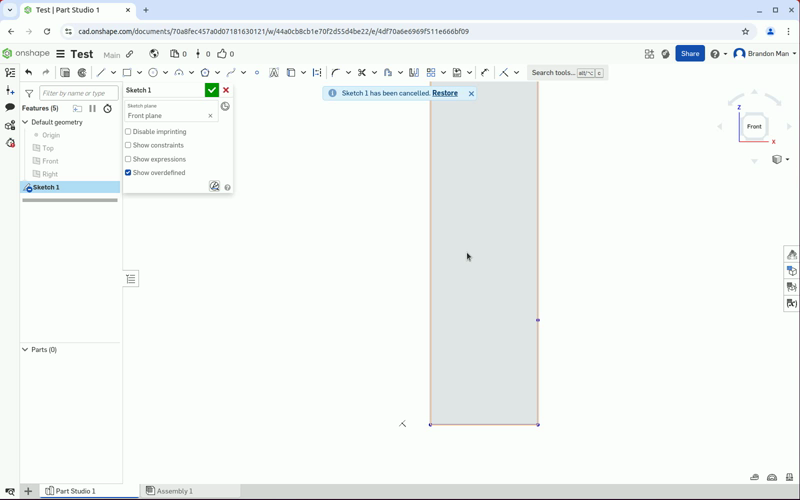
scroll(6)
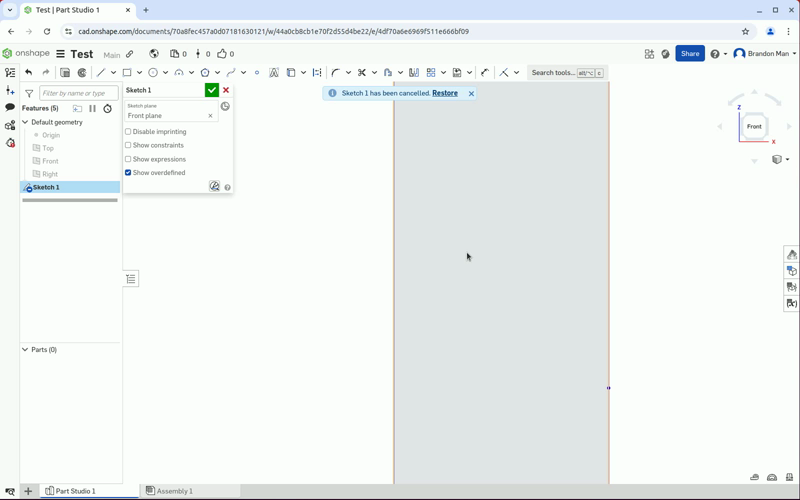
click(467, 252)
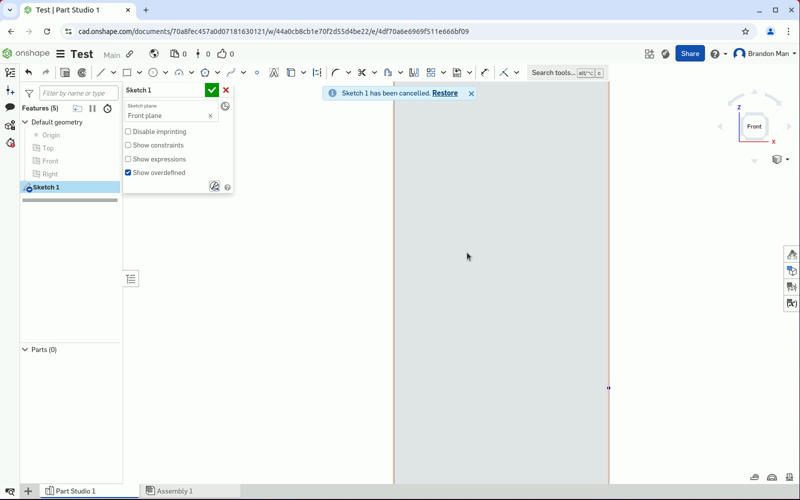
scroll(-6)
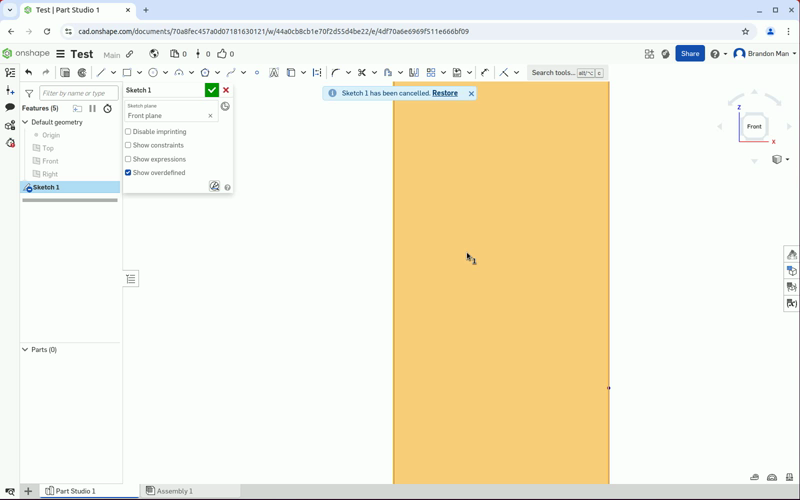
scroll(-6)
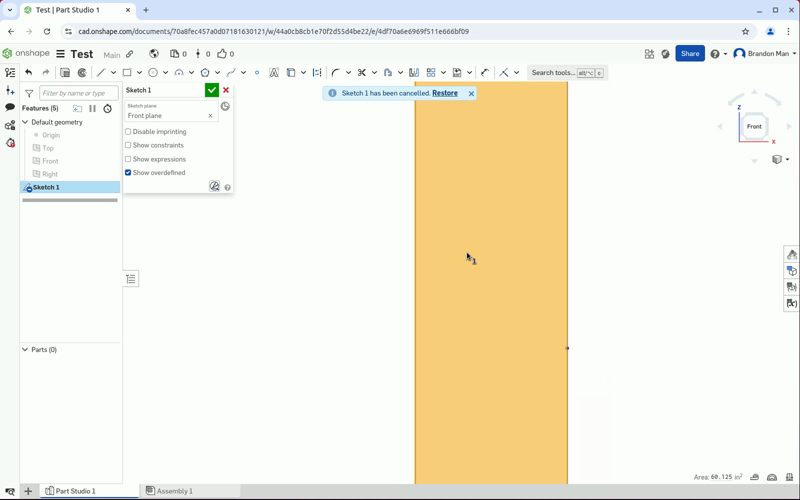
scroll(-6)
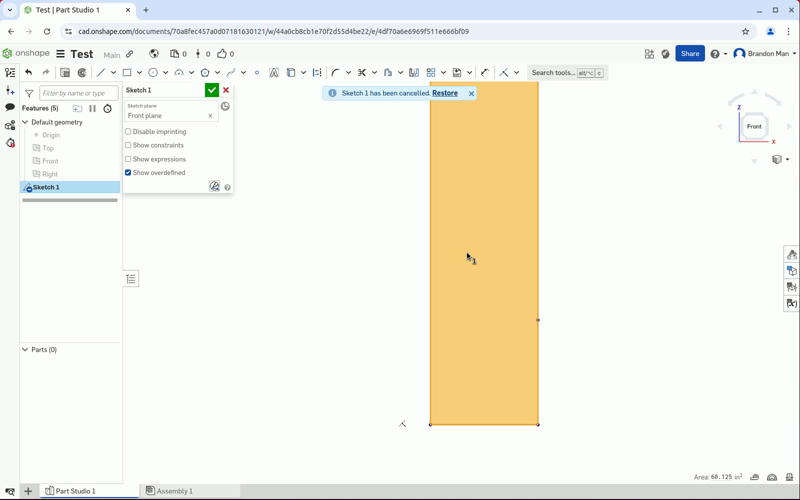
scroll(-6)
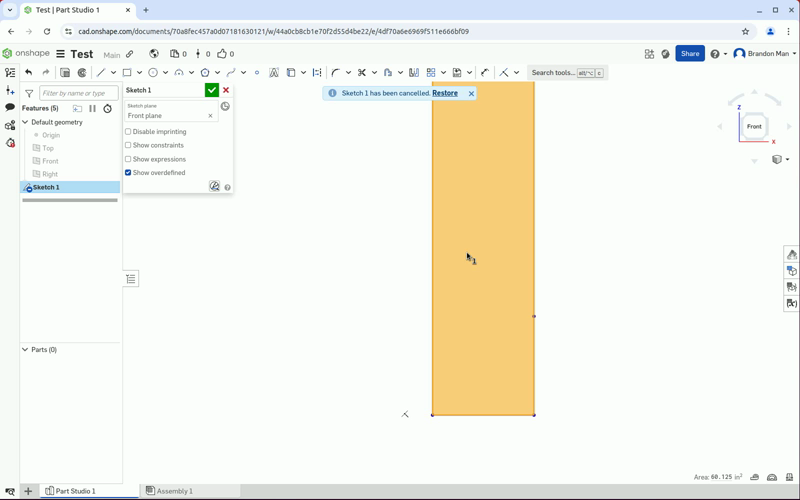
scroll(-6)
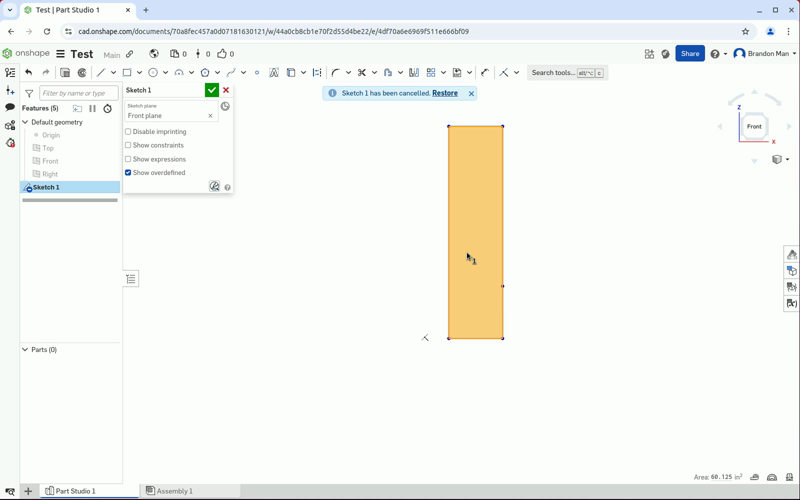
scroll(-6)
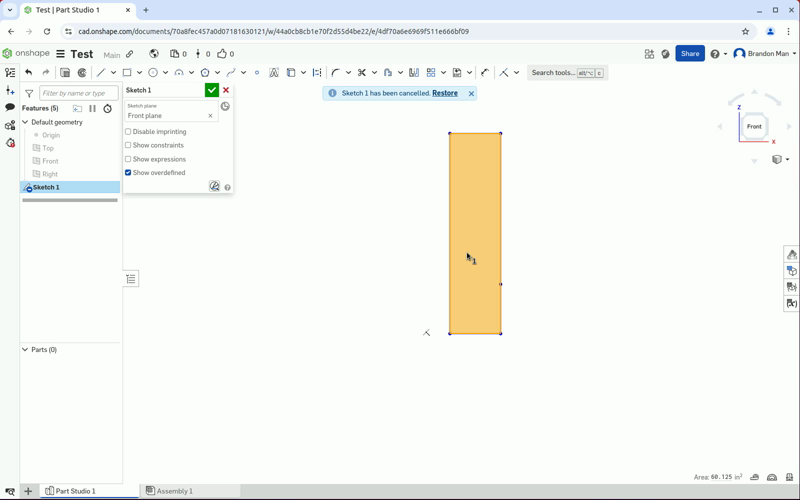
scroll(-6)
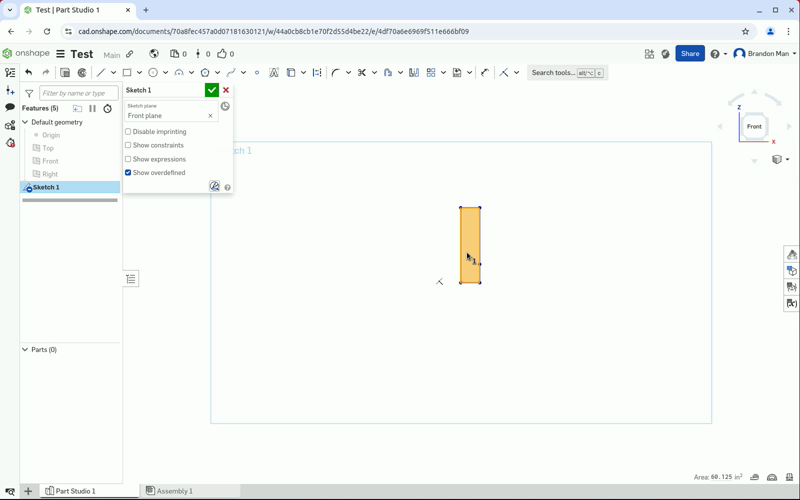
mouse_move(73, 352)
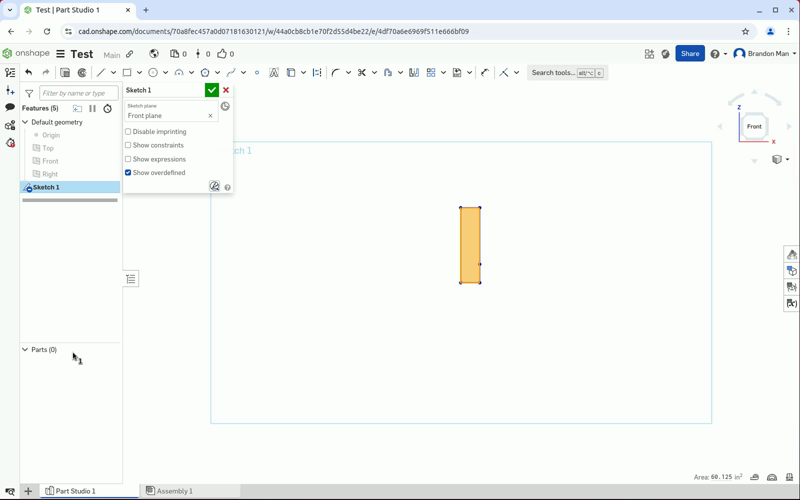
key(shift+y)
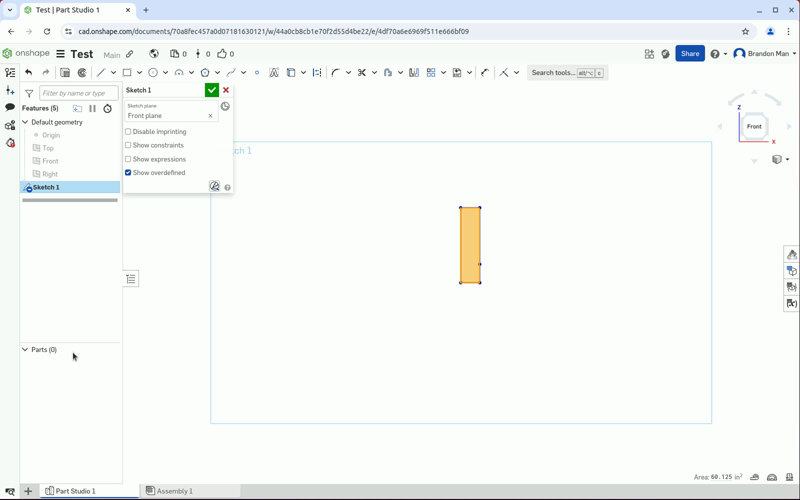
key(shift+e)
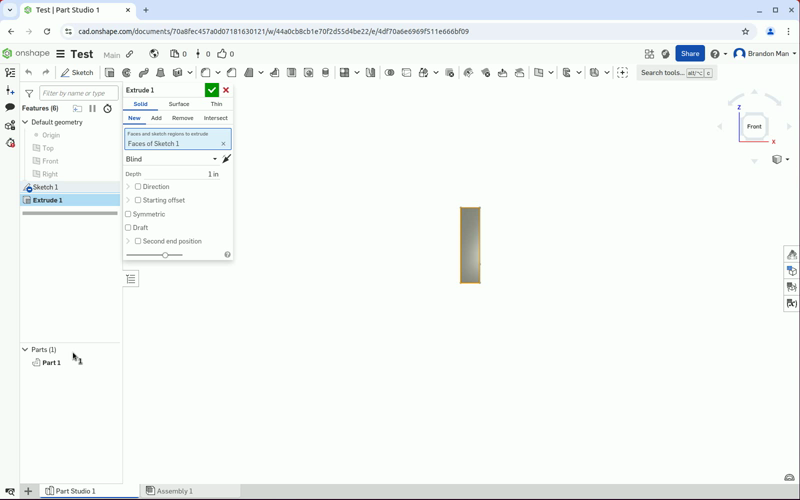
mouse_move(143, 106)
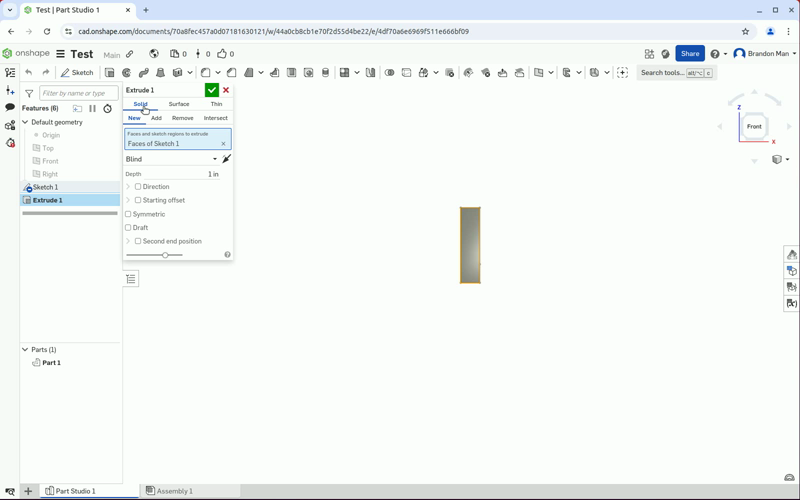
click(143, 106)
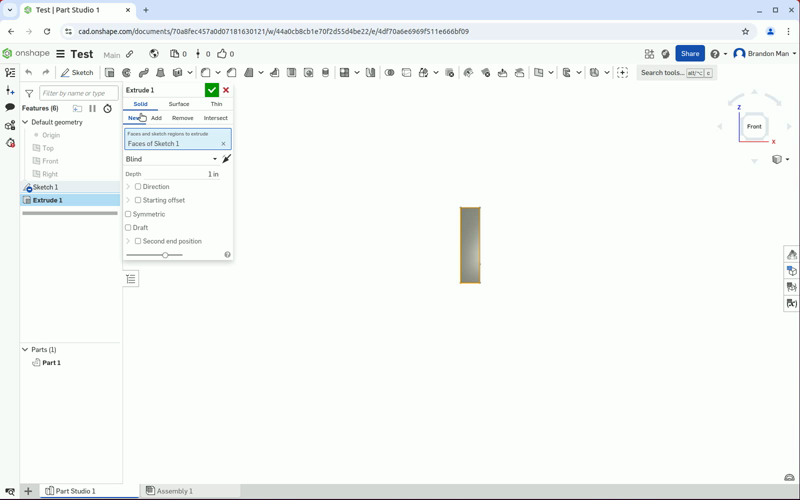
mouse_move(137, 120)
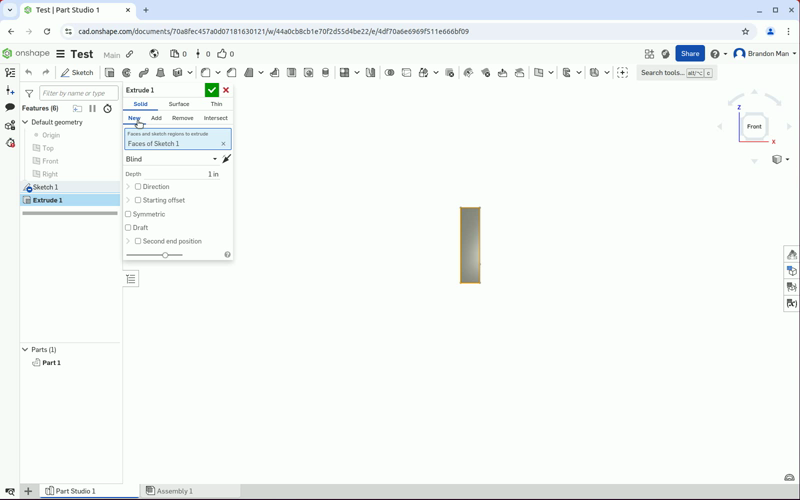
click(137, 120)
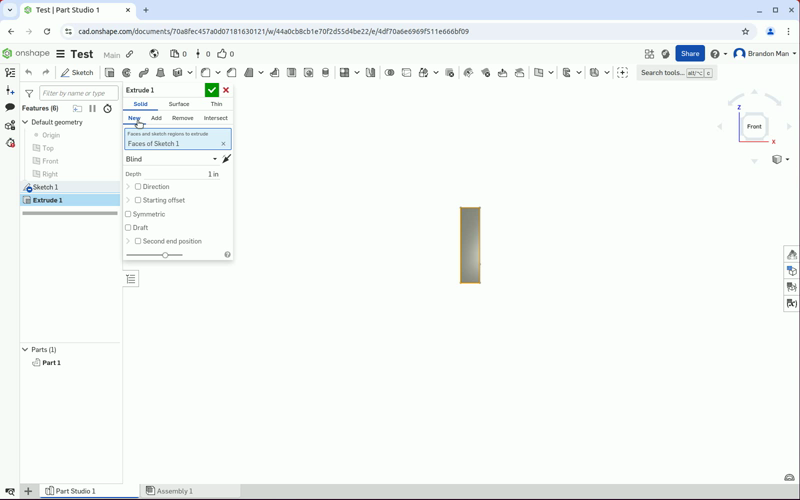
key(tab, 4)
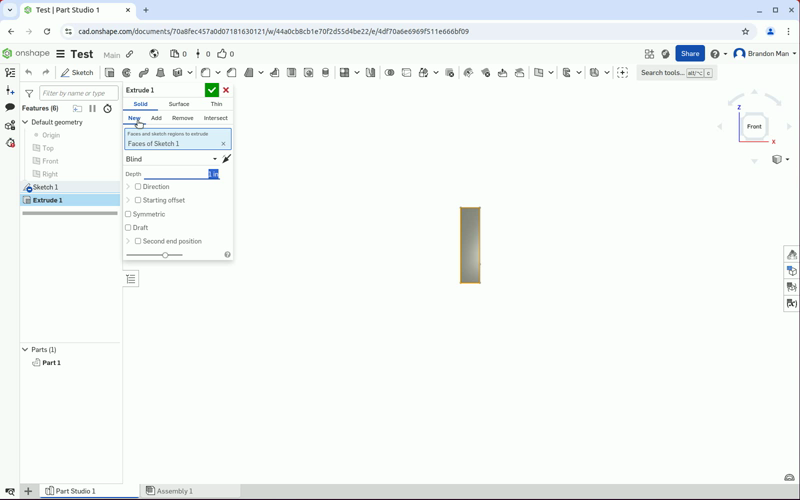
text(15.405)
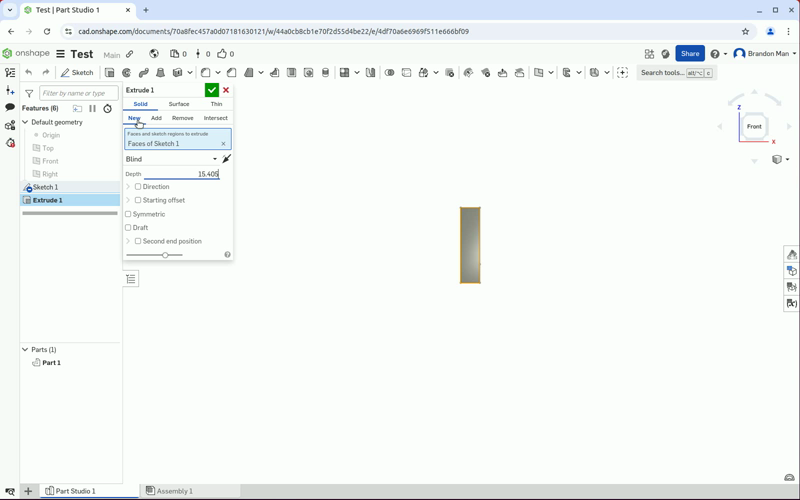
key(enter)
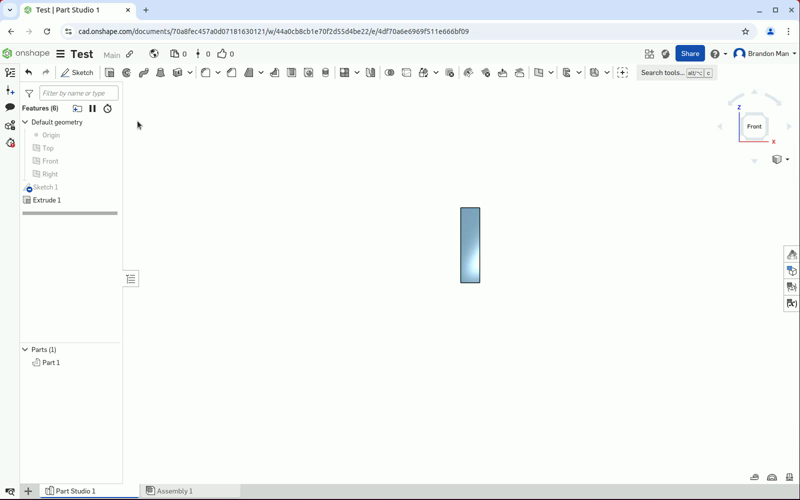
key(shift+h)
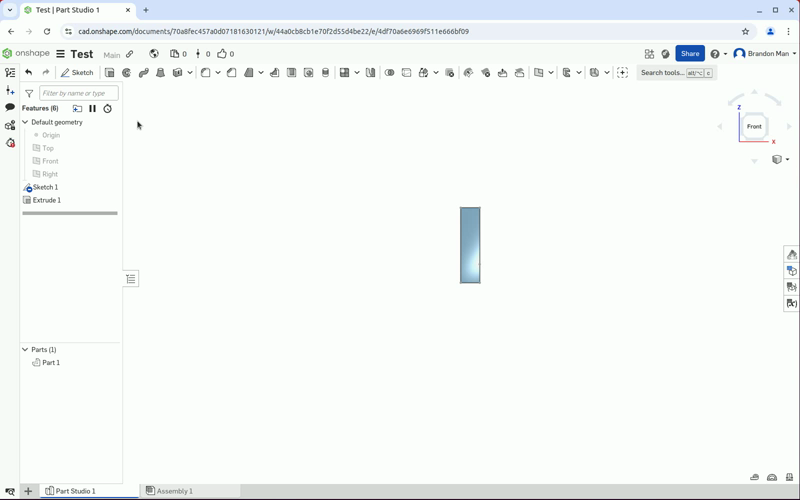
key(shift+h)
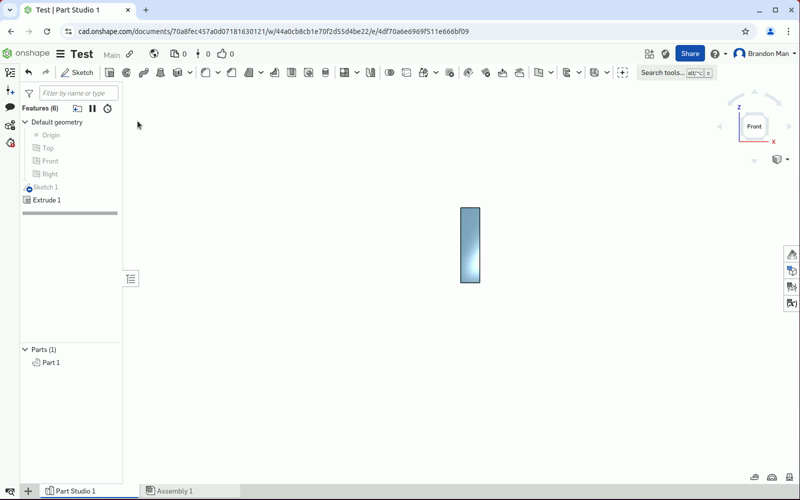
mouse_move(73, 189)
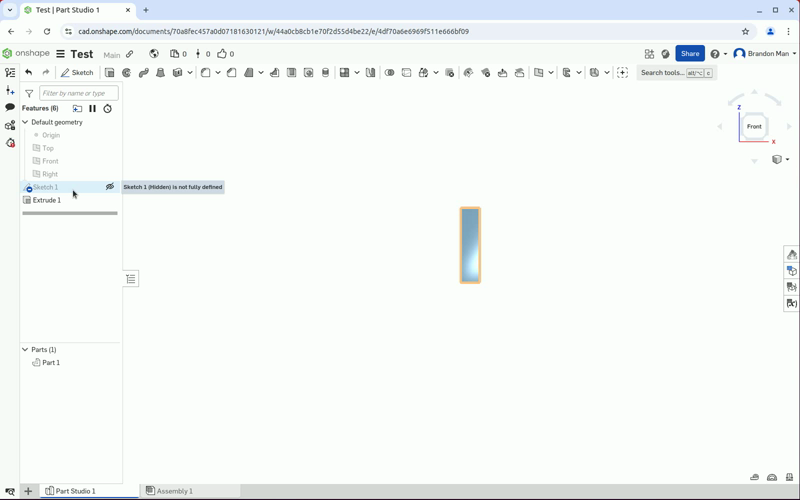
click(73, 189)
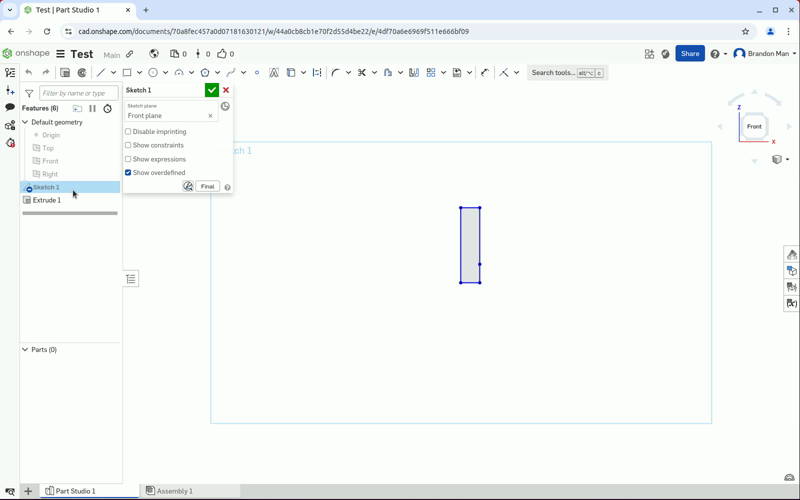
mouse_move(229, 92)
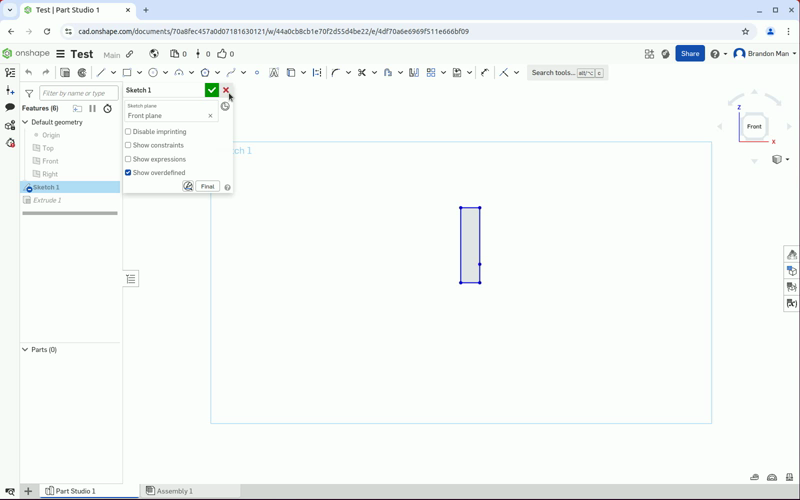
click(229, 92)
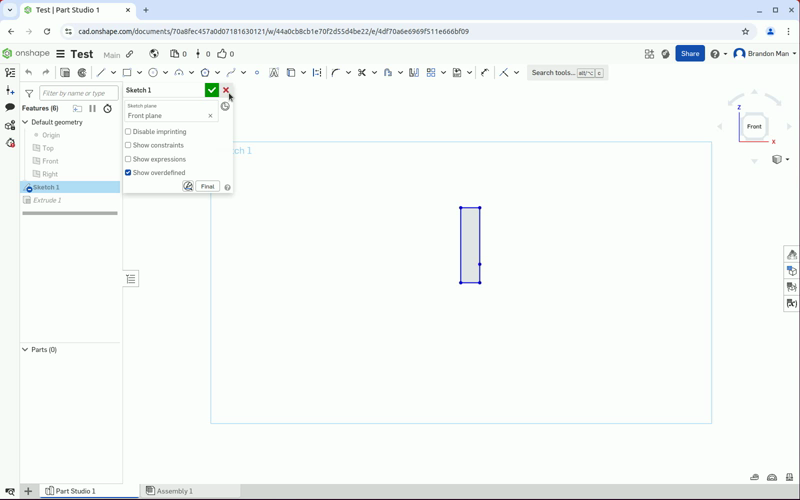
key(shift+s)
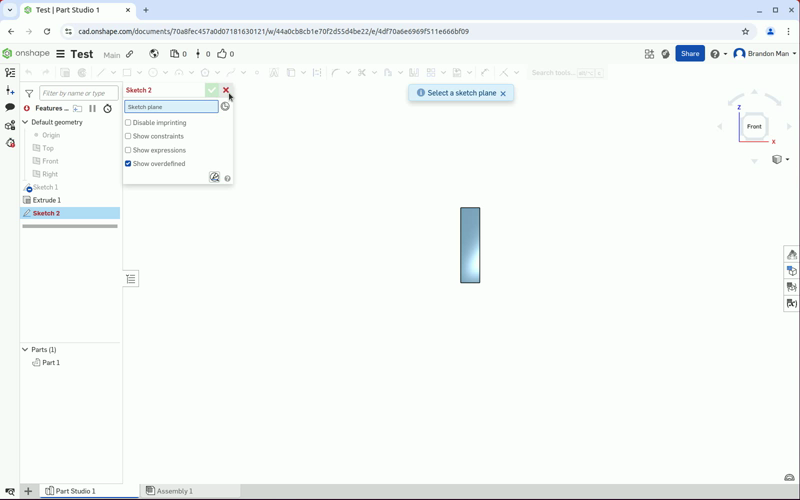
mouse_move(73, 163)
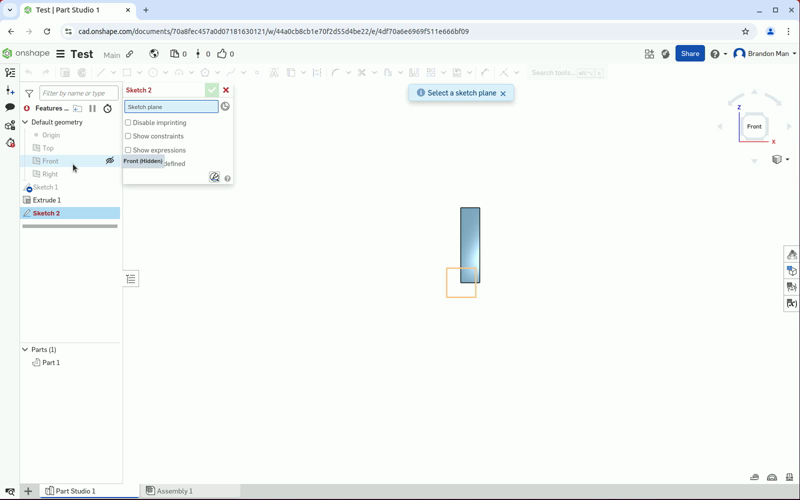
click(73, 163)
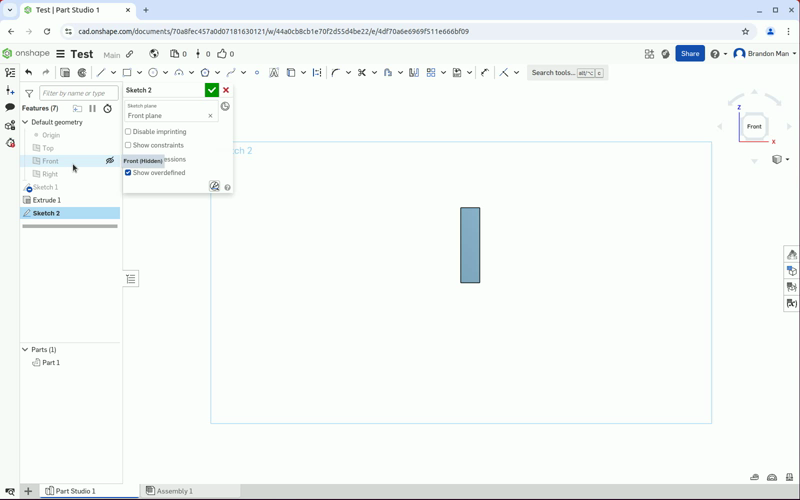
mouse_move(73, 352)
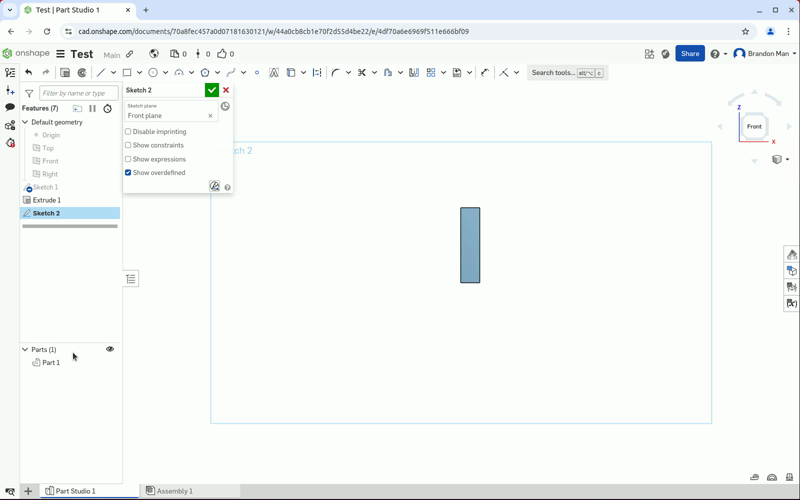
key(y)
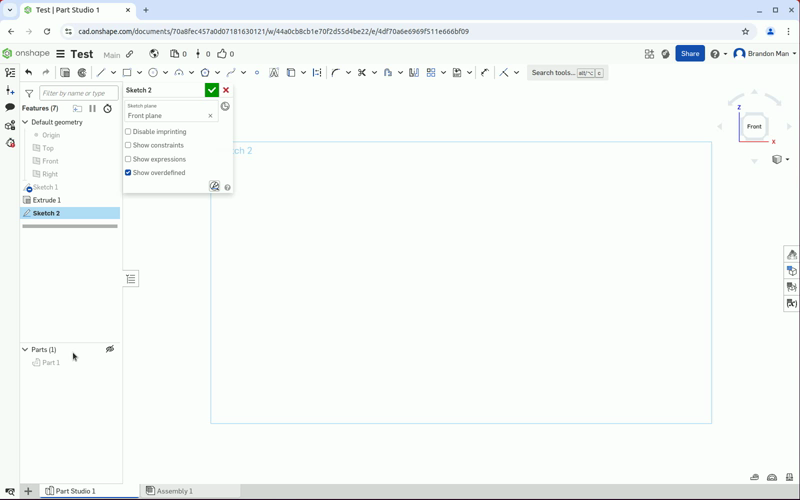
key(l)
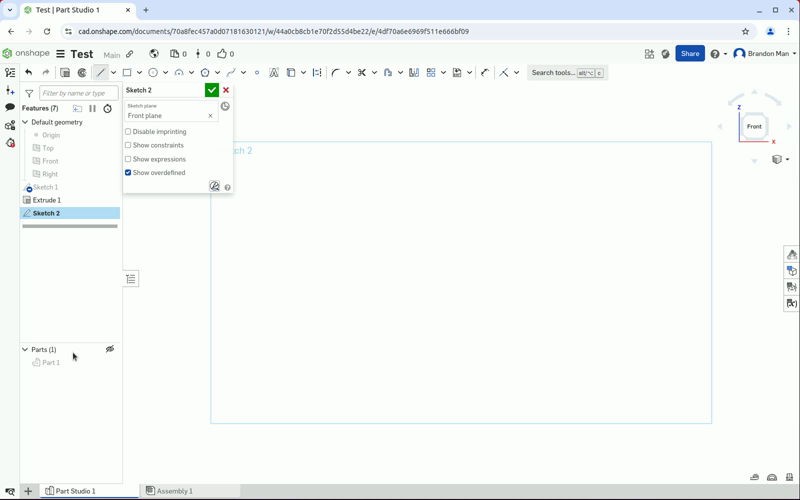
key_down(shift)
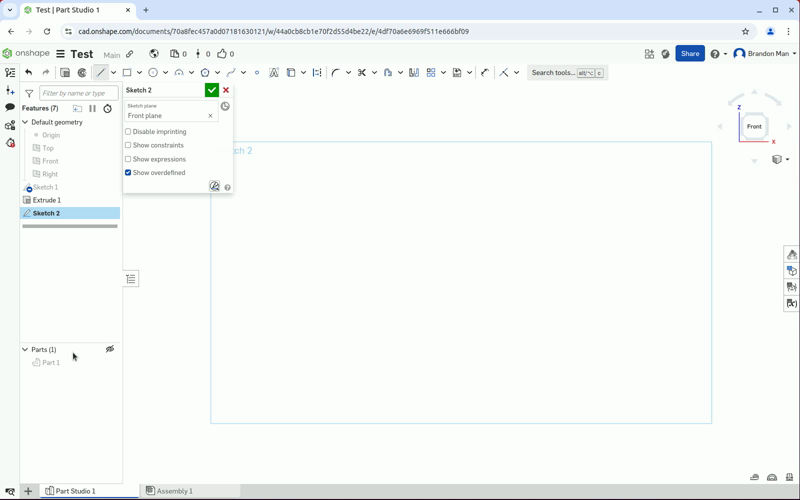
mouse_move(479, 282)
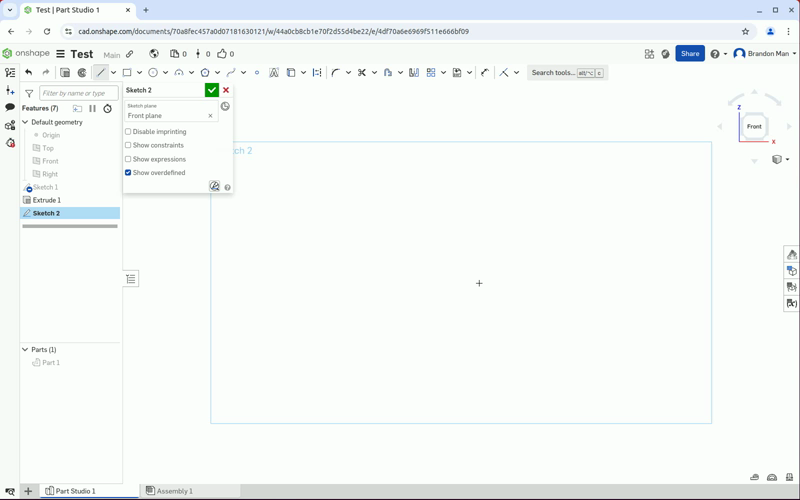
click(479, 282)
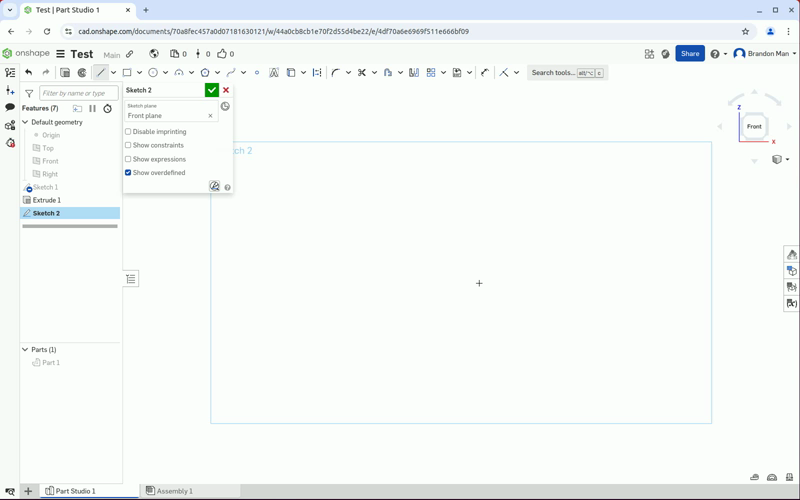
key_up(shift)
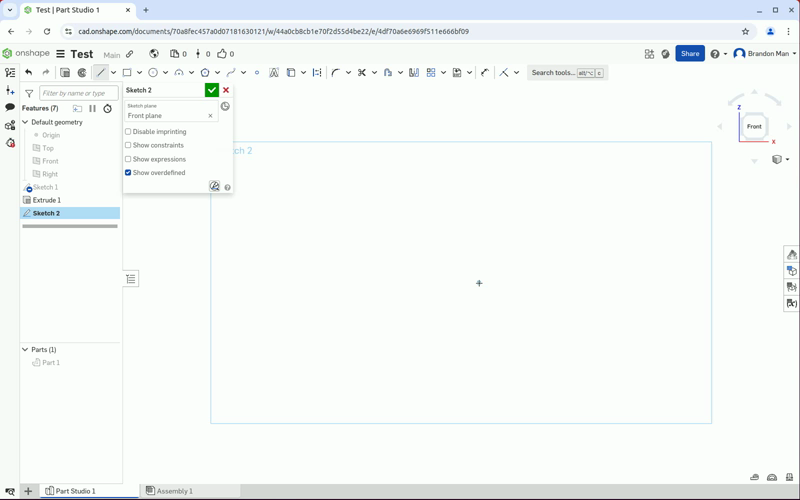
key_down(shift)
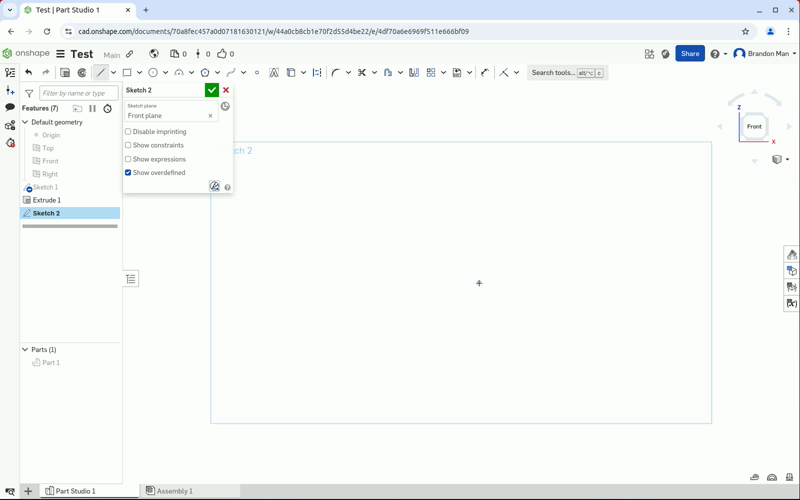
mouse_move(509, 282)
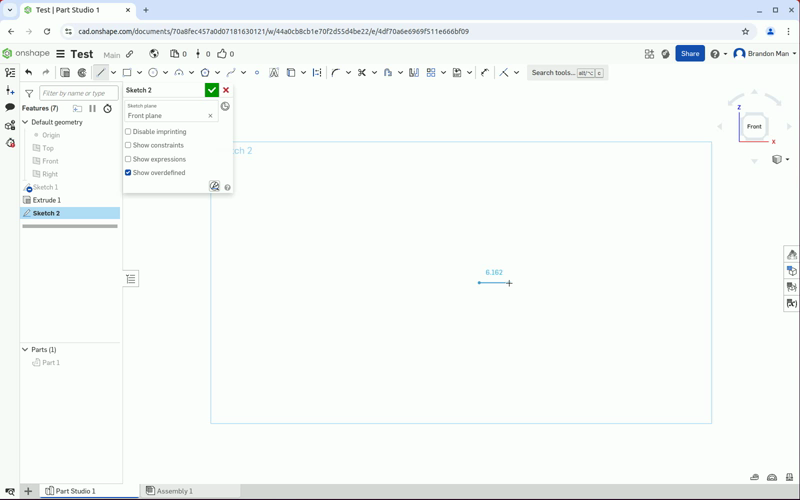
mouse_move(517, 282)
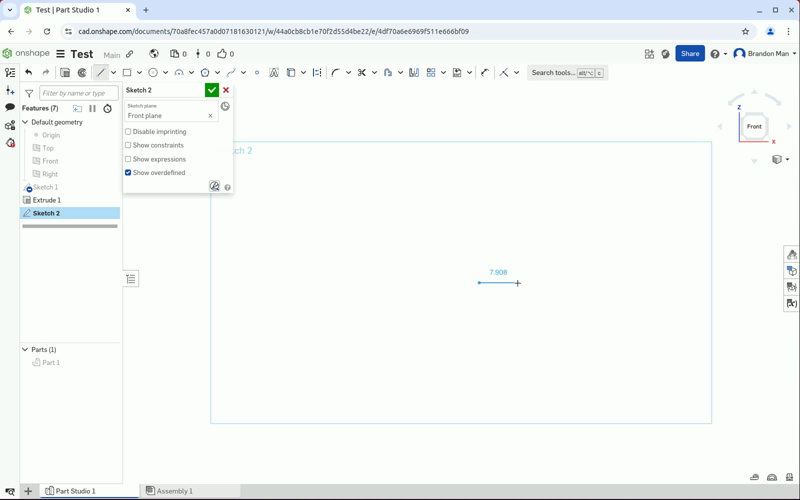
click(517, 282)
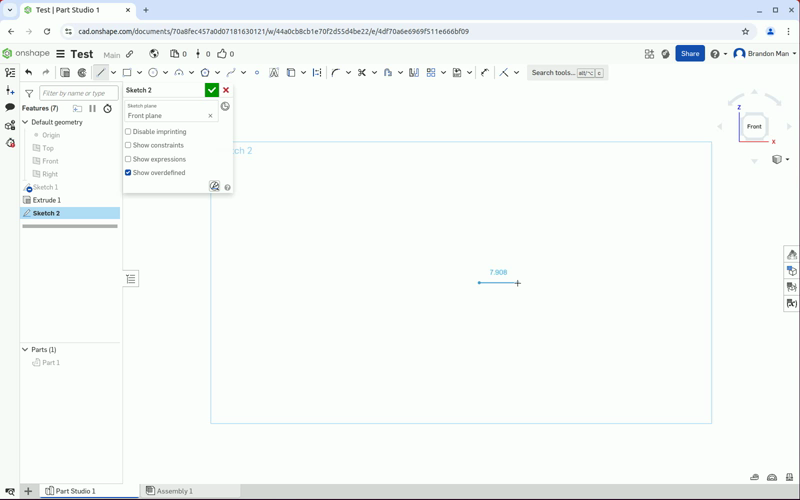
key_up(shift)
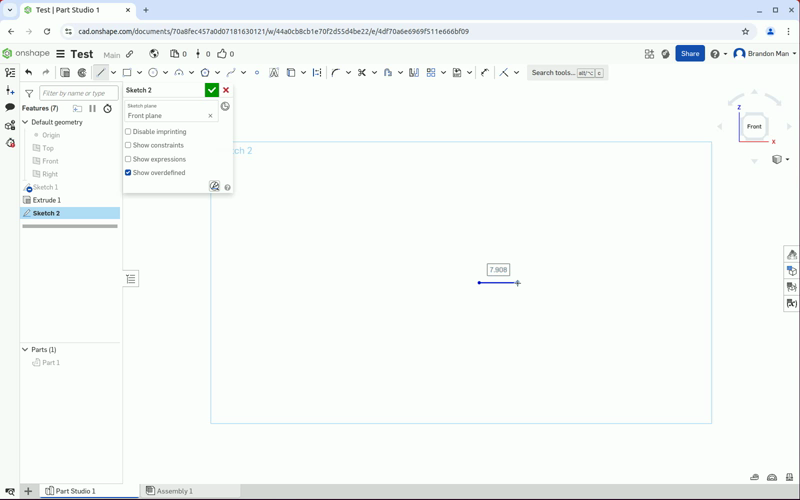
key_down(shift)
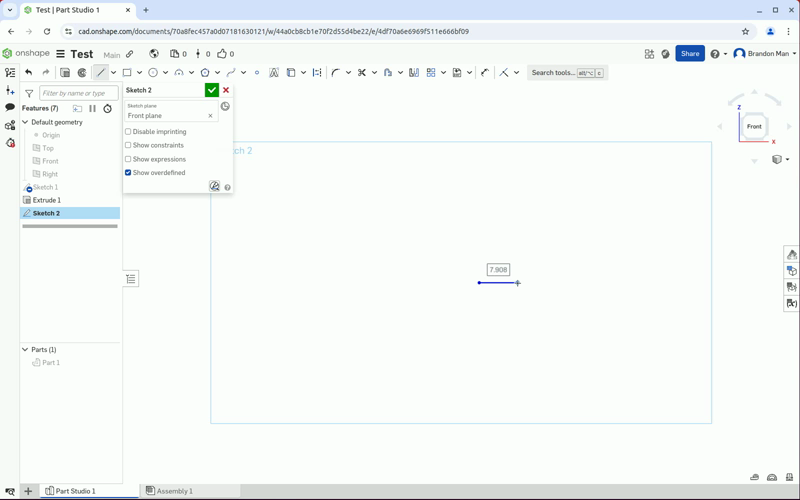
mouse_move(547, 282)
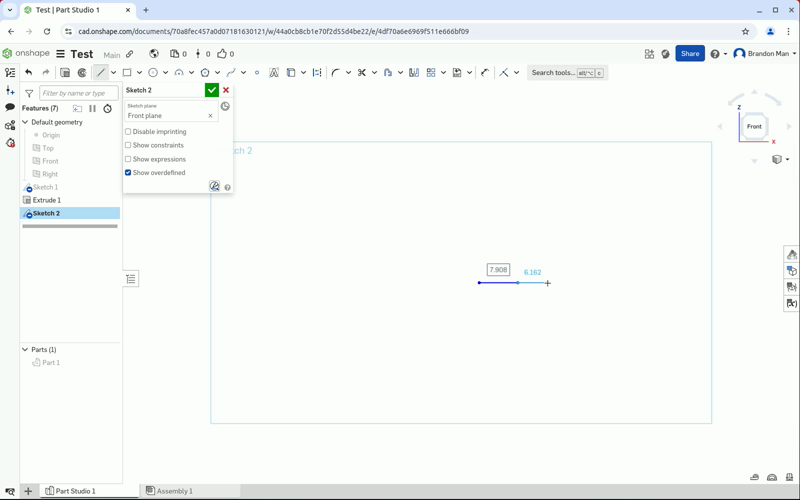
mouse_move(517, 263)
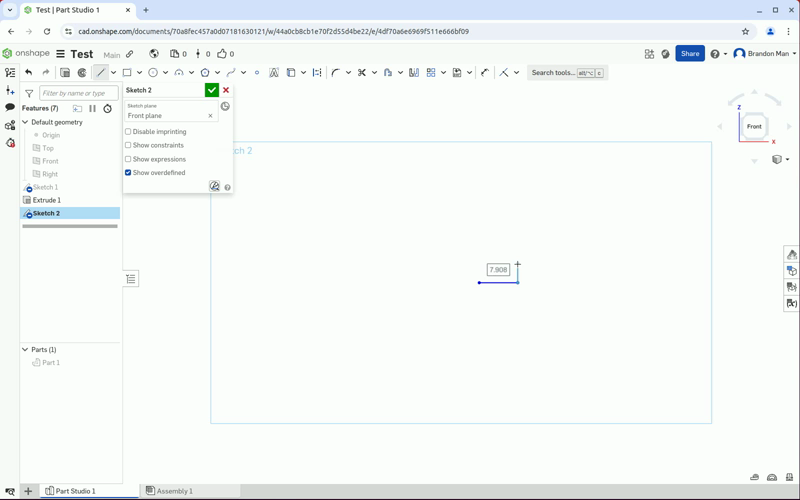
click(517, 263)
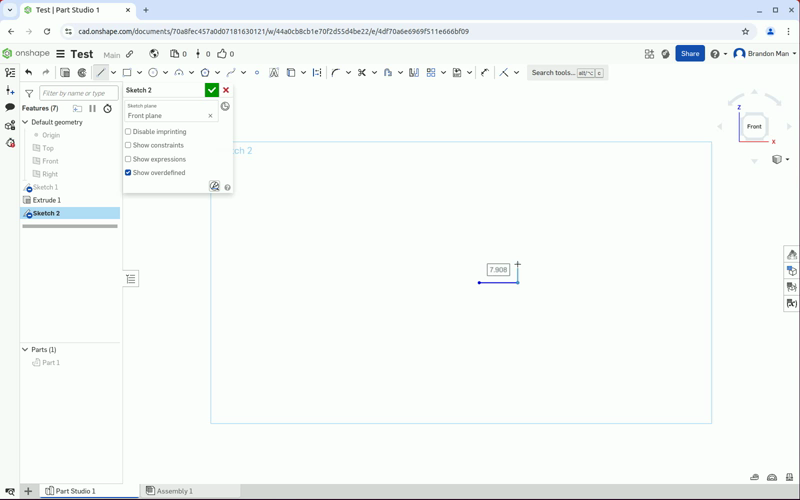
key_up(shift)
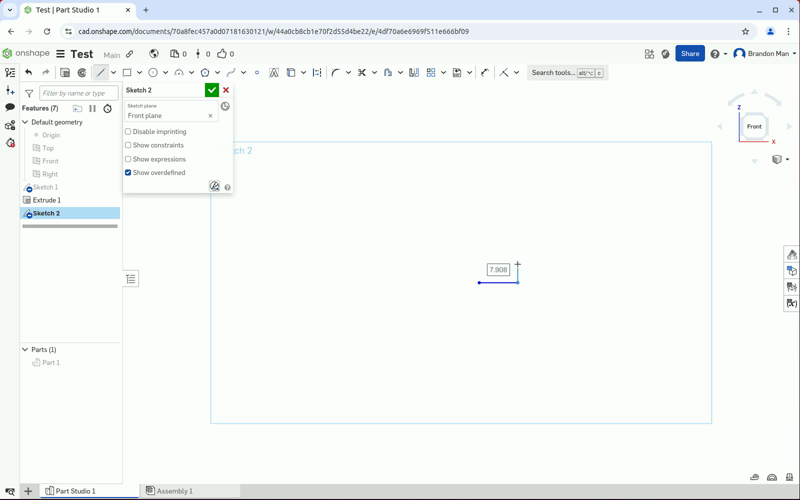
key_down(shift)
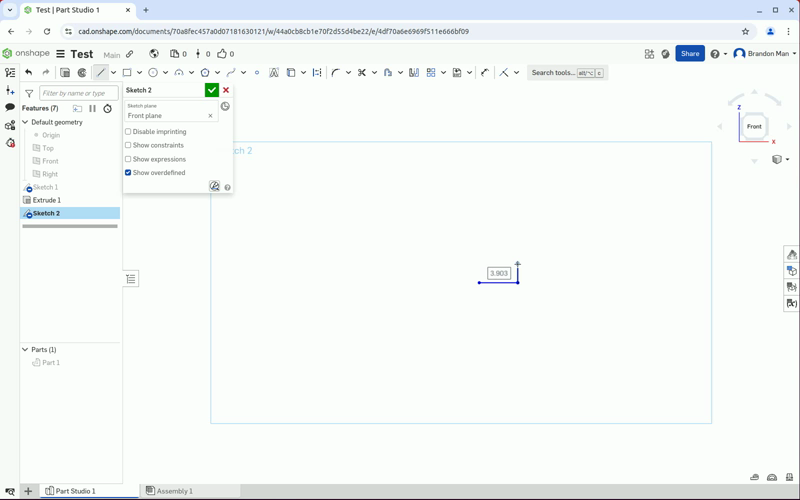
mouse_move(547, 263)
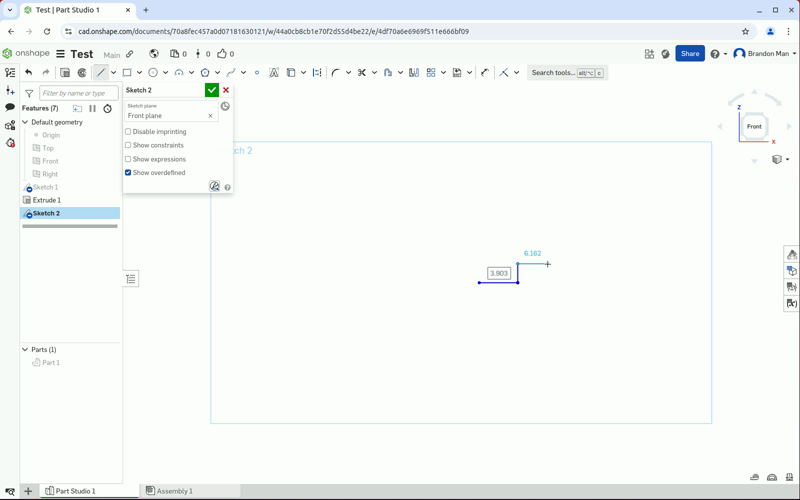
mouse_move(479, 263)
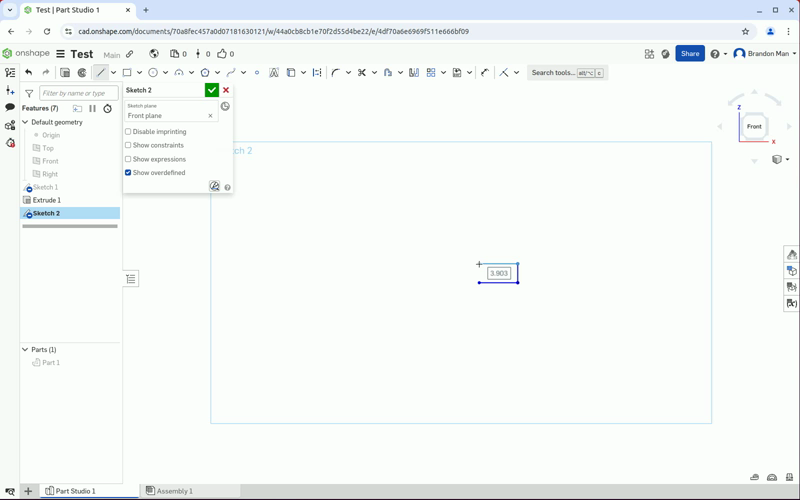
click(479, 263)
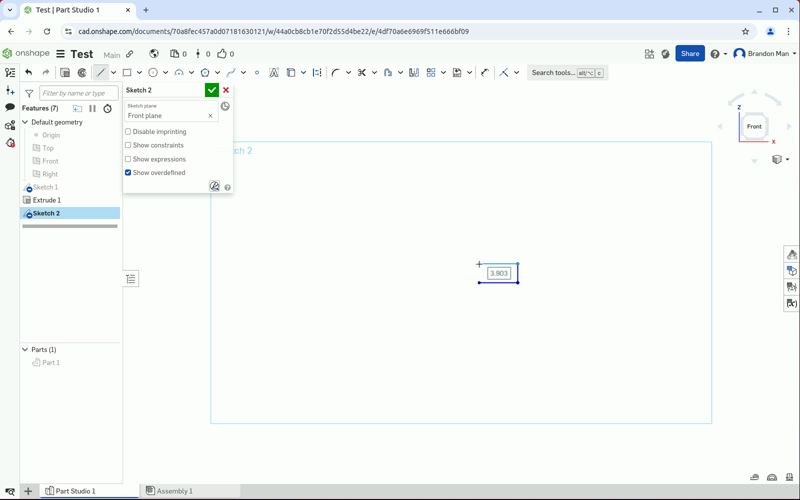
key_up(shift)
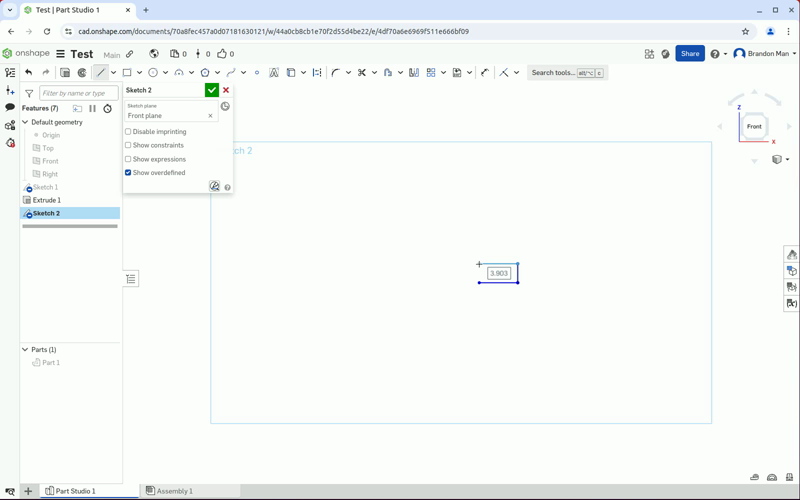
mouse_move(509, 263)
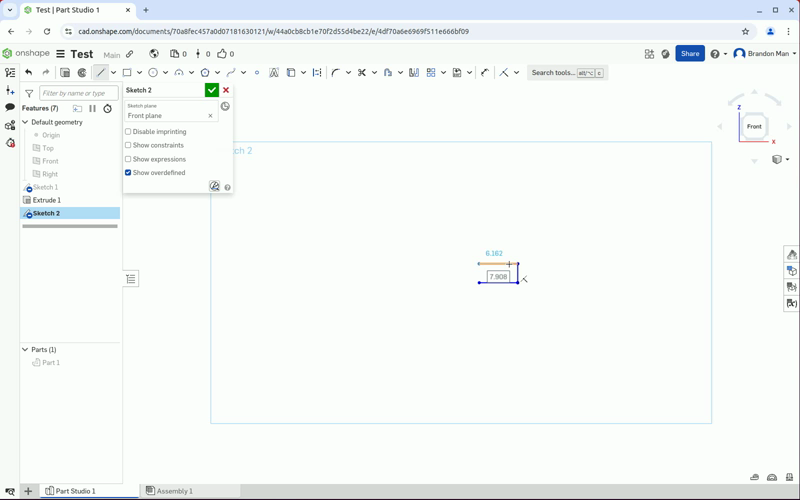
key_down(shift)
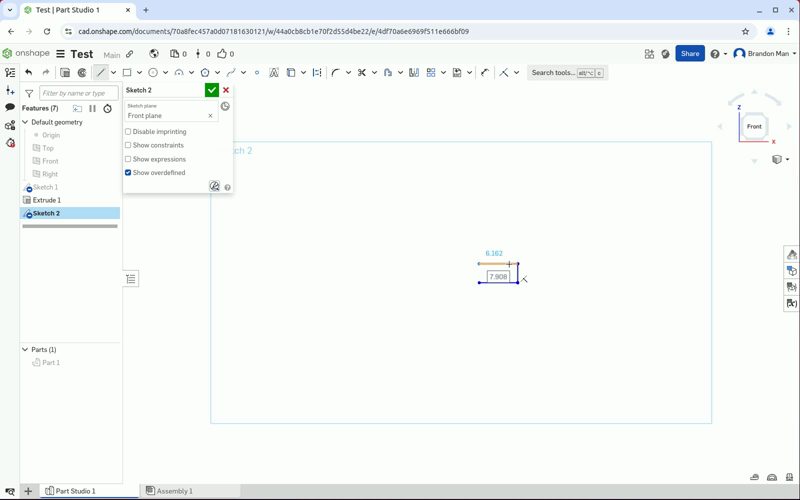
mouse_move(479, 282)
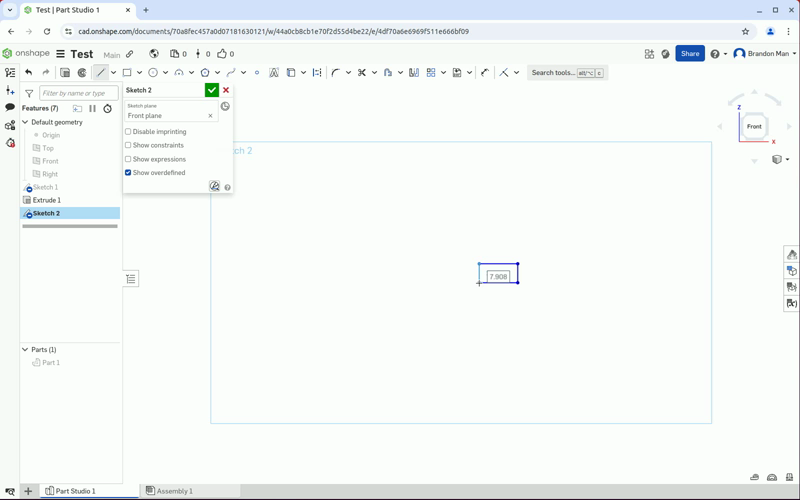
key_up(shift)
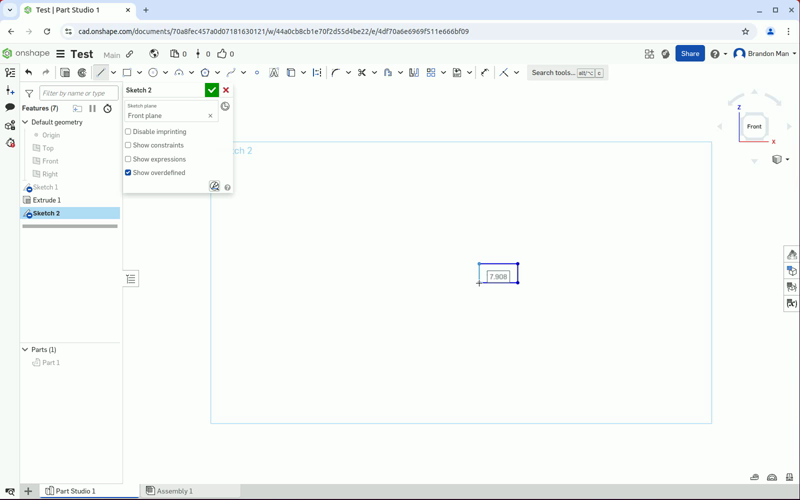
click(479, 282)
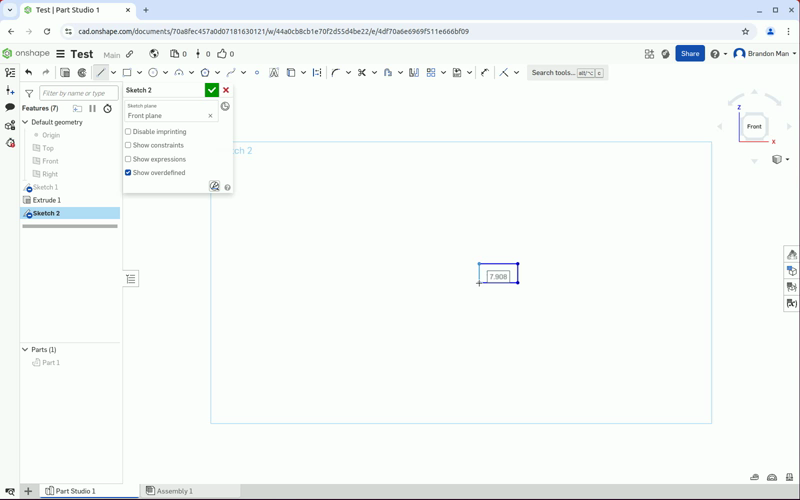
key(esc)
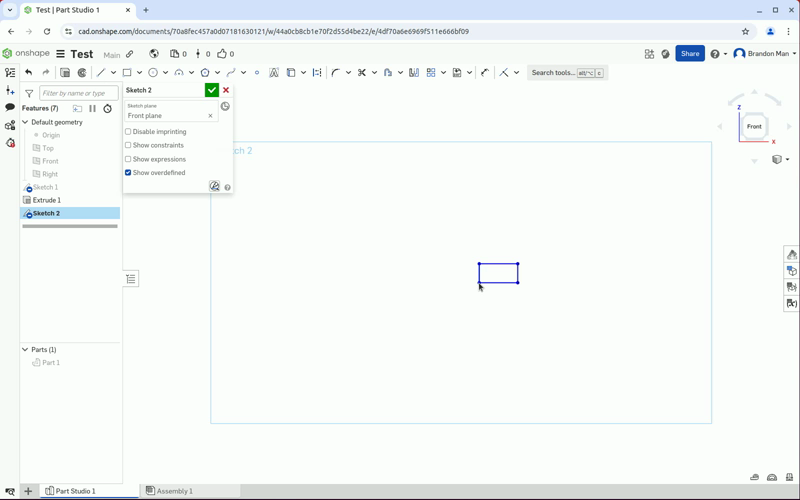
mouse_move(484, 266)
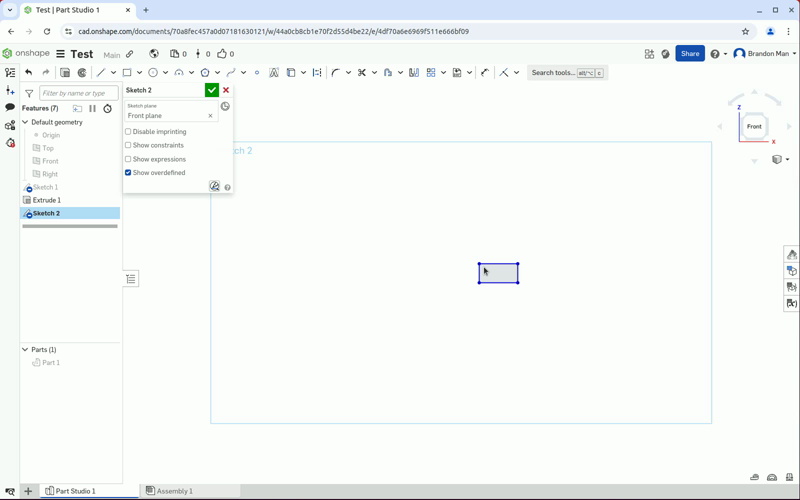
scroll(6)
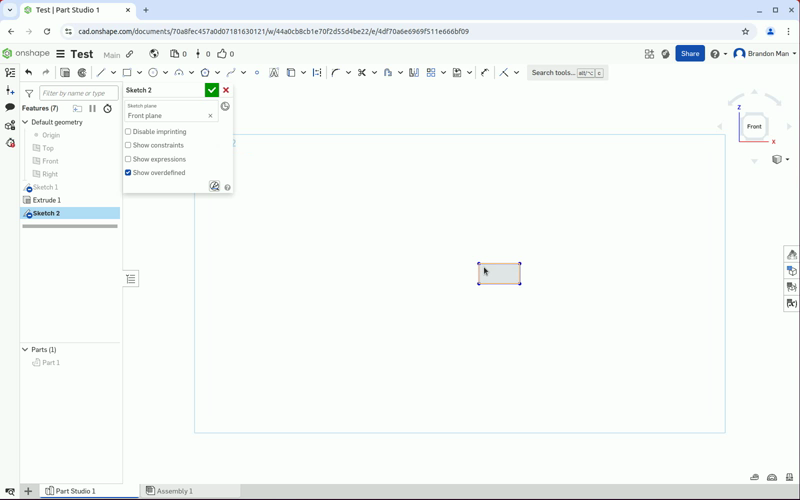
scroll(6)
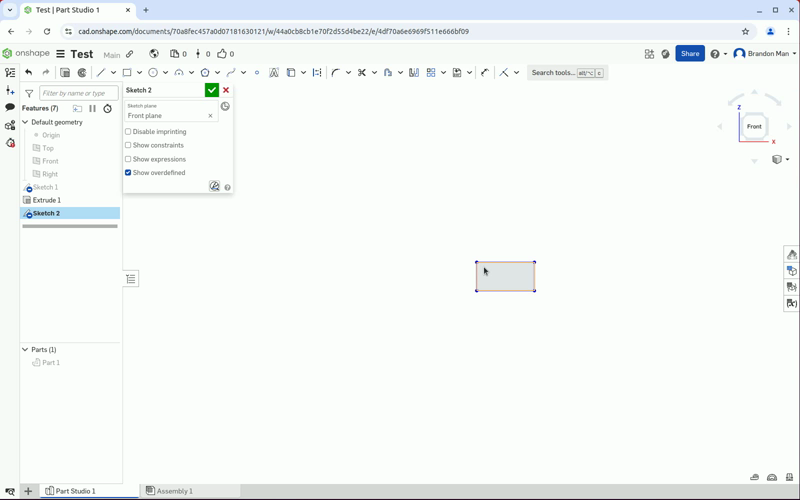
scroll(6)
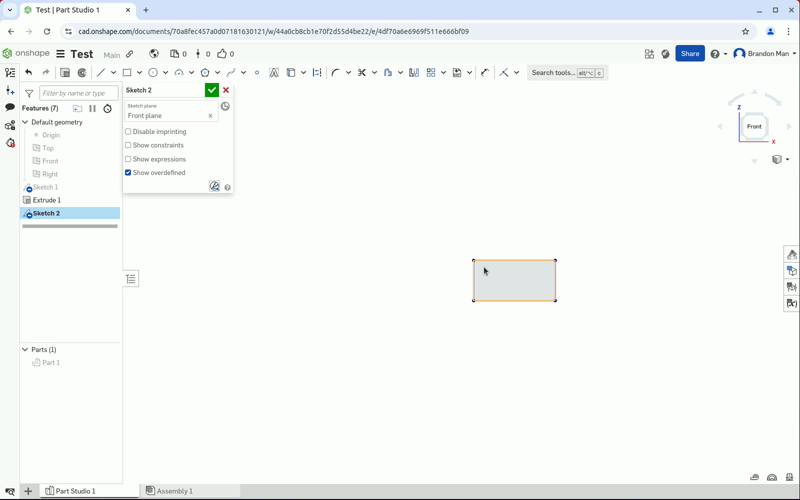
scroll(6)
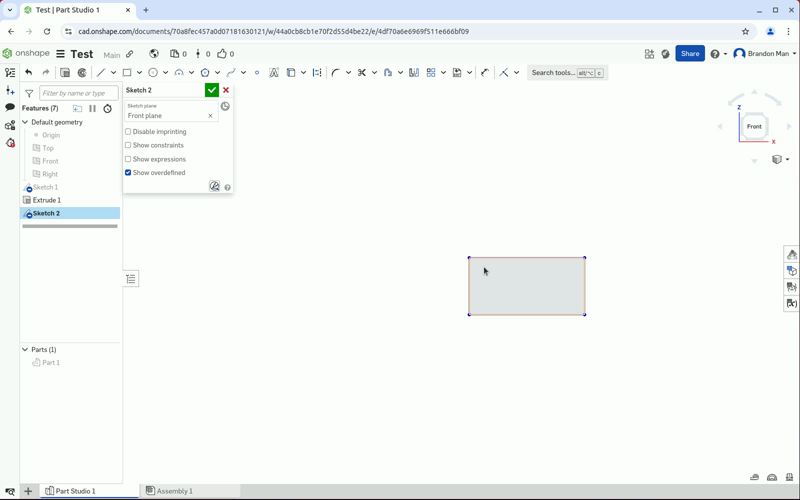
scroll(6)
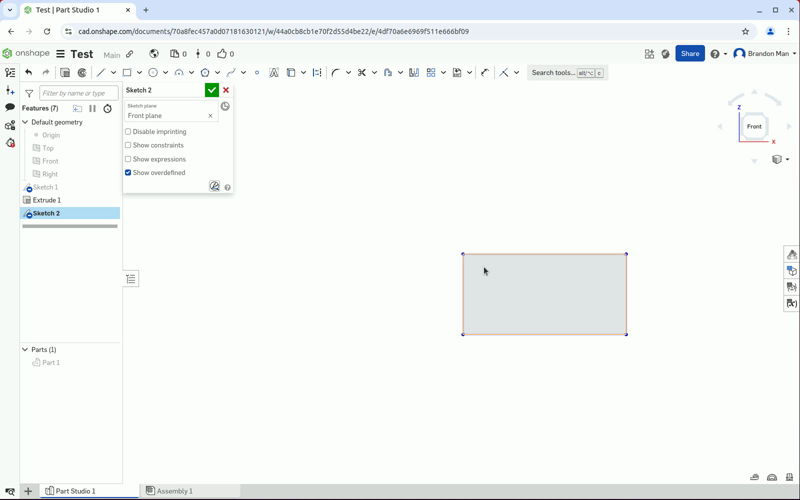
scroll(6)
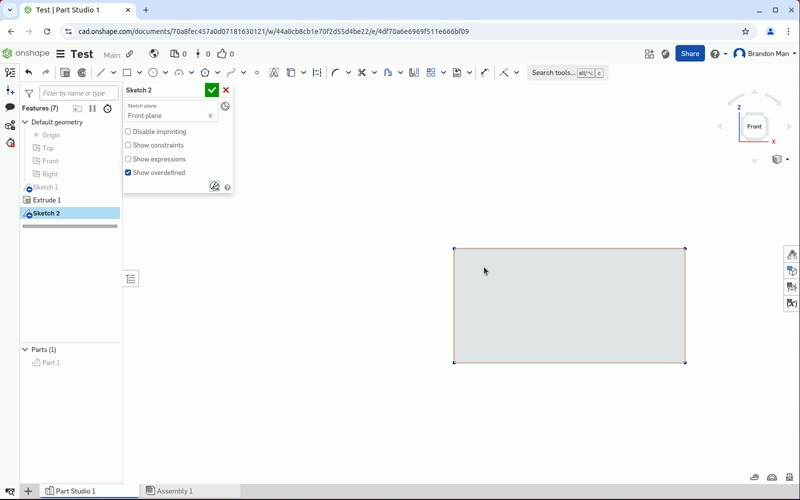
scroll(6)
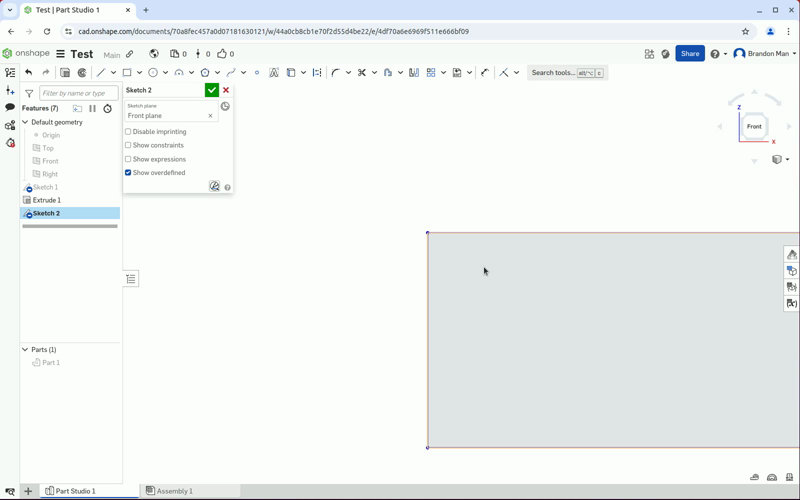
click(484, 266)
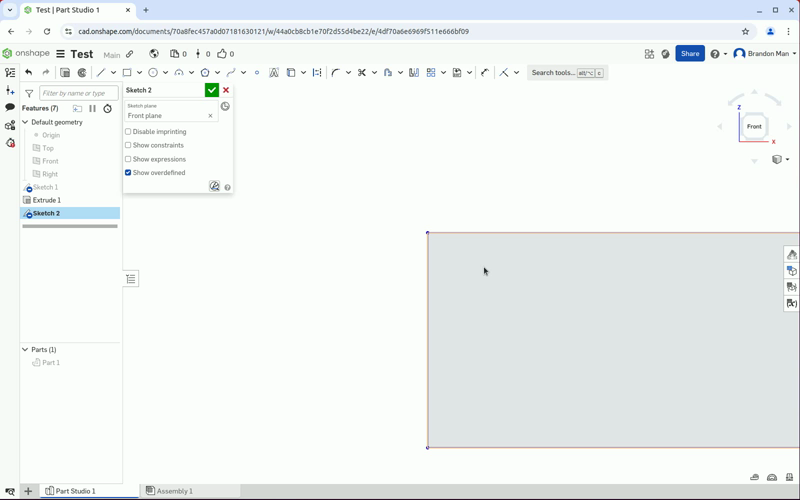
scroll(-6)
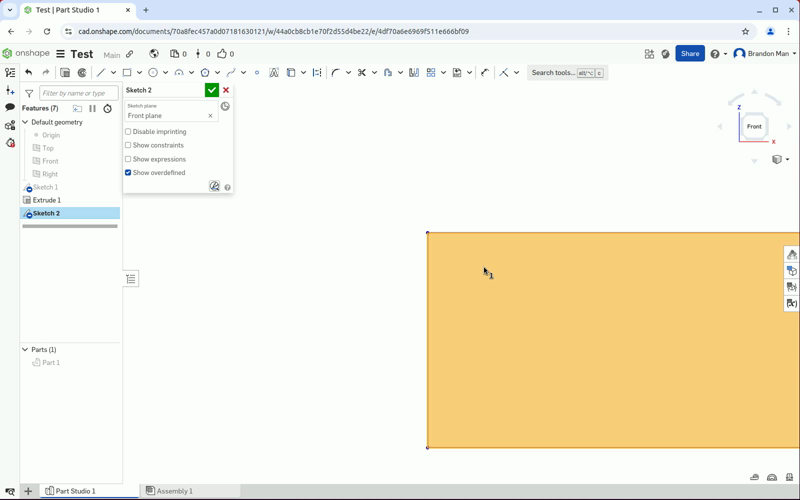
scroll(-6)
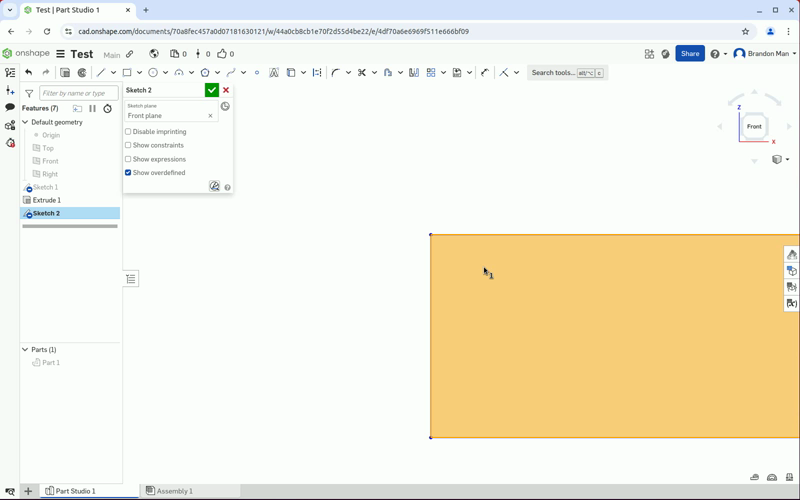
scroll(-6)
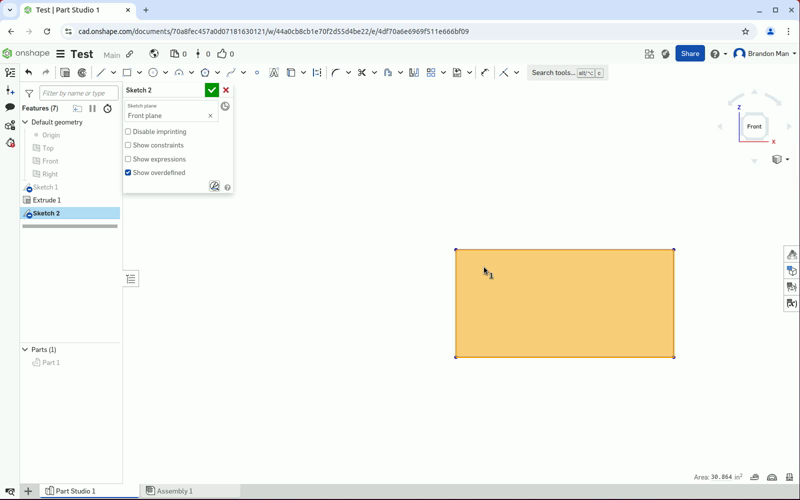
scroll(-6)
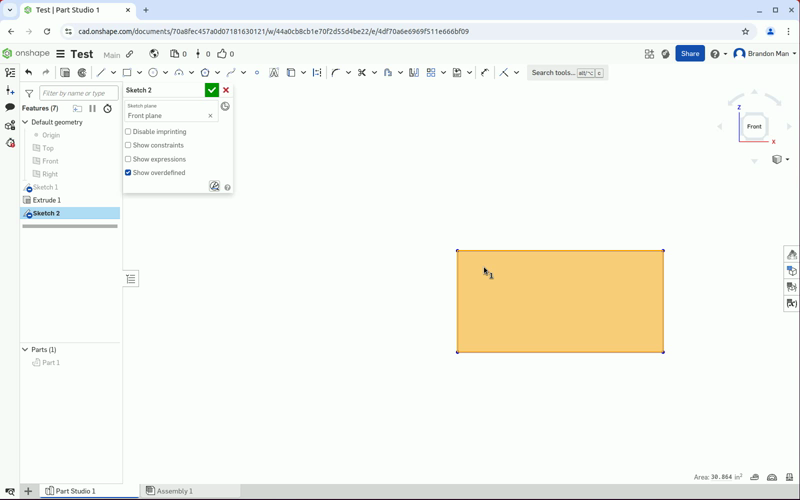
scroll(-6)
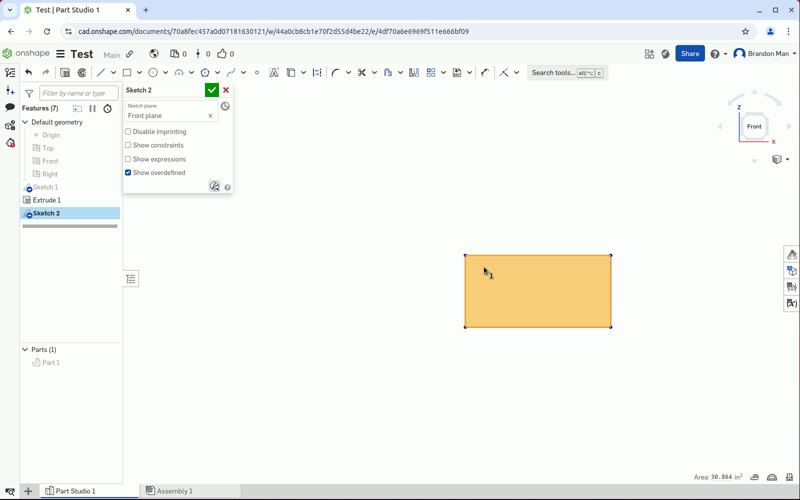
scroll(-6)
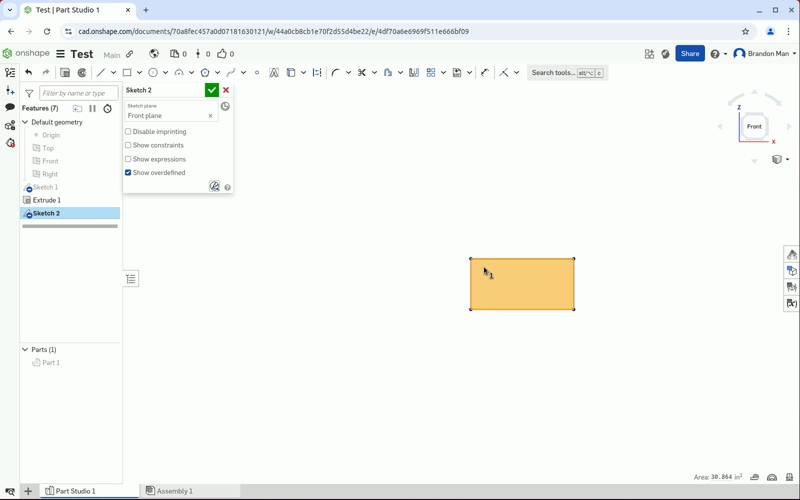
scroll(-6)
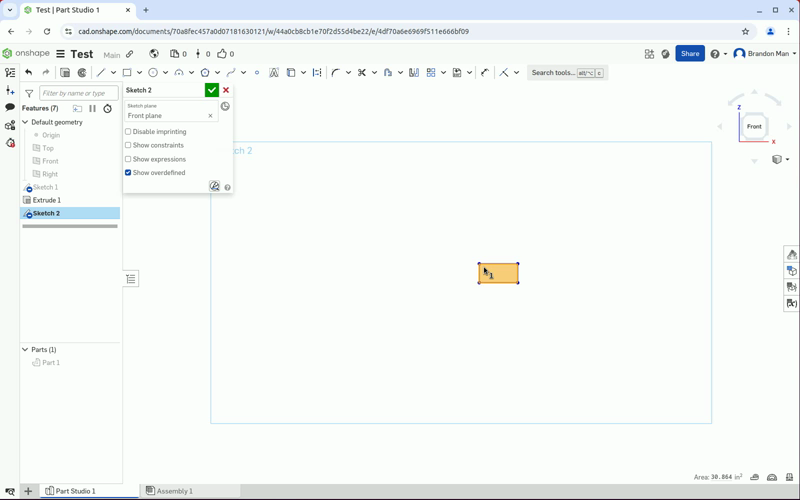
mouse_move(73, 352)
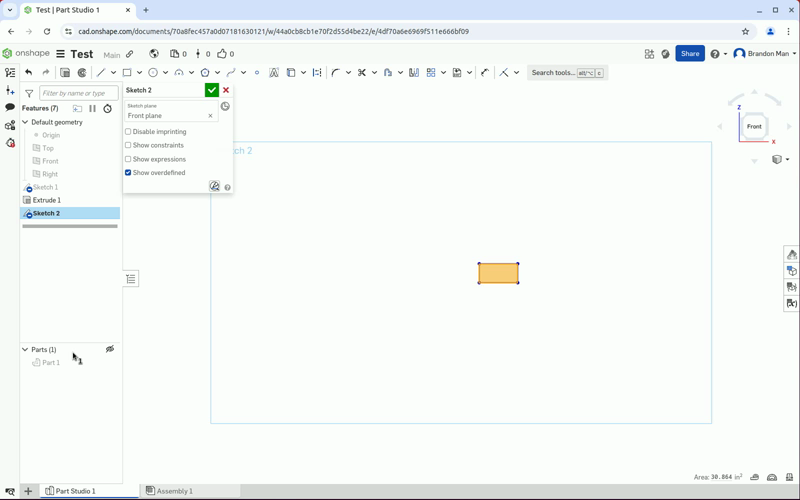
key(shift+y)
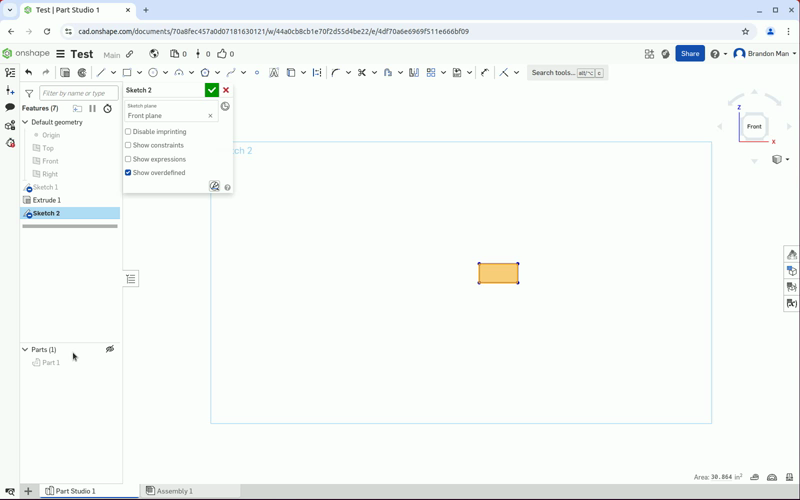
key(shift+e)
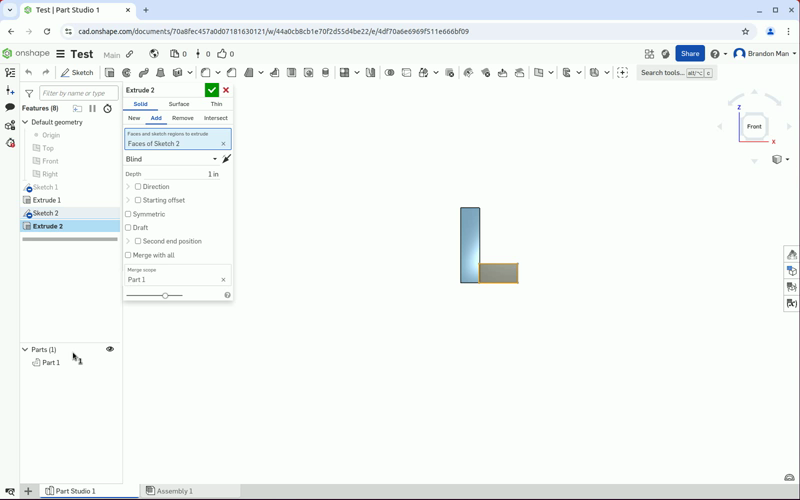
mouse_move(143, 106)
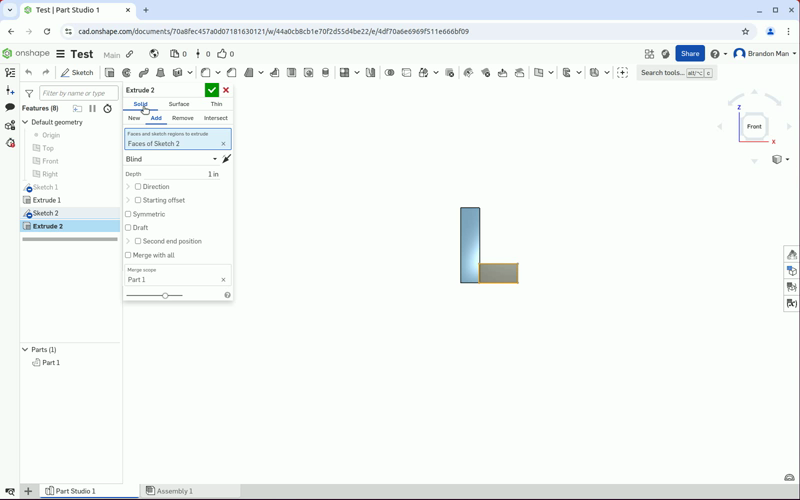
click(143, 106)
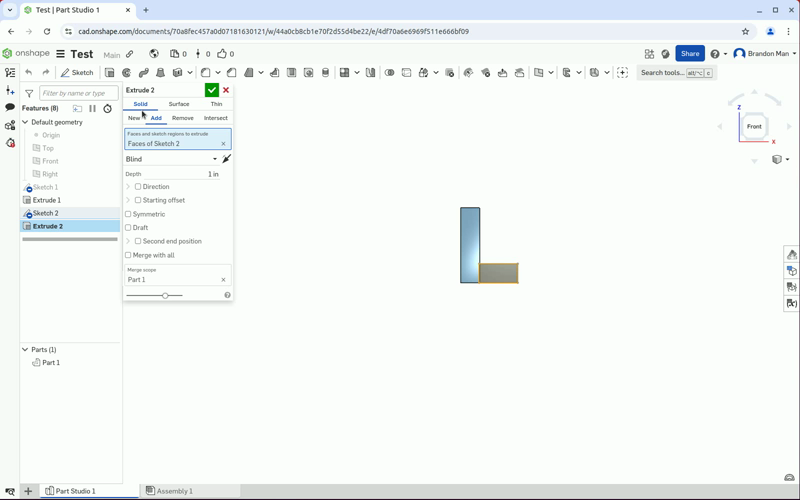
mouse_move(137, 120)
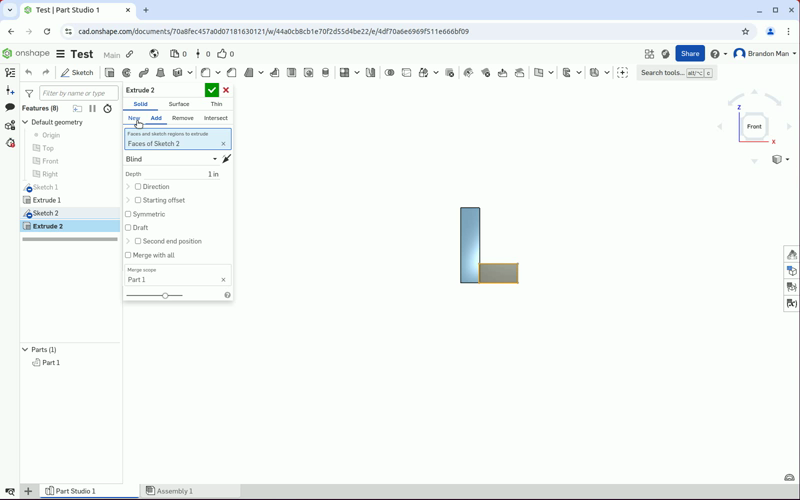
click(137, 120)
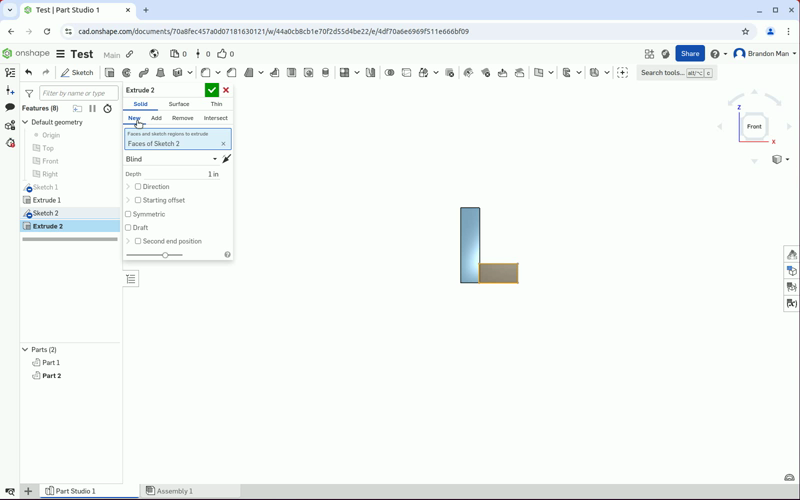
key(tab, 4)
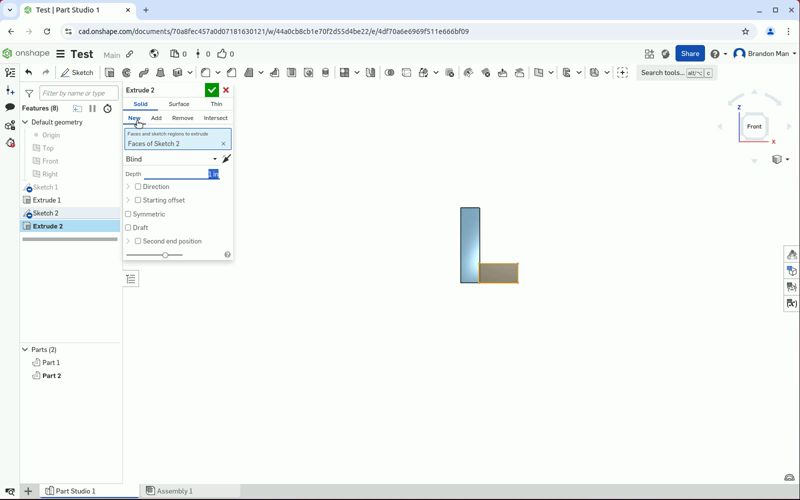
text(15.405)
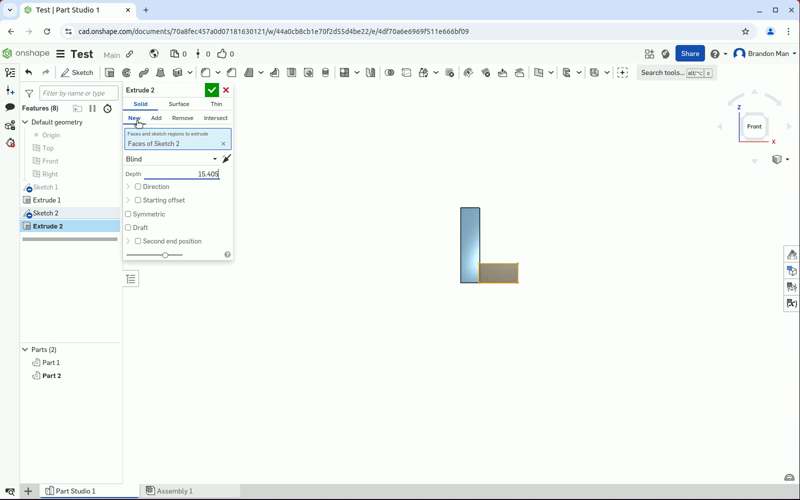
key(enter)
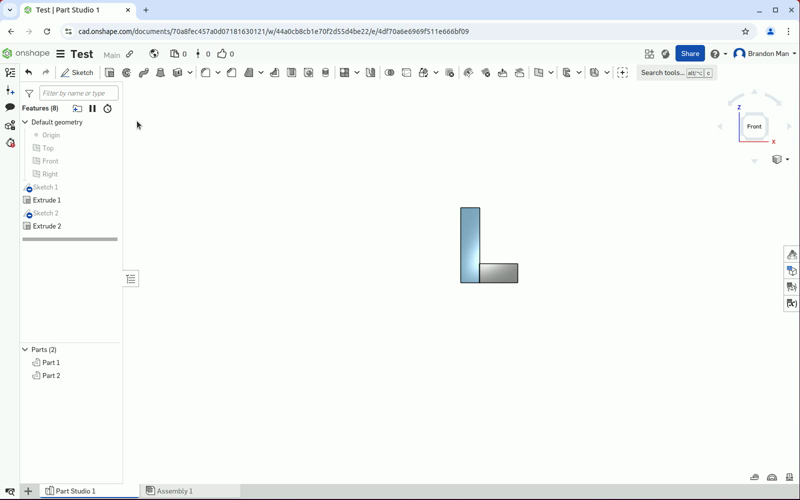
key(shift+h)
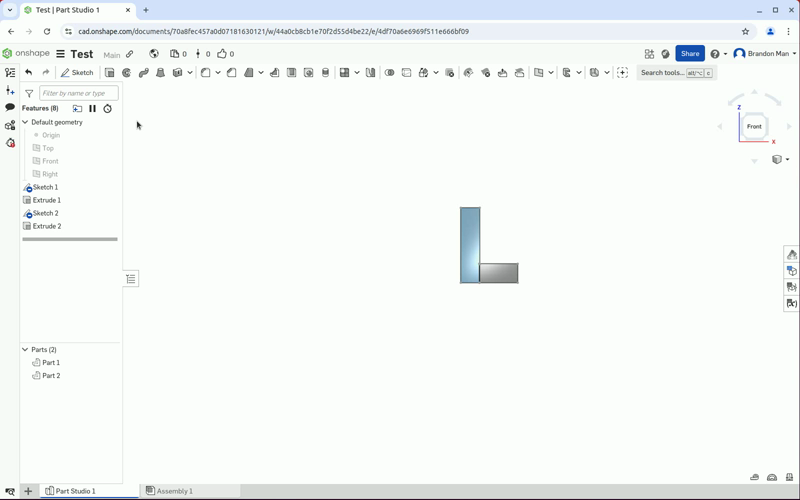
key(shift+h)
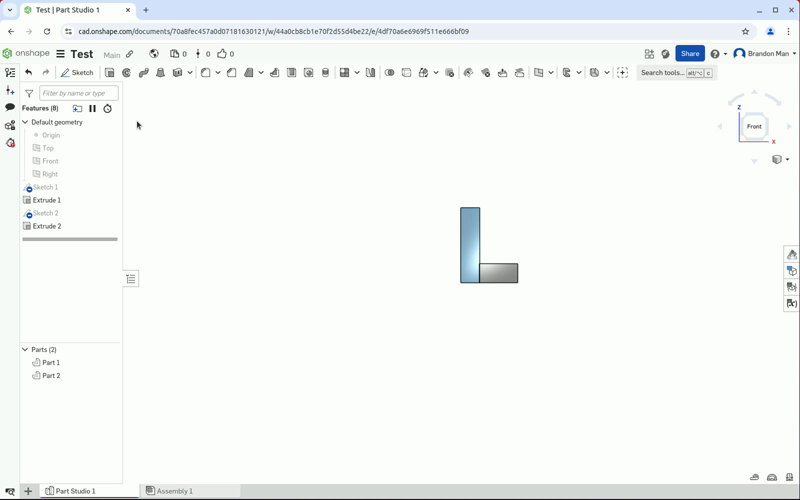
mouse_move(73, 189)
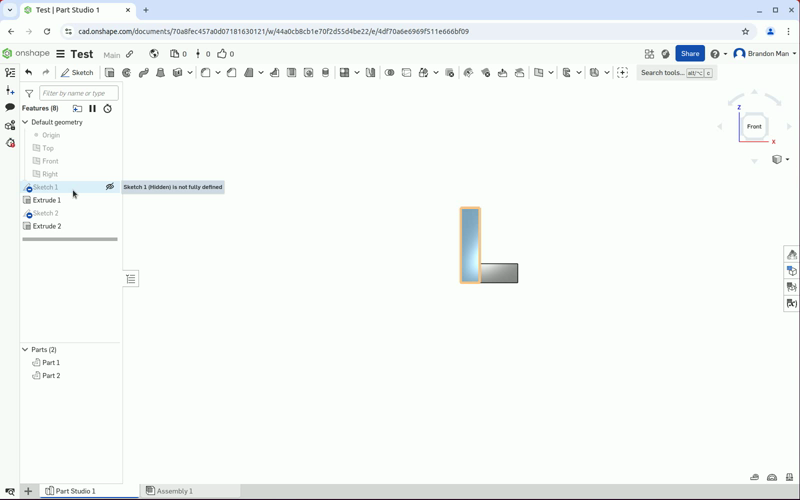
click(73, 189)
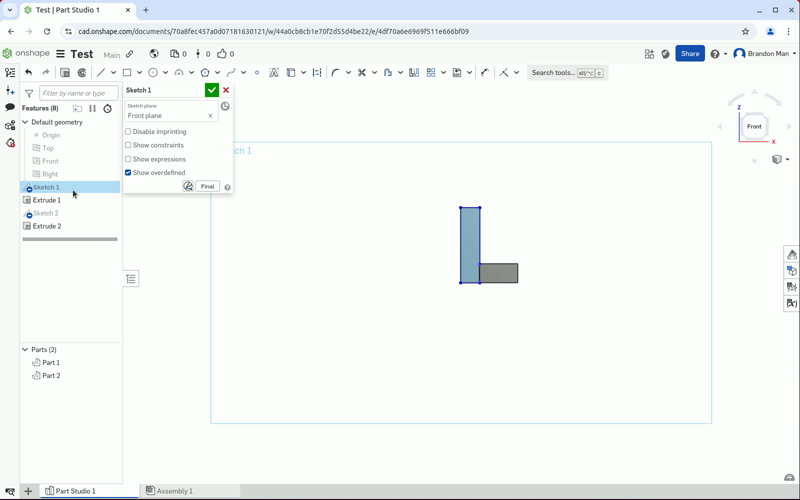
mouse_move(229, 92)
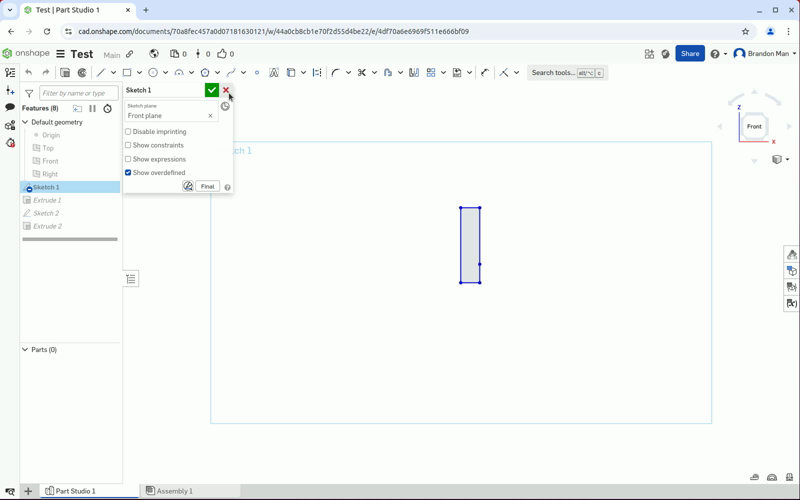
click(229, 92)
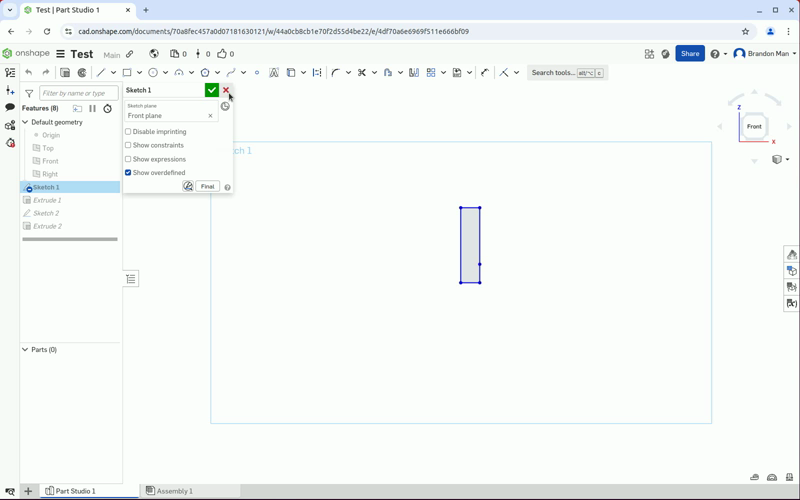
key(shift+s)
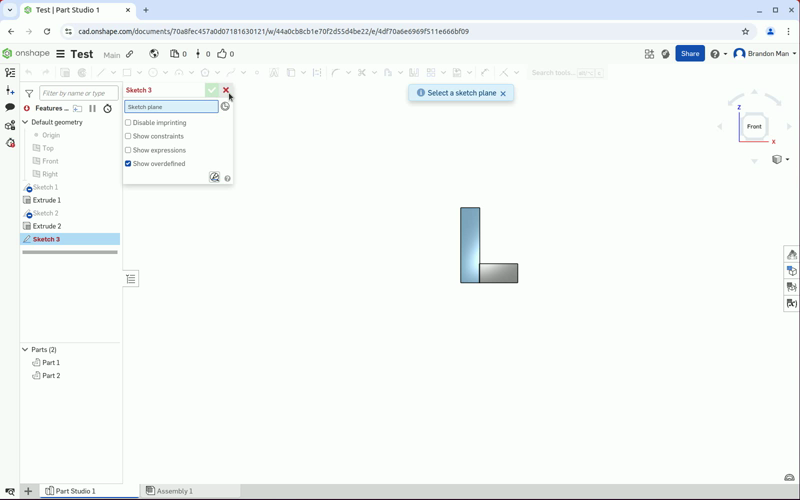
mouse_move(73, 163)
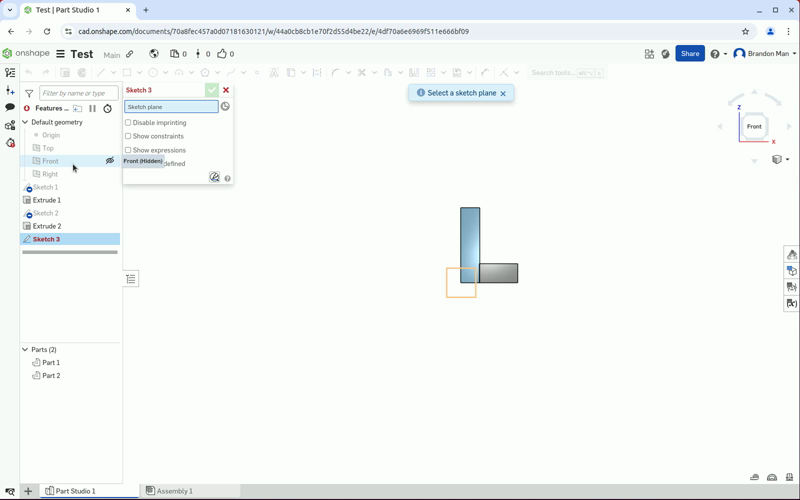
click(73, 163)
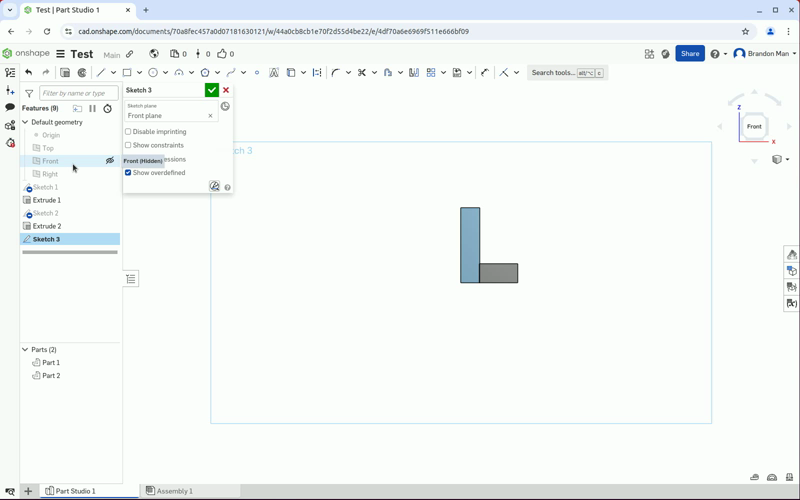
mouse_move(73, 352)
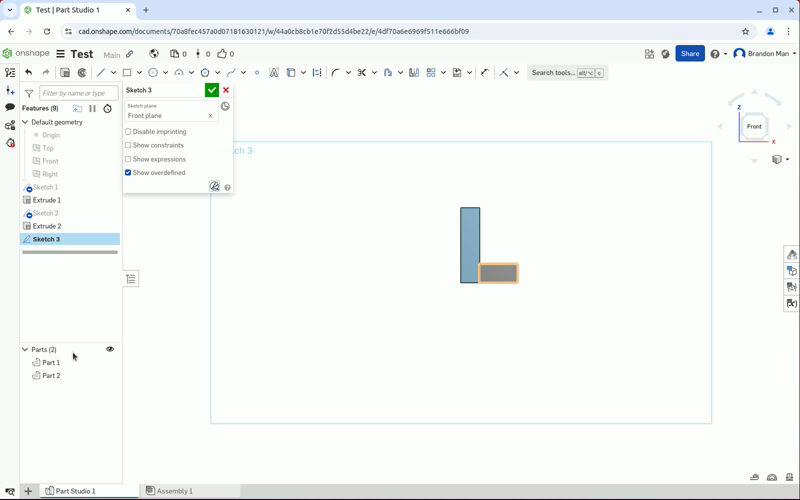
key(y)
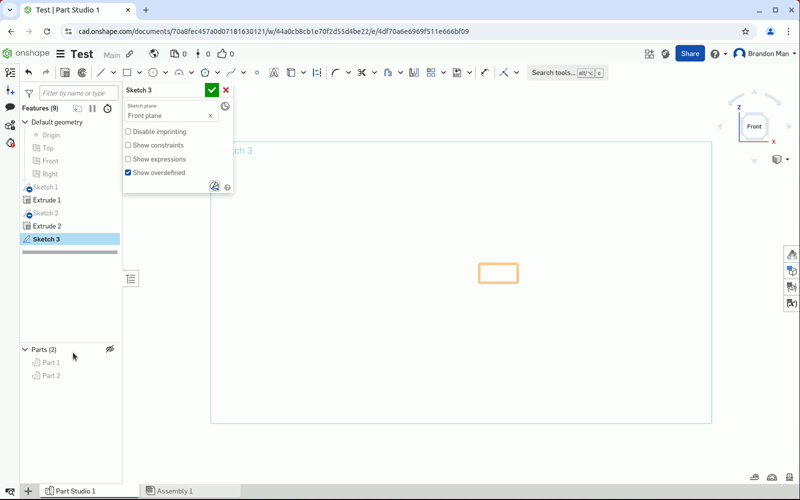
key(l)
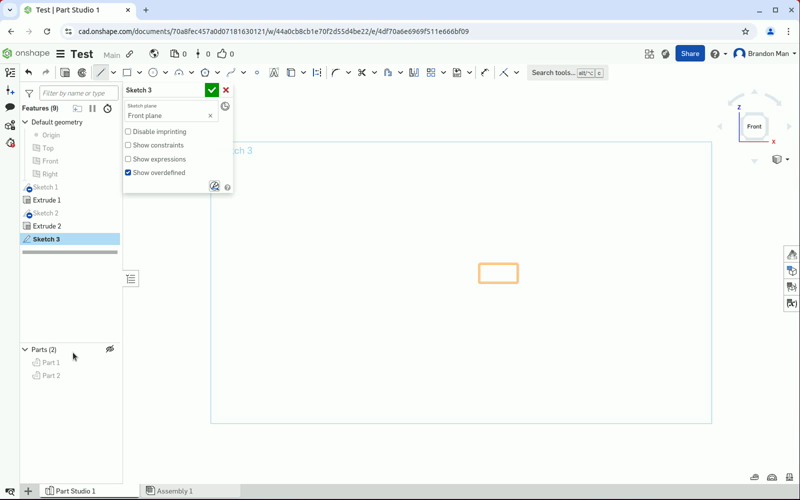
key_down(shift)
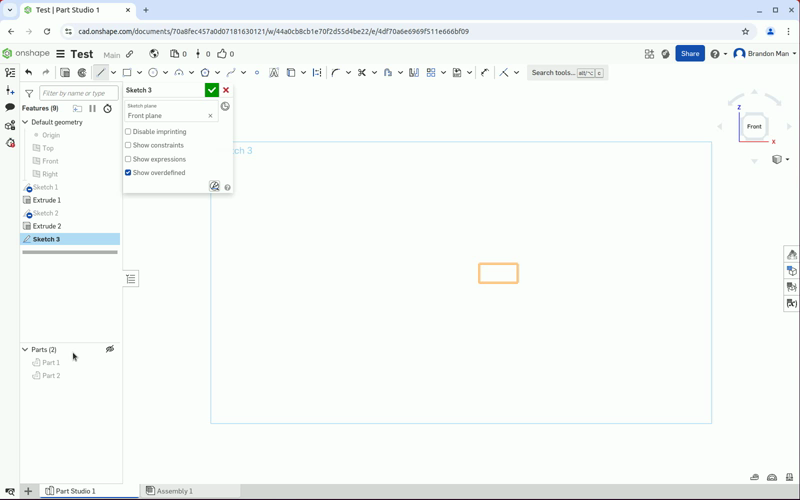
mouse_move(516, 282)
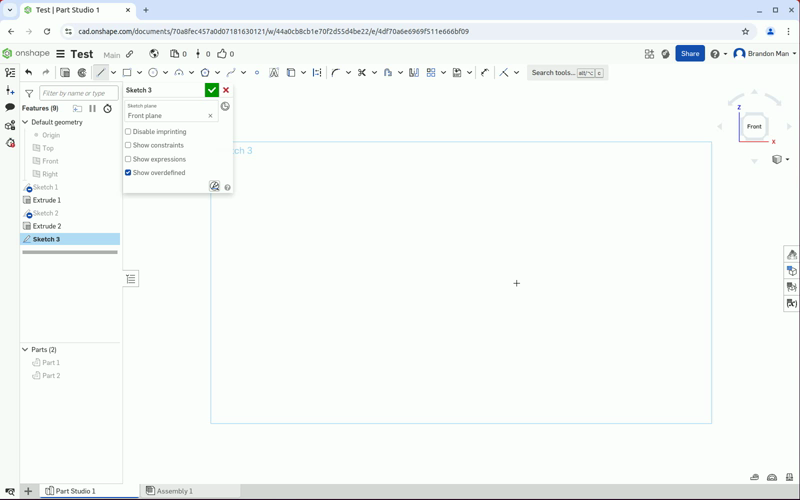
click(516, 282)
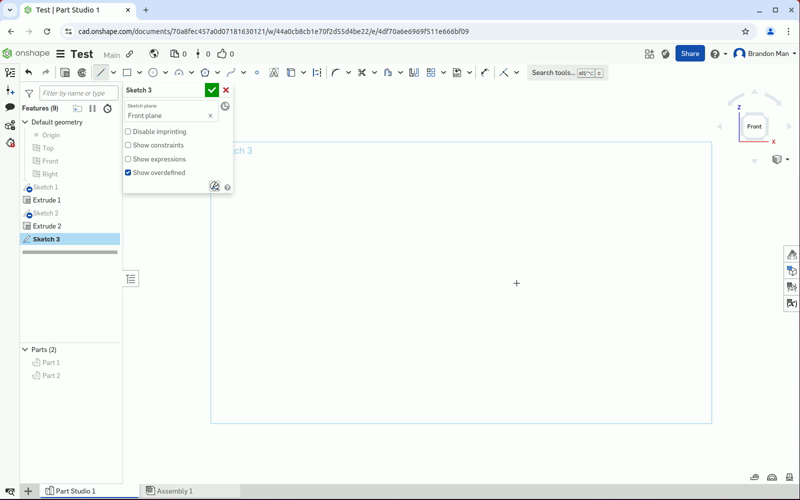
key_up(shift)
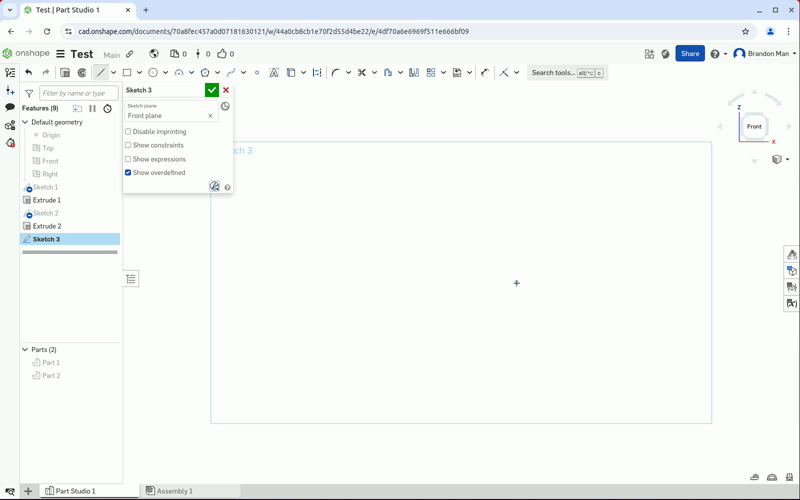
key_down(shift)
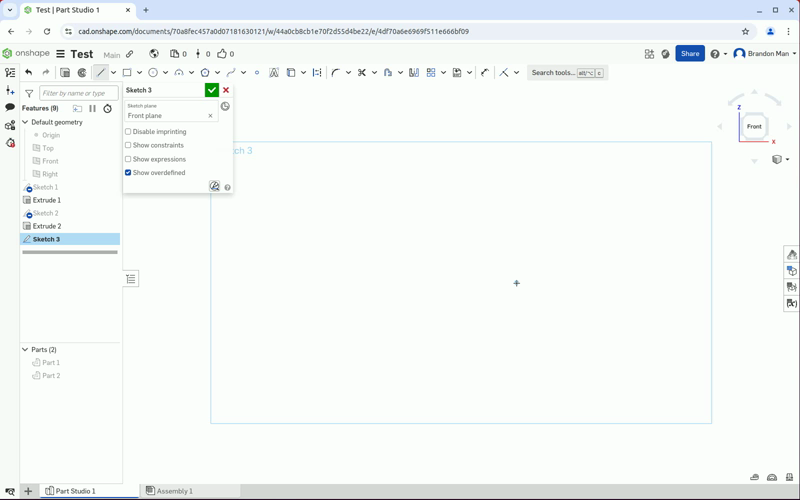
mouse_move(546, 282)
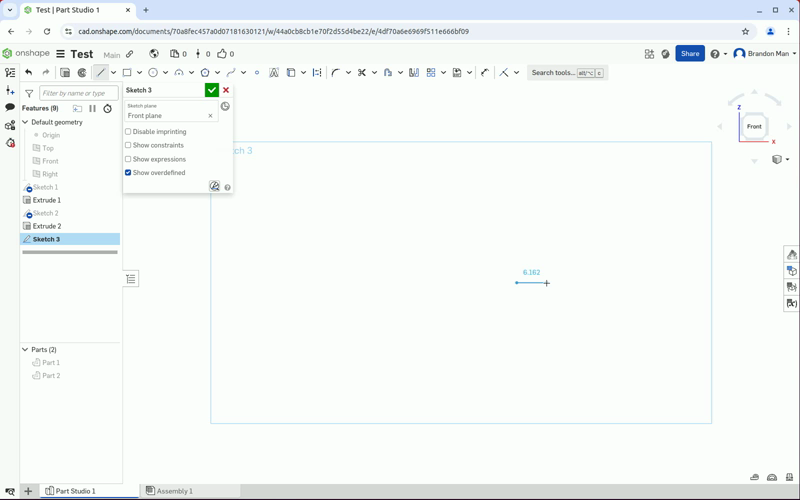
mouse_move(573, 282)
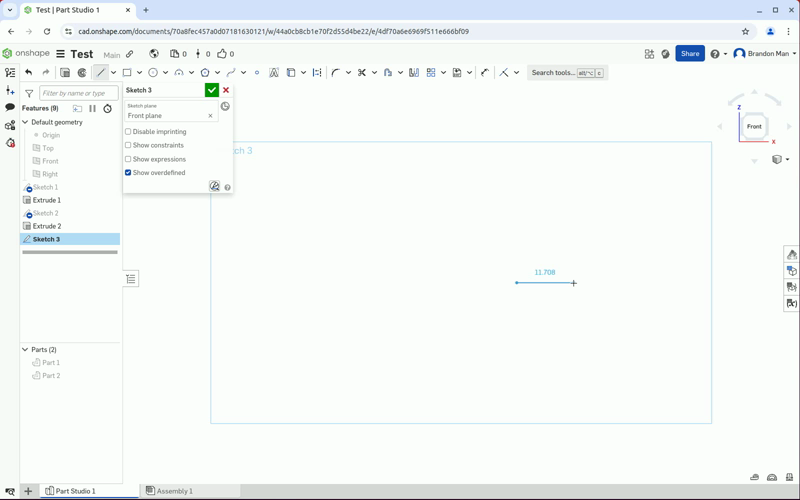
click(573, 282)
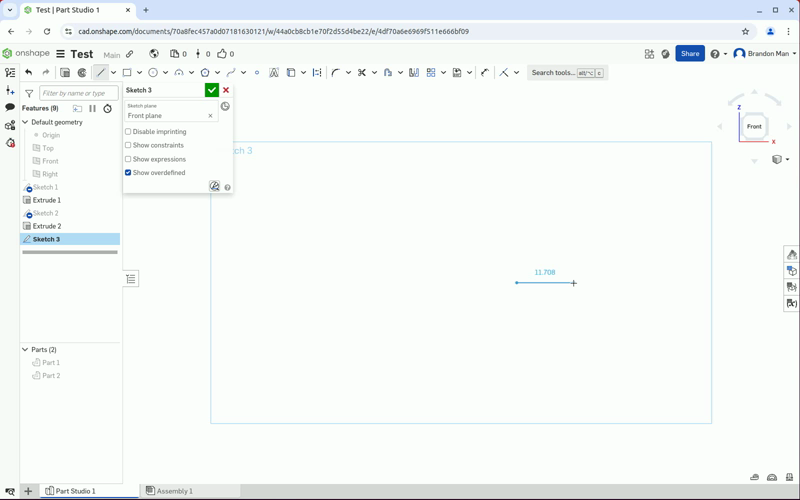
key_up(shift)
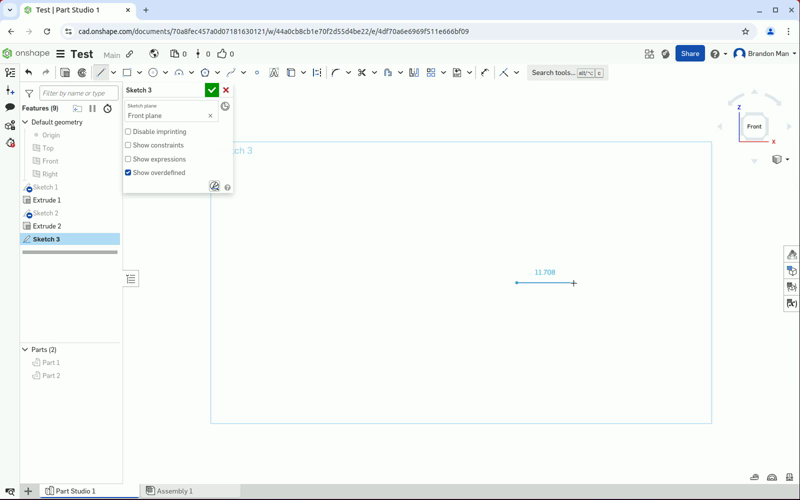
key_down(shift)
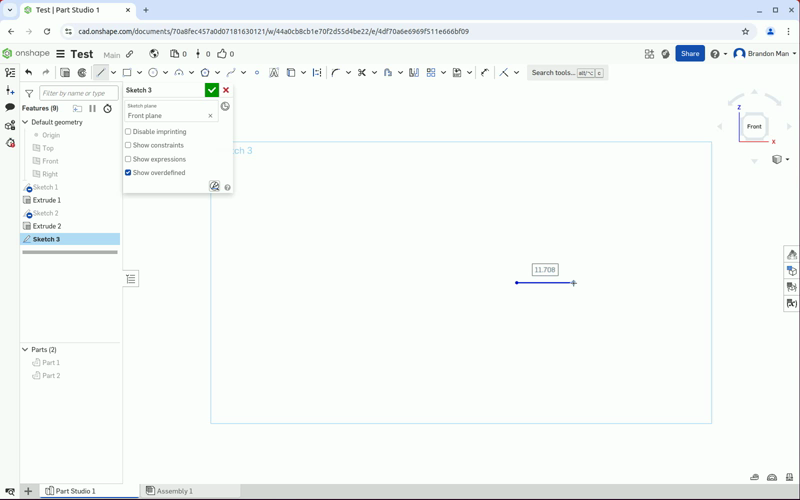
mouse_move(589, 282)
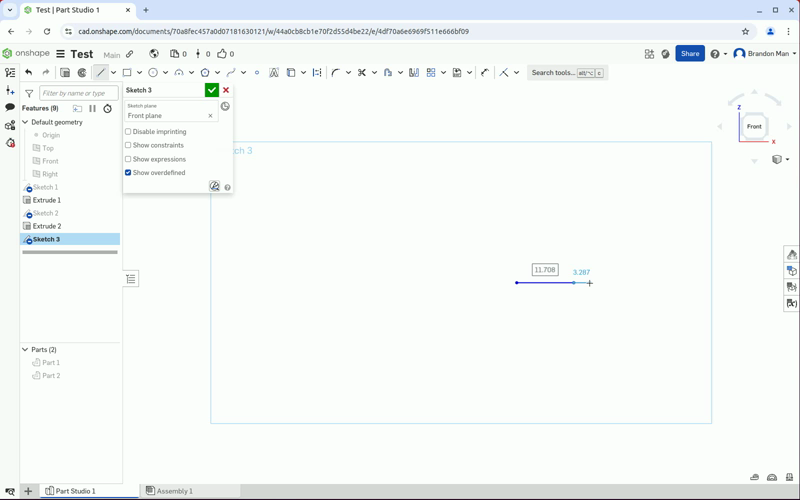
mouse_move(573, 245)
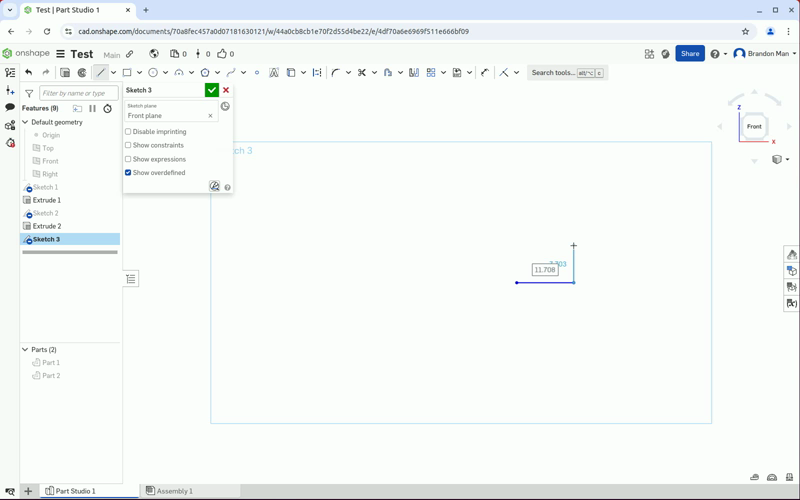
click(573, 245)
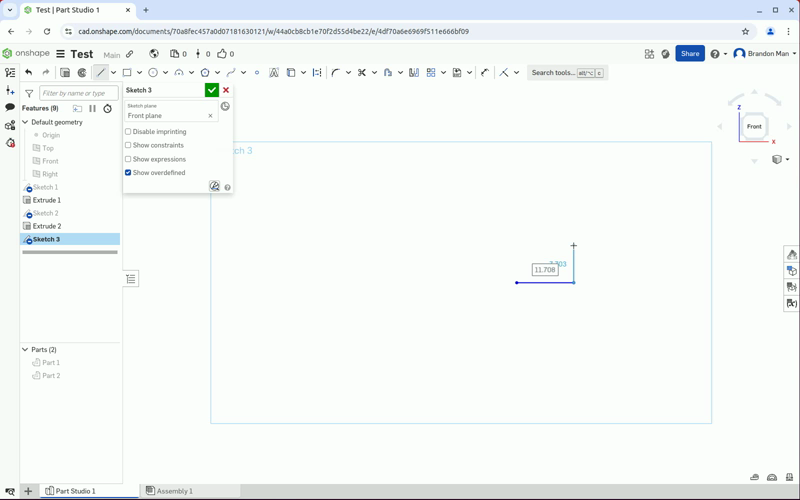
key_up(shift)
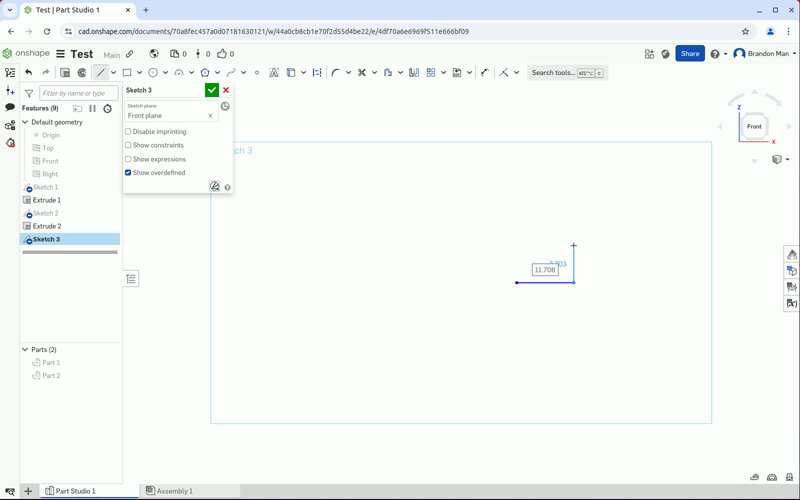
key_down(shift)
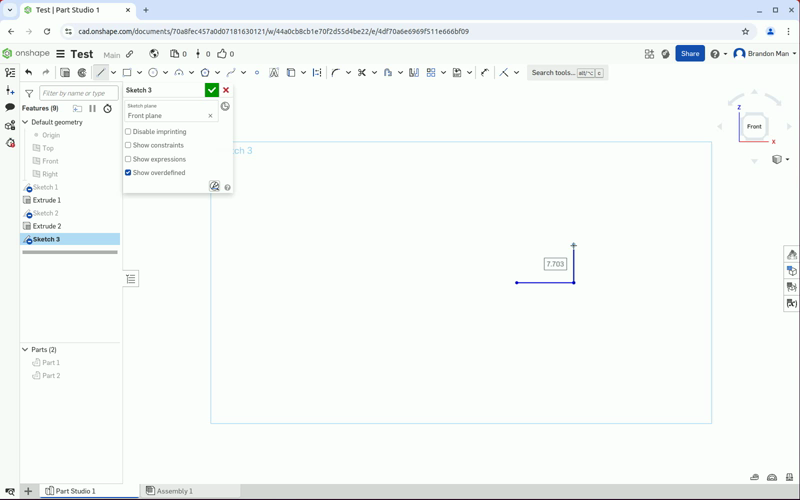
mouse_move(589, 245)
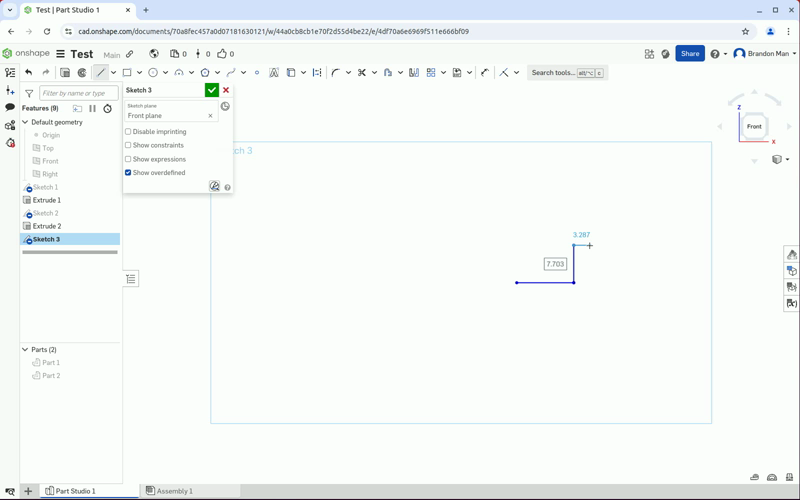
mouse_move(516, 245)
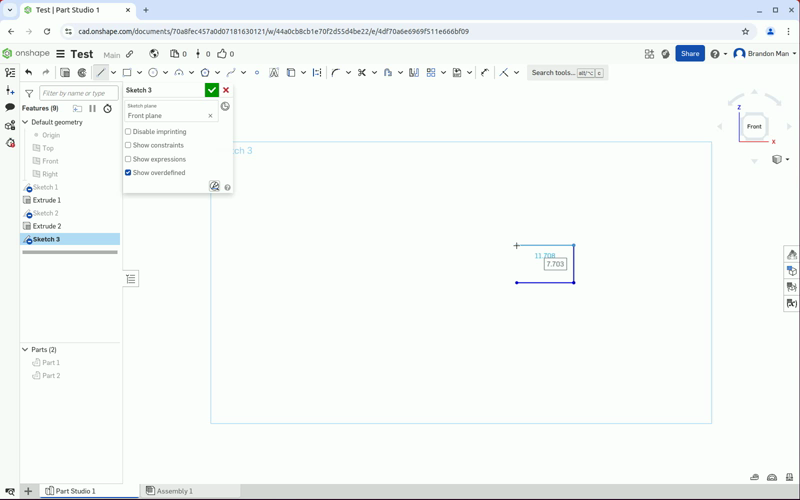
click(516, 245)
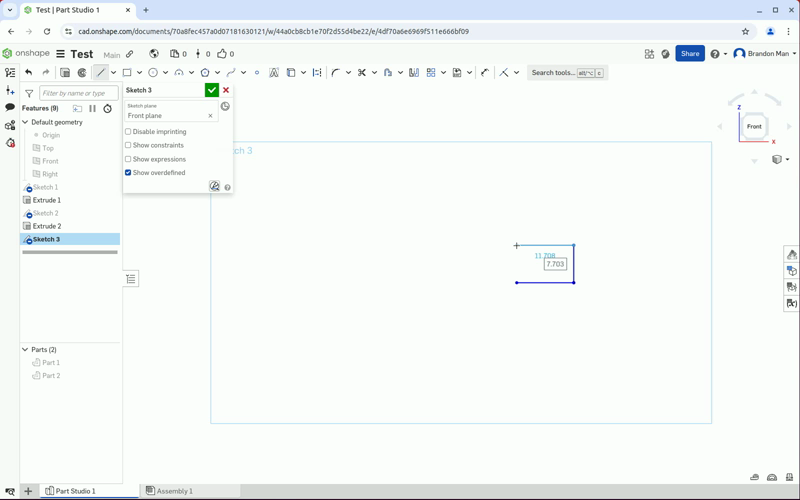
key_up(shift)
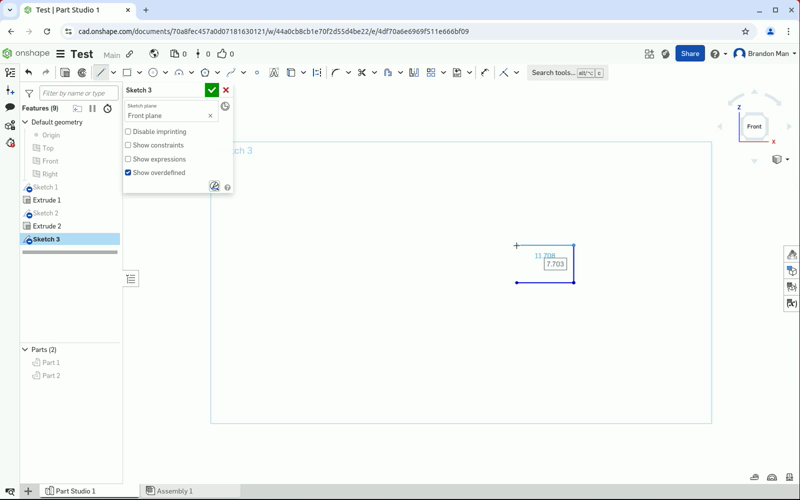
key_down(shift)
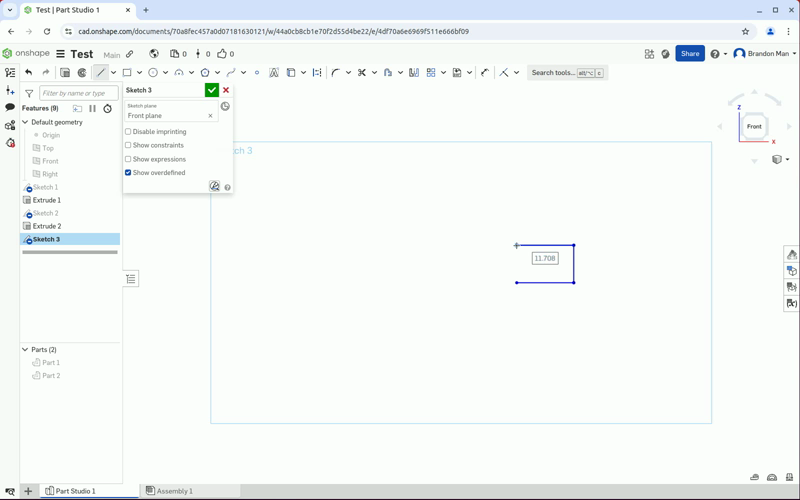
mouse_move(546, 245)
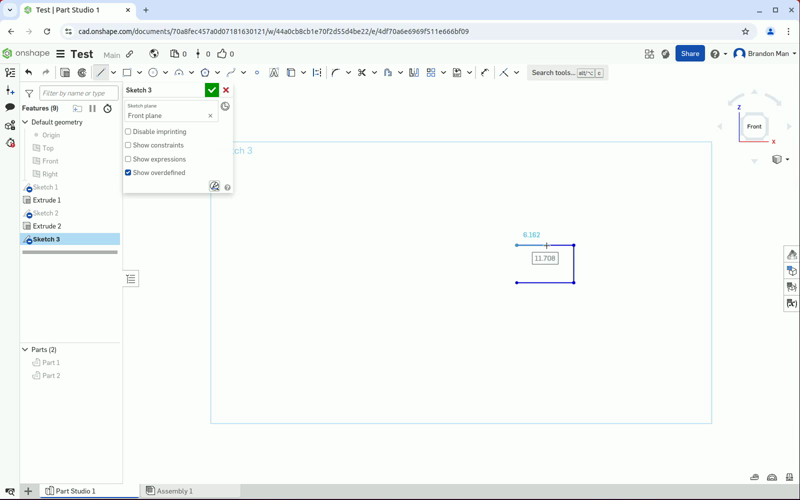
mouse_move(516, 263)
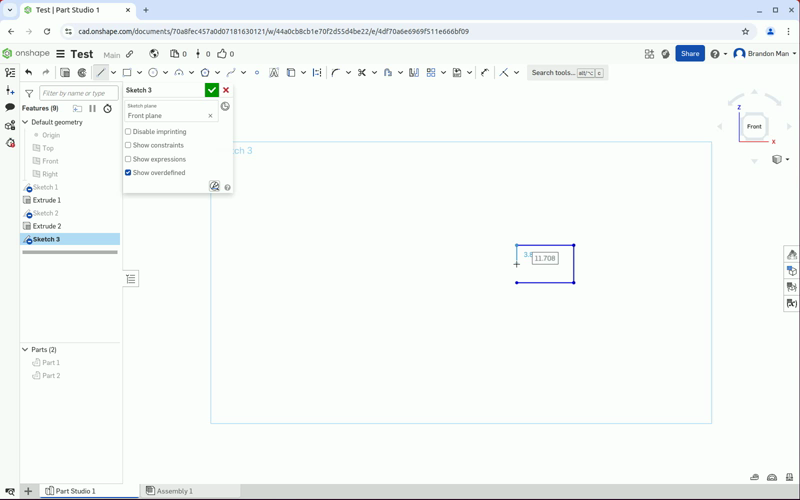
click(516, 263)
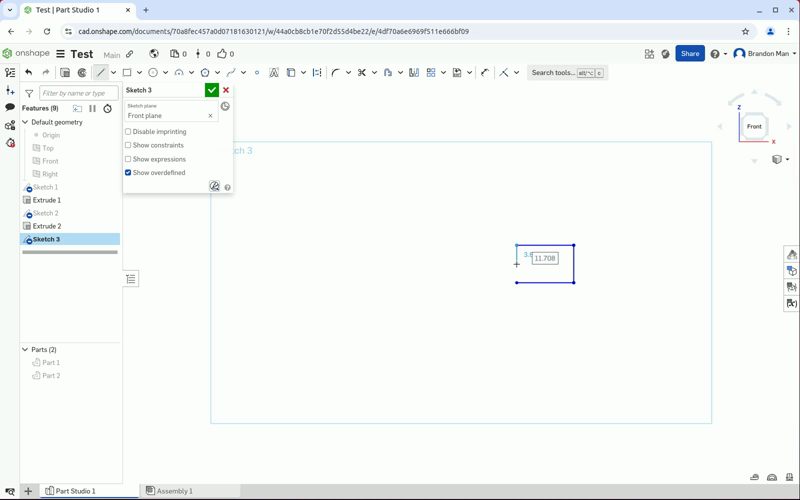
key_up(shift)
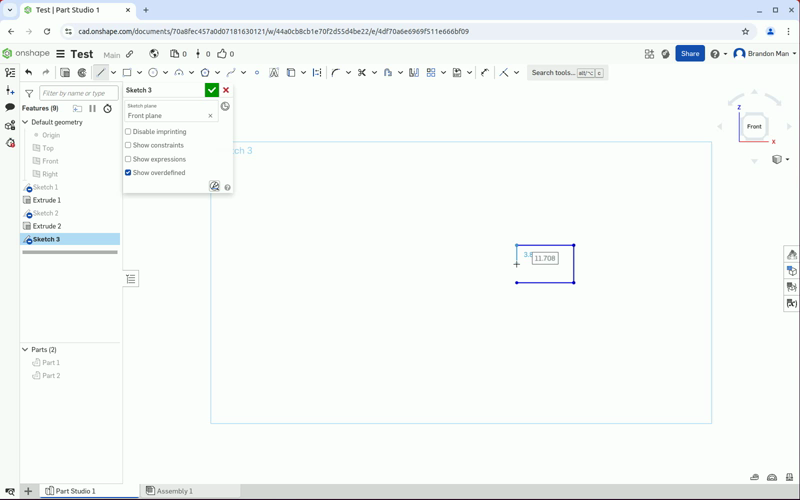
mouse_move(546, 263)
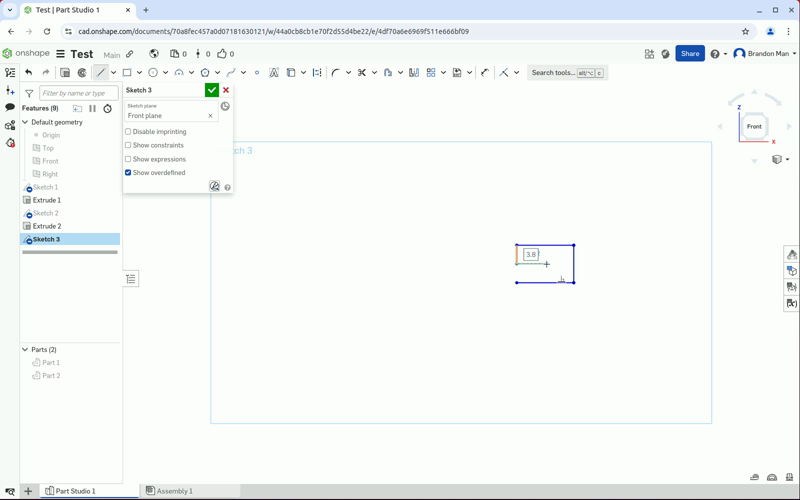
key_down(shift)
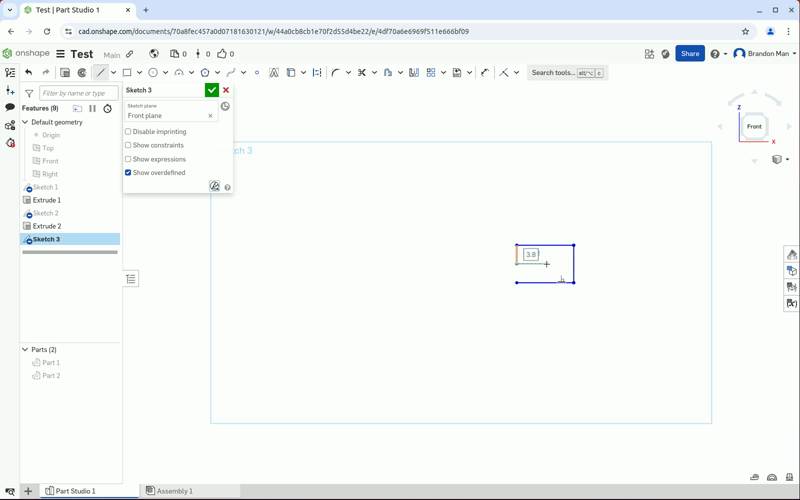
mouse_move(516, 282)
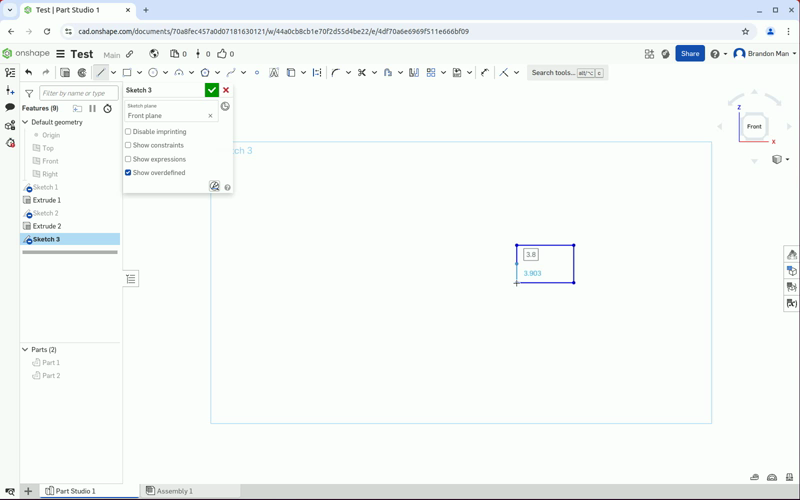
key_up(shift)
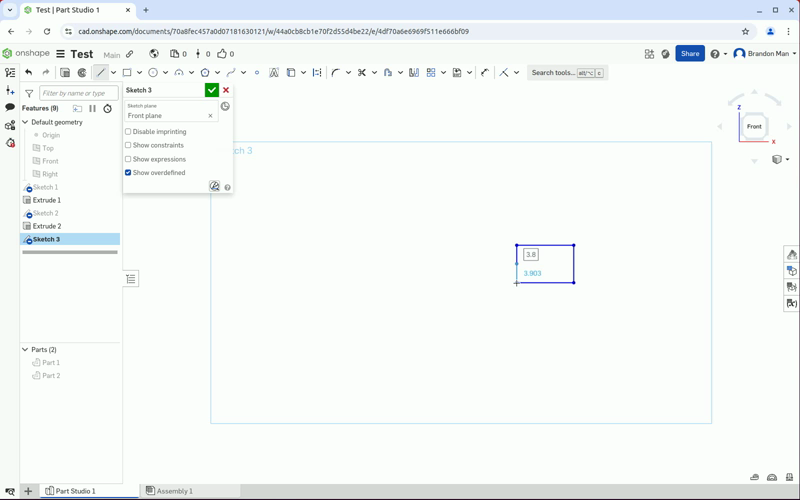
click(516, 282)
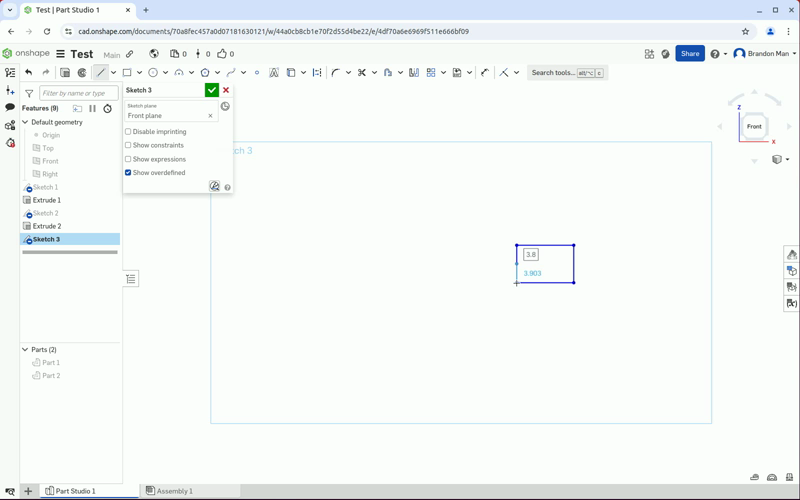
key(esc)
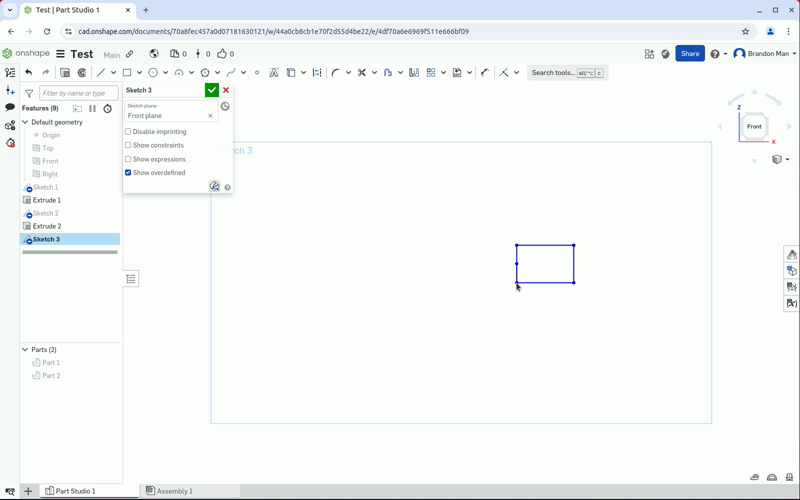
mouse_move(569, 249)
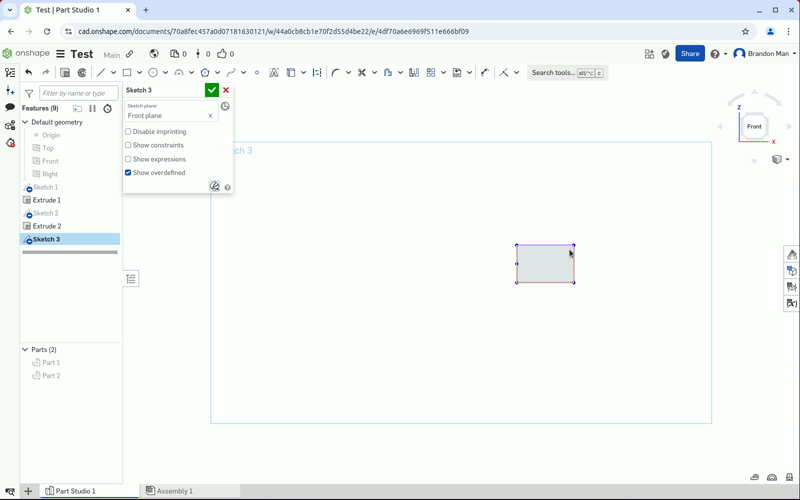
click(569, 249)
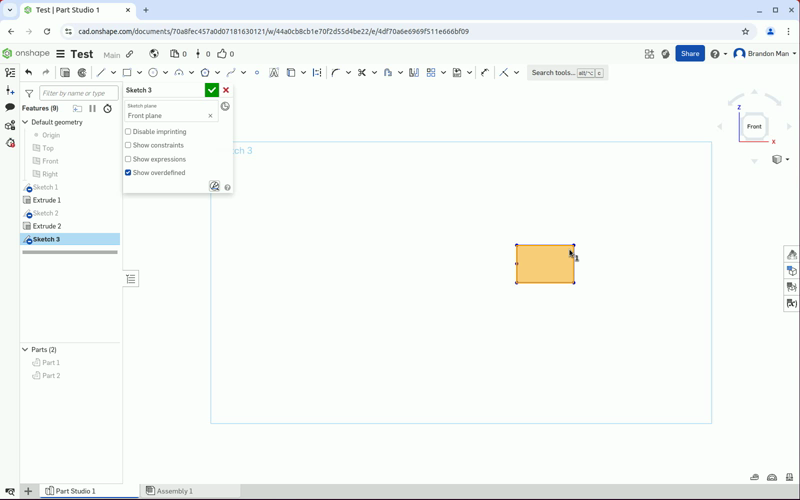
mouse_move(73, 352)
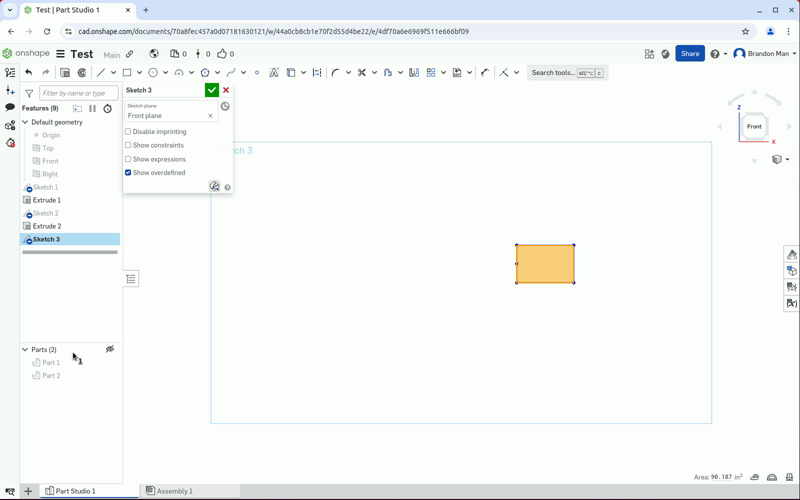
key(shift+y)
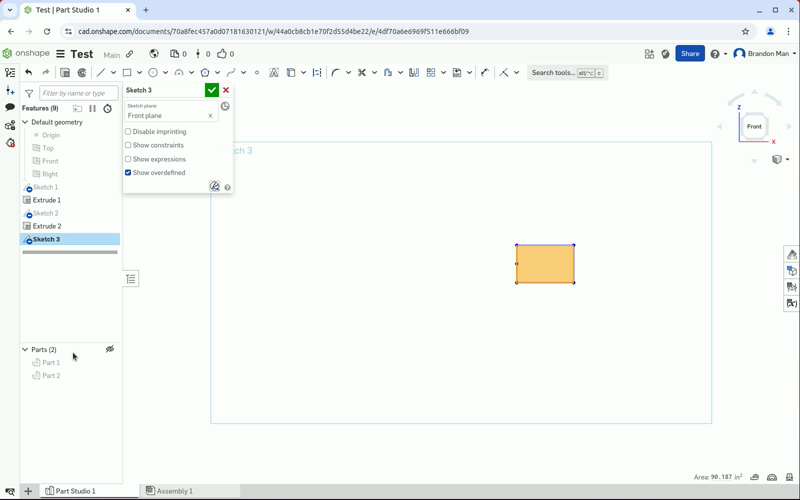
key(shift+e)
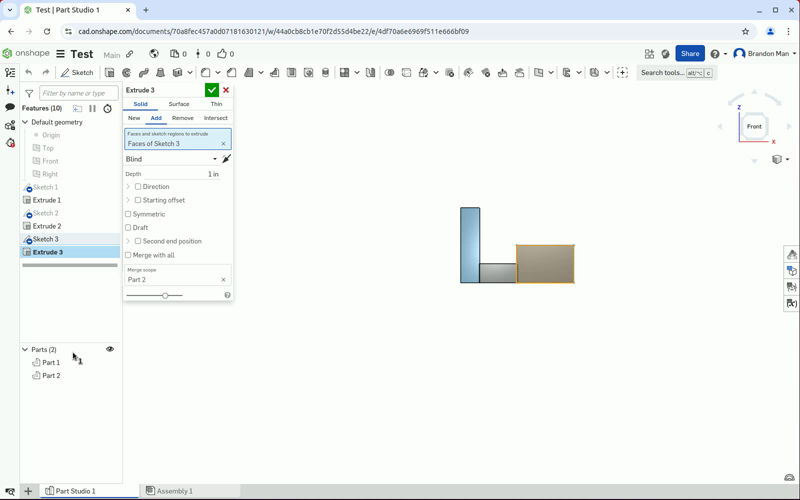
mouse_move(143, 106)
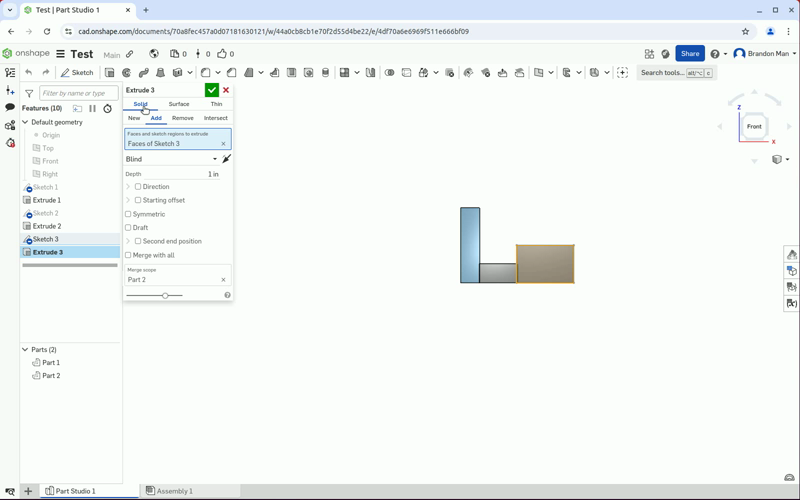
click(143, 106)
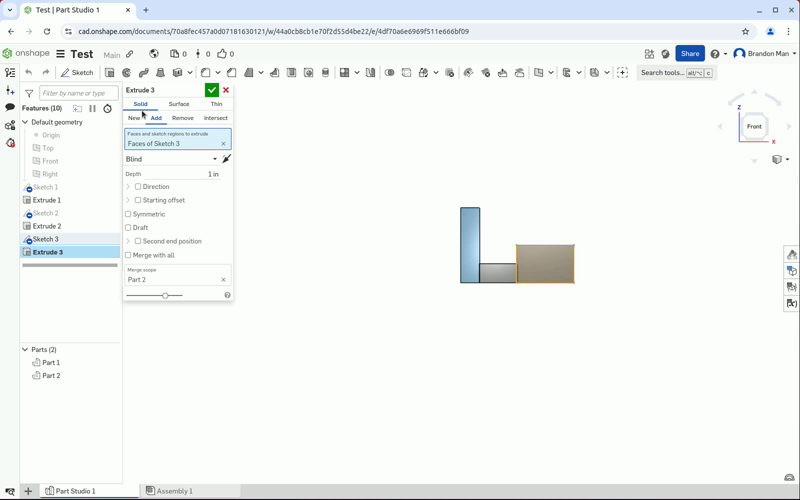
mouse_move(137, 120)
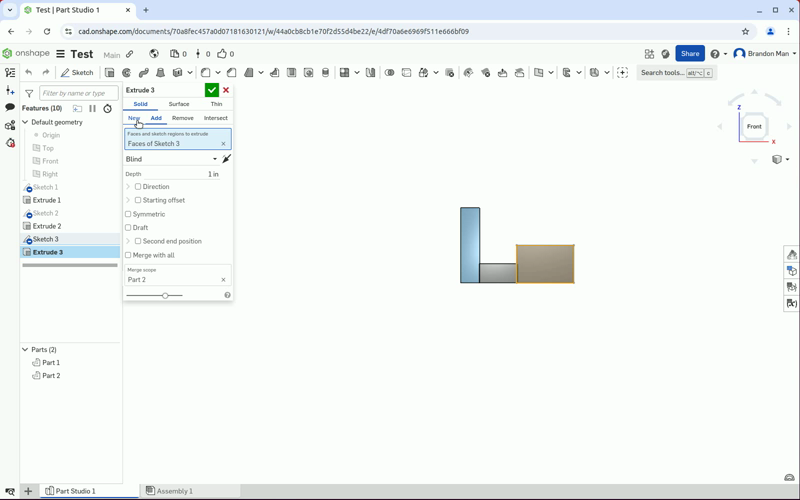
click(137, 120)
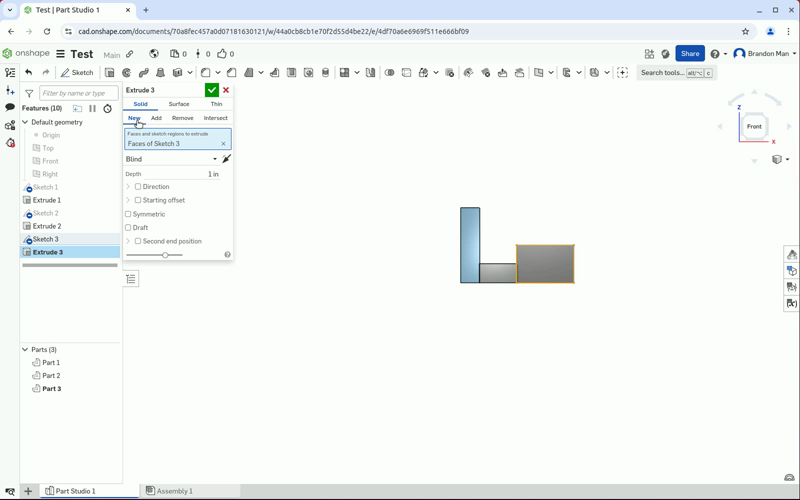
key(tab, 4)
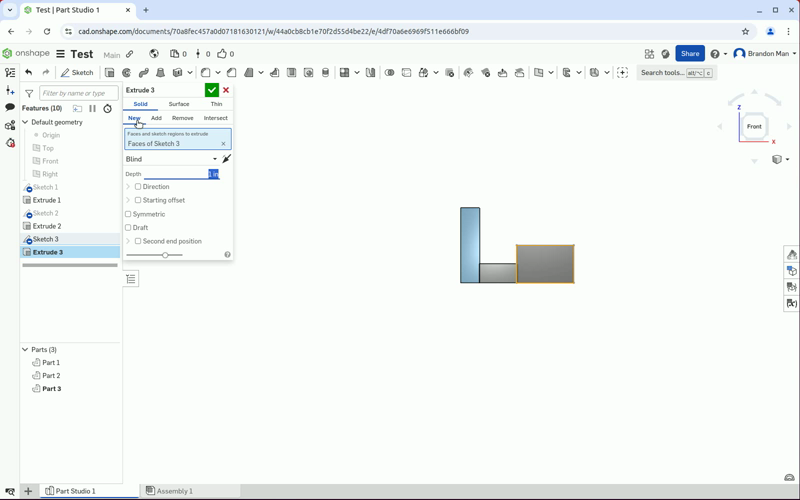
text(7.703)
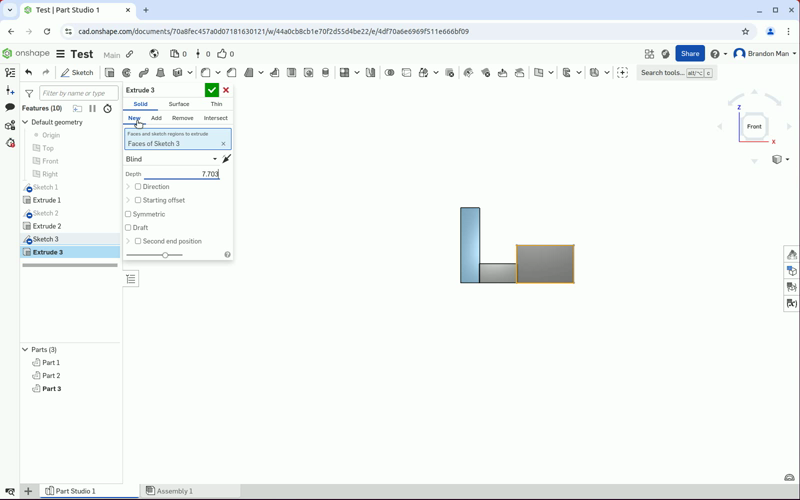
key(enter)
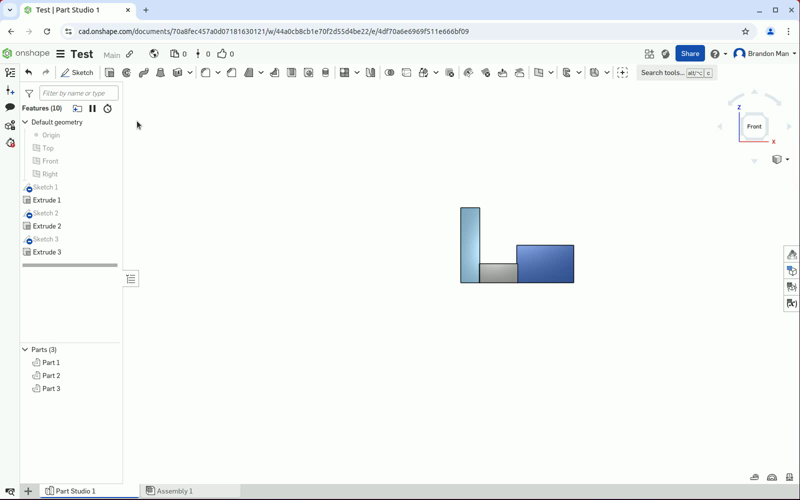
key(shift+h)
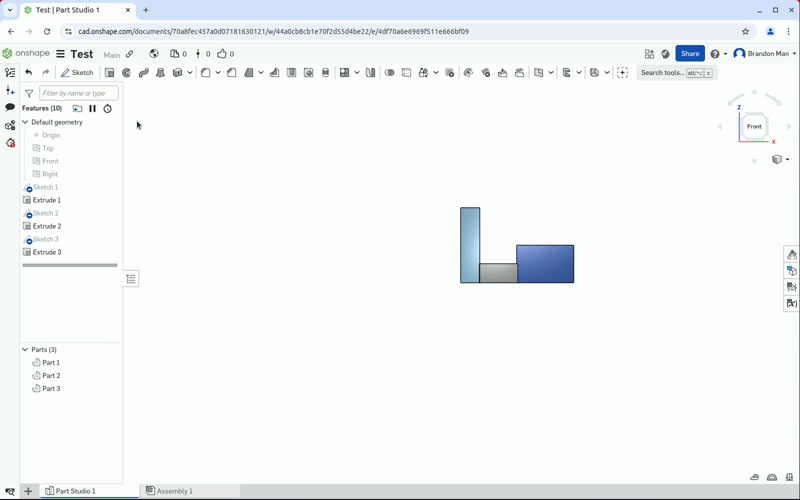
key(shift+h)
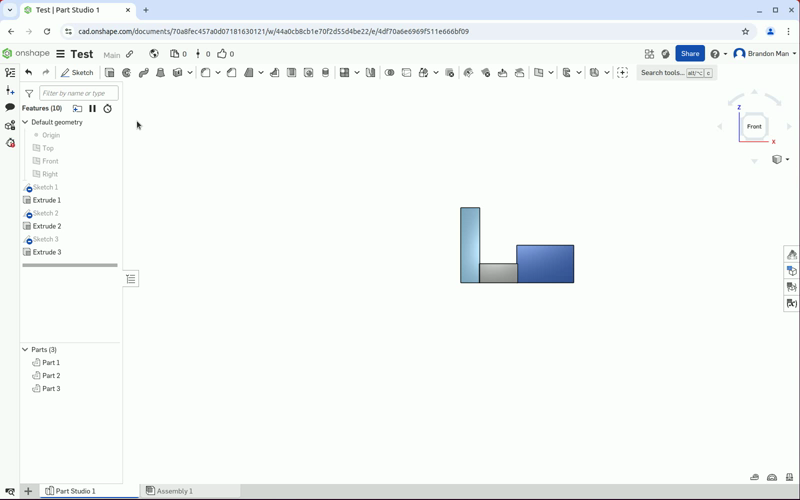
mouse_move(73, 189)
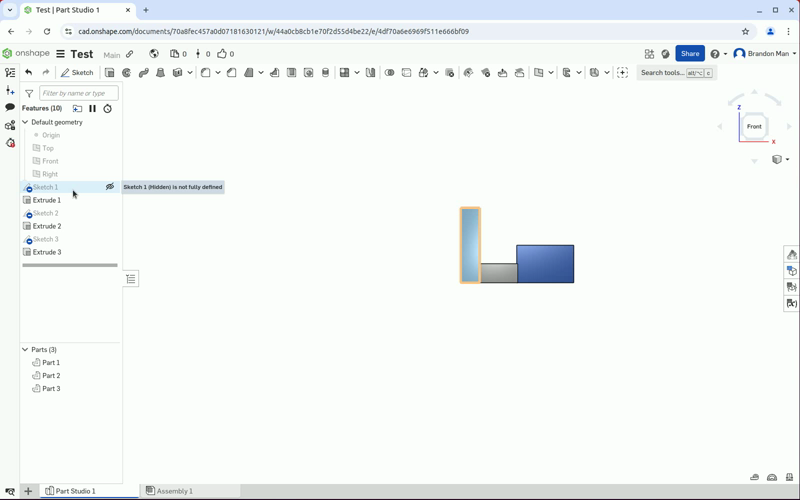
click(73, 189)
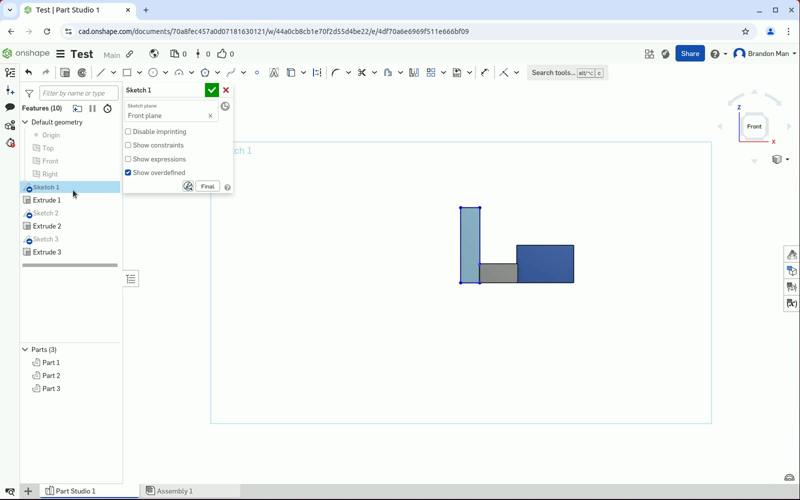
mouse_move(229, 92)
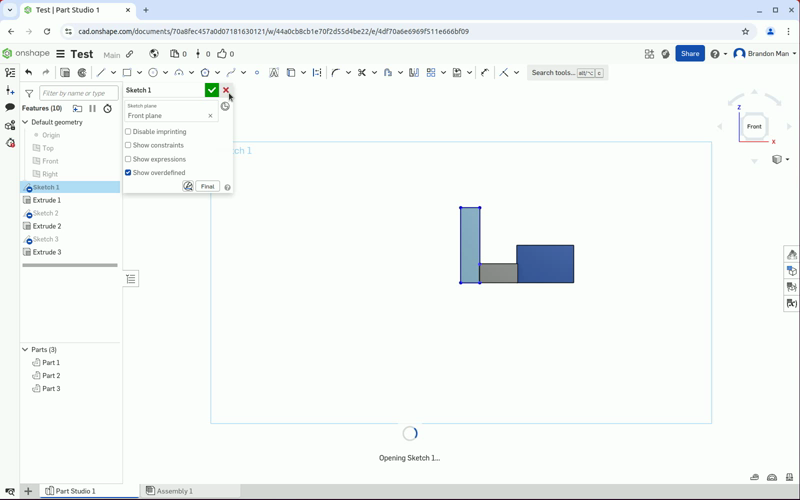
click(229, 92)
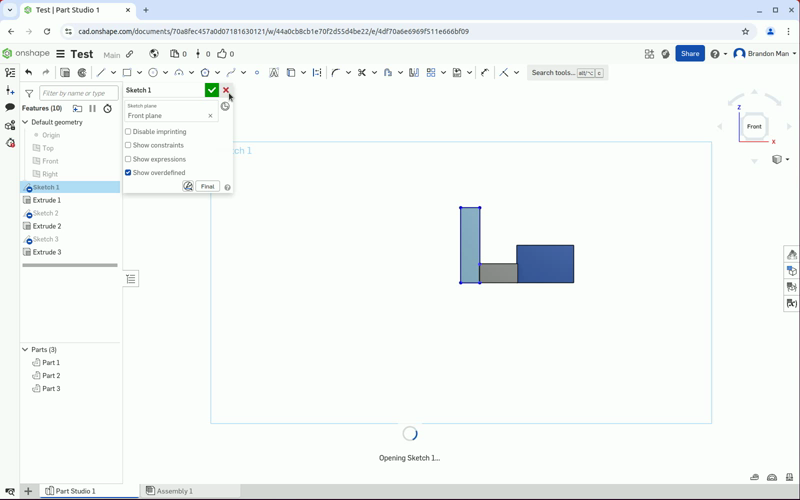
key(shift+s)
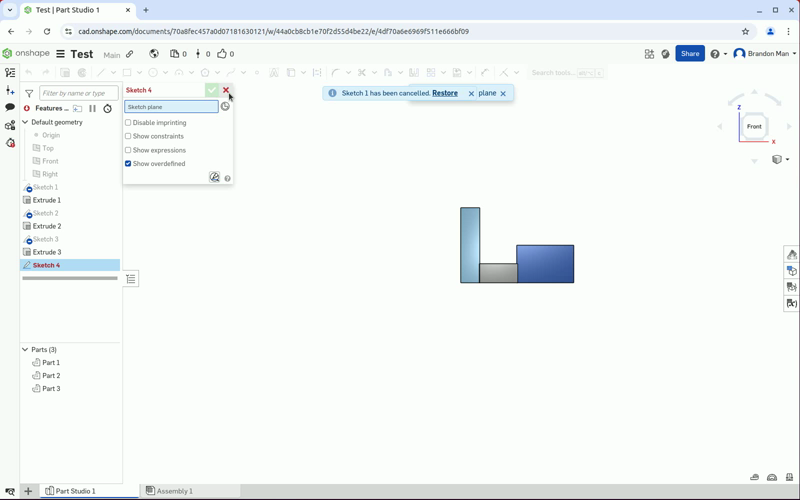
mouse_move(73, 163)
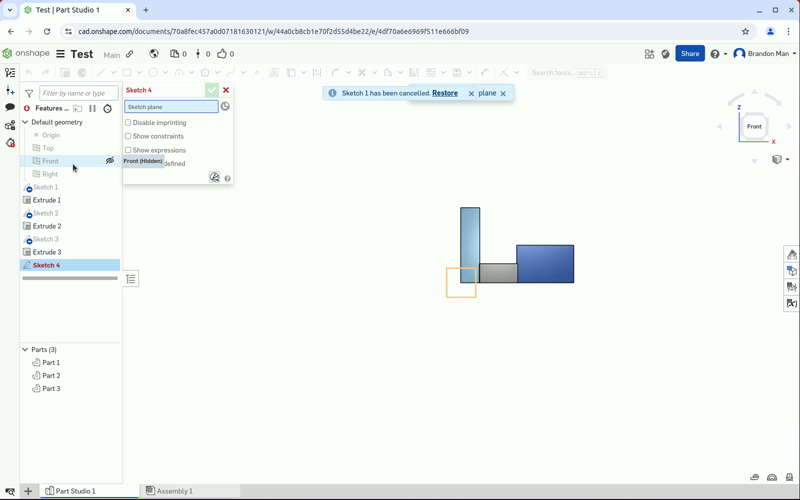
click(73, 163)
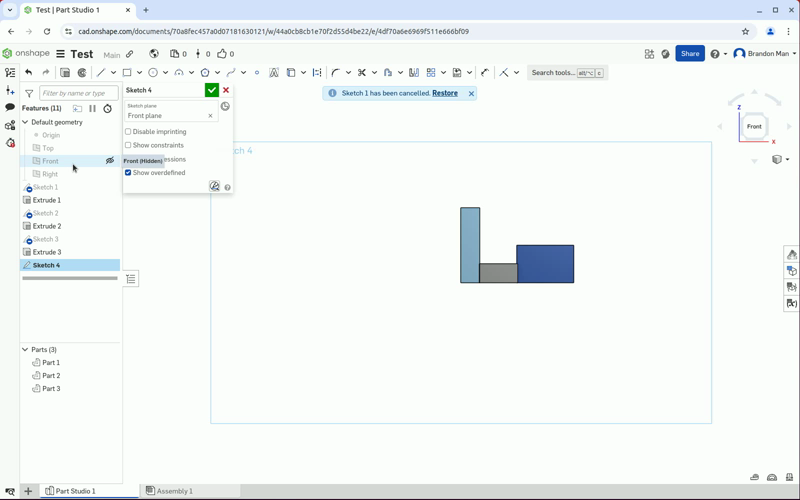
mouse_move(73, 352)
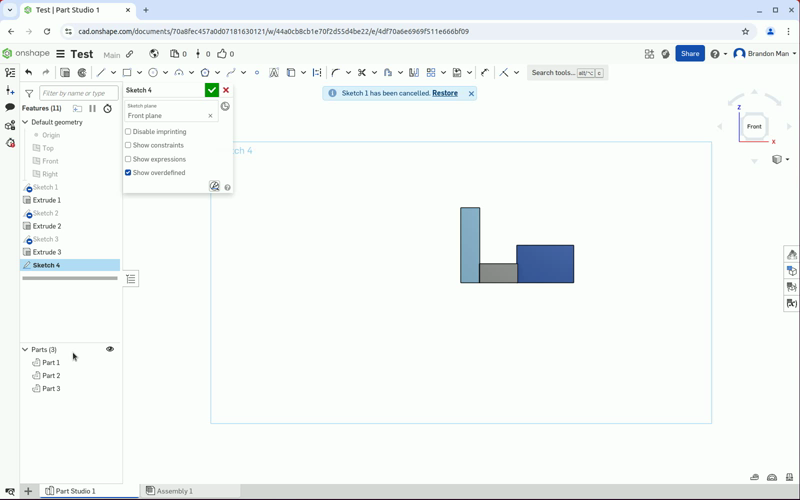
key(y)
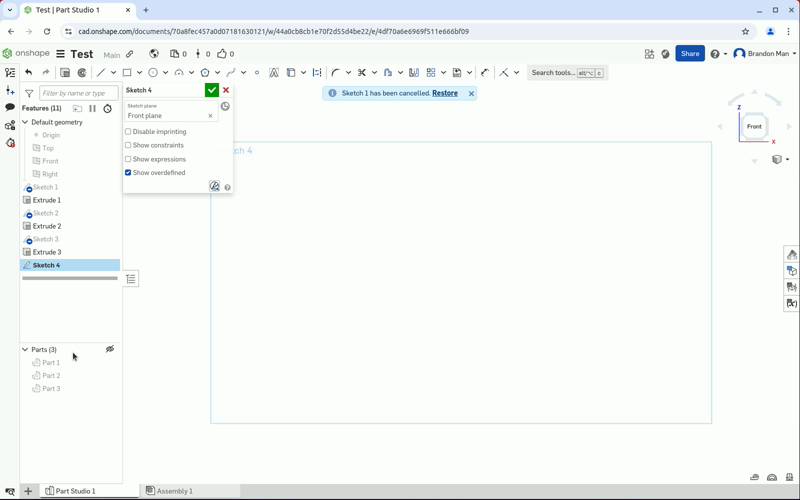
key(l)
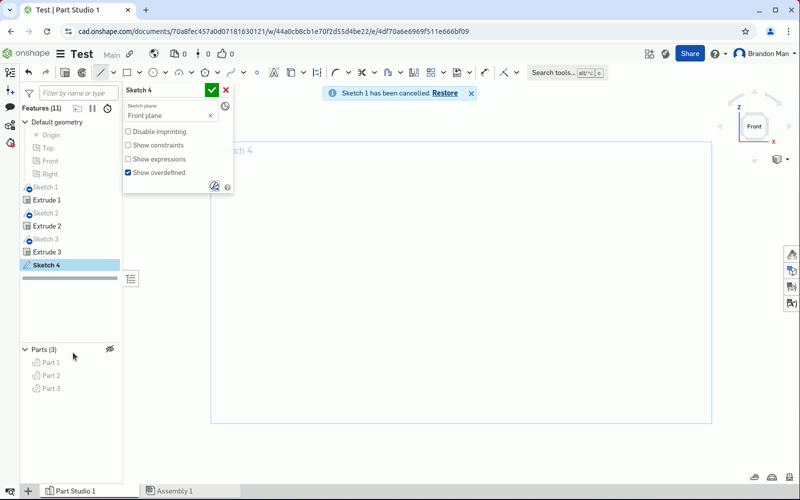
key_down(shift)
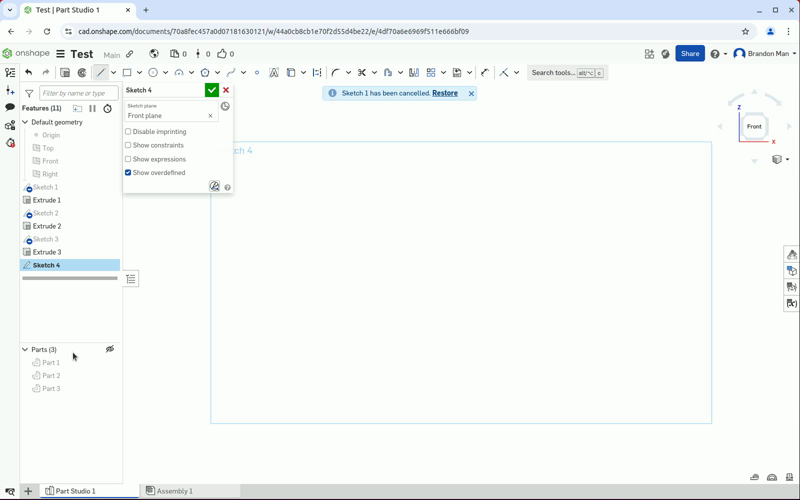
mouse_move(516, 245)
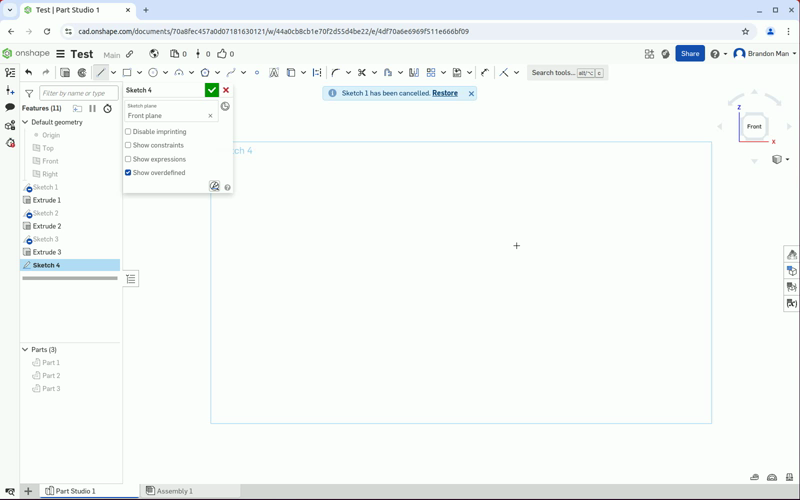
click(516, 245)
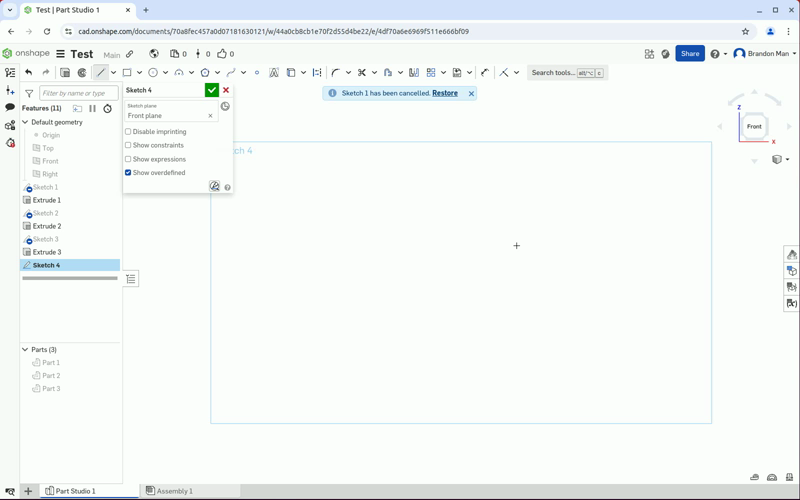
key_up(shift)
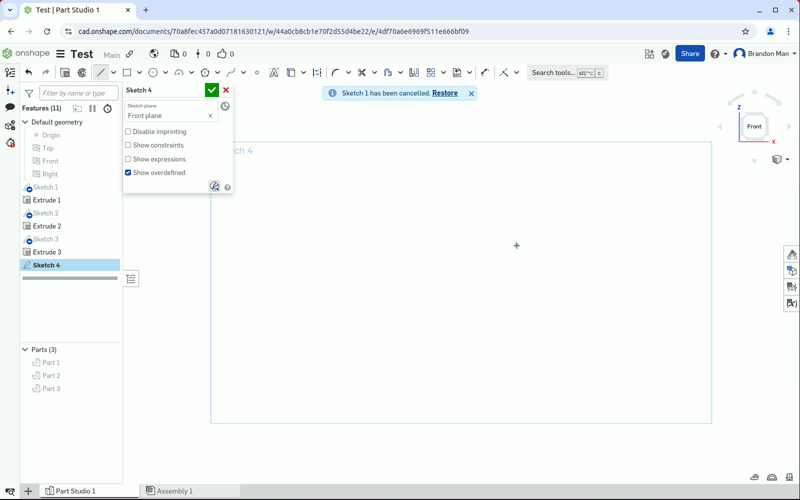
key_down(shift)
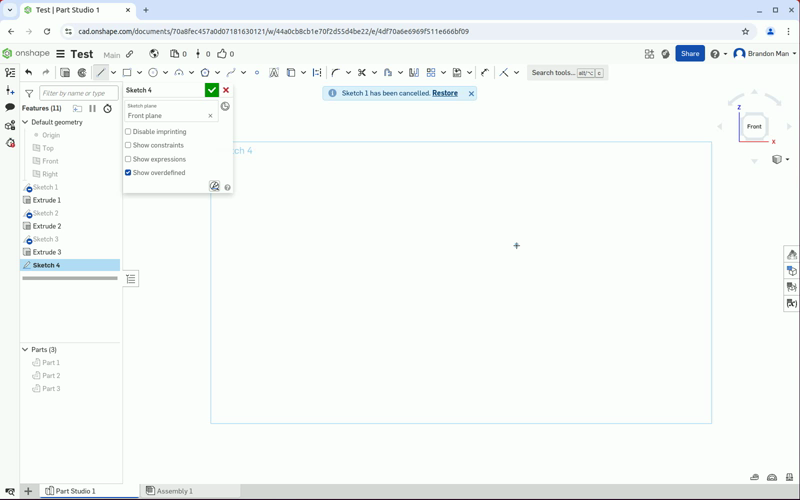
mouse_move(546, 245)
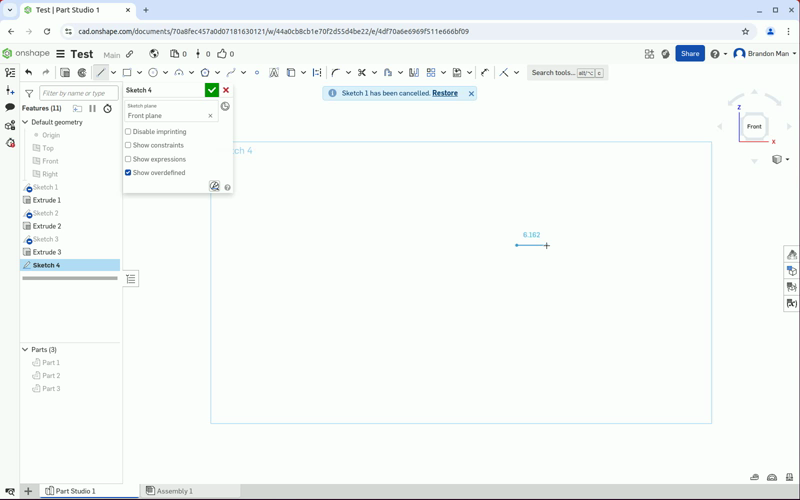
mouse_move(573, 245)
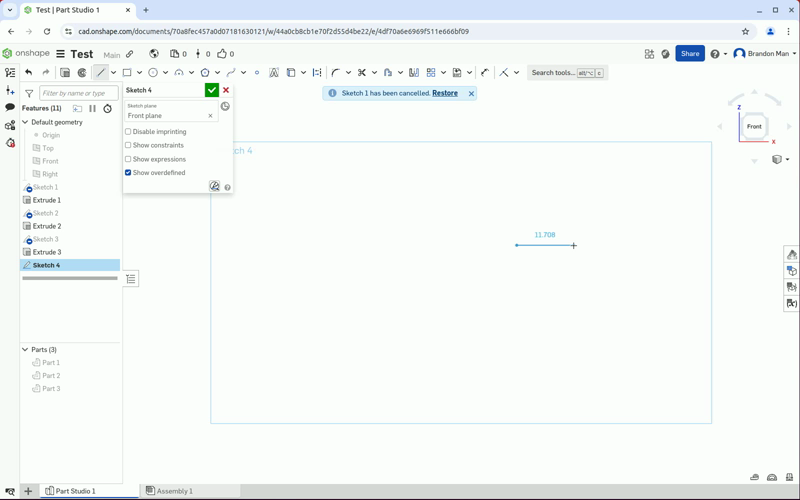
click(573, 245)
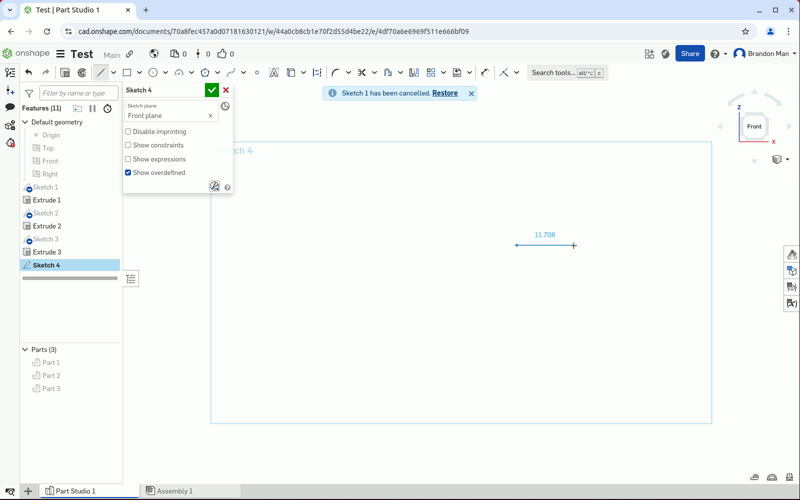
key_up(shift)
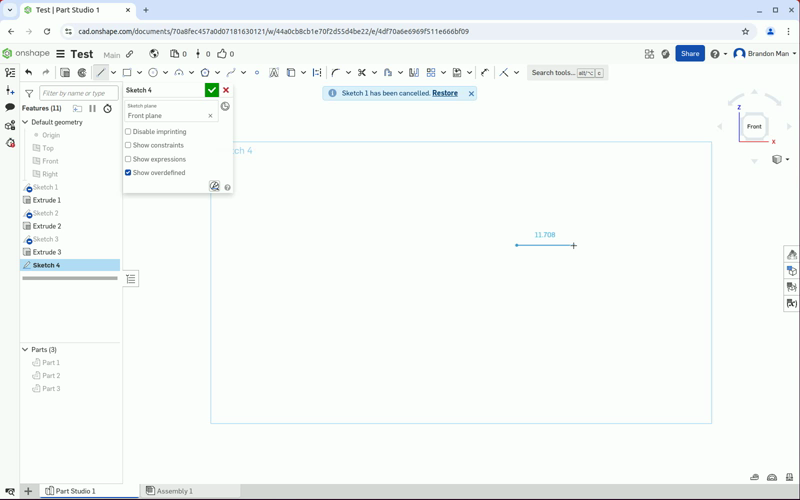
key_down(shift)
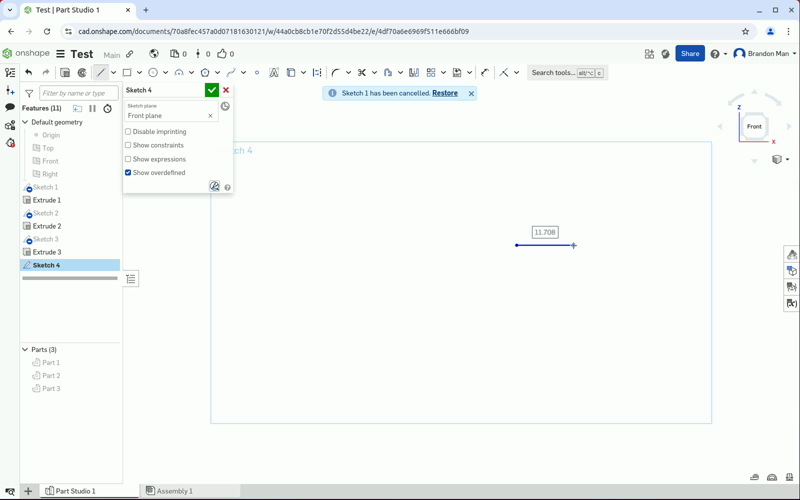
mouse_move(589, 245)
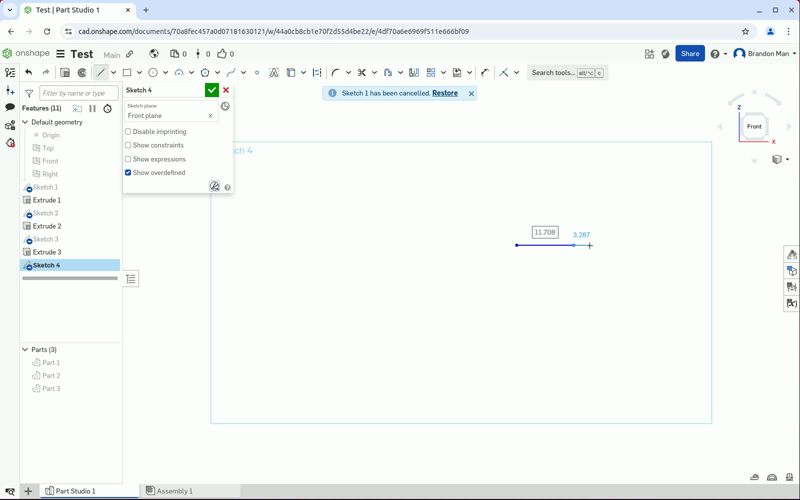
mouse_move(573, 207)
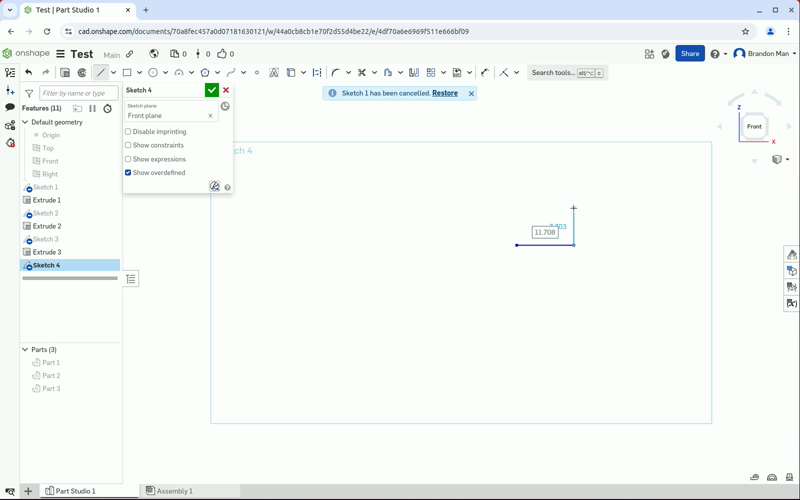
click(573, 207)
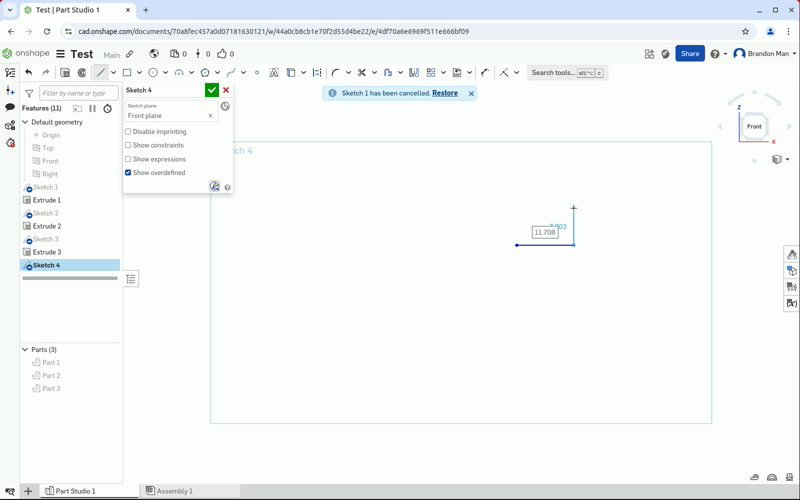
key_up(shift)
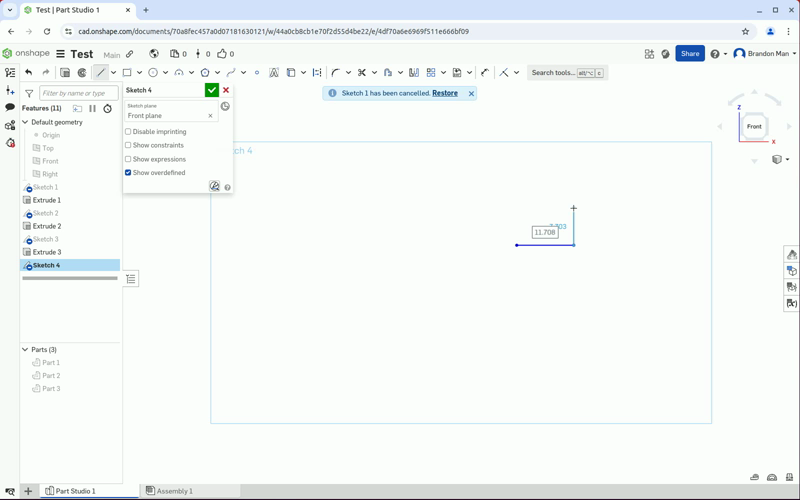
key_down(shift)
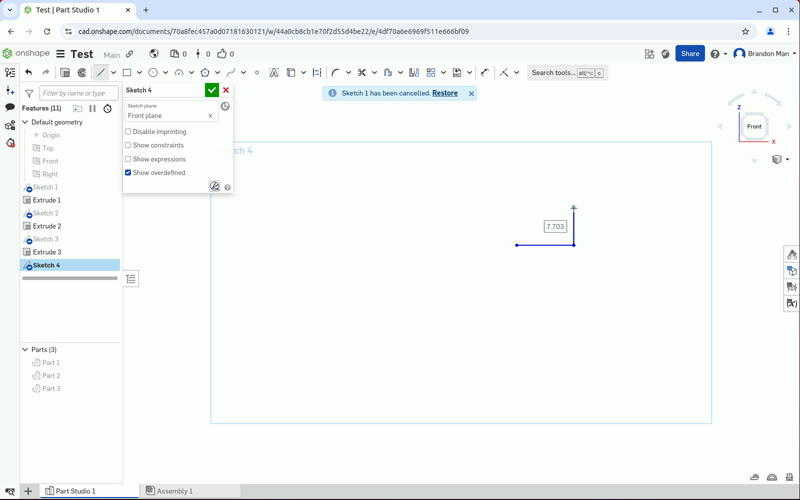
mouse_move(589, 207)
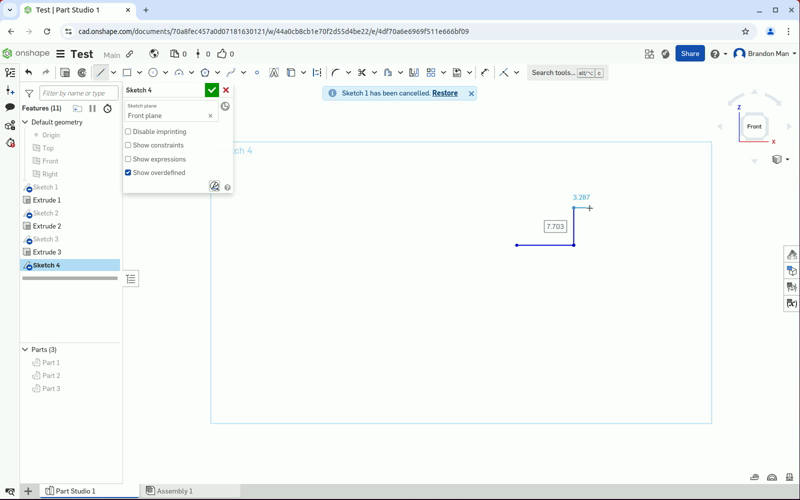
mouse_move(516, 207)
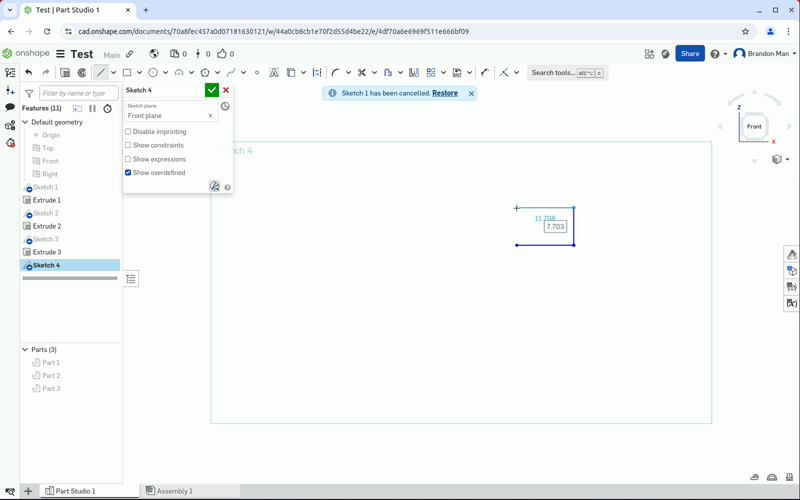
click(516, 207)
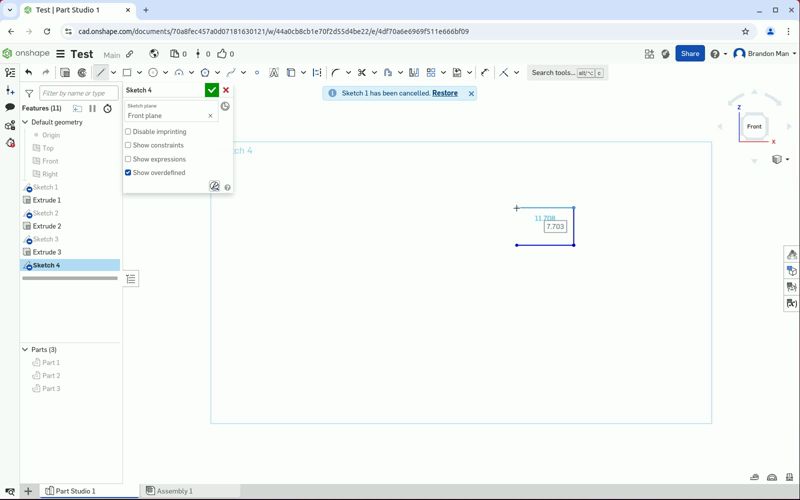
key_up(shift)
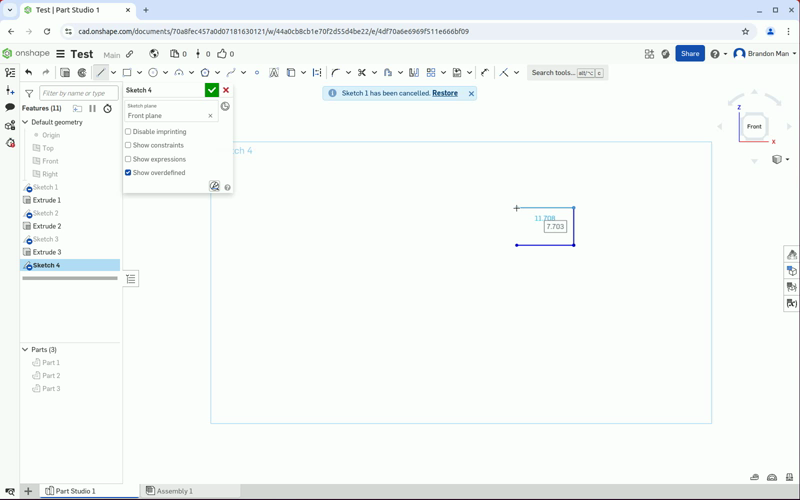
mouse_move(546, 207)
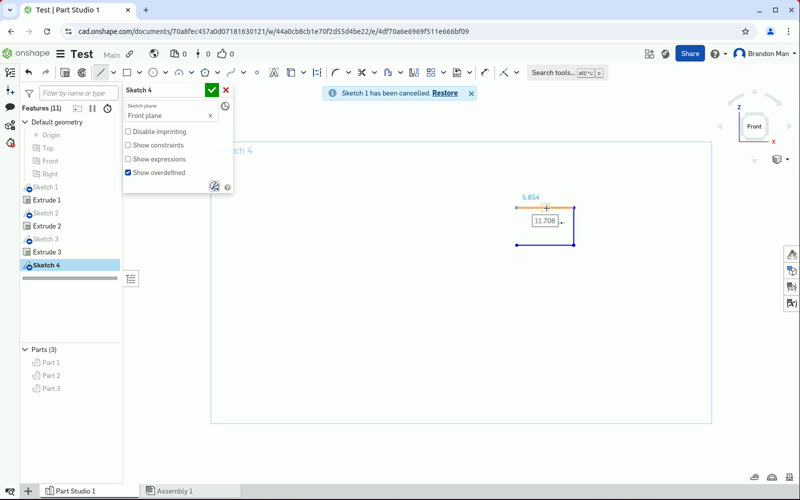
key_down(shift)
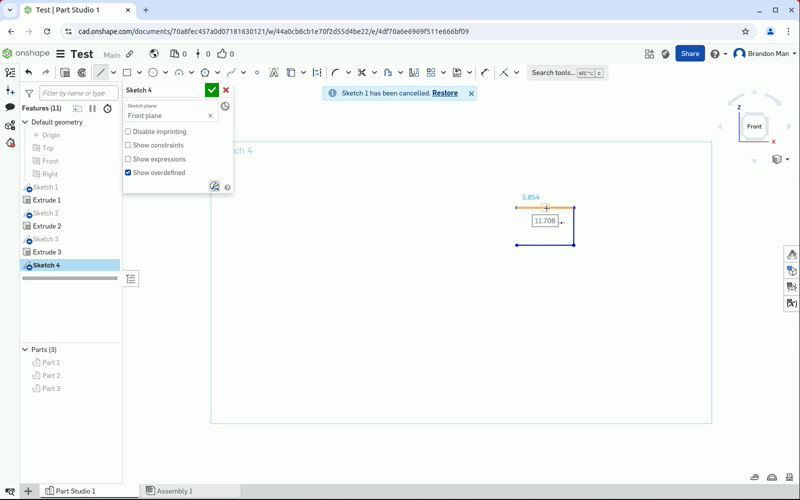
mouse_move(516, 245)
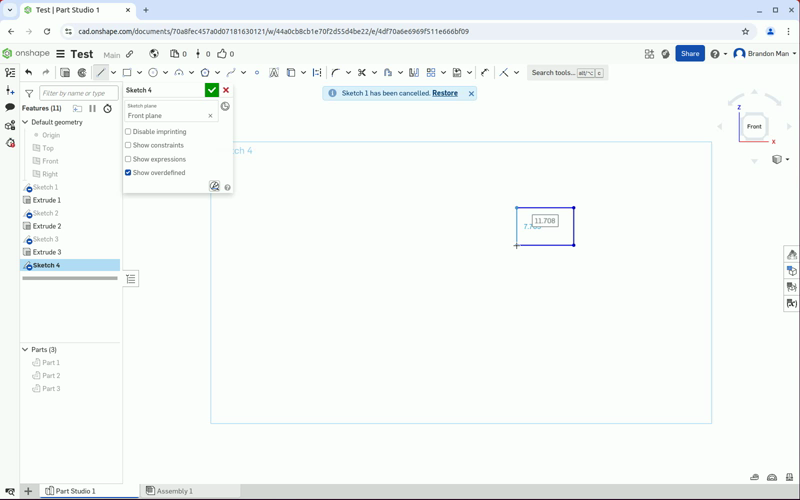
key_up(shift)
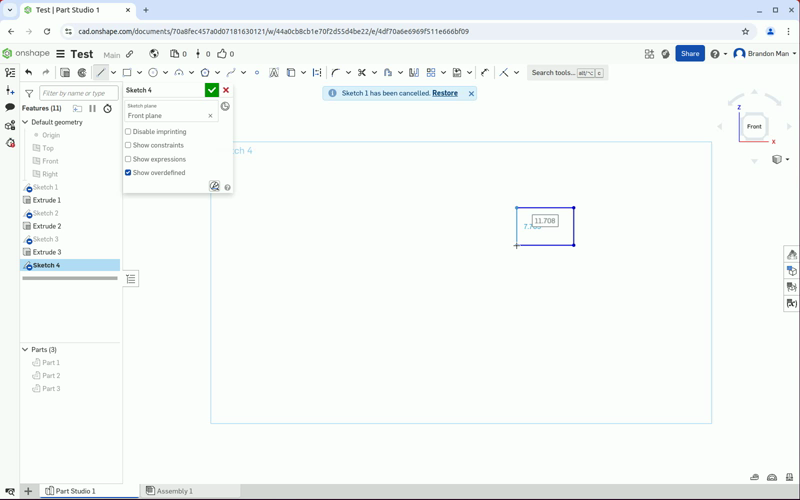
click(516, 245)
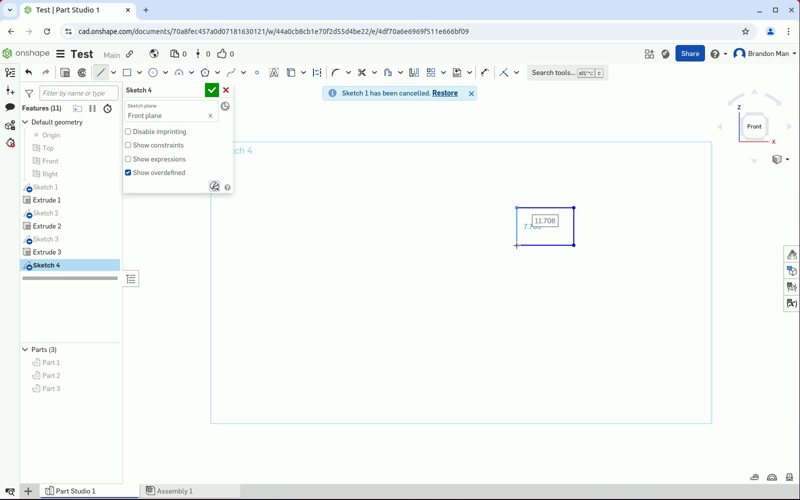
key(esc)
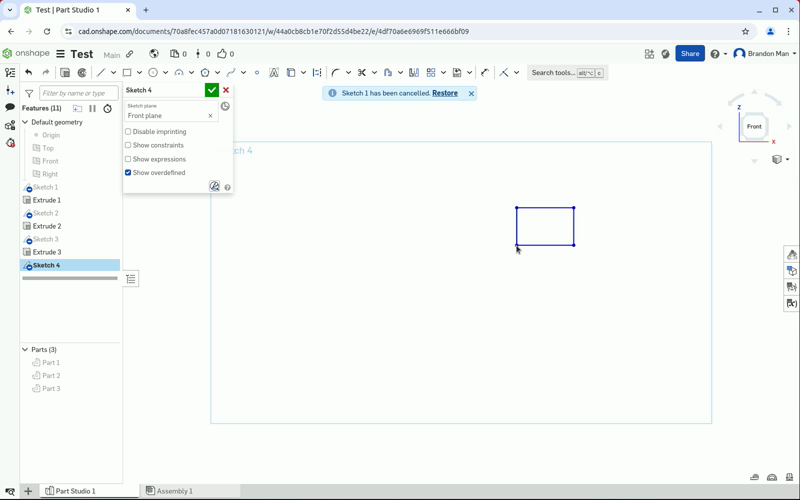
mouse_move(556, 239)
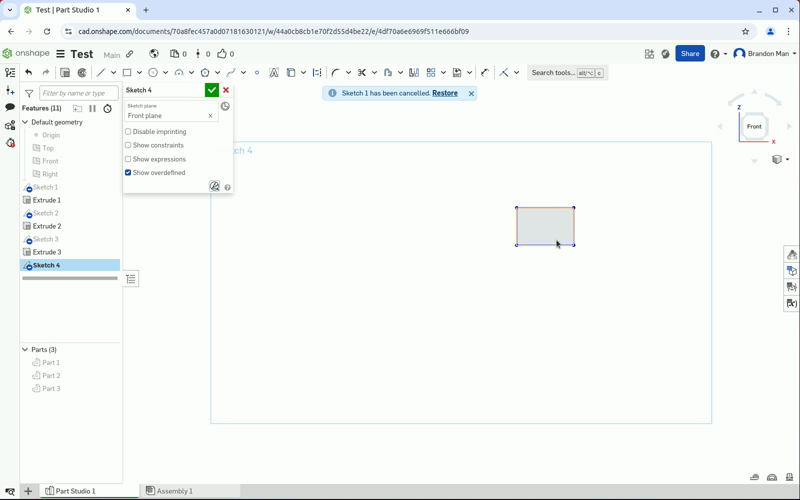
click(556, 239)
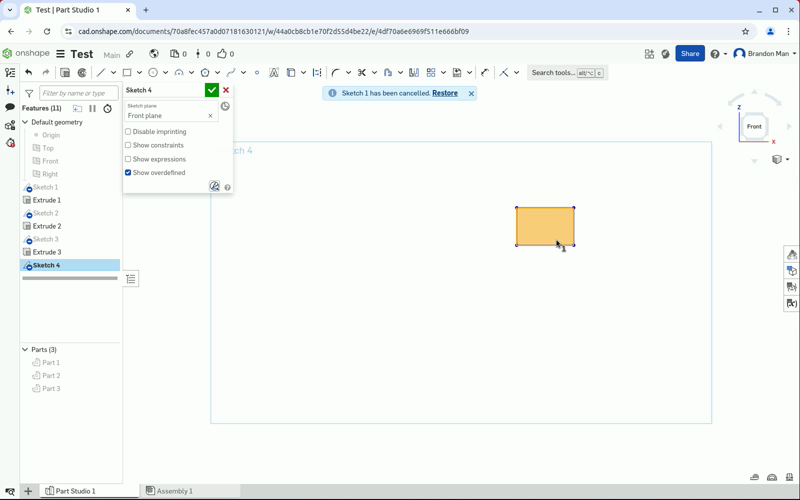
mouse_move(73, 352)
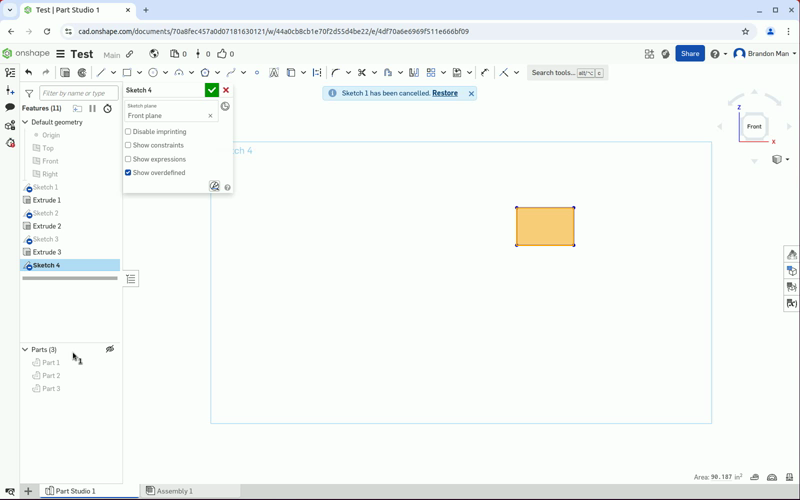
key(shift+y)
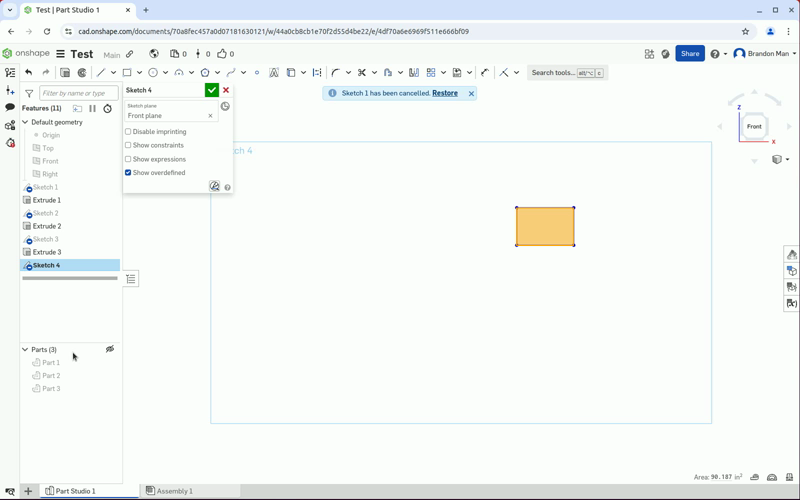
key(shift+e)
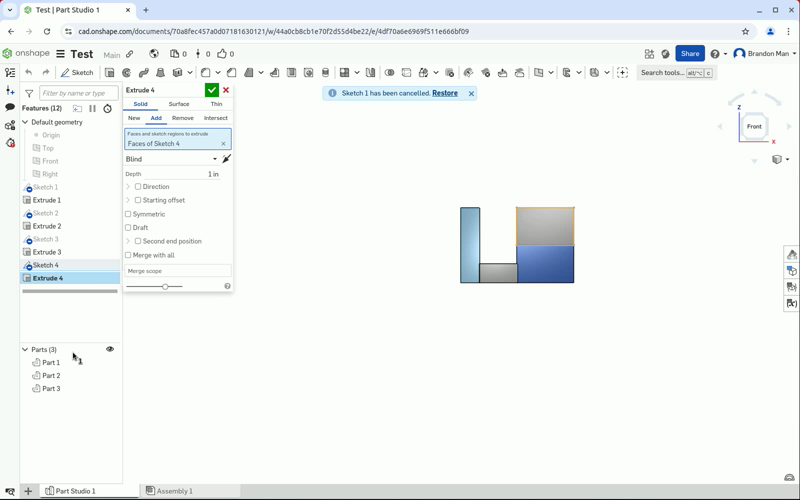
mouse_move(143, 106)
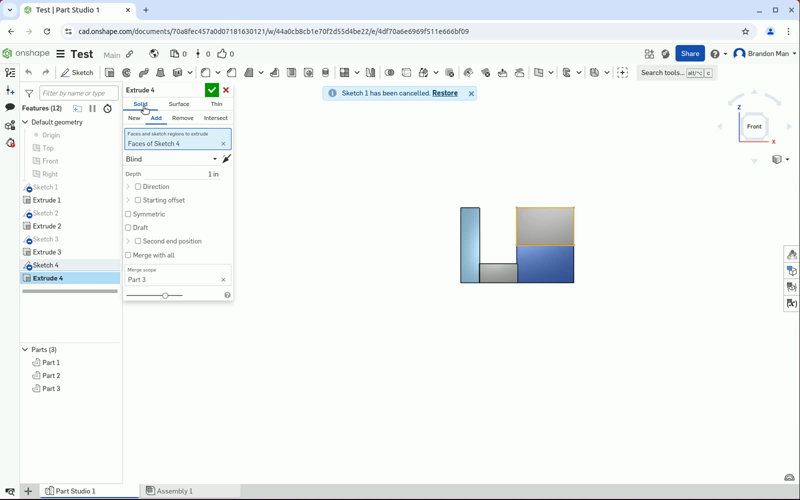
click(143, 106)
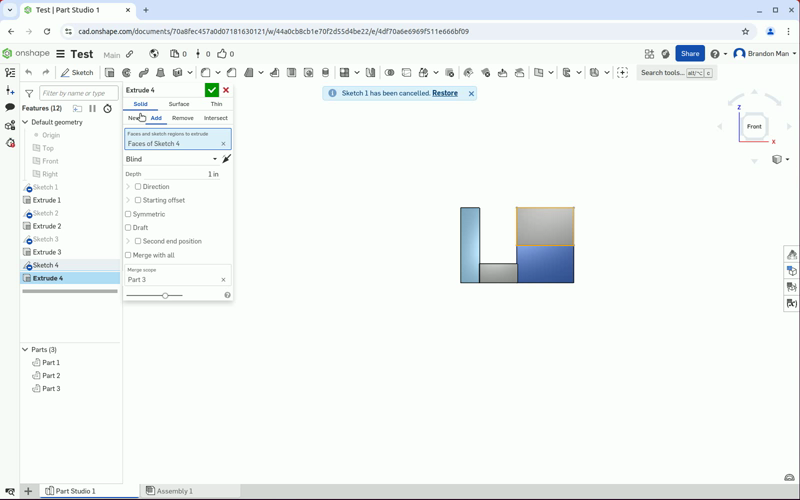
mouse_move(137, 120)
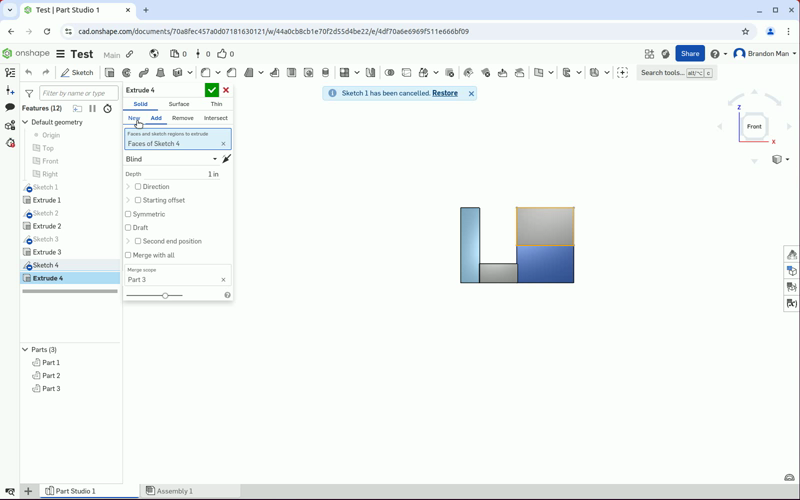
click(137, 120)
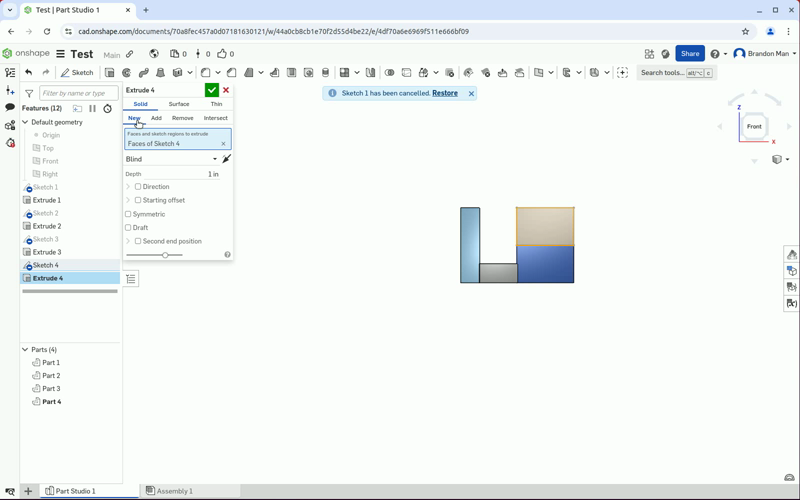
key(tab, 4)
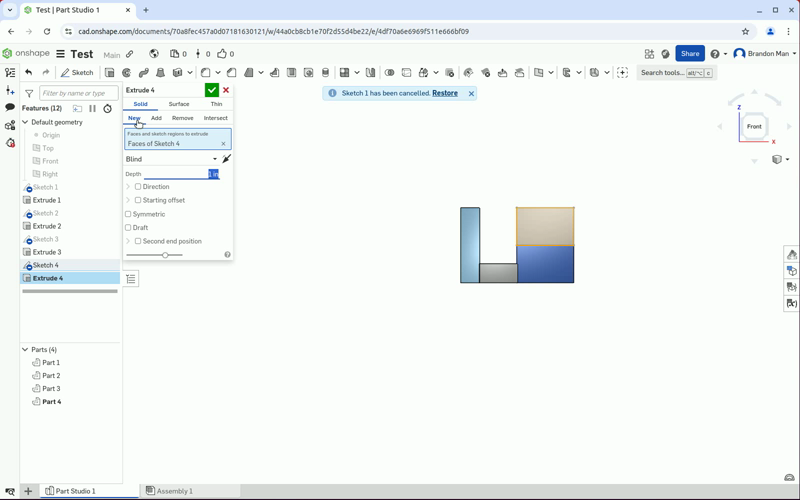
text(7.703)
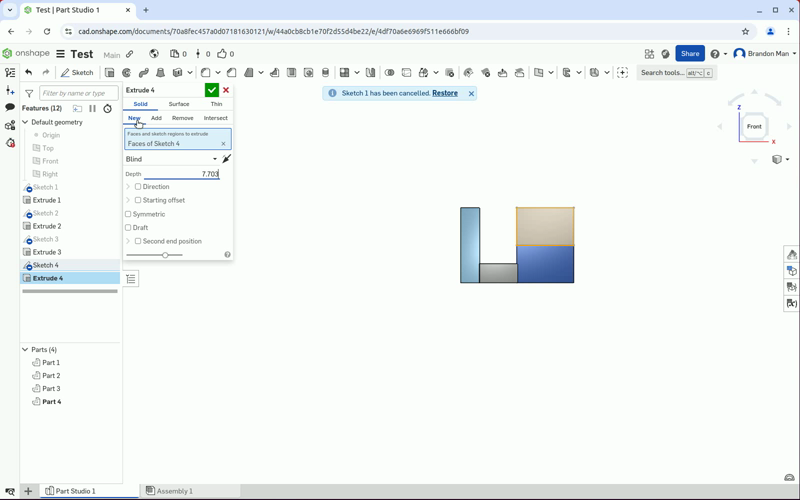
key(enter)
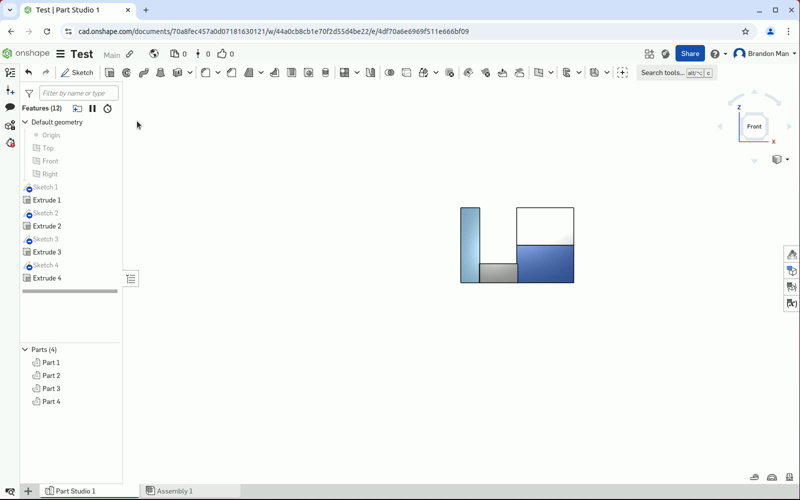
key(shift+h)
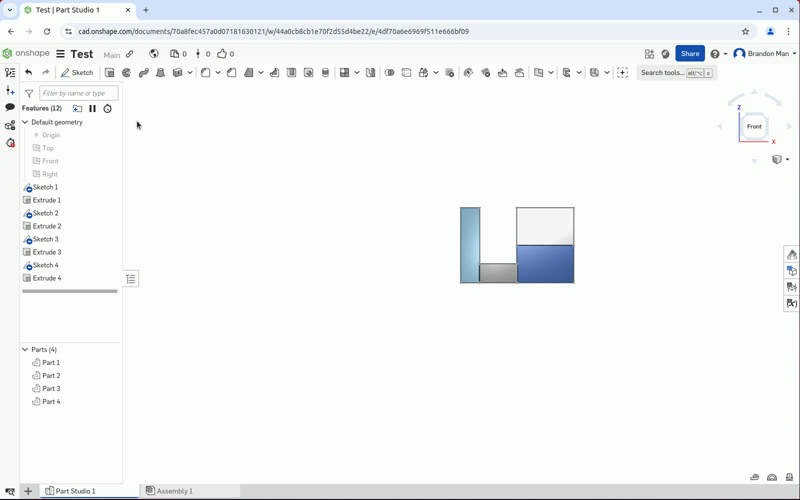
key(shift+h)
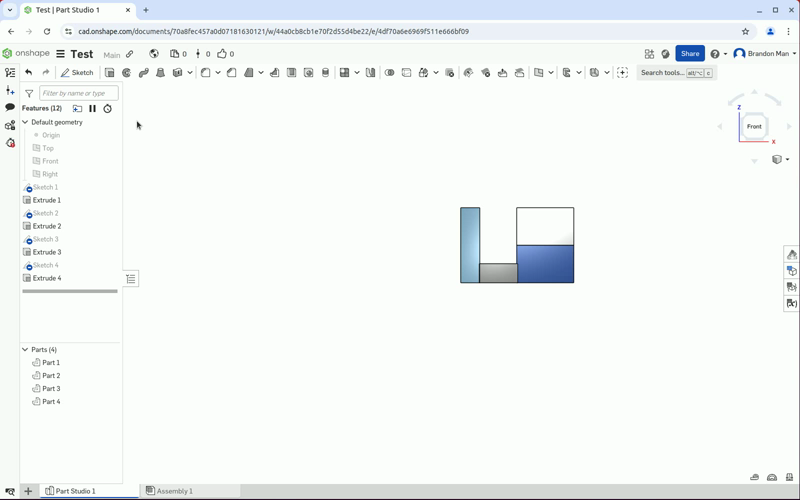
mouse_move(73, 189)
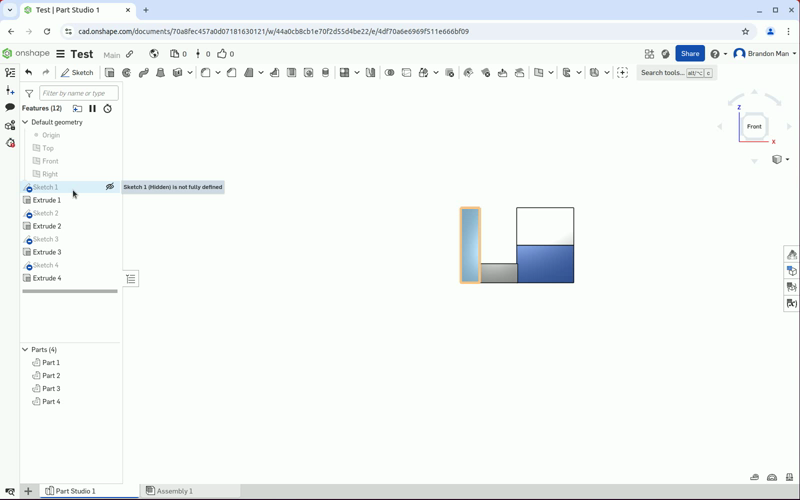
click(73, 189)
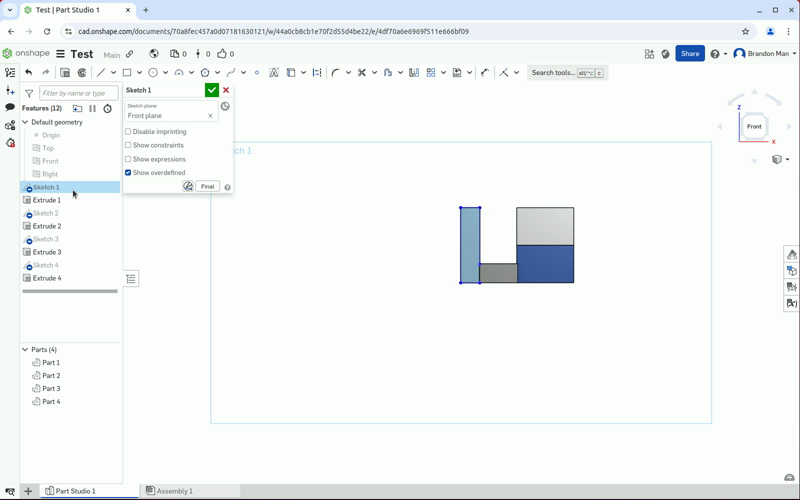
mouse_move(229, 92)
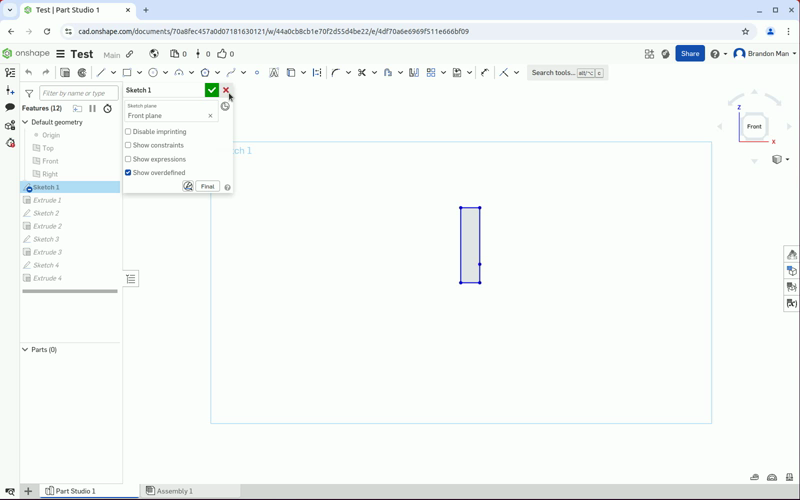
click(229, 92)
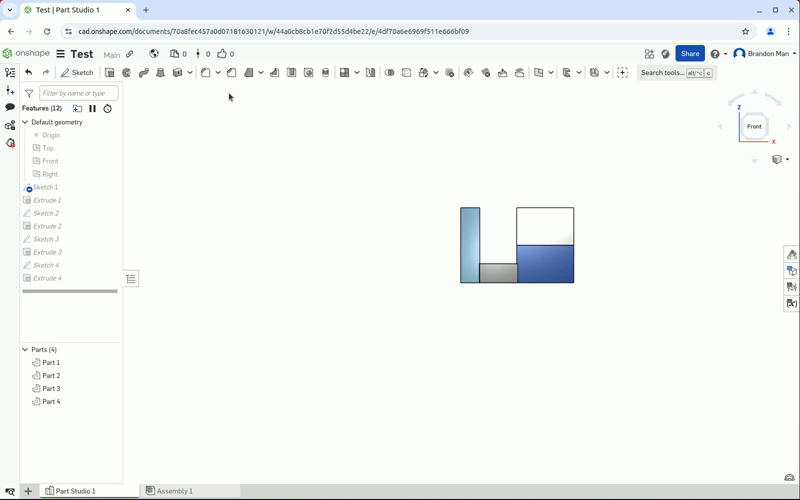
mouse_move(73, 352)
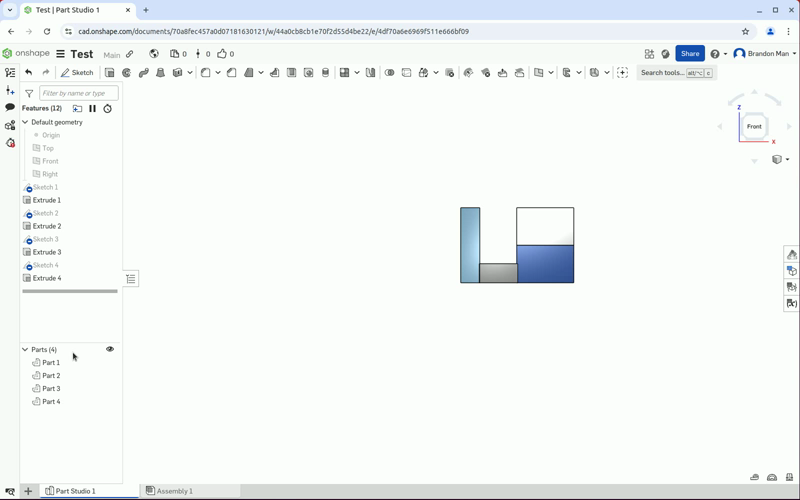
key(y)
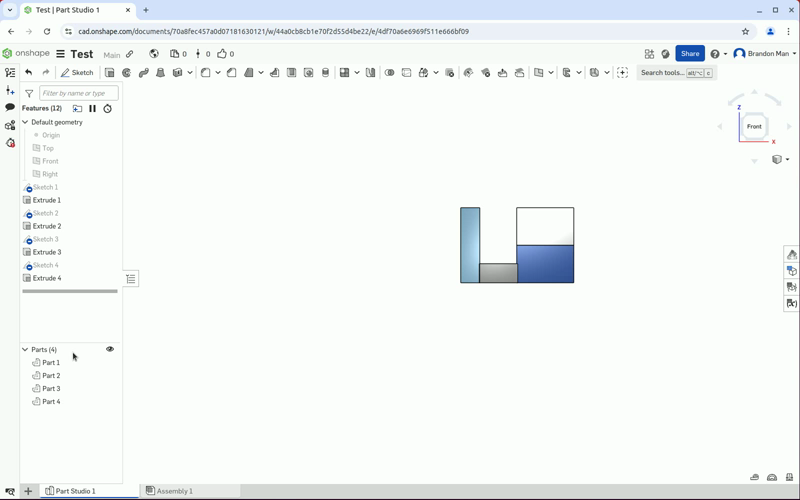
key(shift+p)
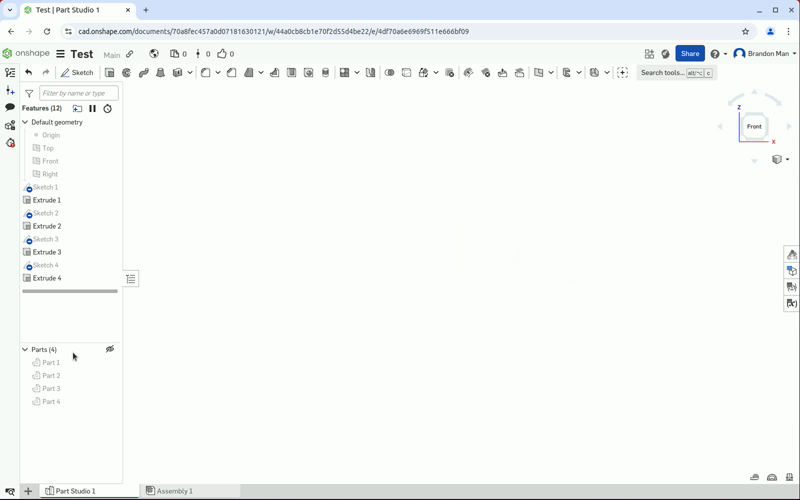
key(space)
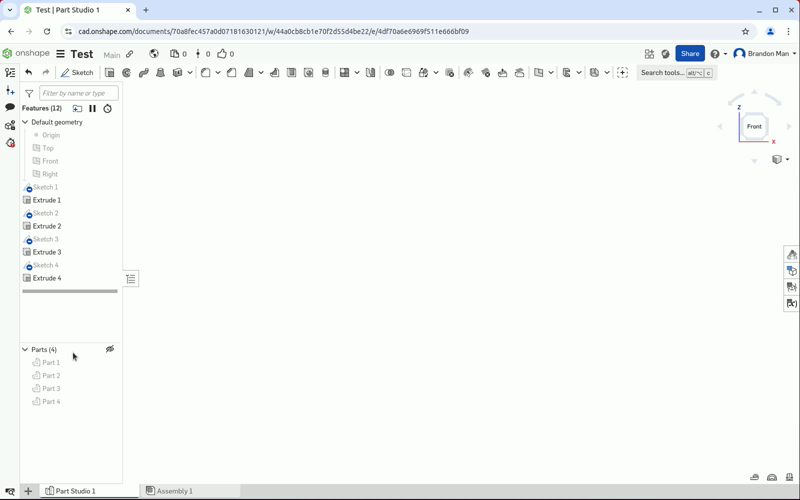
key_down(shift)
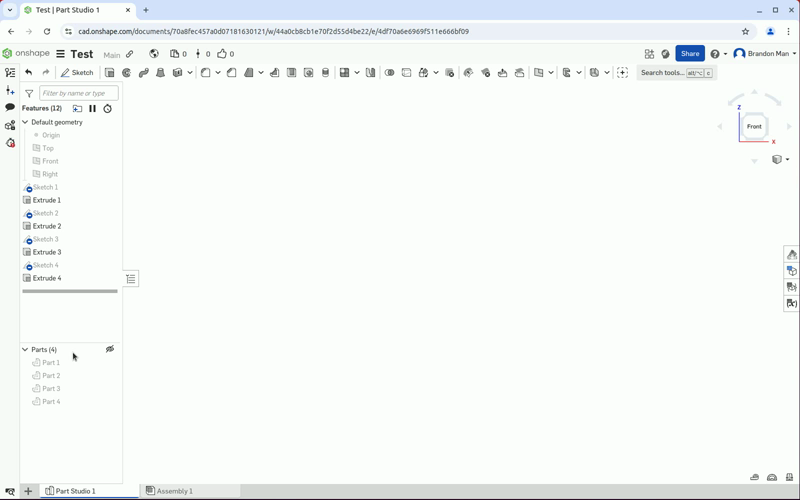
key(left)
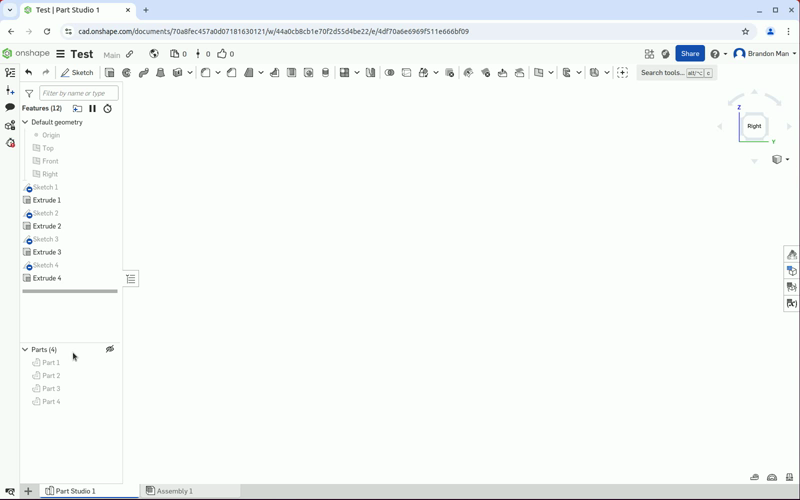
key_up(shift)
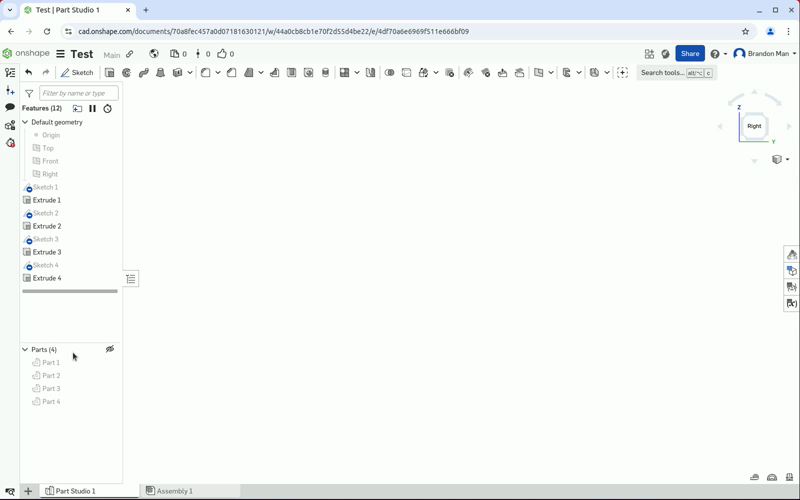
mouse_move(73, 352)
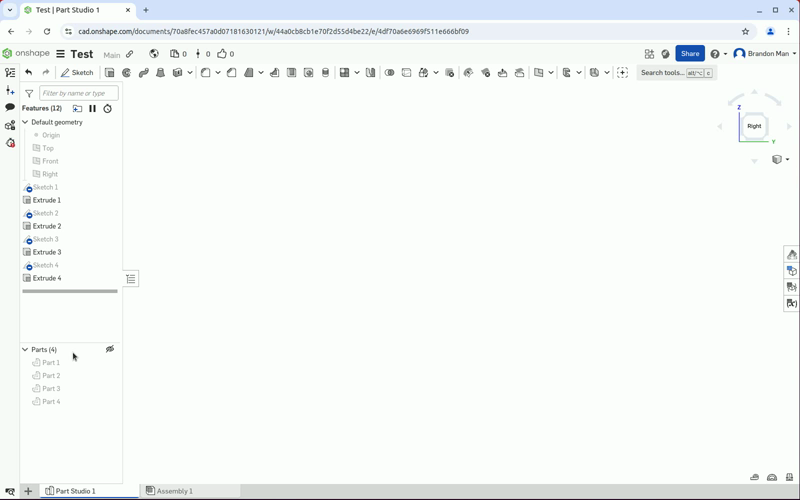
key(shift+y)
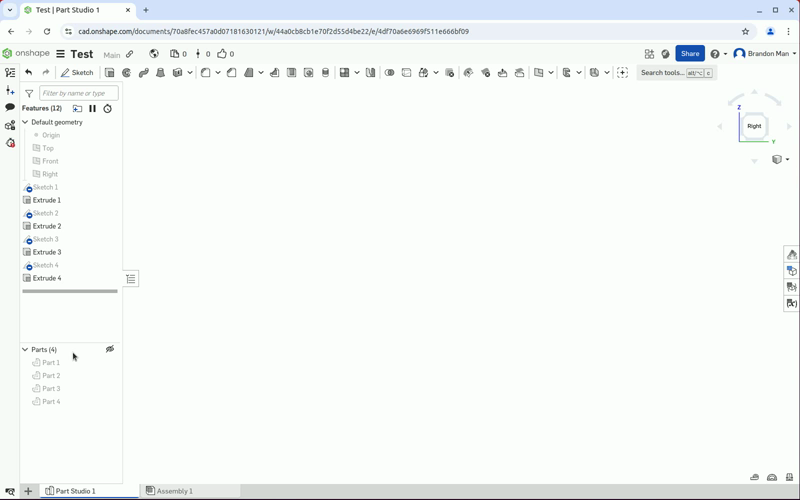
key(shift+s)
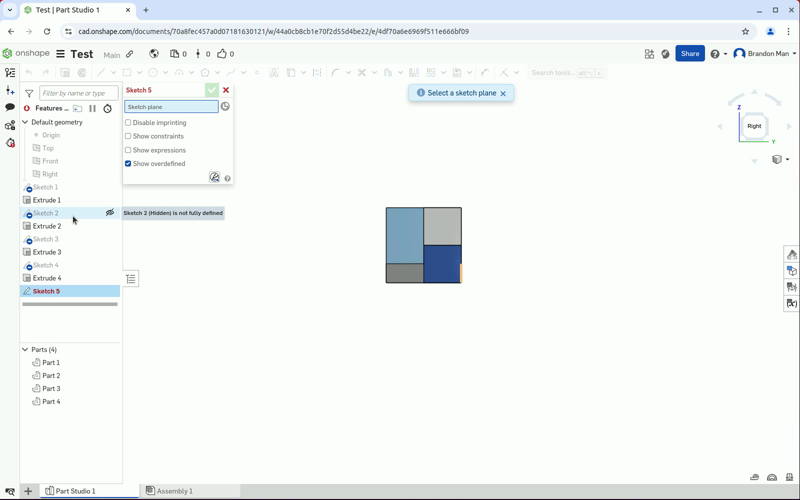
scroll(3)
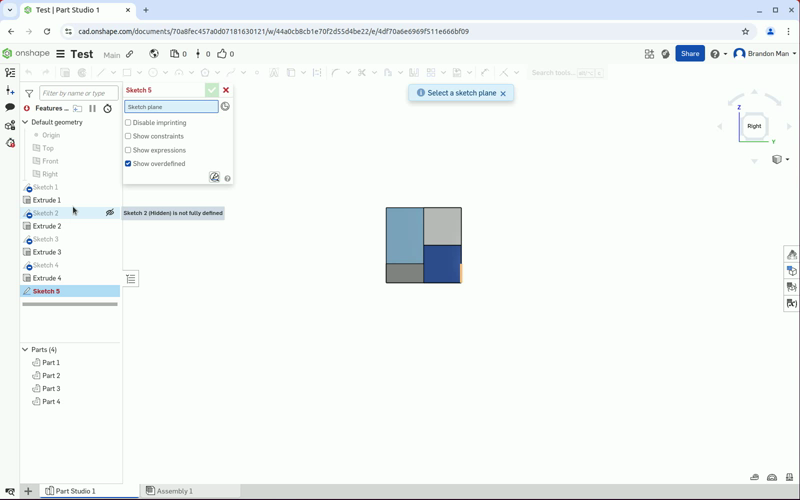
mouse_move(73, 176)
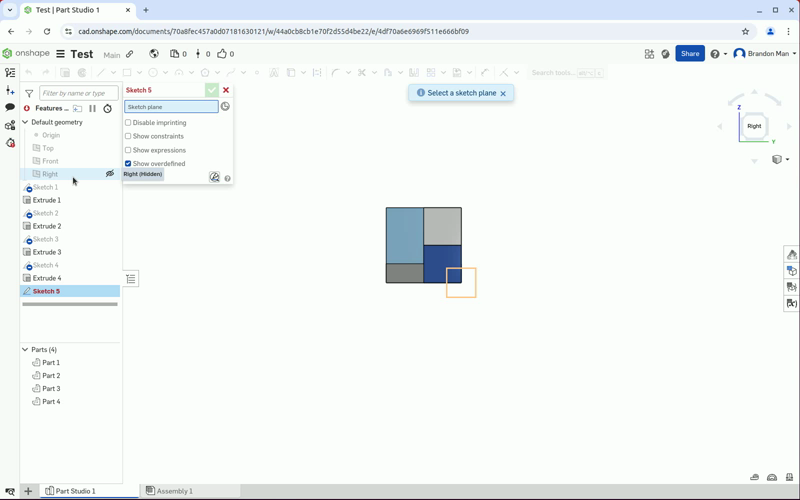
click(73, 176)
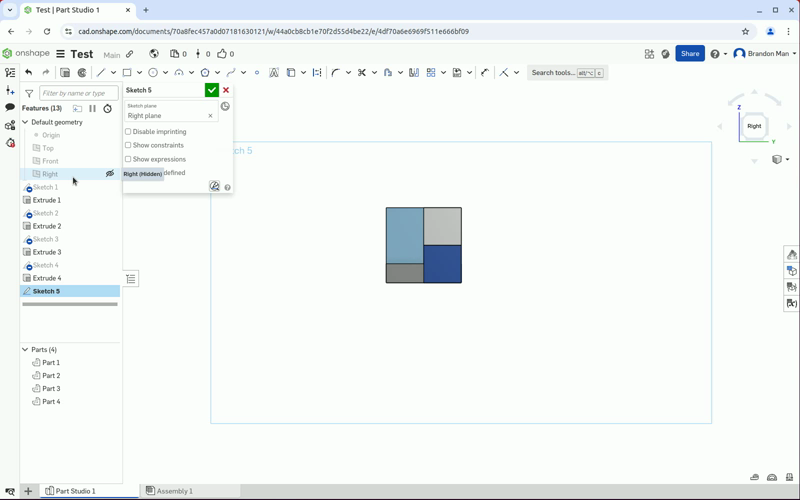
mouse_move(73, 352)
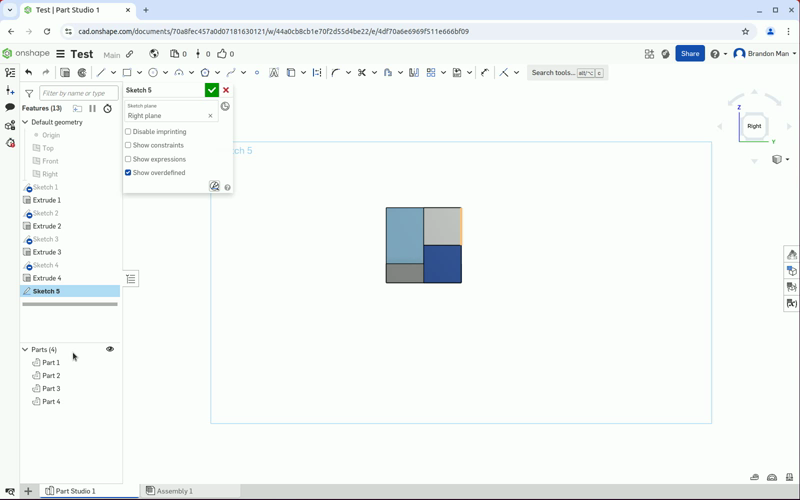
key(y)
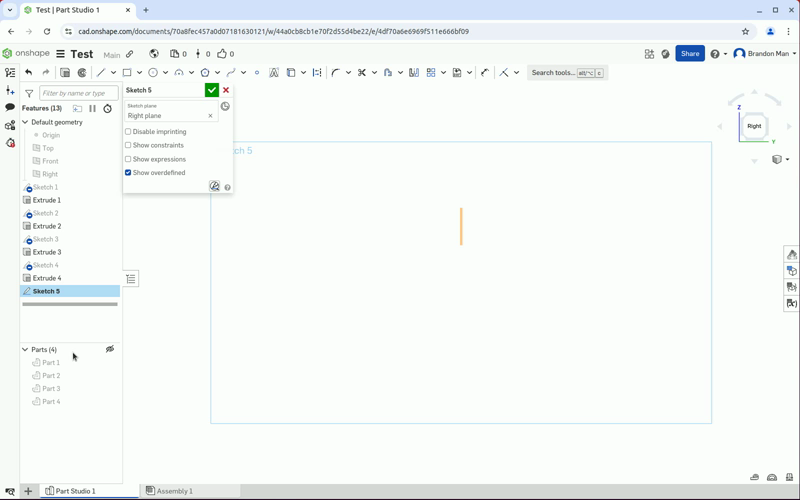
key(l)
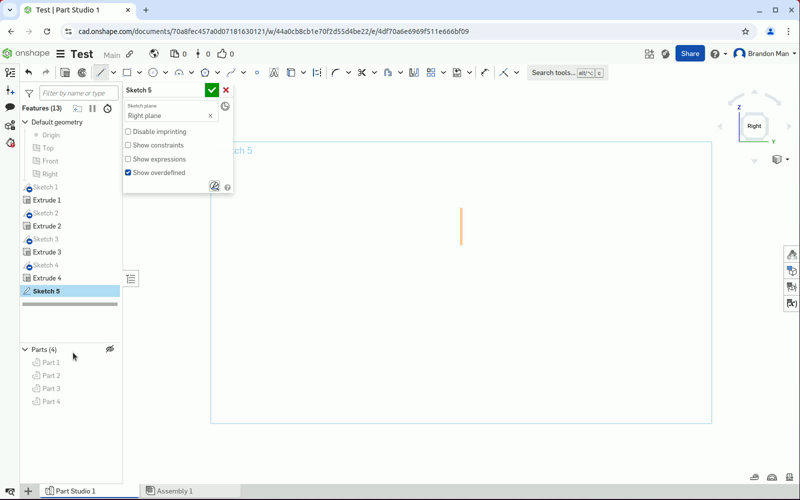
key_down(shift)
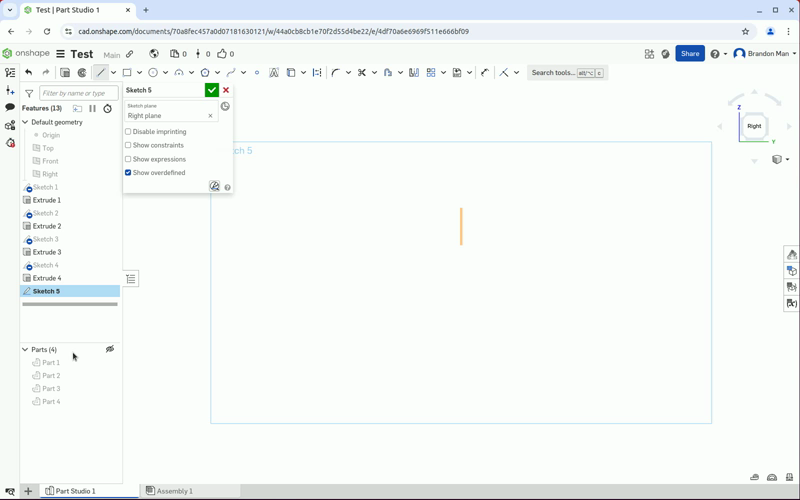
mouse_move(385, 207)
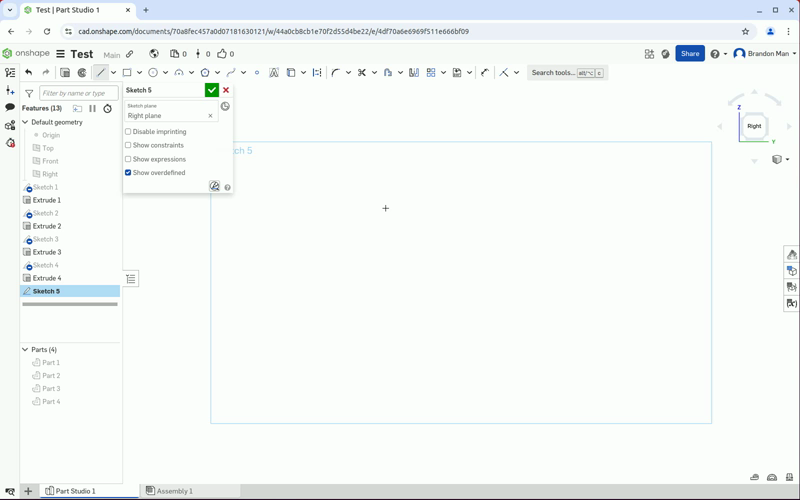
click(385, 207)
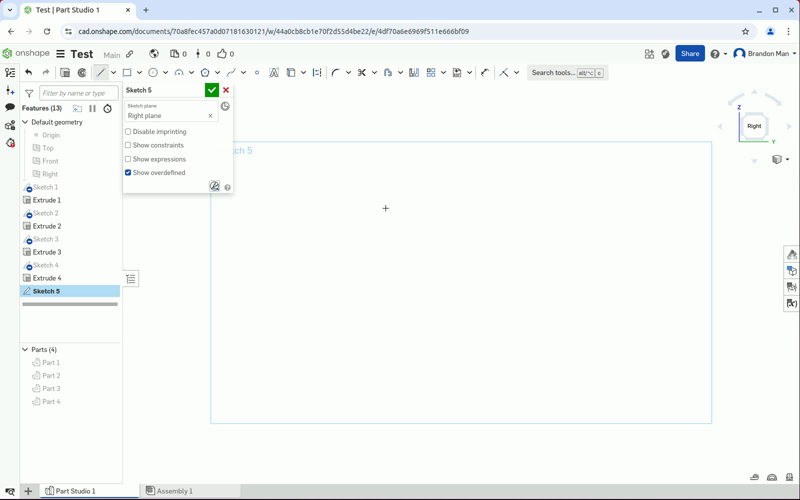
key_up(shift)
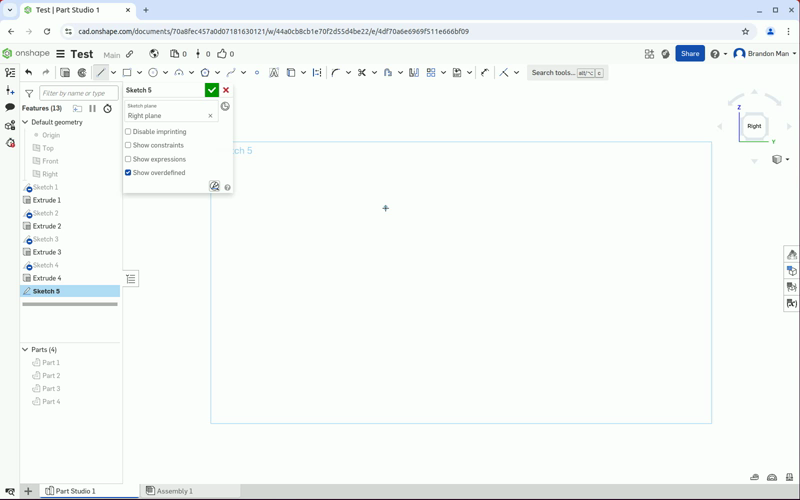
key_down(shift)
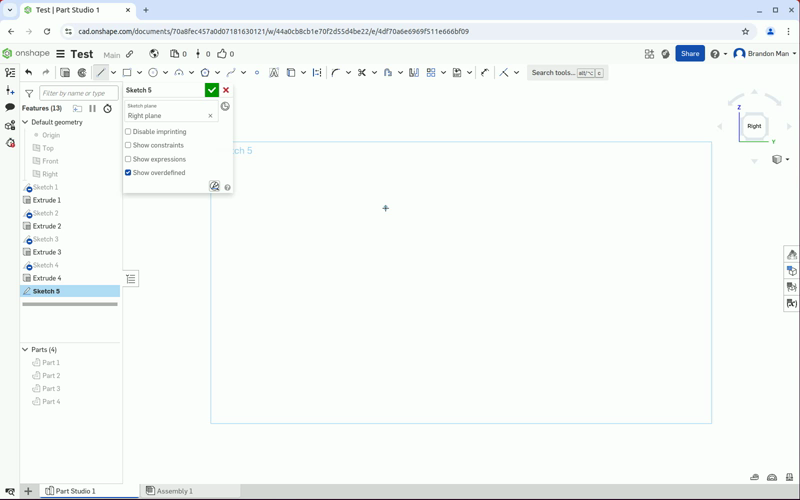
mouse_move(461, 283)
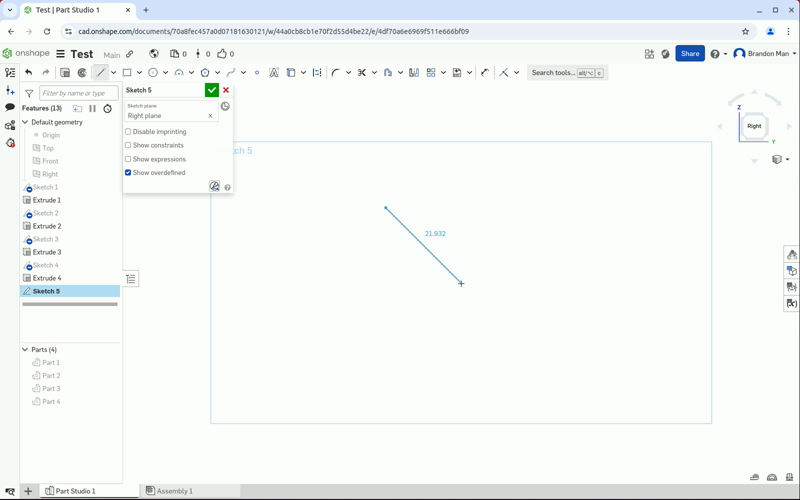
click(461, 283)
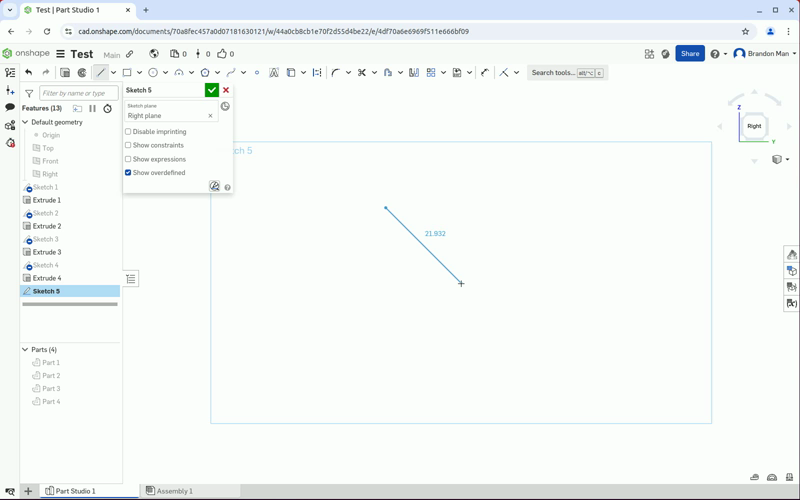
key_up(shift)
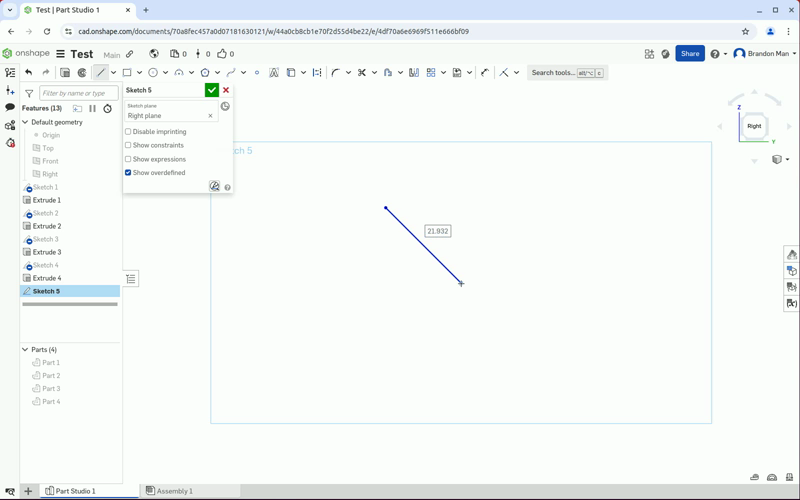
key_down(shift)
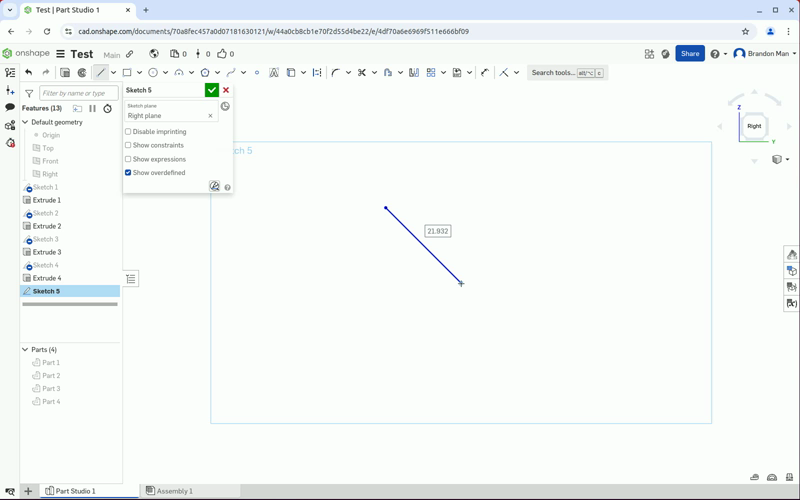
mouse_move(461, 207)
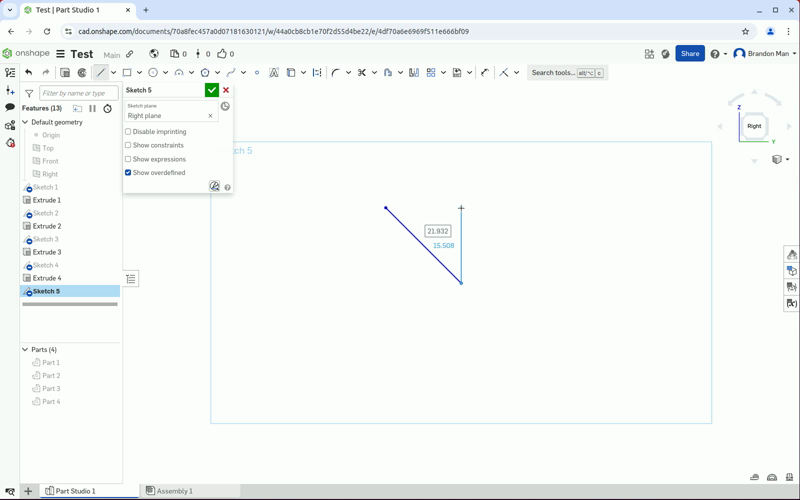
click(461, 207)
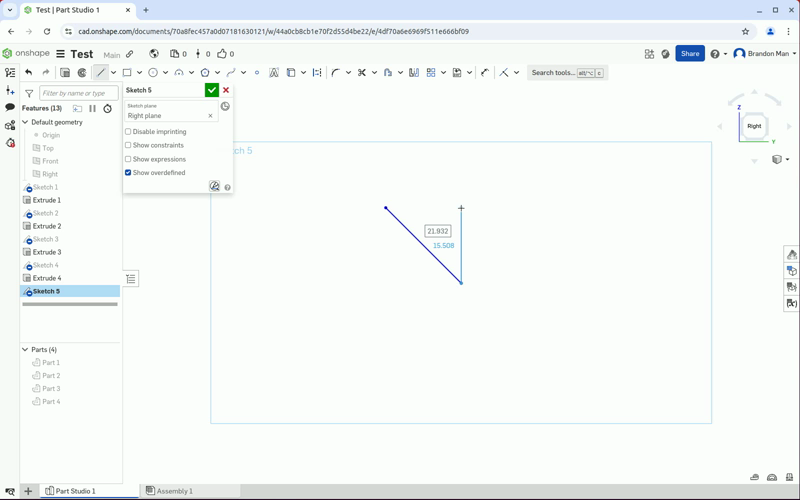
key_up(shift)
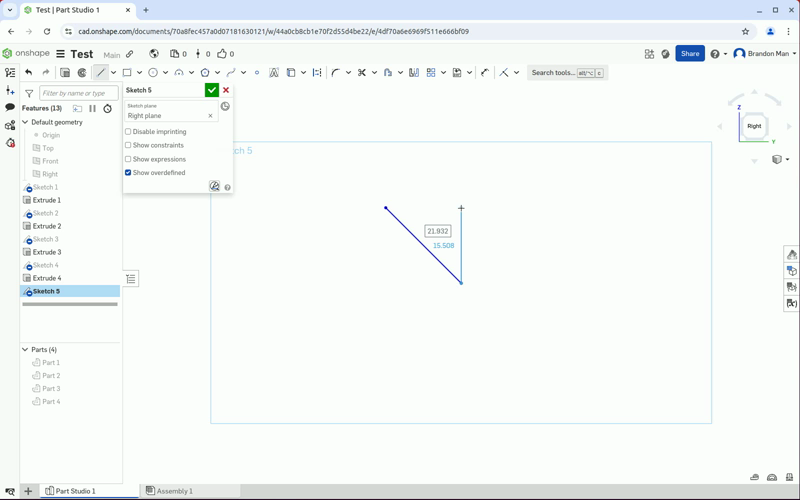
key_down(shift)
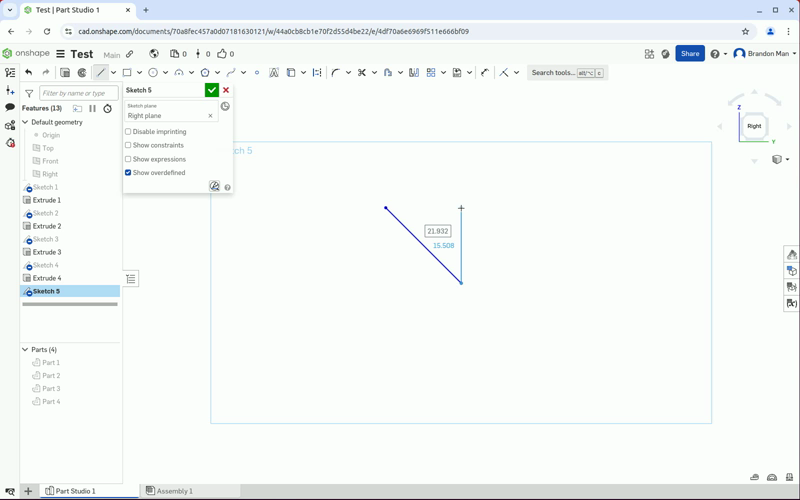
mouse_move(385, 207)
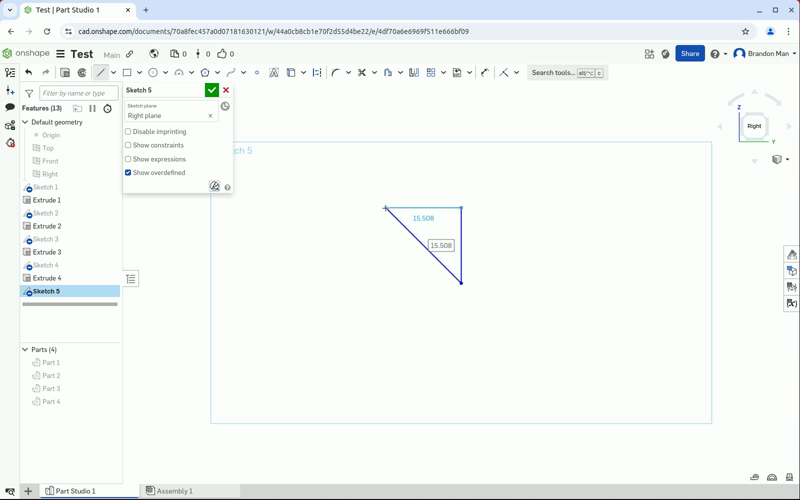
key_up(shift)
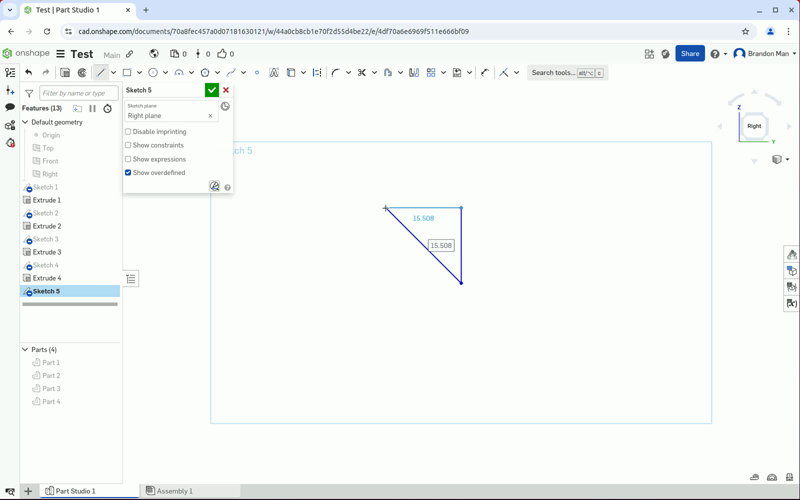
click(385, 207)
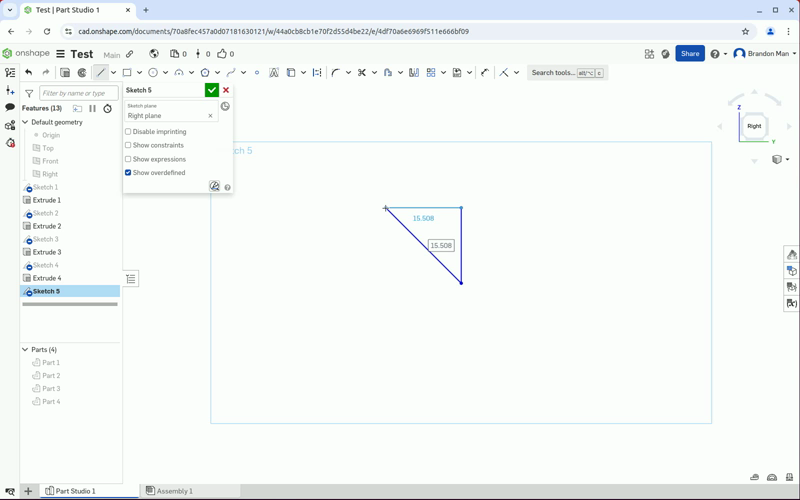
key(esc)
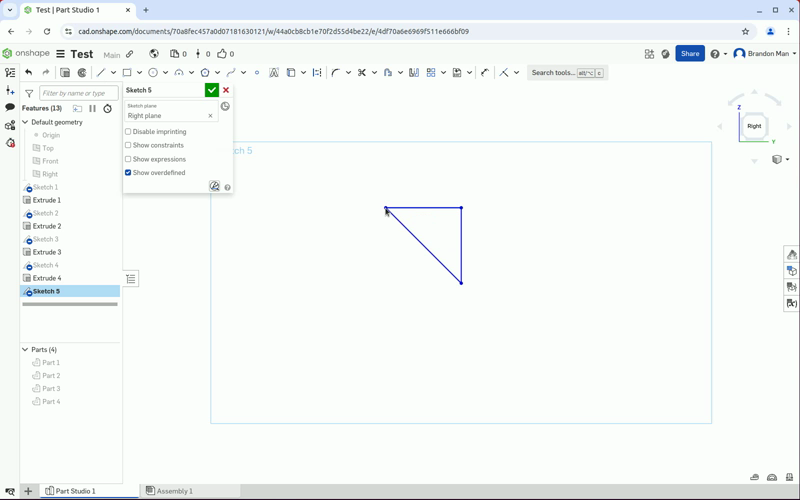
mouse_move(445, 230)
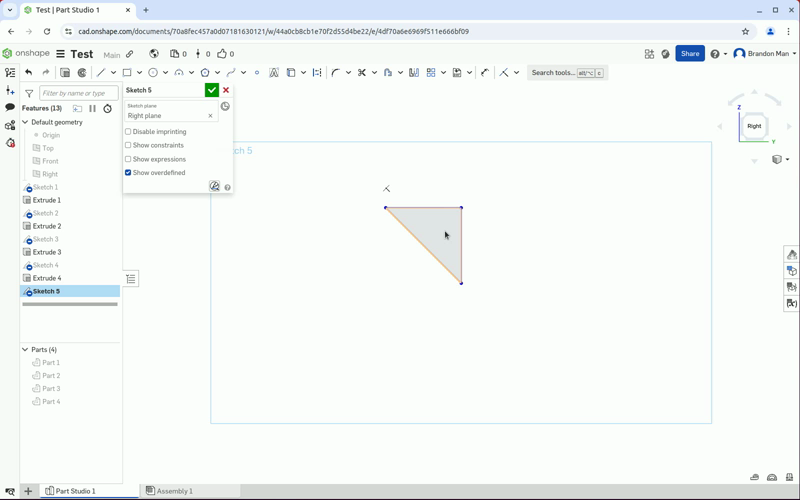
click(445, 230)
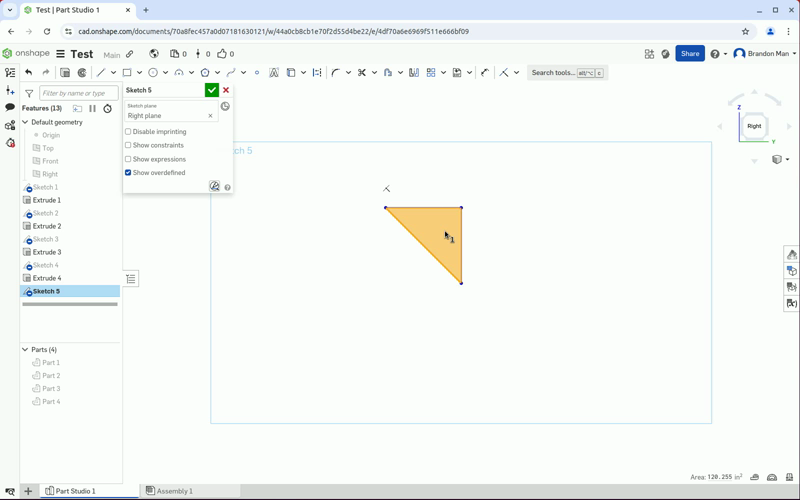
mouse_move(73, 352)
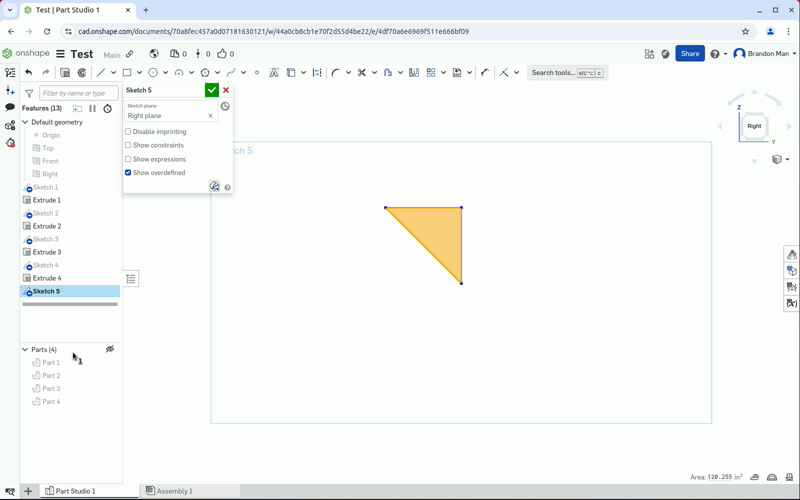
key(shift+y)
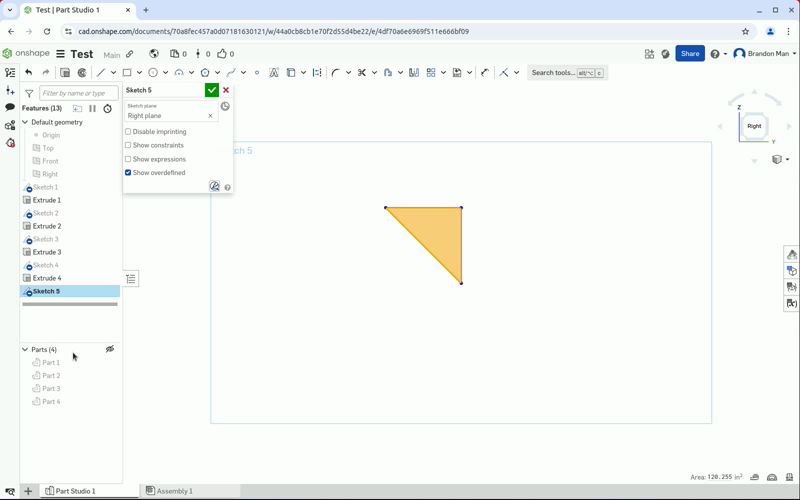
key(shift+e)
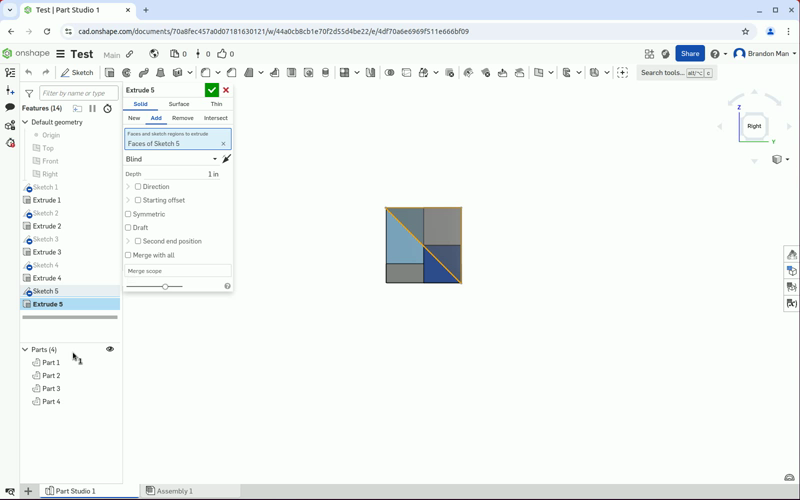
mouse_move(143, 106)
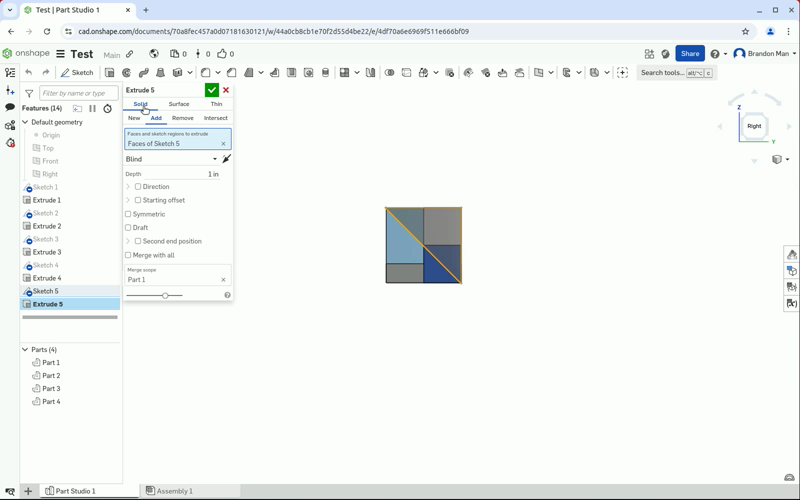
click(143, 106)
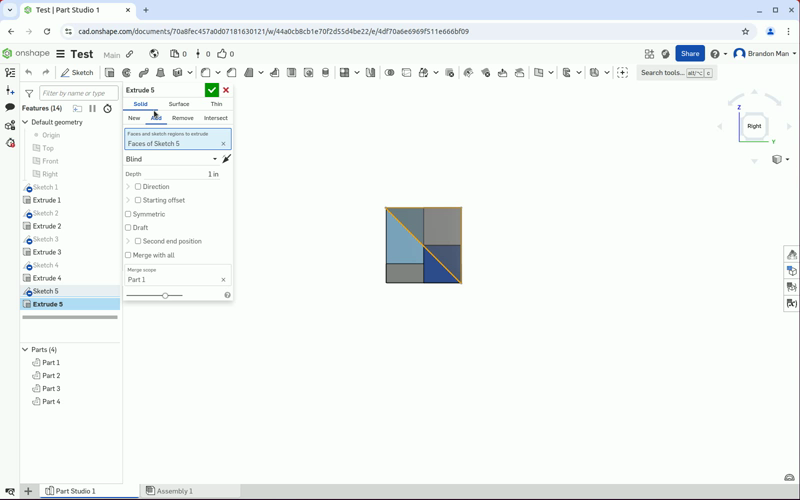
mouse_move(186, 120)
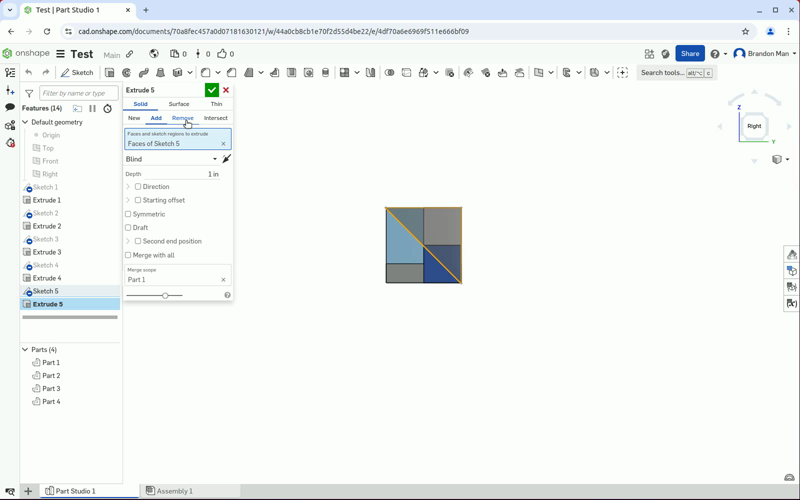
click(186, 120)
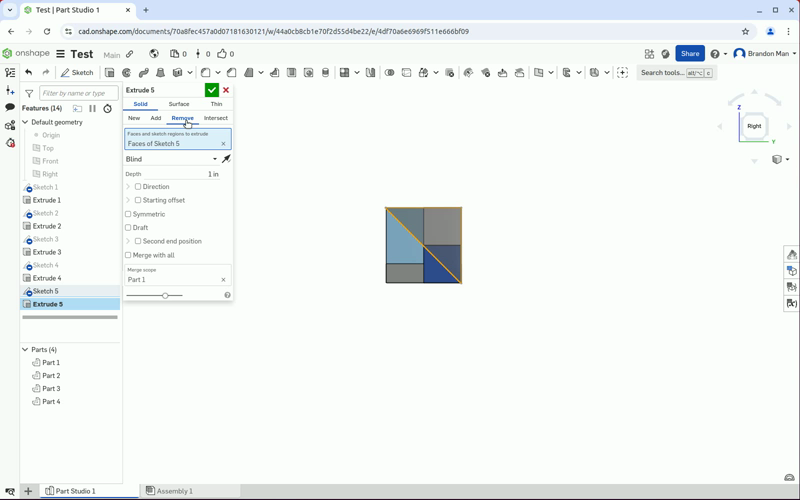
key(tab, 4)
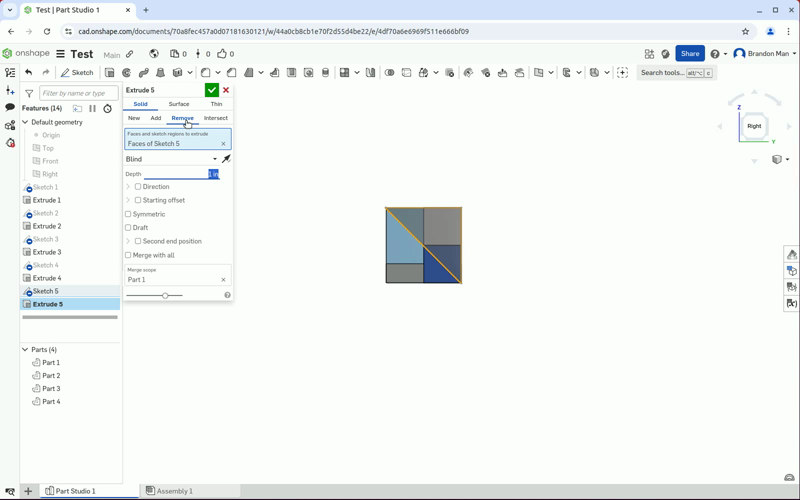
text(3.851)
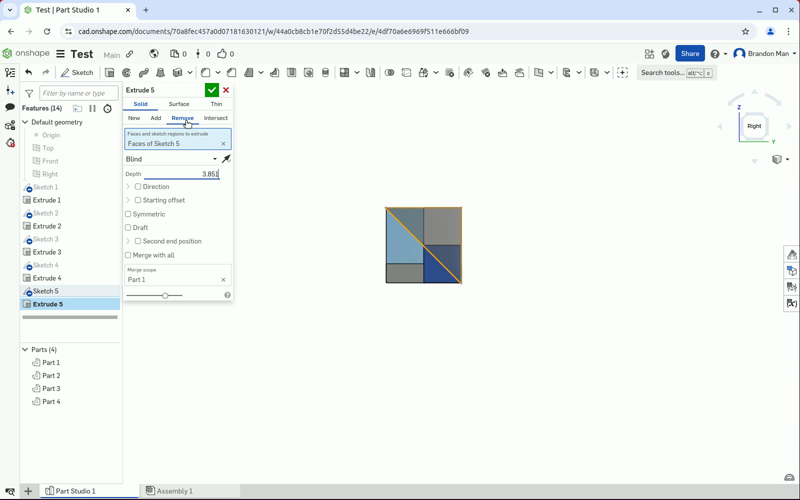
key(tab, 6)
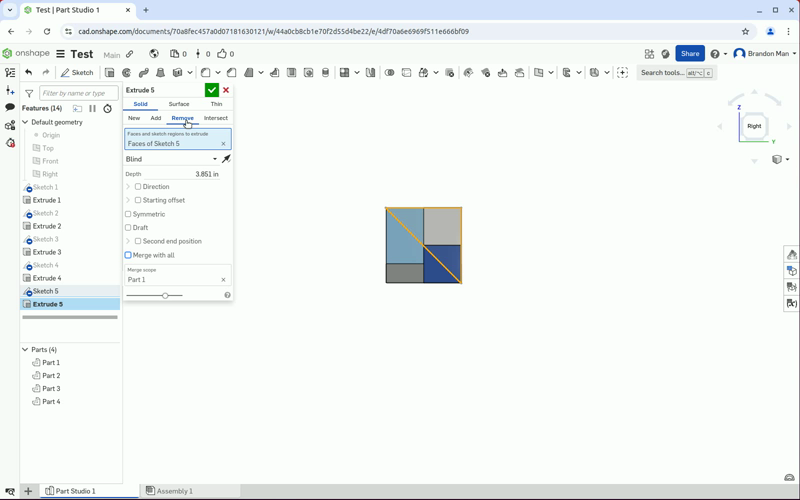
key(space)
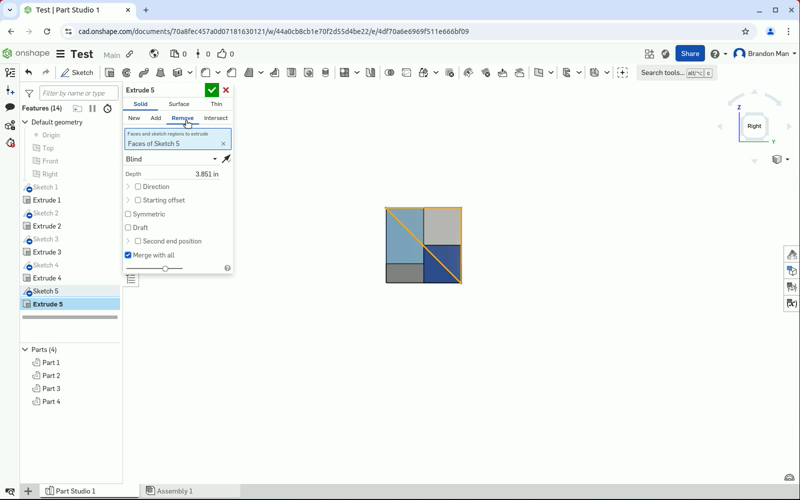
key(enter)
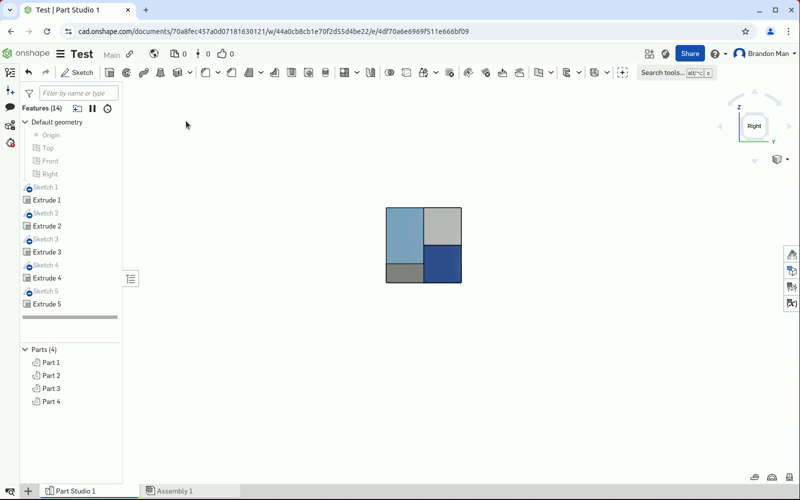
key(shift+h)
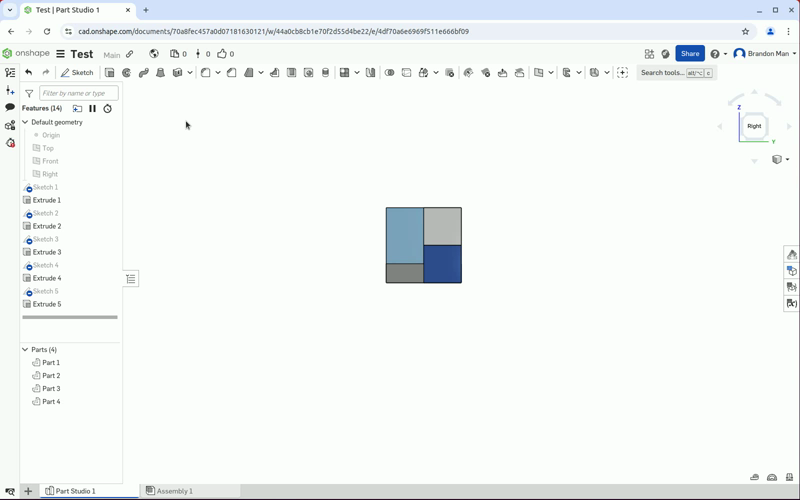
key(shift+h)
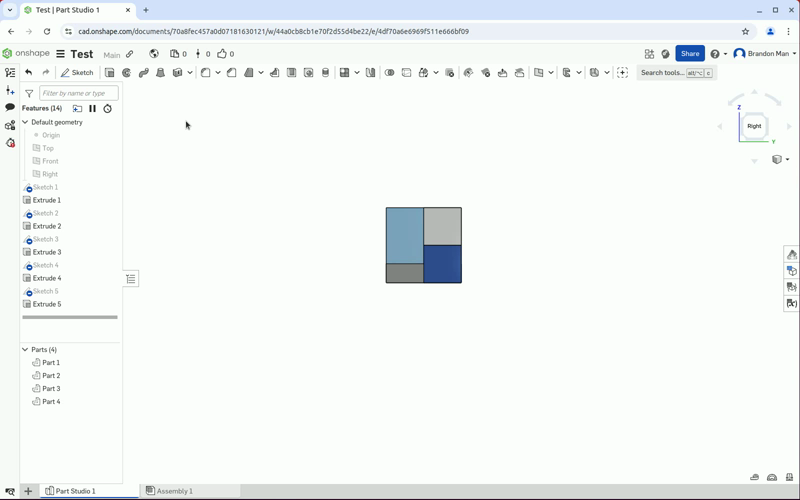
mouse_move(73, 189)
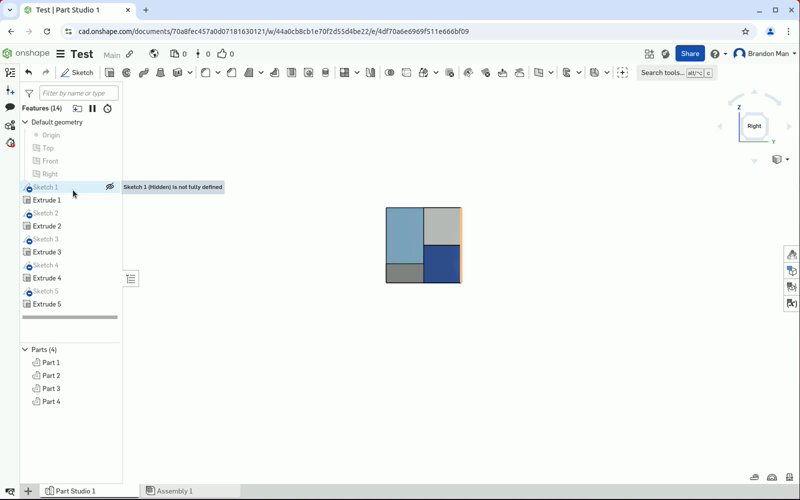
click(73, 189)
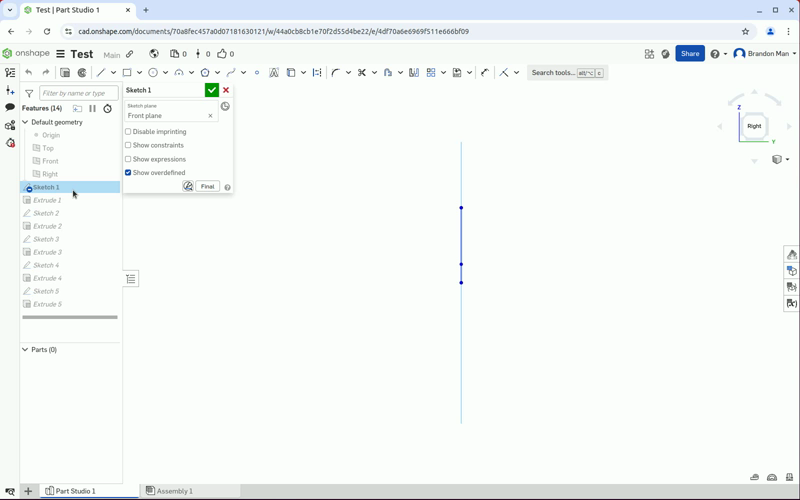
mouse_move(229, 92)
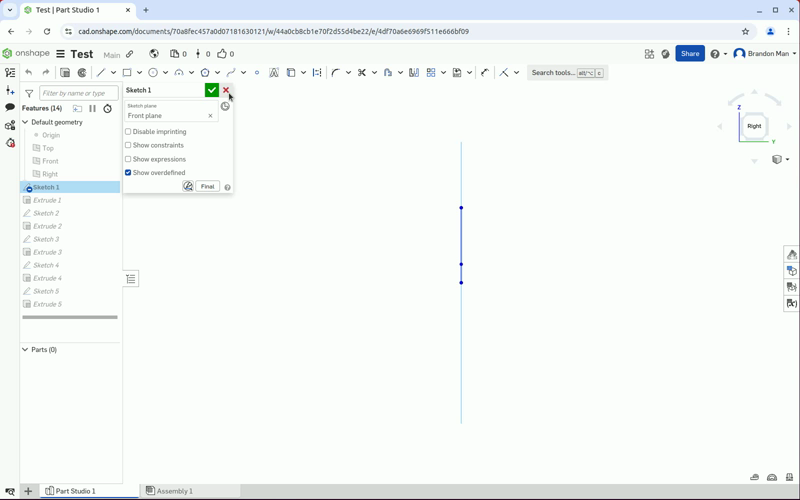
click(229, 92)
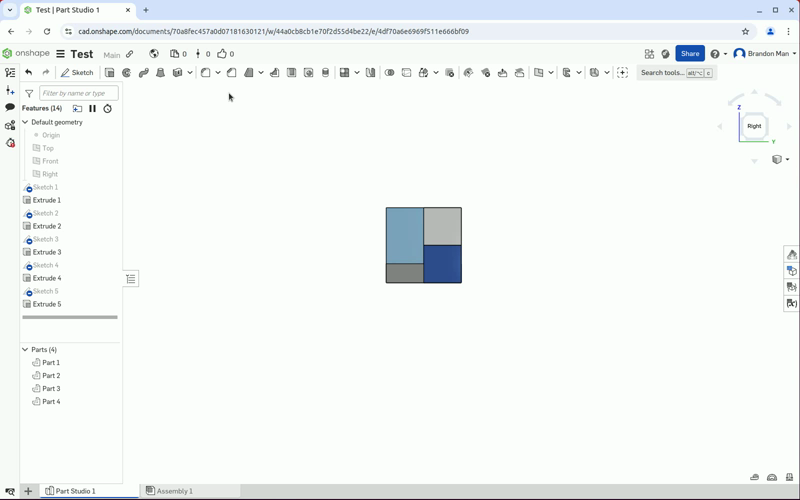
mouse_move(541, 75)
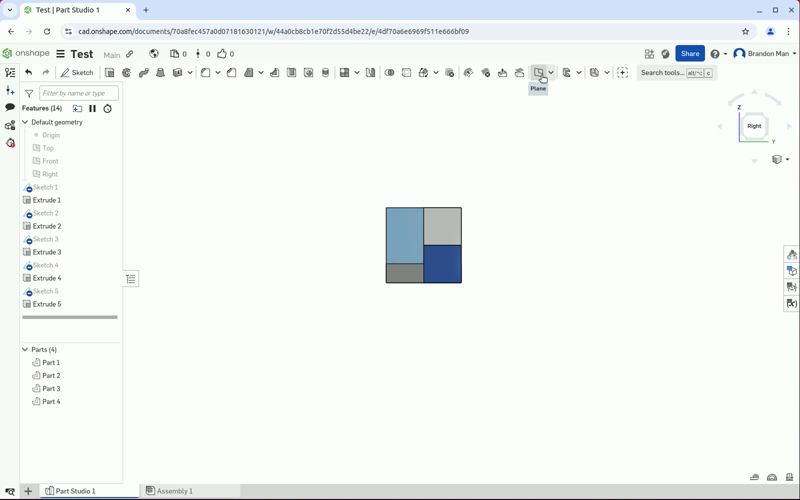
click(541, 75)
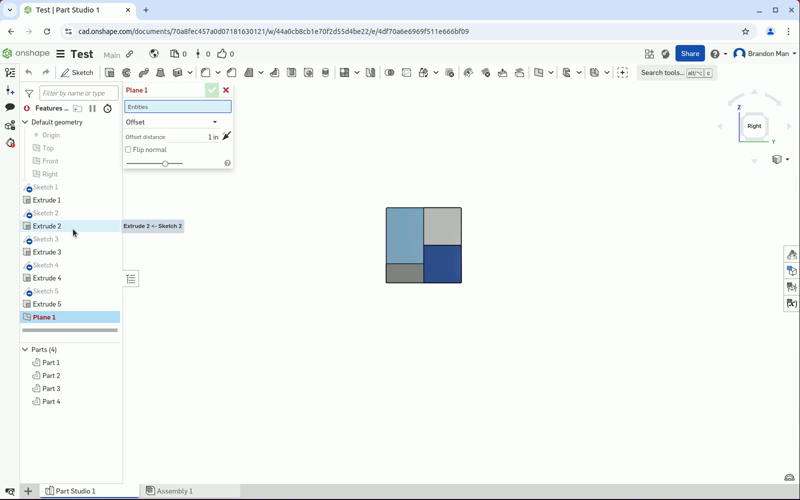
scroll(3)
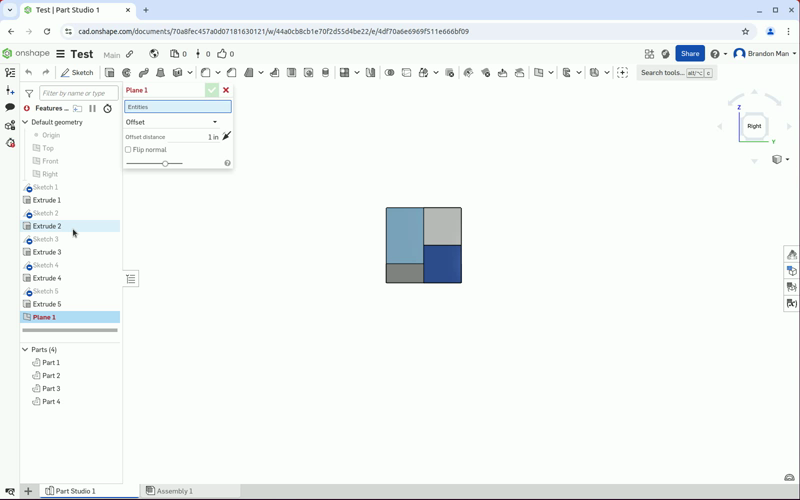
mouse_move(73, 176)
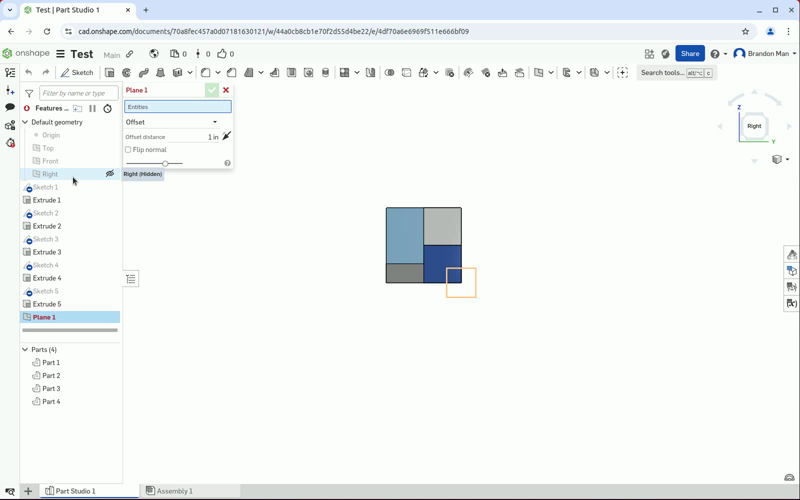
click(73, 176)
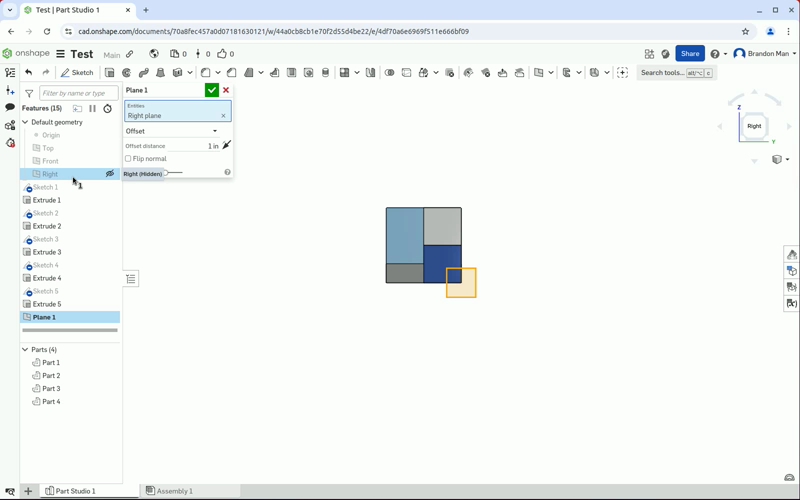
key(tab, 2)
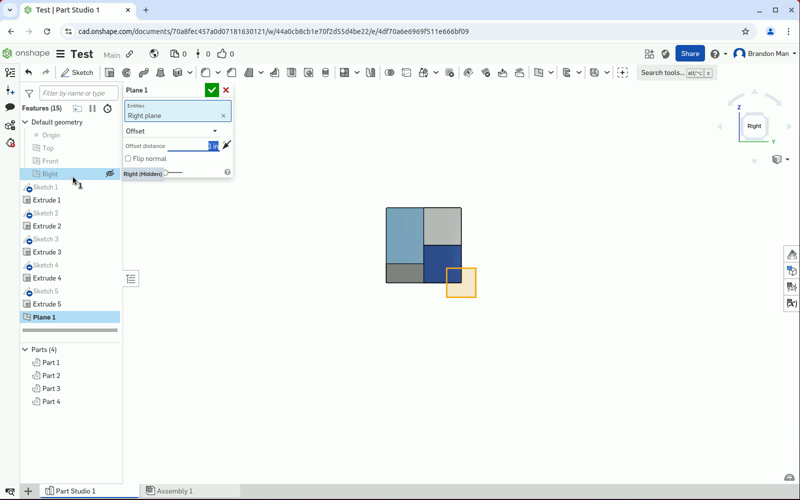
text(11.554)
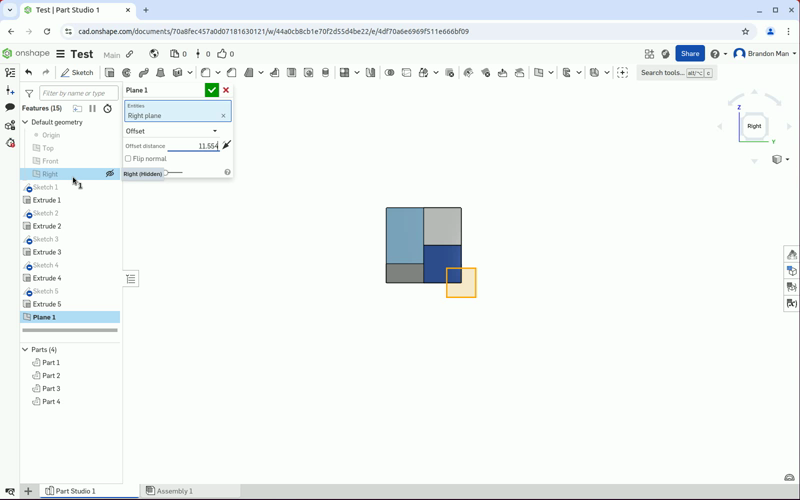
key(enter, 2)
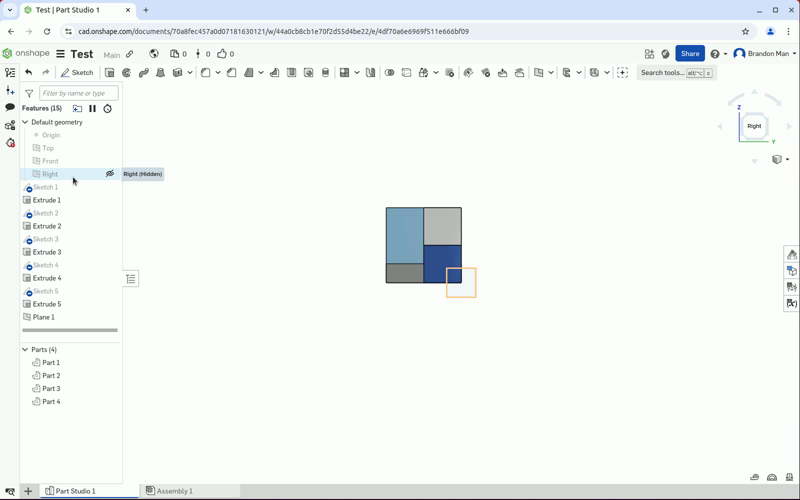
key(shift+s)
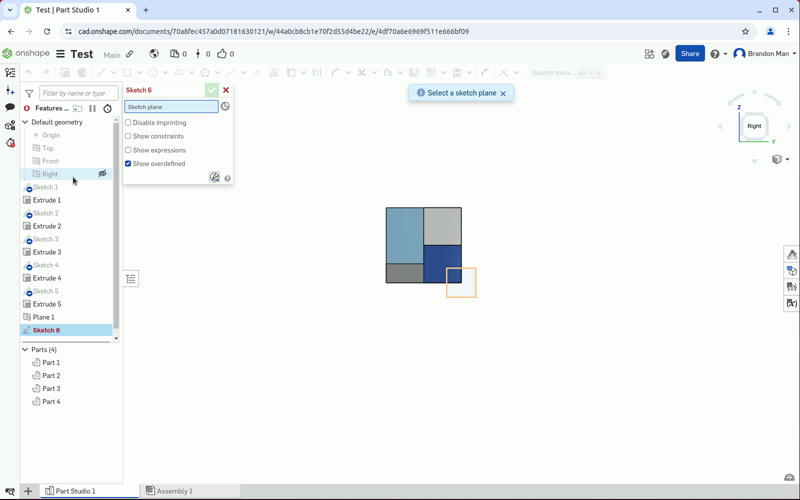
mouse_move(69, 319)
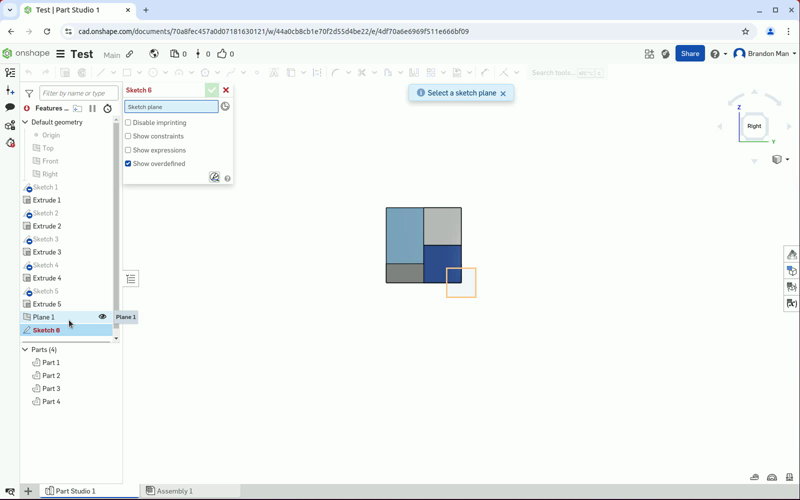
click(69, 319)
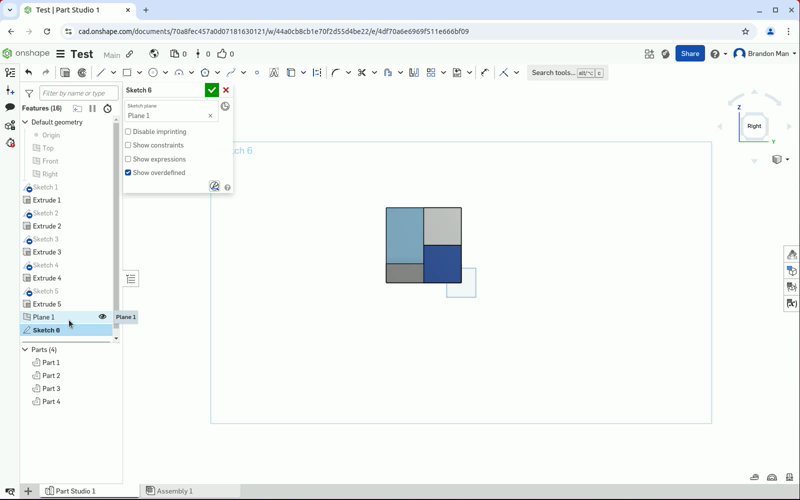
mouse_move(73, 352)
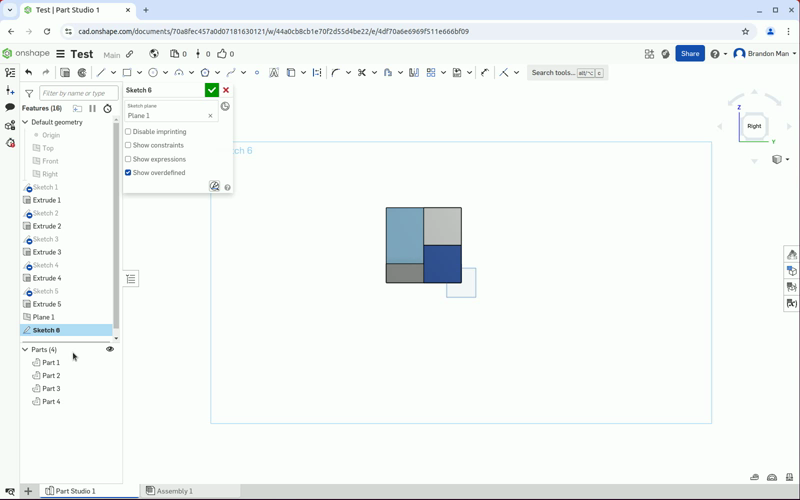
key(y)
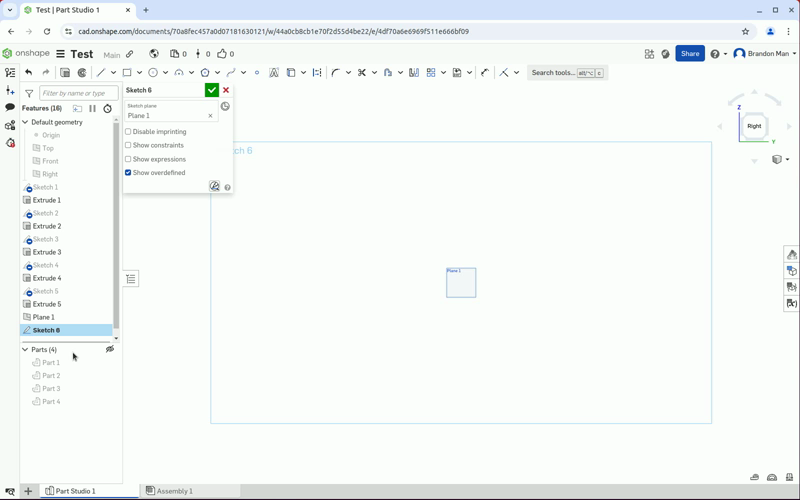
key(l)
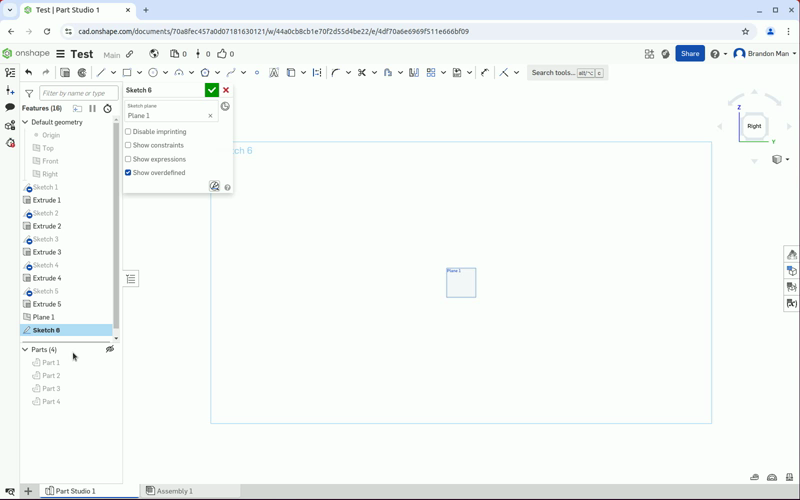
key_down(shift)
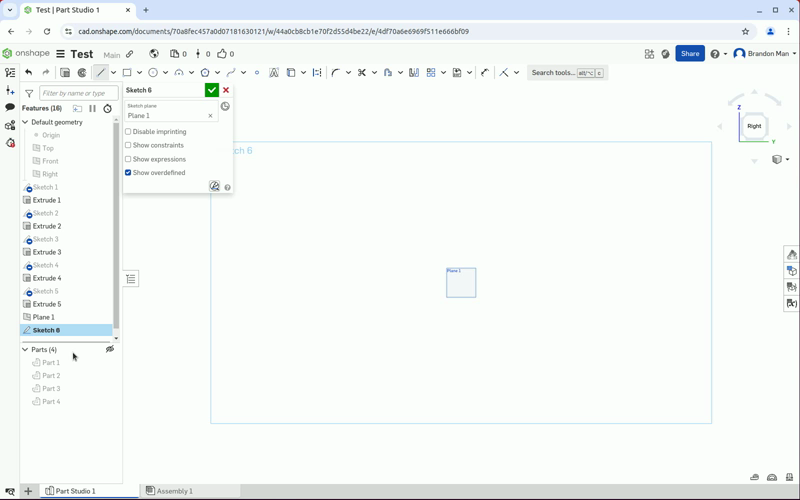
mouse_move(423, 207)
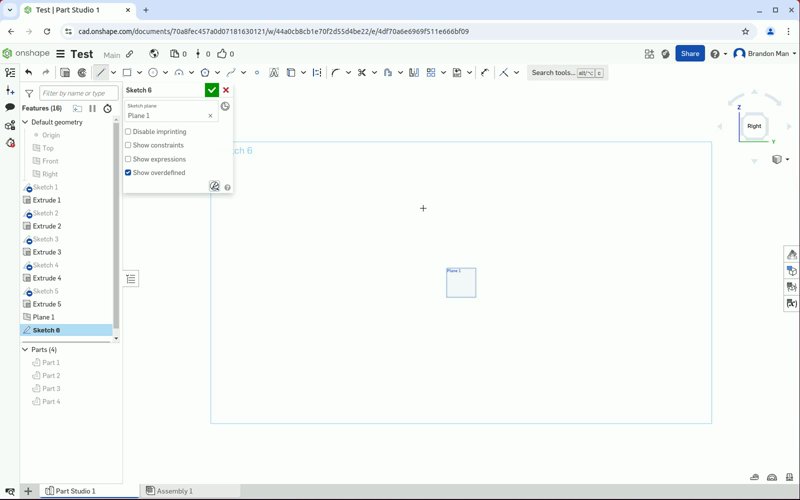
click(423, 207)
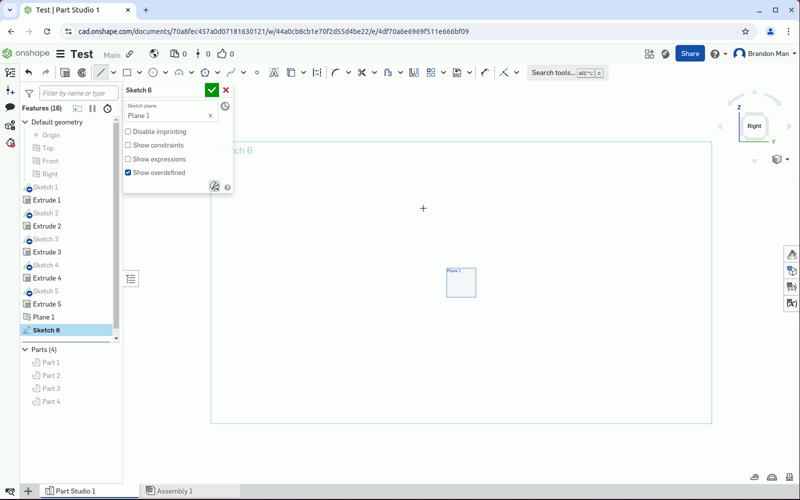
key_up(shift)
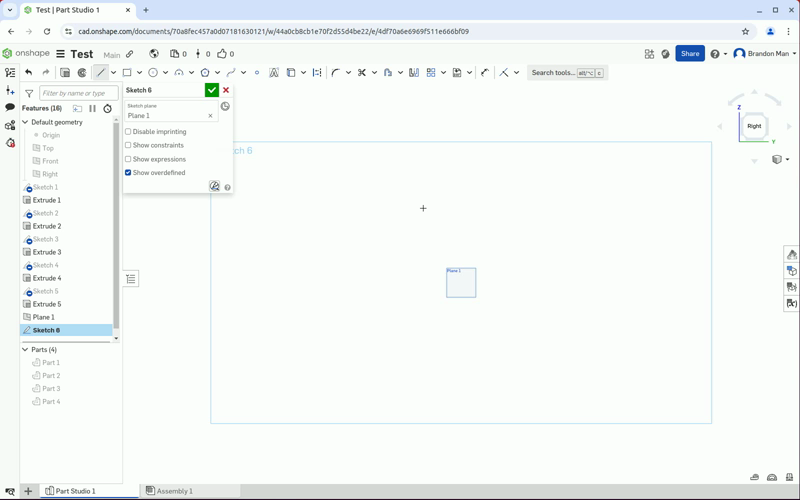
key_down(shift)
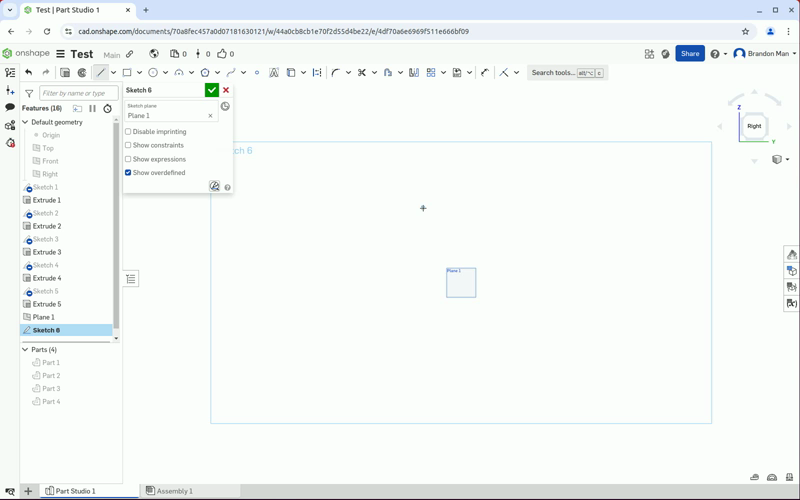
mouse_move(453, 207)
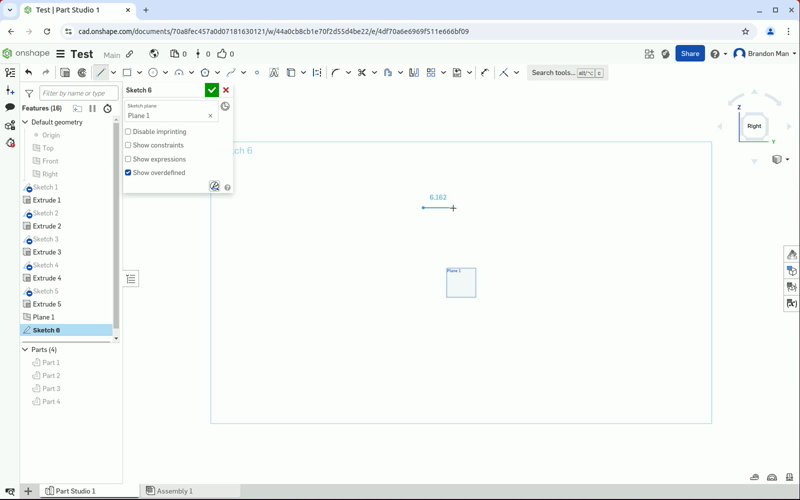
mouse_move(461, 246)
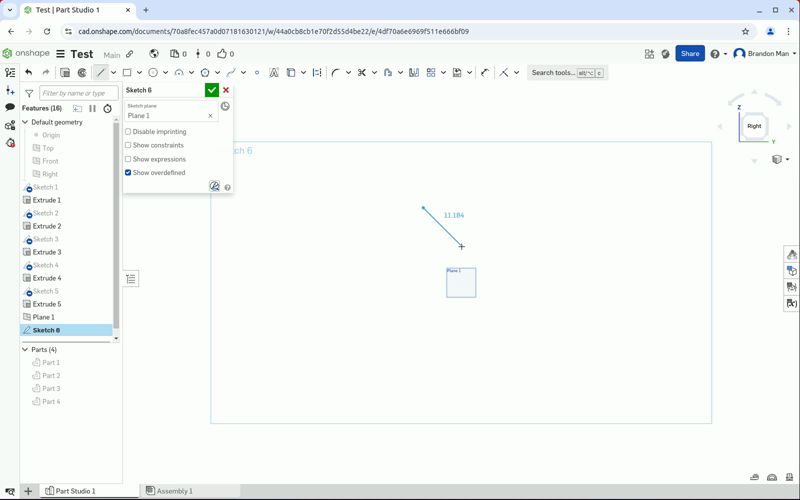
click(461, 246)
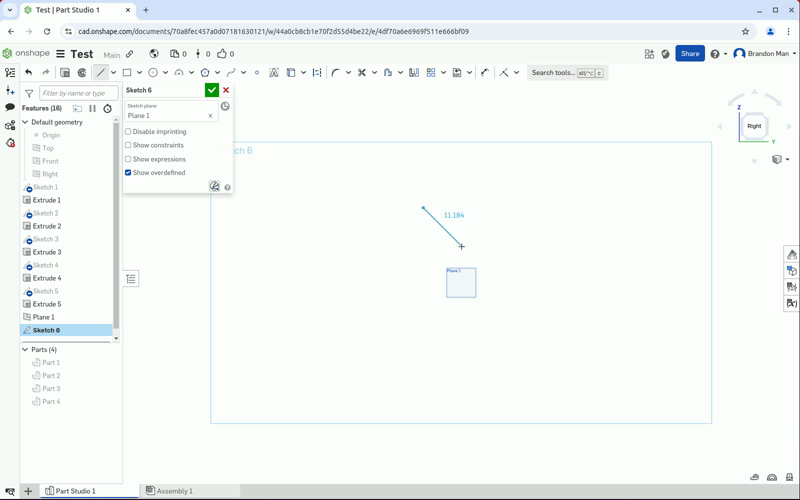
key_up(shift)
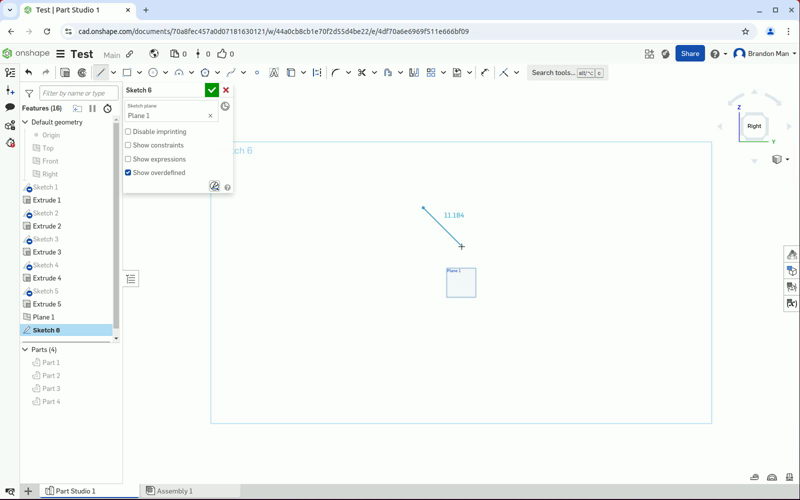
key_down(shift)
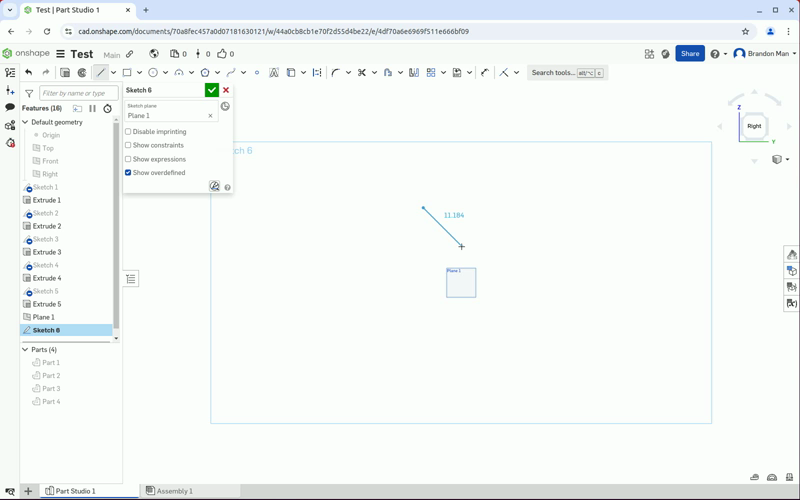
mouse_move(491, 246)
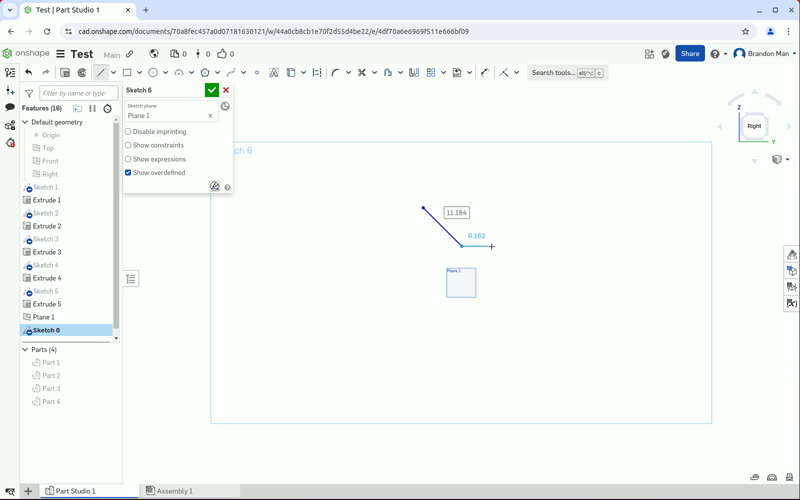
mouse_move(461, 207)
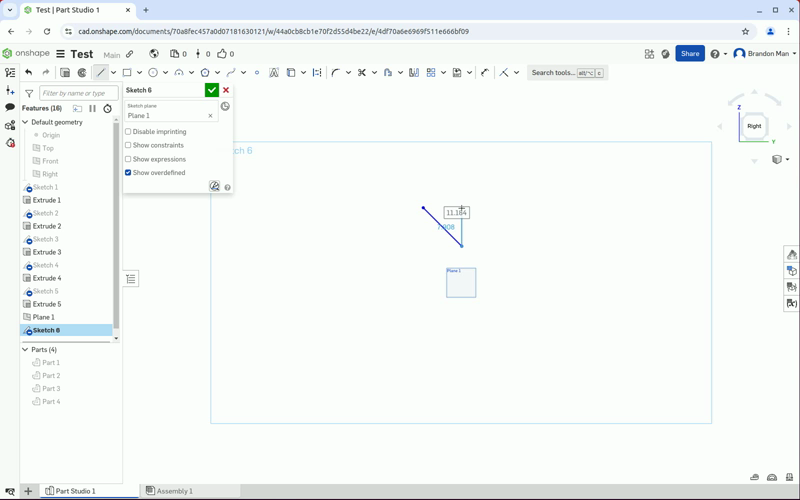
click(461, 207)
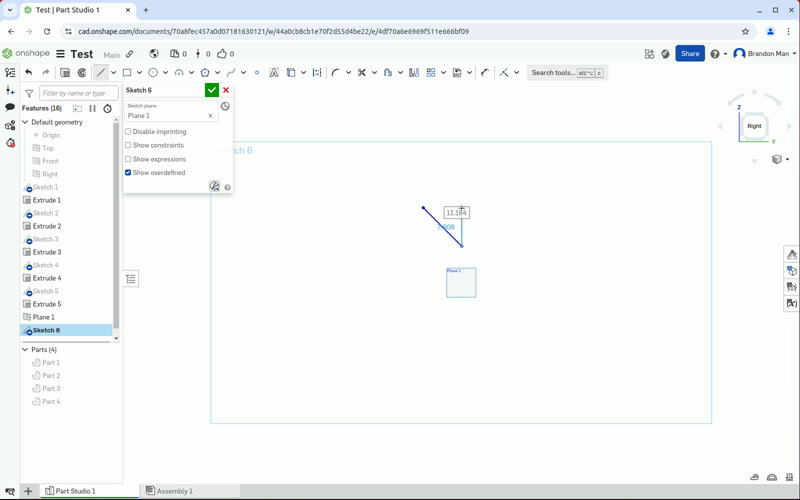
key_up(shift)
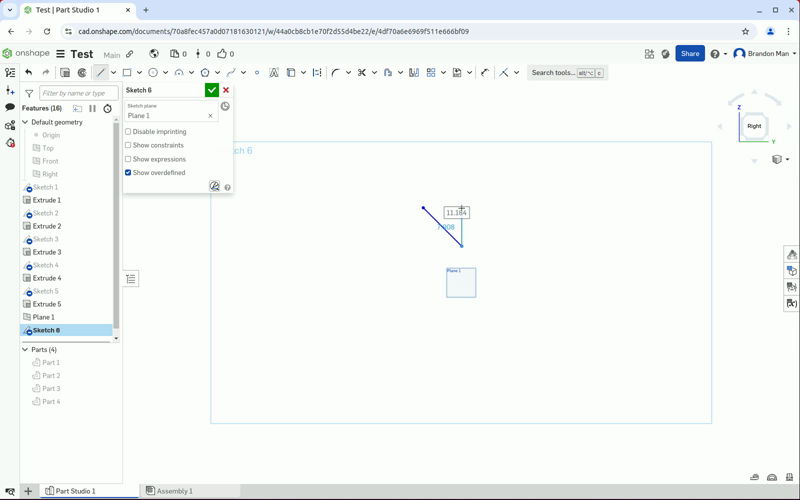
mouse_move(491, 207)
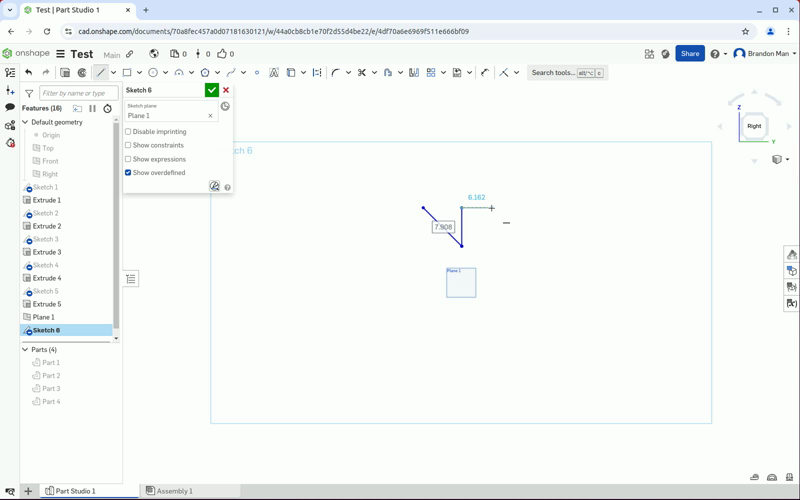
key_down(shift)
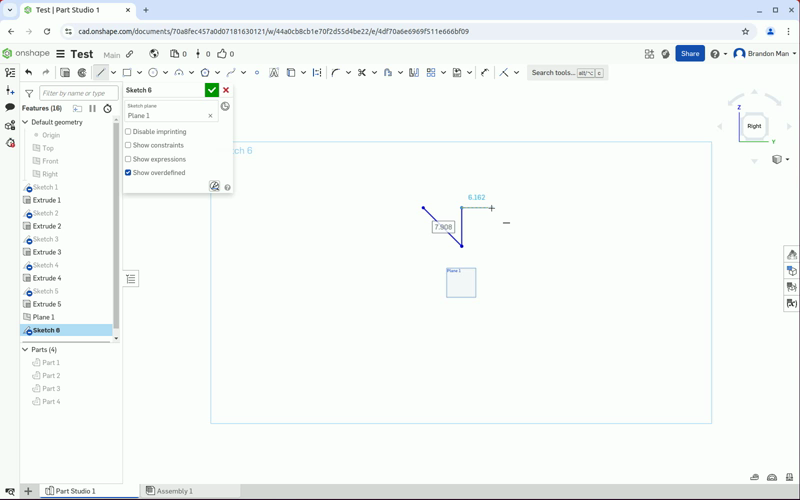
mouse_move(423, 207)
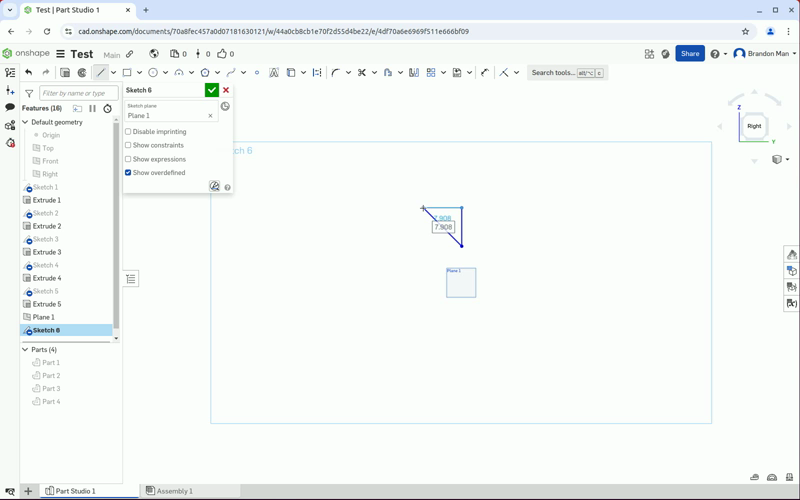
key_up(shift)
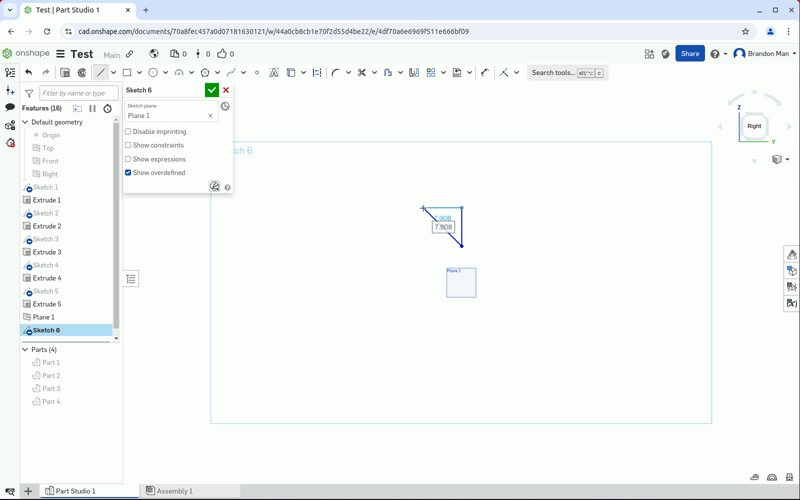
click(423, 207)
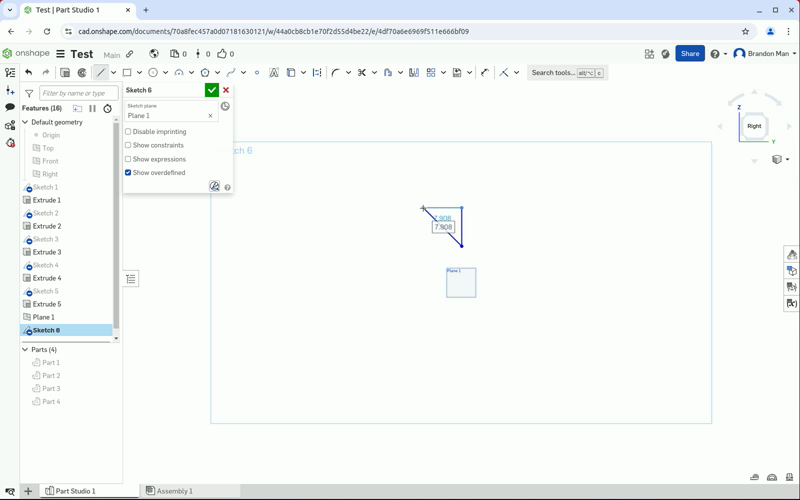
key(esc)
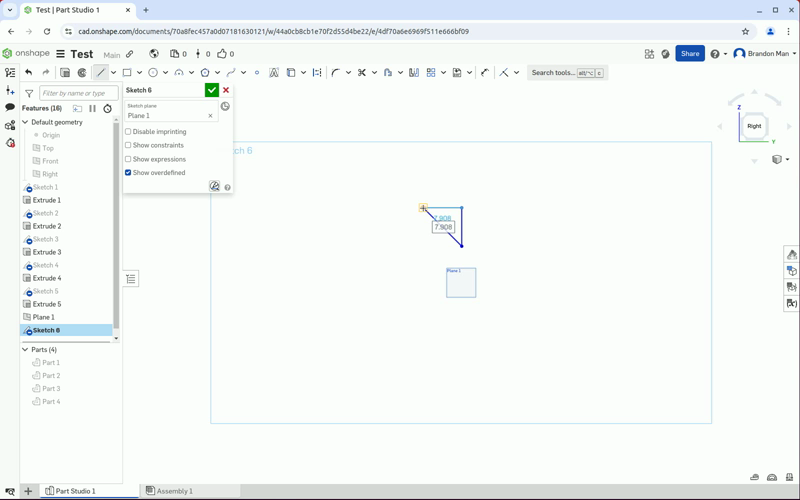
mouse_move(445, 216)
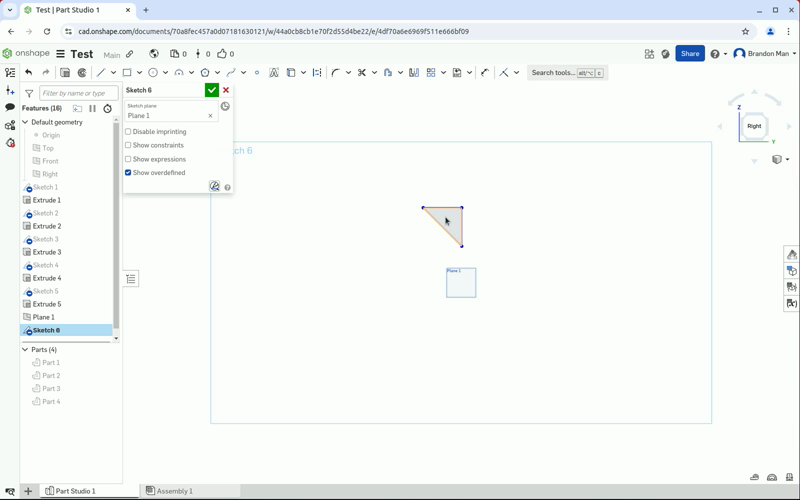
scroll(6)
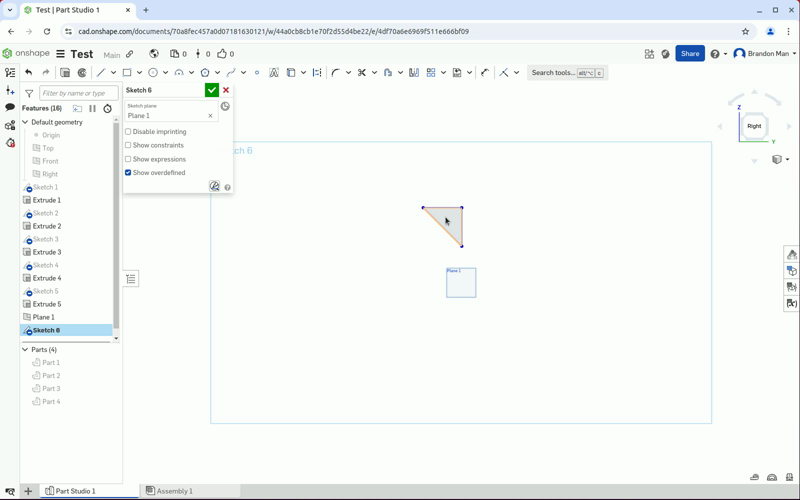
scroll(6)
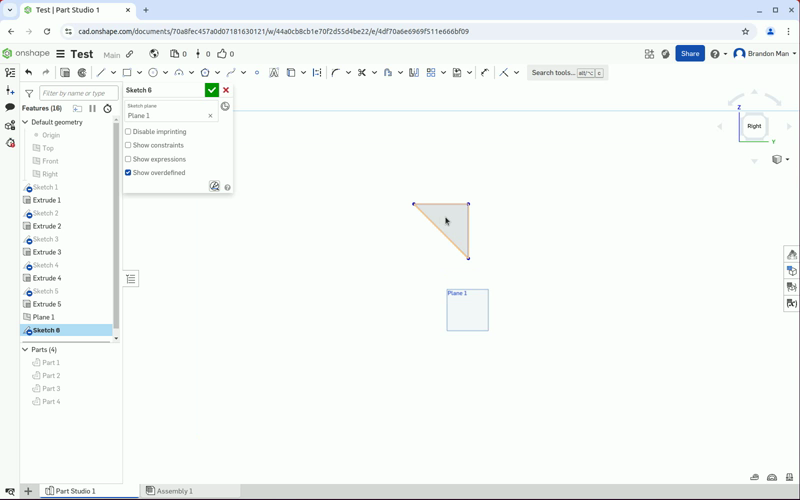
scroll(6)
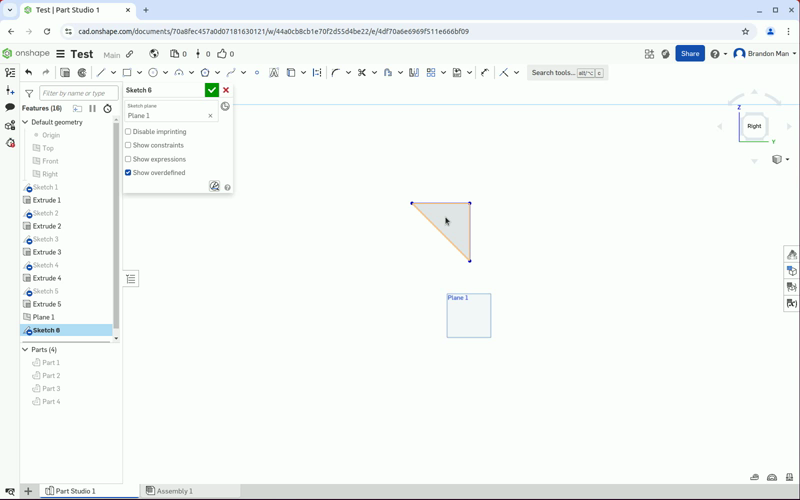
scroll(6)
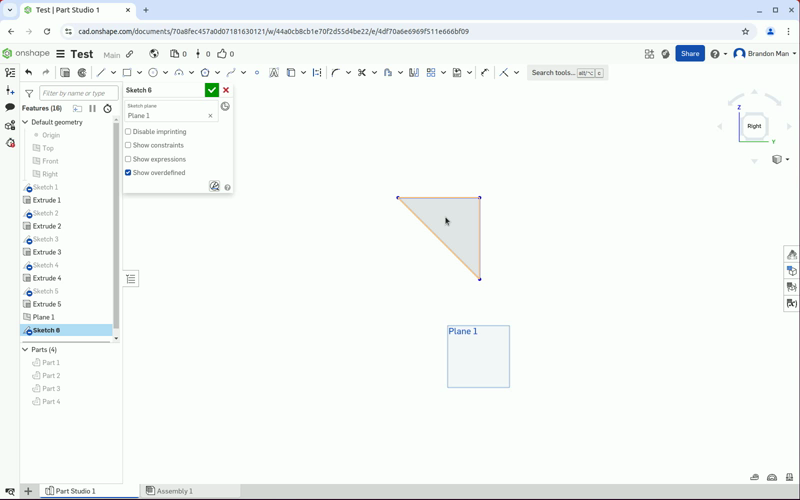
scroll(6)
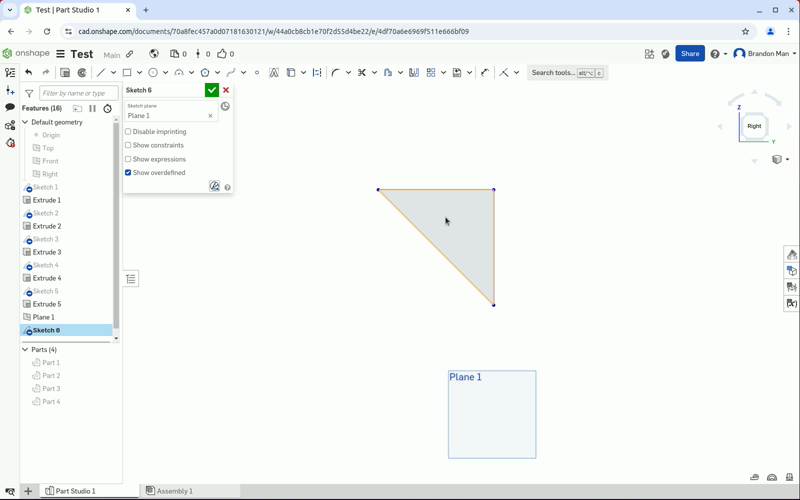
scroll(6)
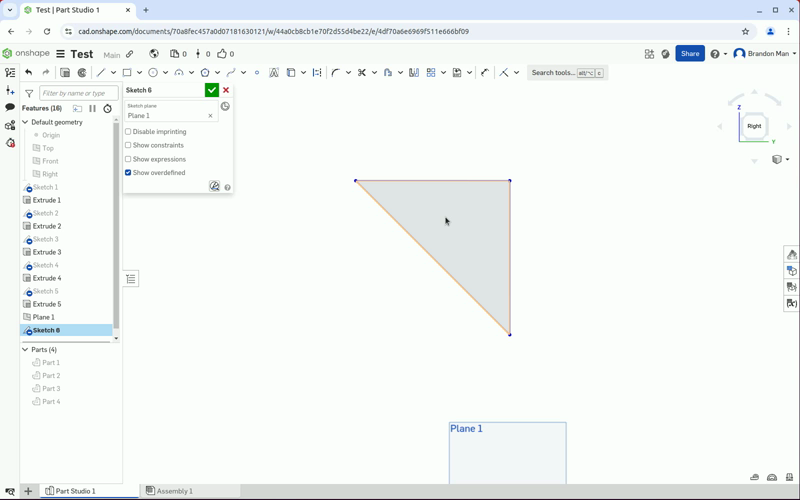
scroll(6)
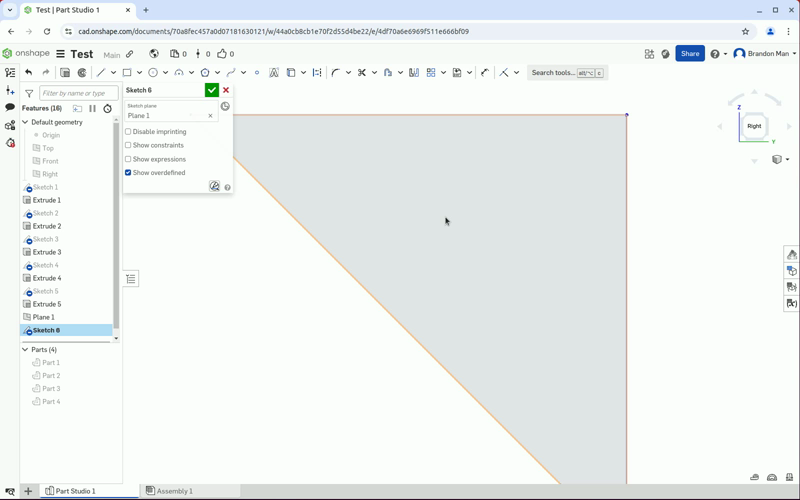
click(445, 216)
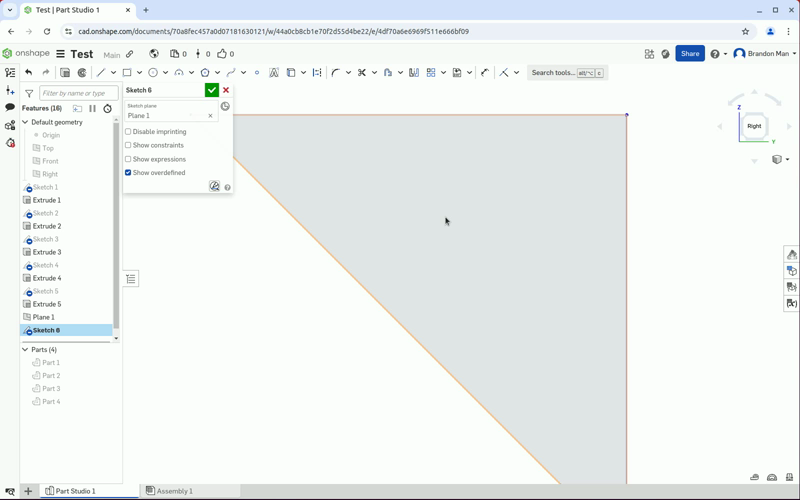
scroll(-6)
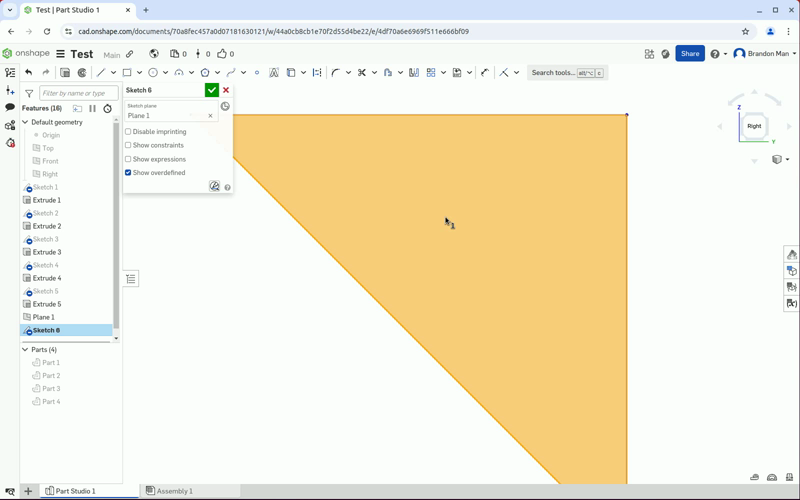
scroll(-6)
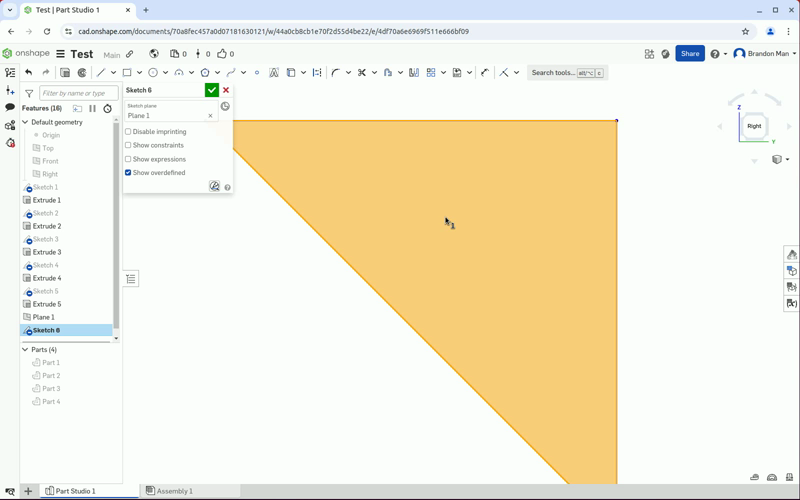
scroll(-6)
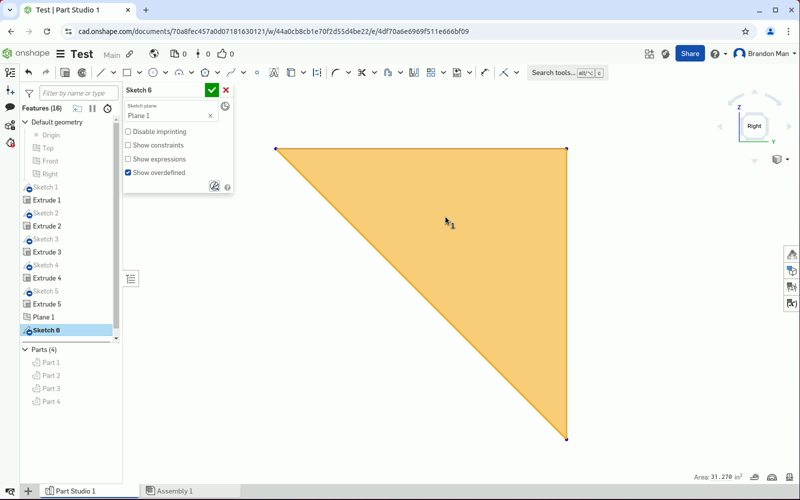
scroll(-6)
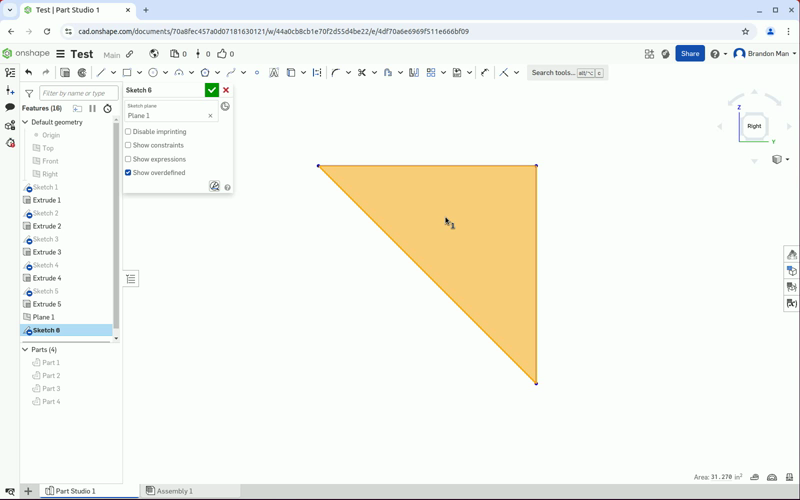
scroll(-6)
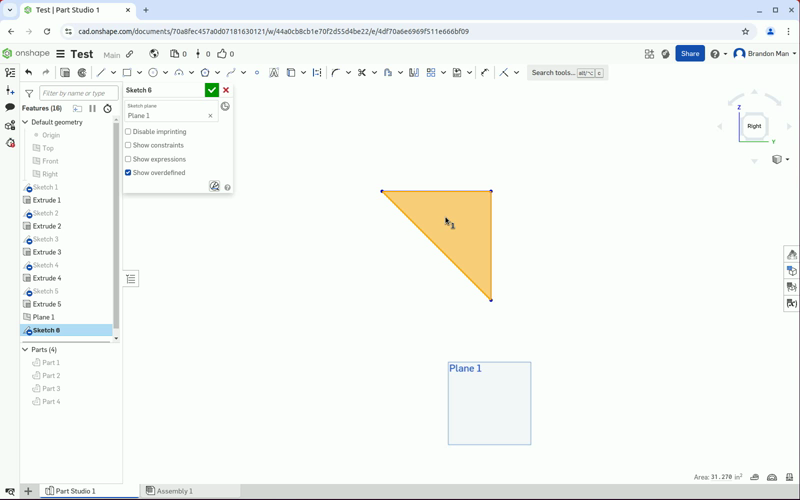
scroll(-6)
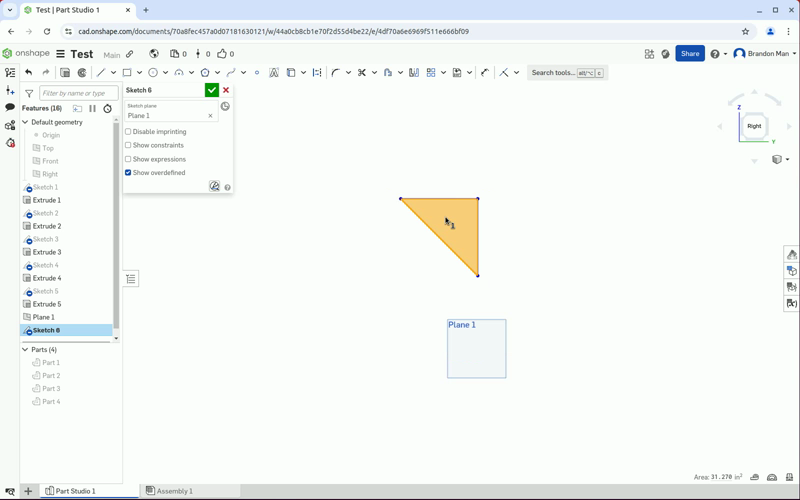
scroll(-6)
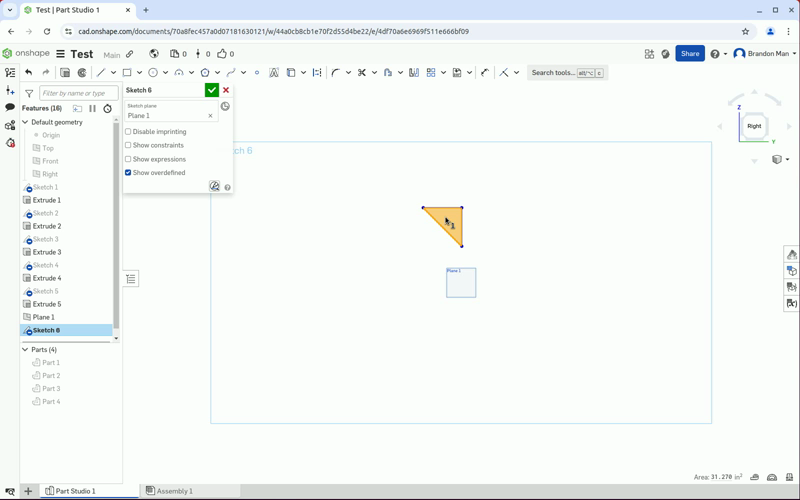
mouse_move(73, 352)
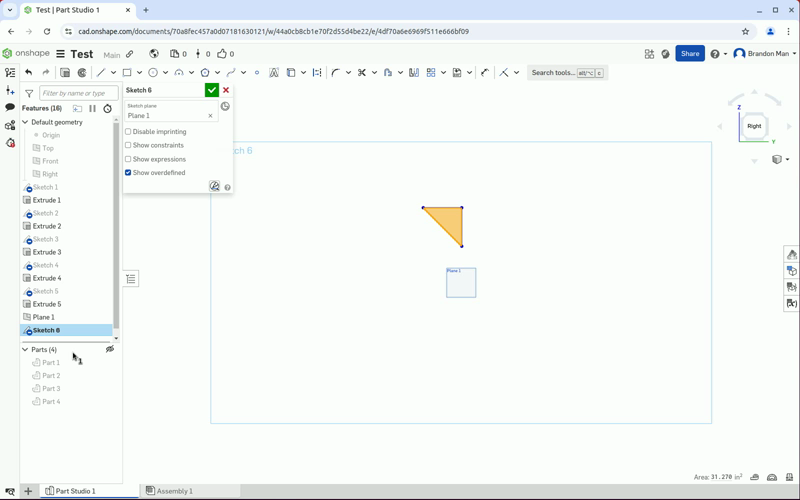
key(shift+y)
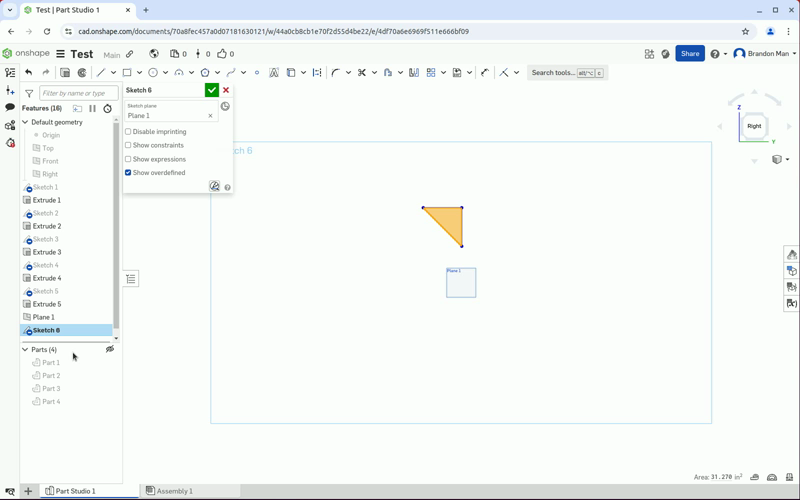
key(shift+e)
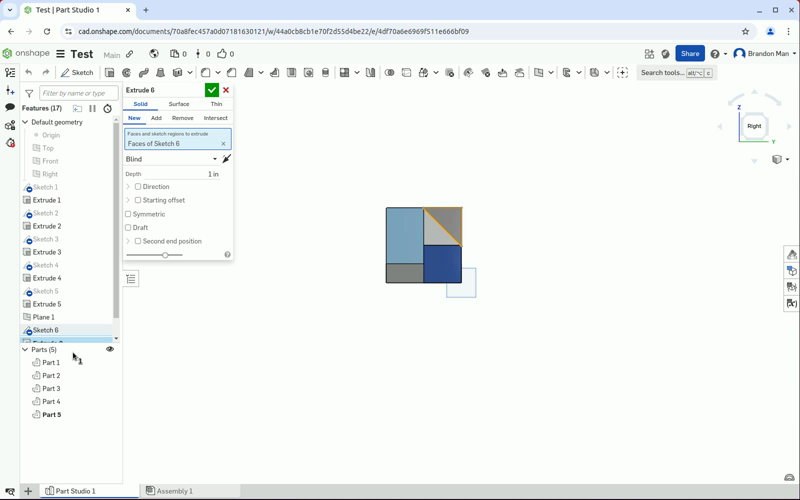
mouse_move(143, 106)
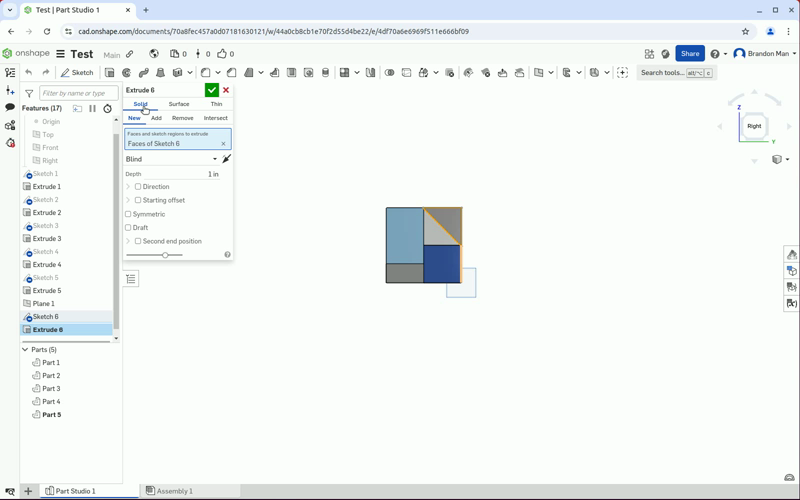
click(143, 106)
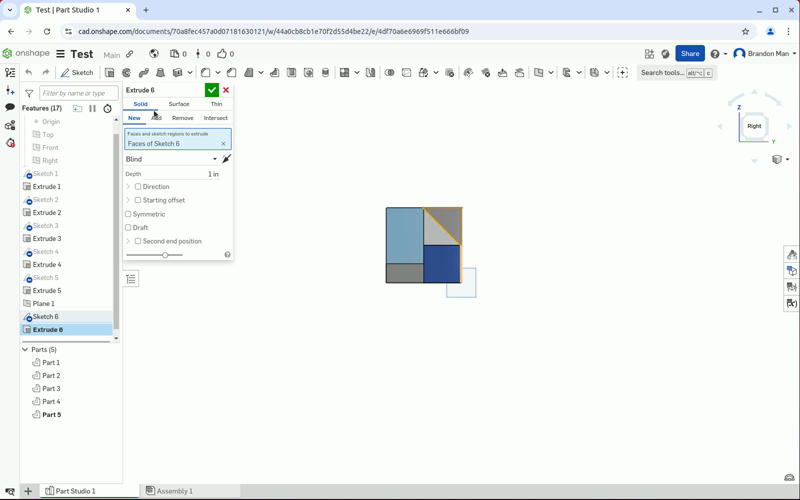
mouse_move(186, 120)
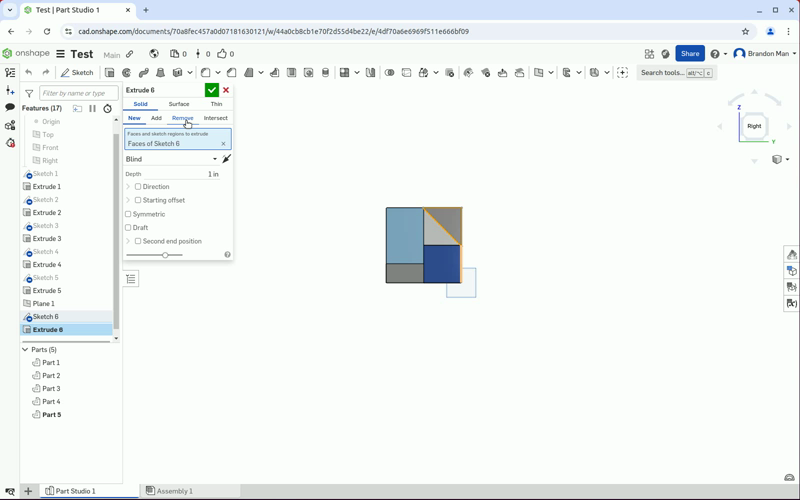
click(186, 120)
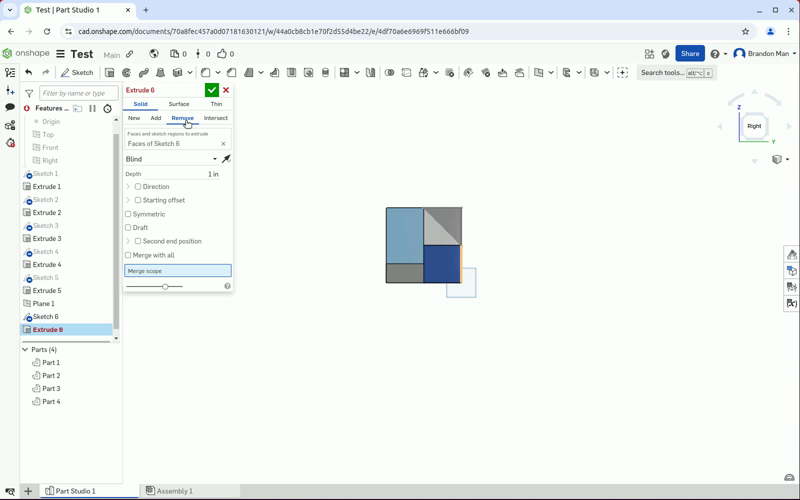
key(tab, 4)
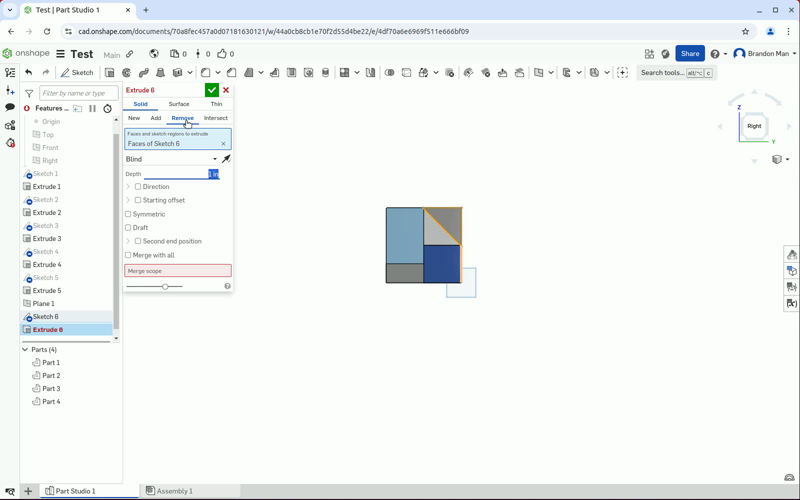
text(11.554)
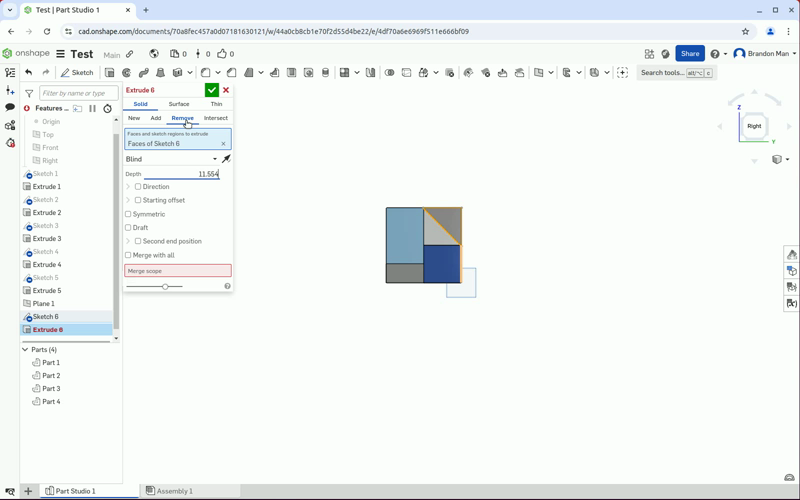
key(tab, 6)
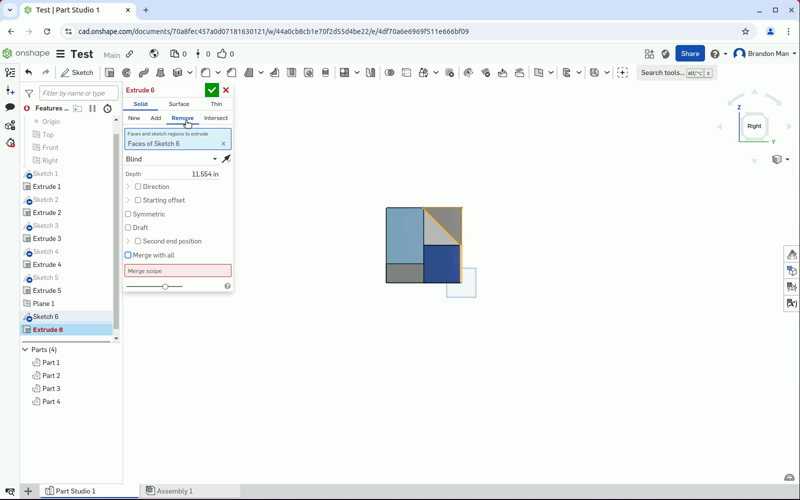
key(space)
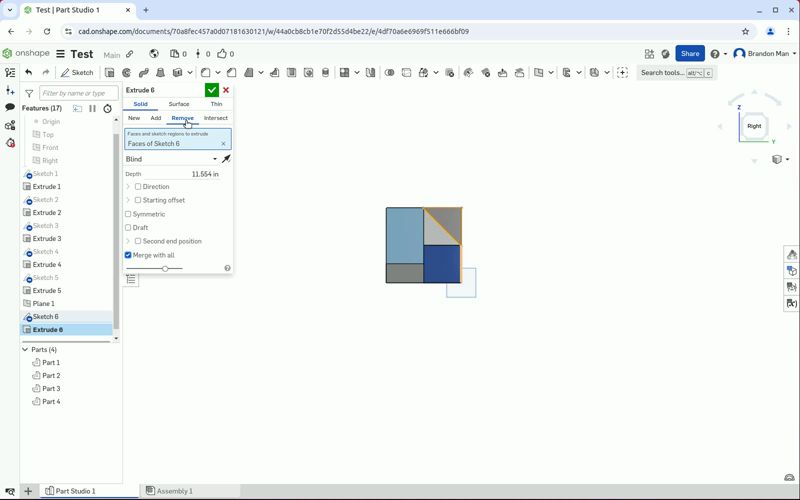
key(enter)
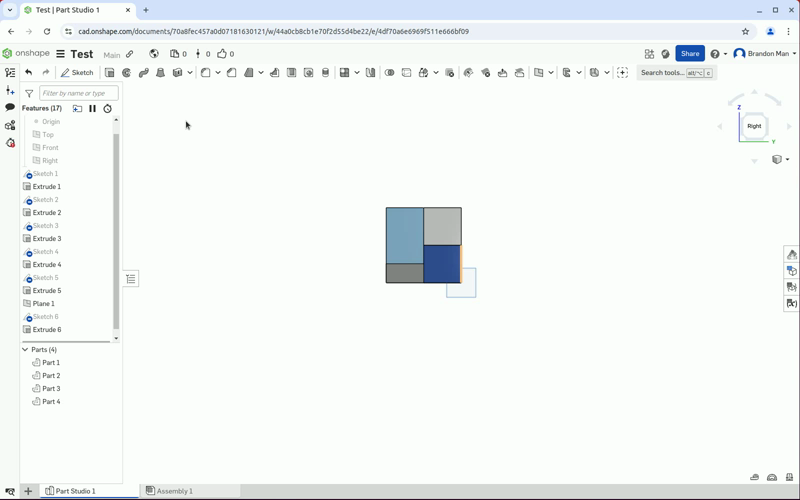
key(shift+h)
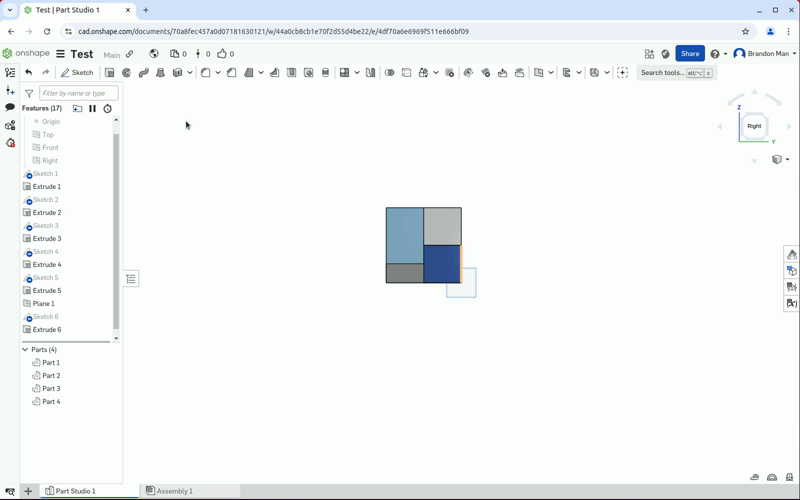
key(shift+h)
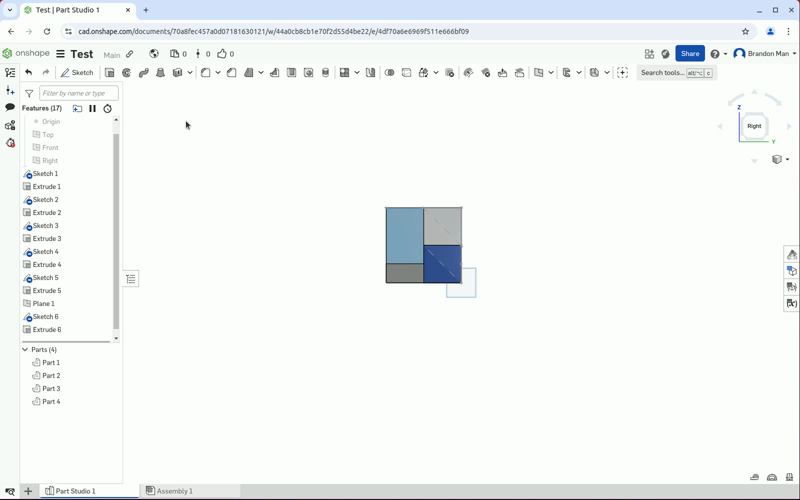
key(shift+7)
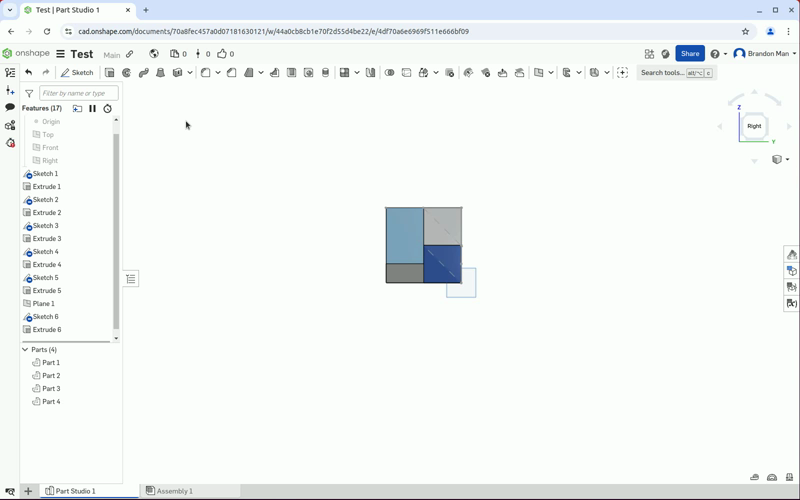
key(right, 2)
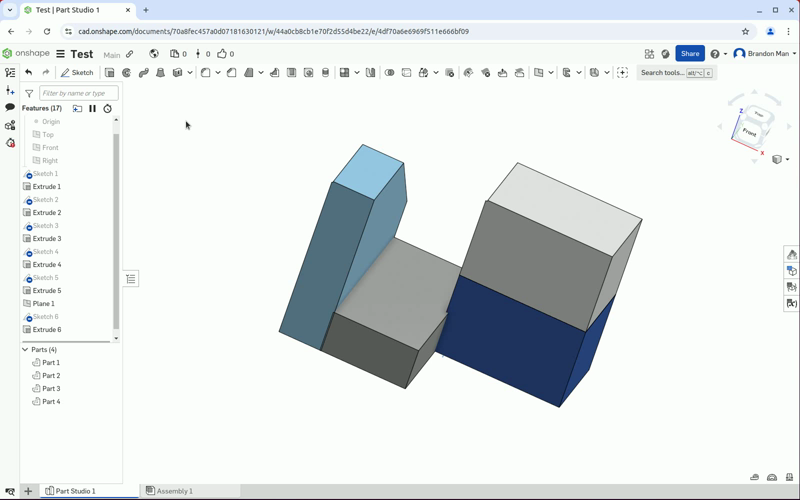
key(down, 2)
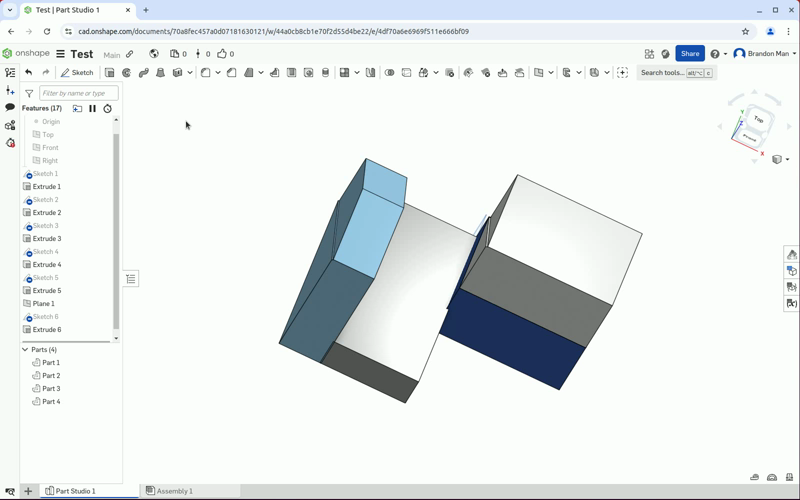
key(up, 2)
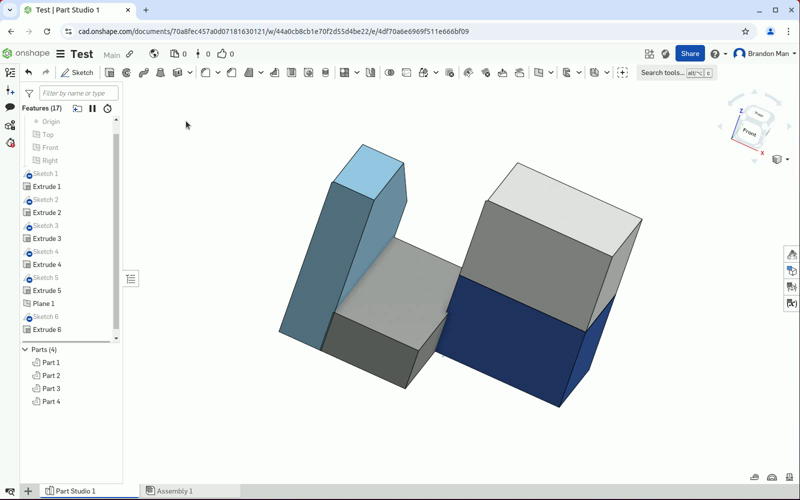
key(left, 2)
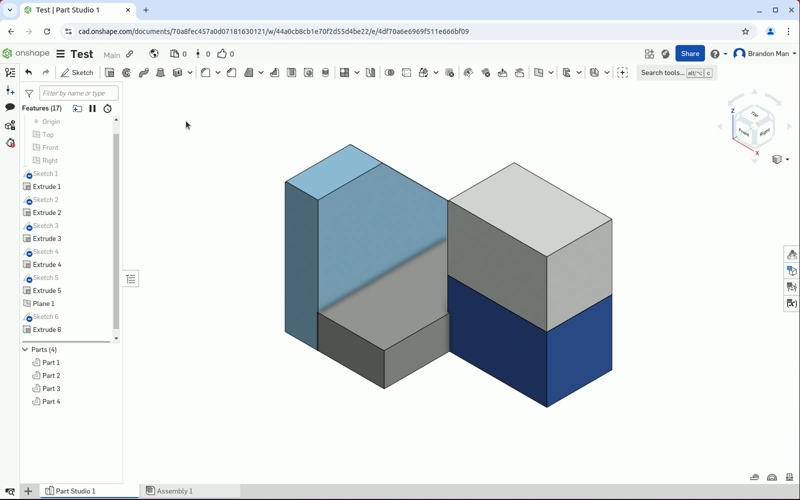
mouse_move(69, 176)
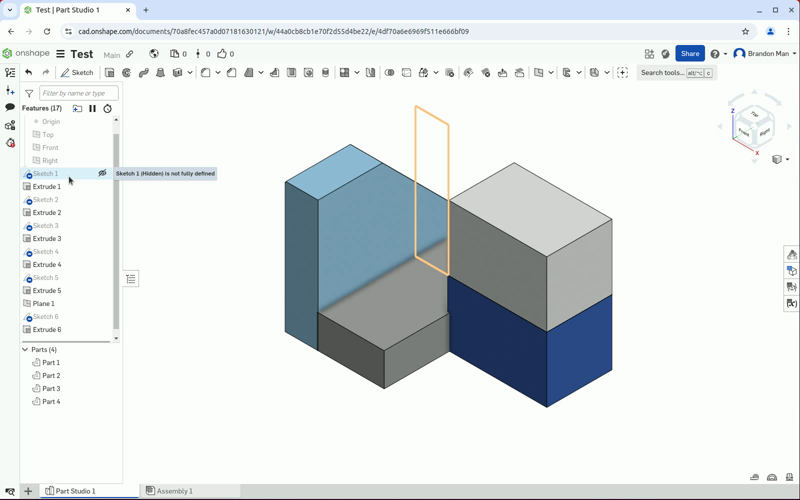
click(69, 176)